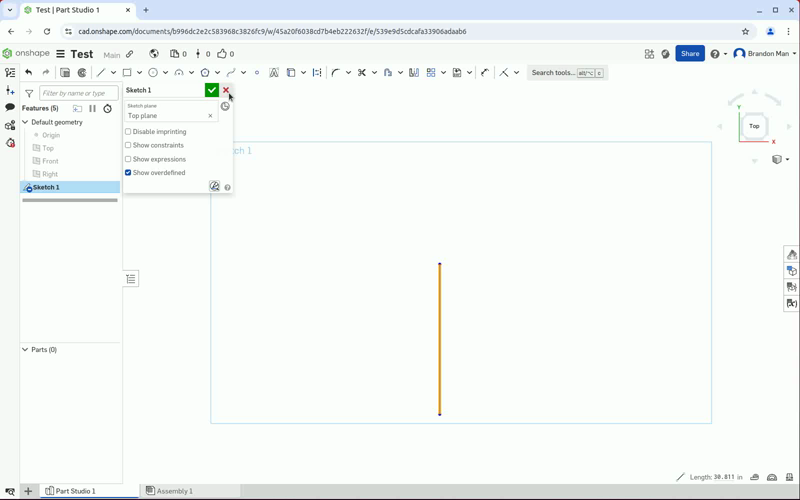
key(shift+h)
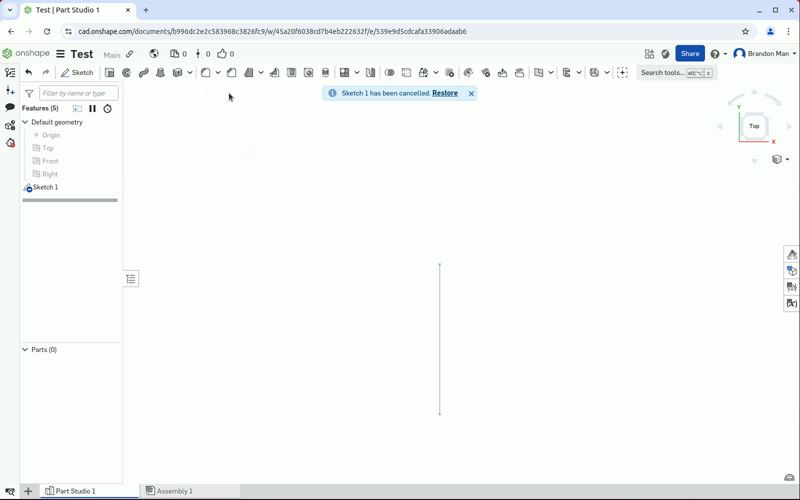
key(shift+s)
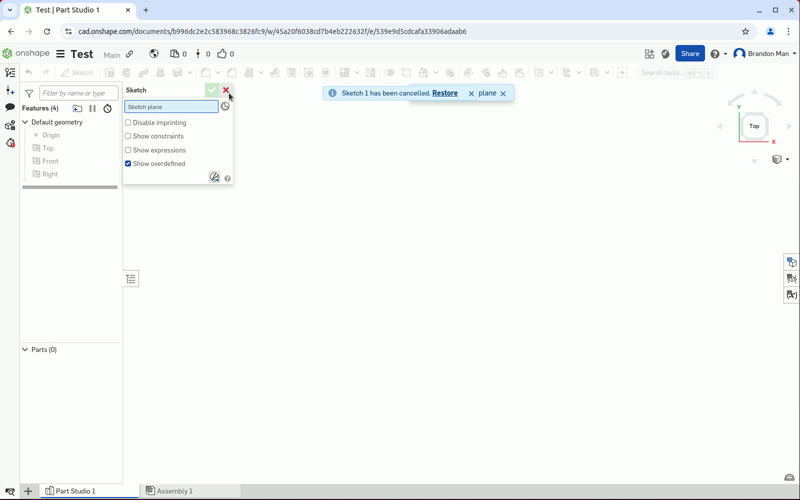
mouse_move(73, 150)
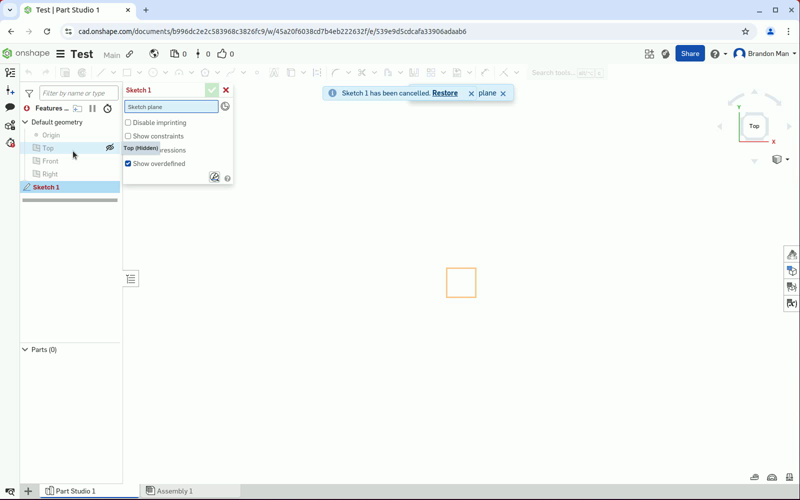
click(73, 150)
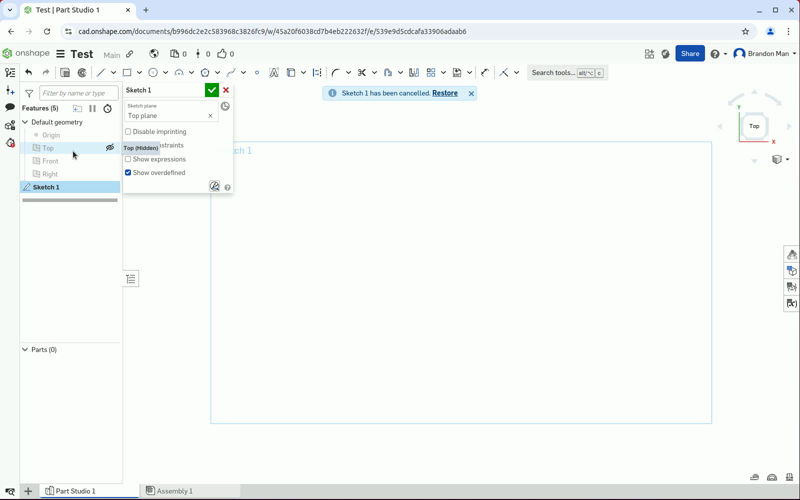
mouse_move(73, 352)
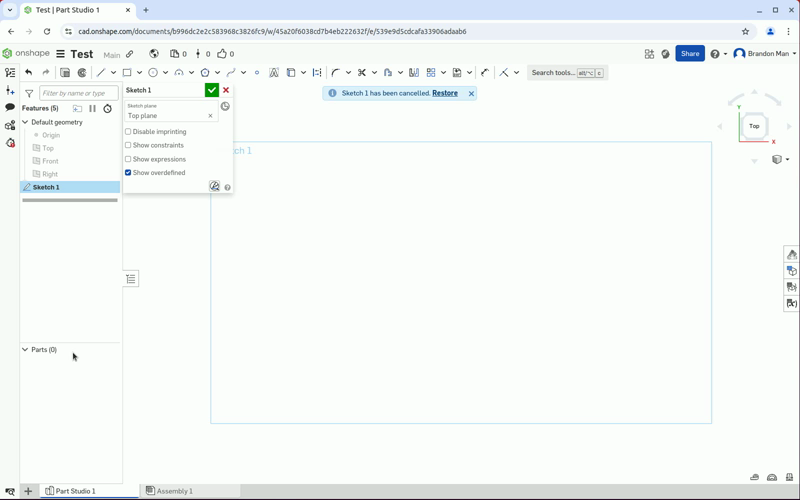
key(y)
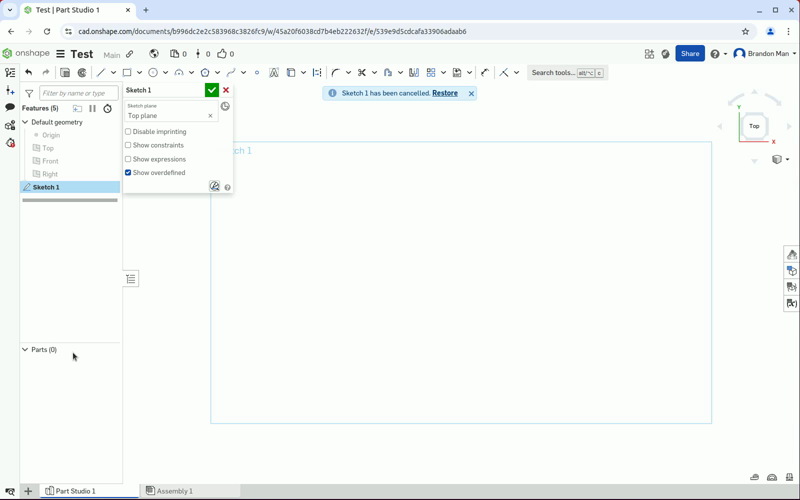
key(l)
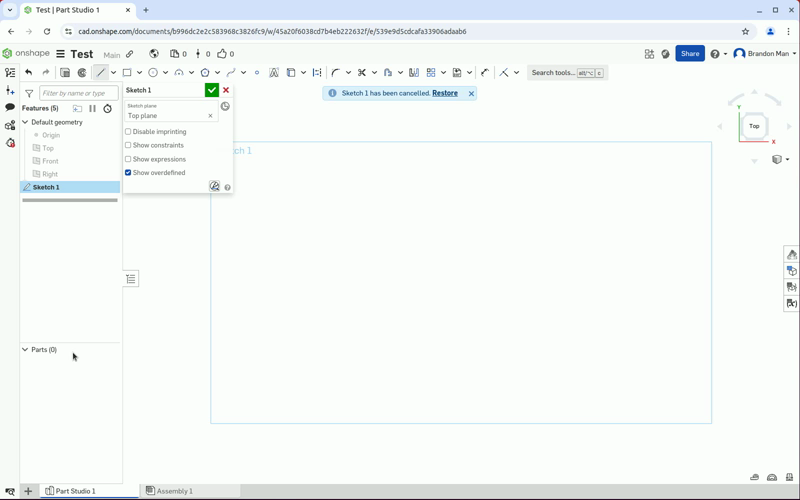
key_down(shift)
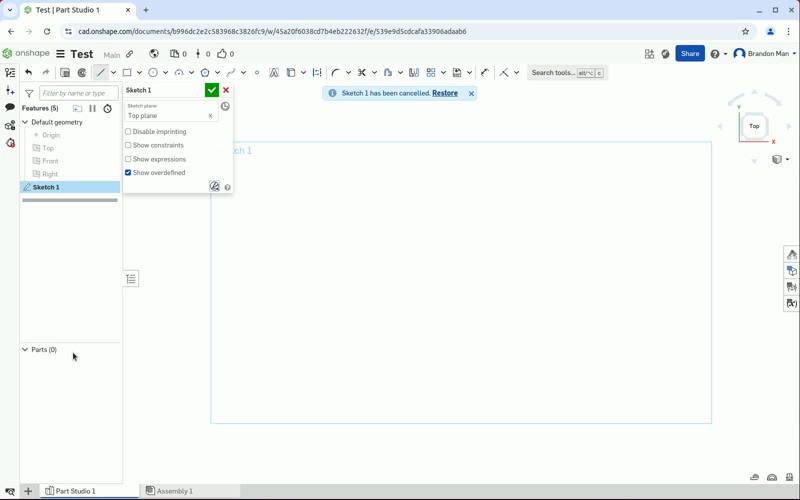
mouse_move(423, 395)
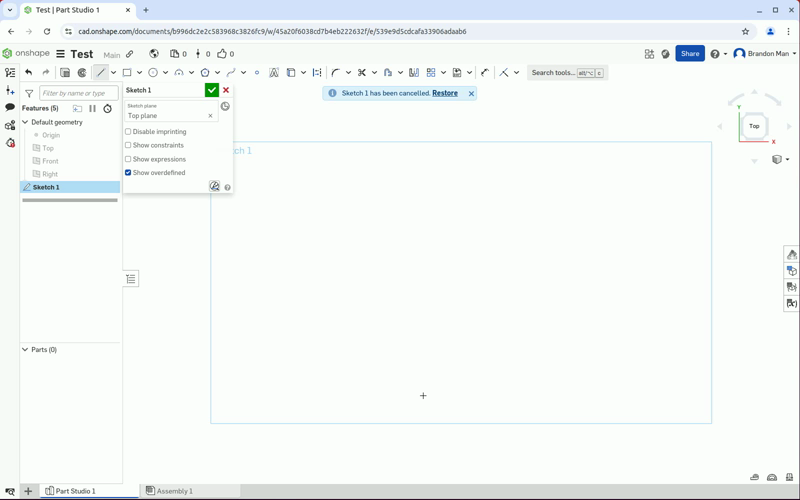
click(423, 395)
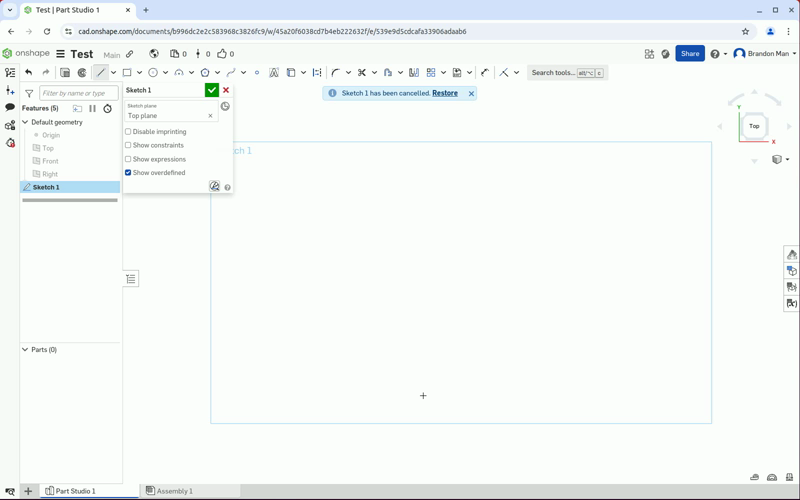
key_up(shift)
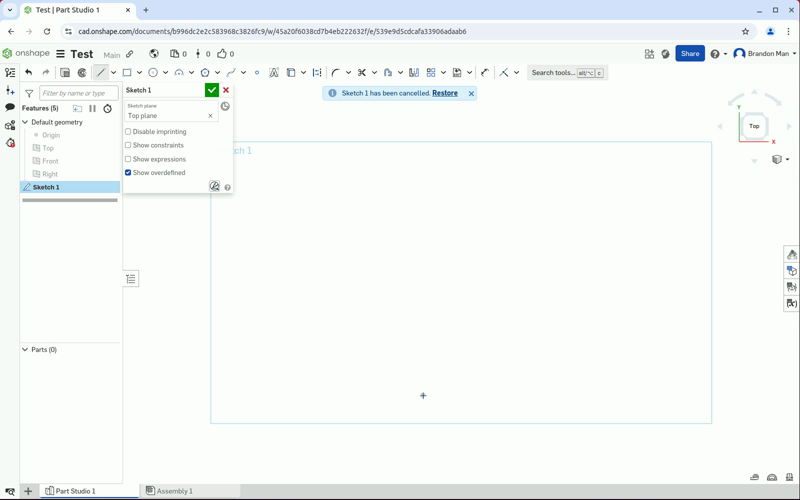
key_down(shift)
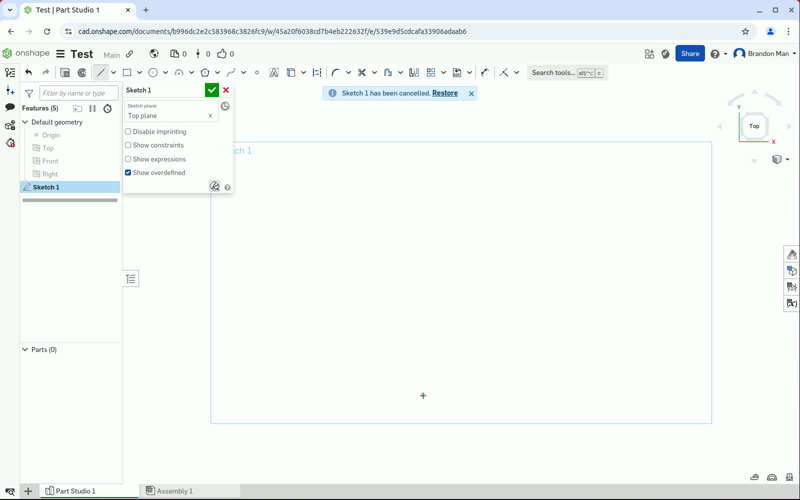
mouse_move(498, 395)
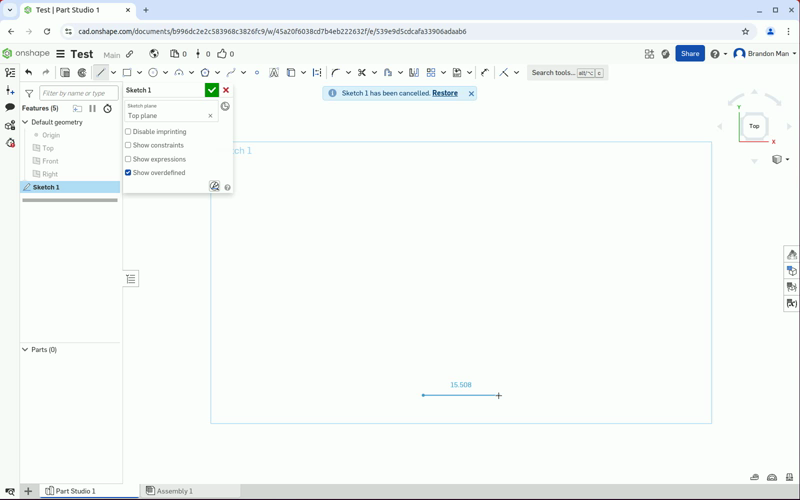
click(498, 395)
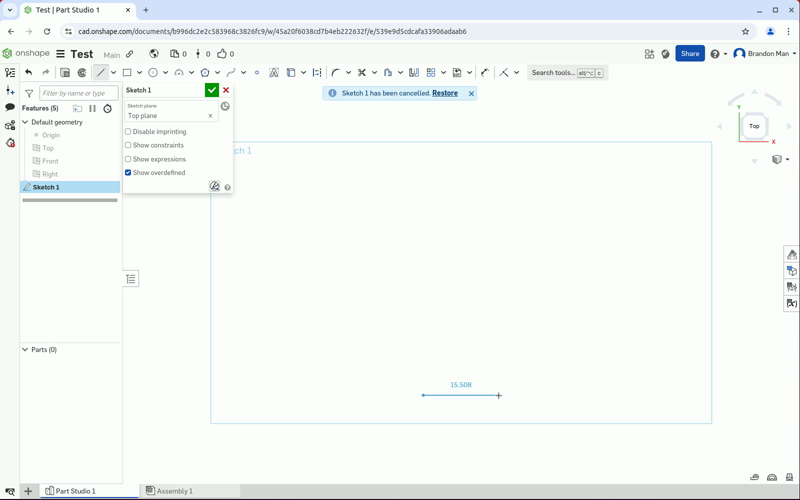
key_up(shift)
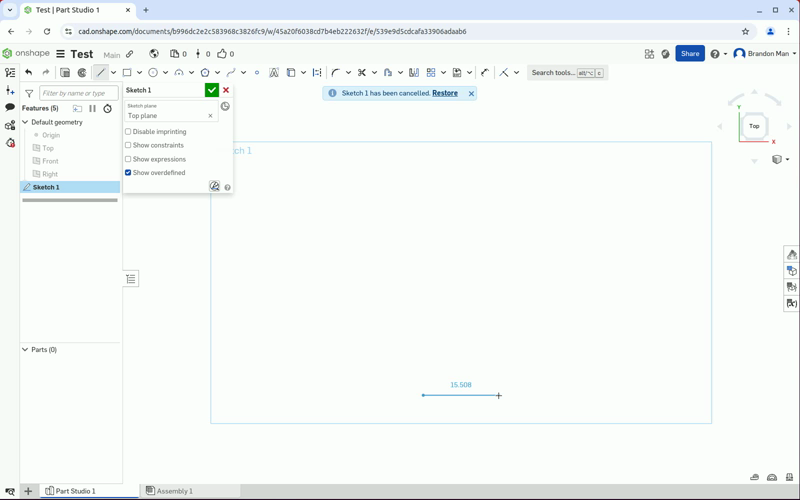
key_down(shift)
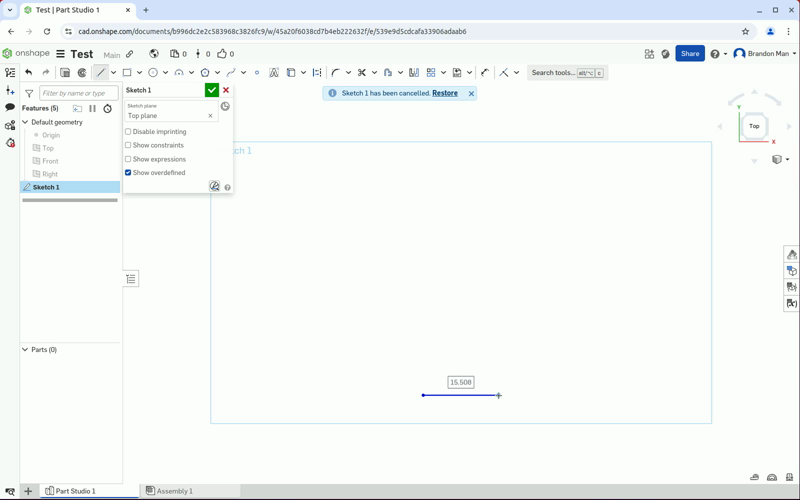
mouse_move(498, 171)
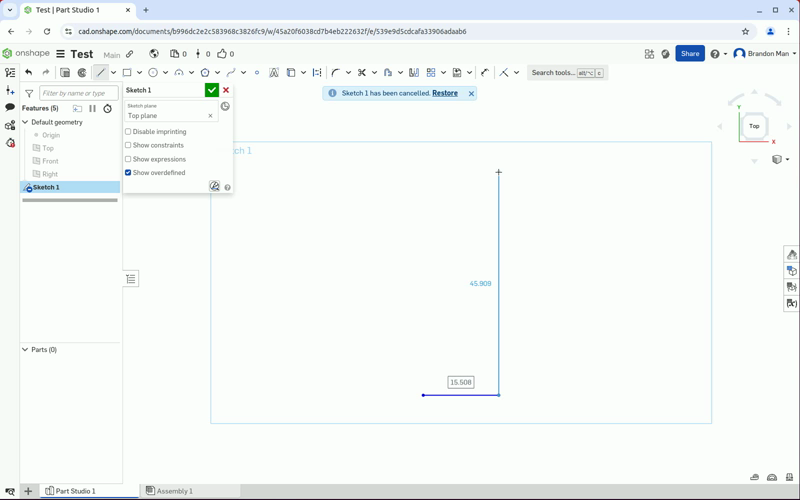
click(498, 171)
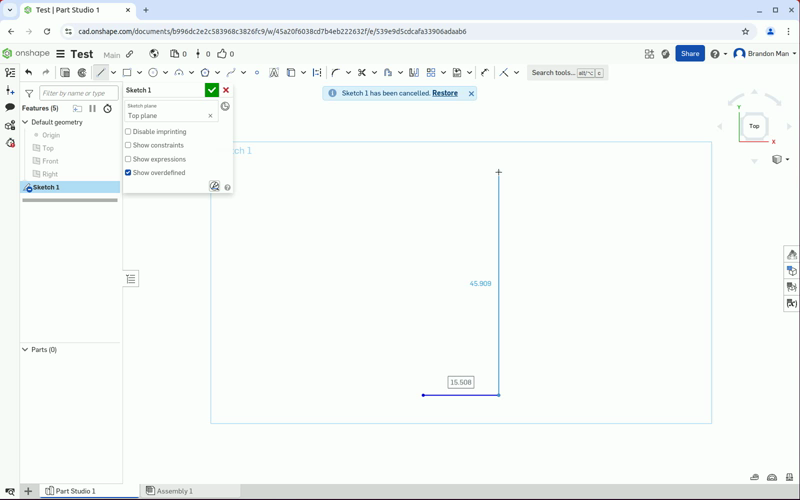
key_up(shift)
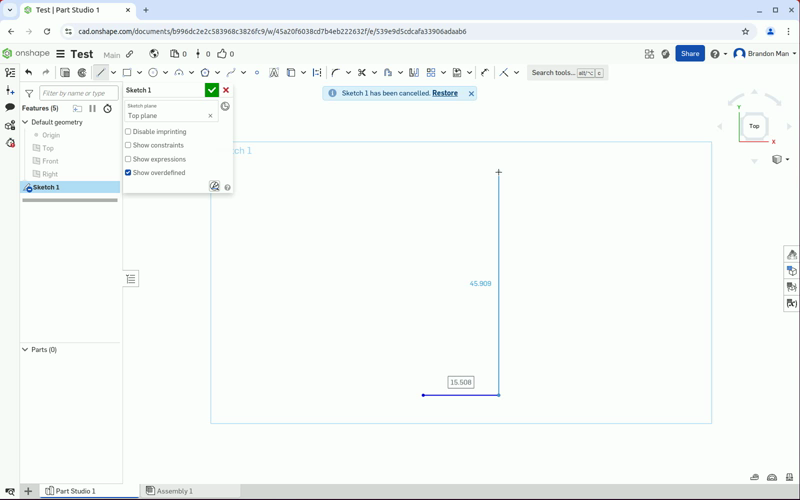
key_down(shift)
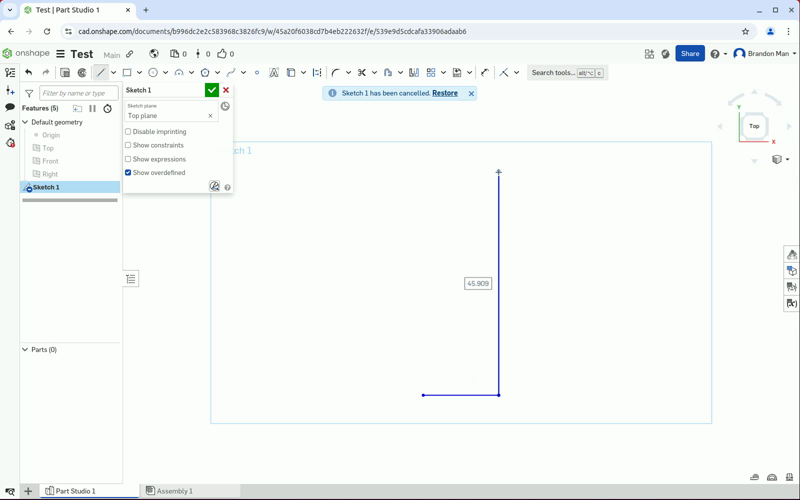
mouse_move(423, 171)
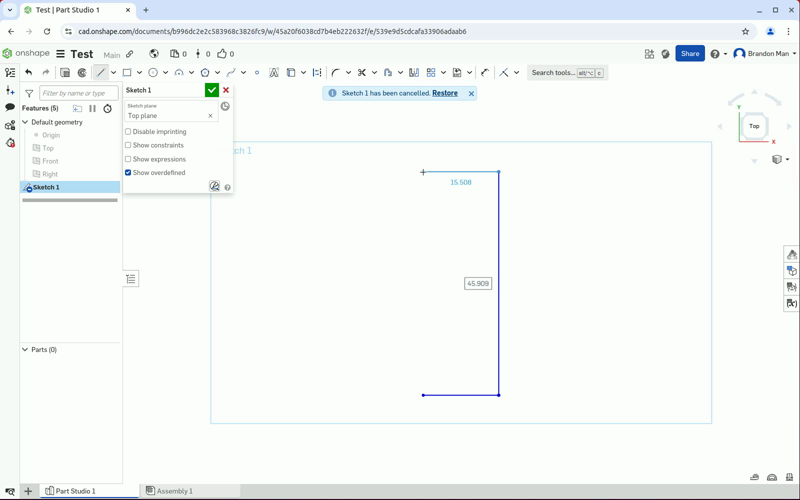
click(423, 171)
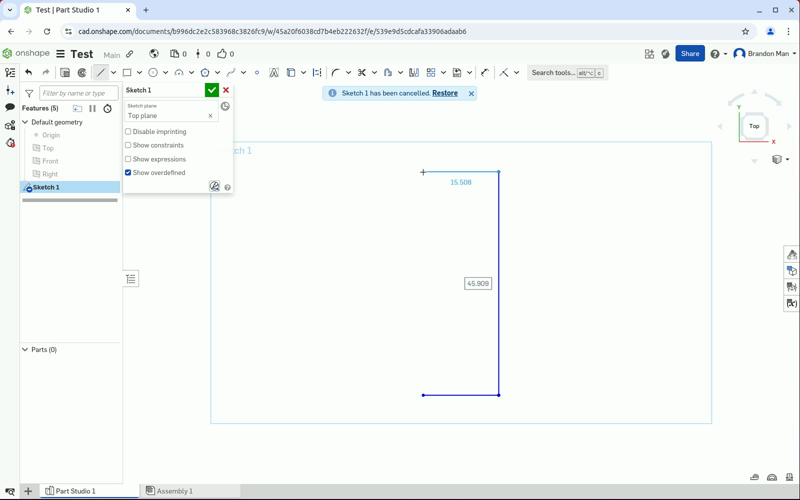
key_up(shift)
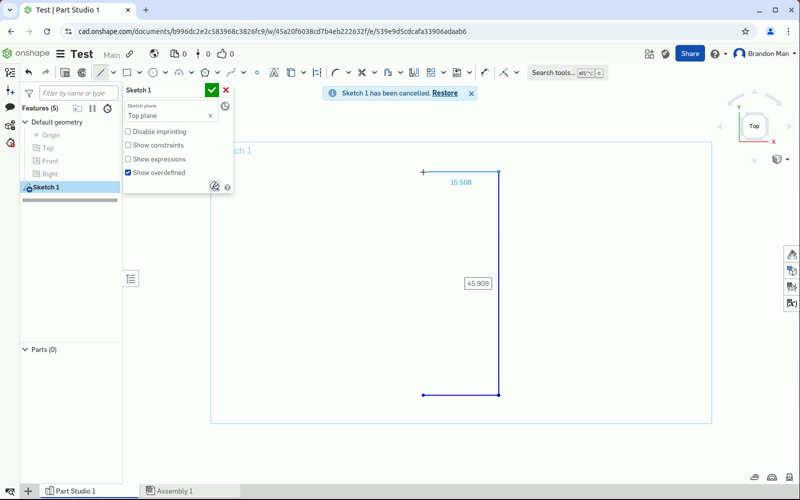
key_down(shift)
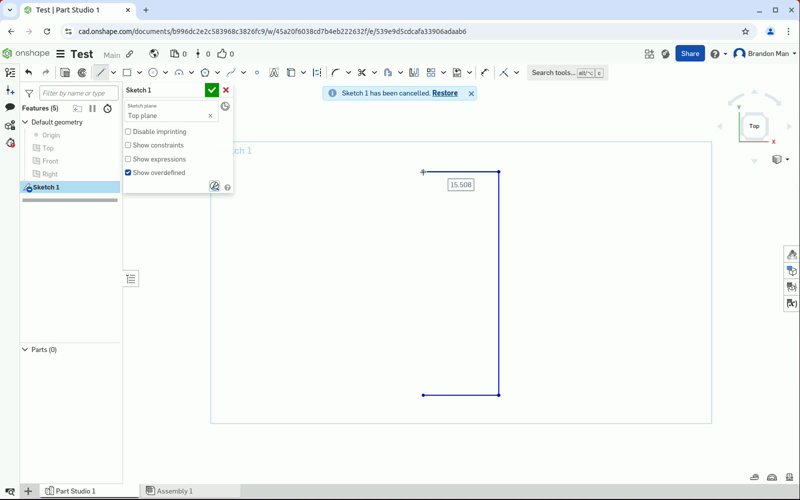
mouse_move(423, 395)
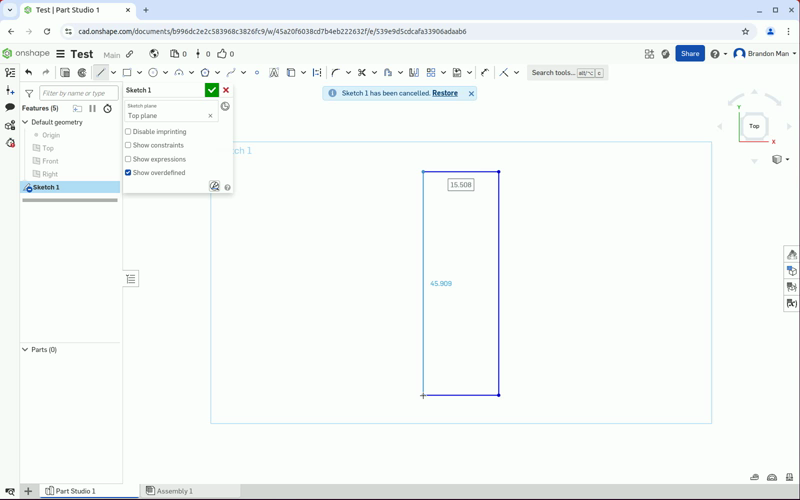
key_up(shift)
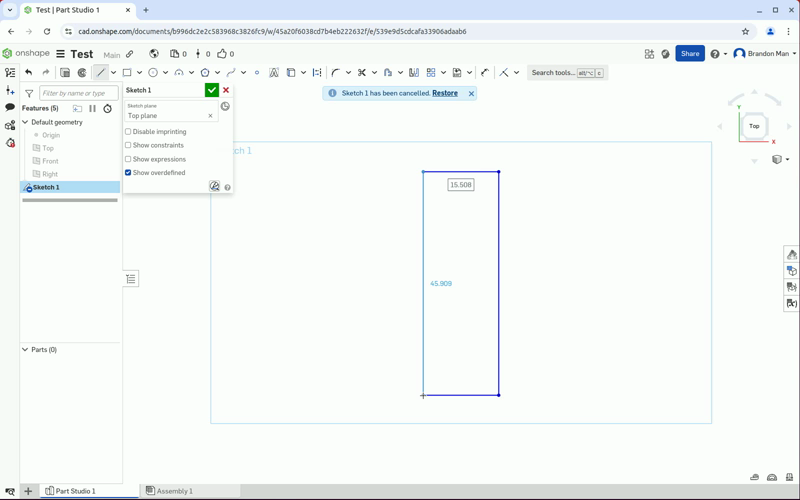
click(423, 395)
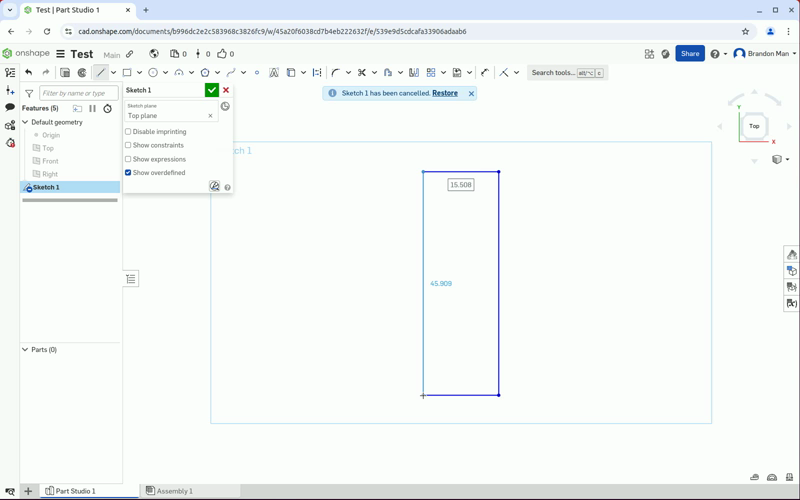
key(esc)
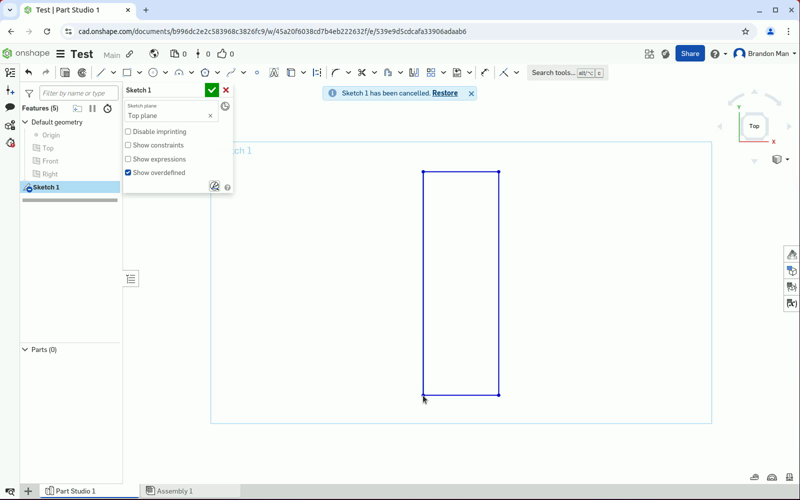
key(l)
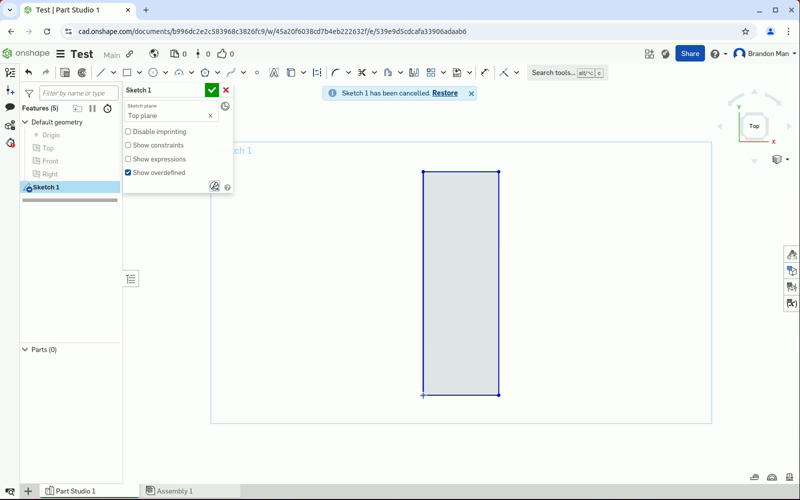
key_down(shift)
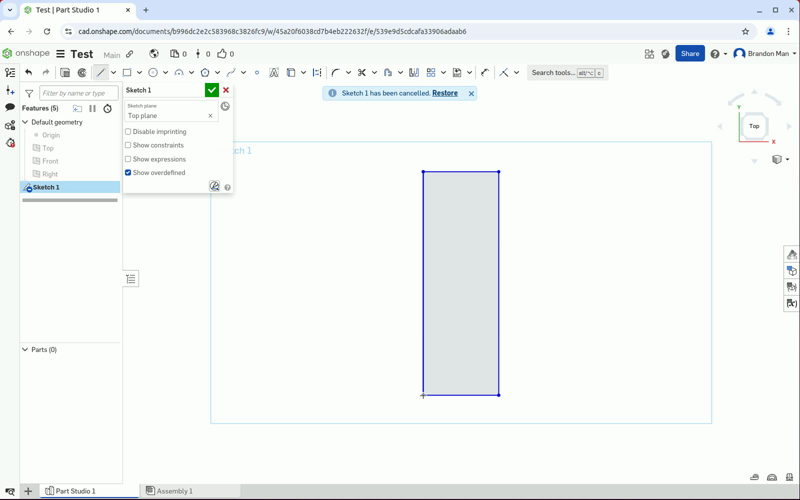
mouse_move(425, 393)
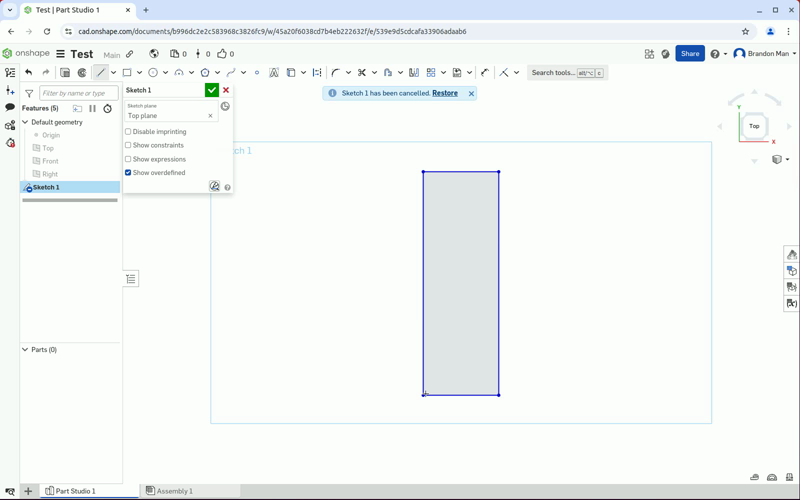
scroll(6)
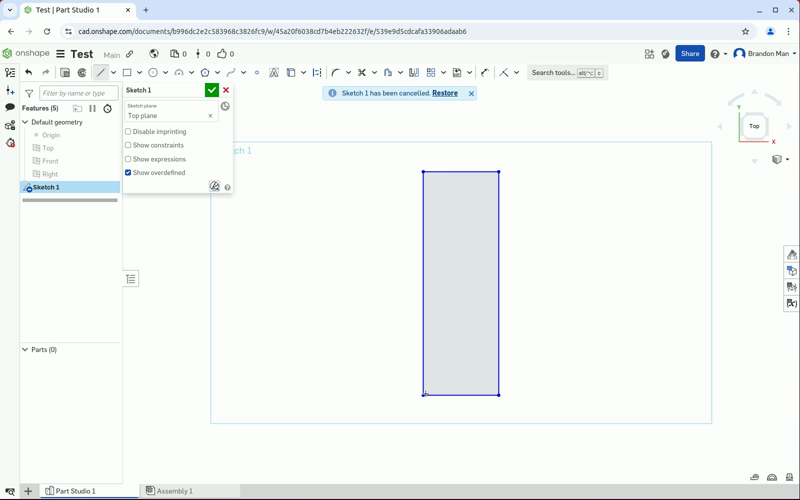
scroll(6)
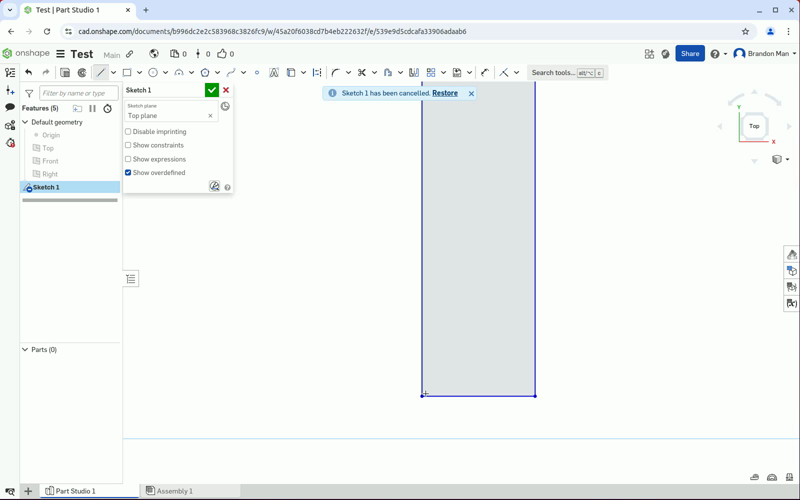
scroll(6)
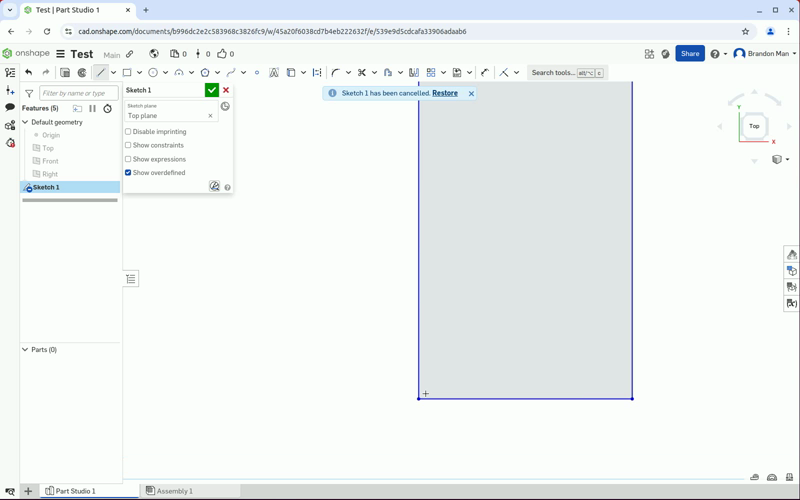
scroll(6)
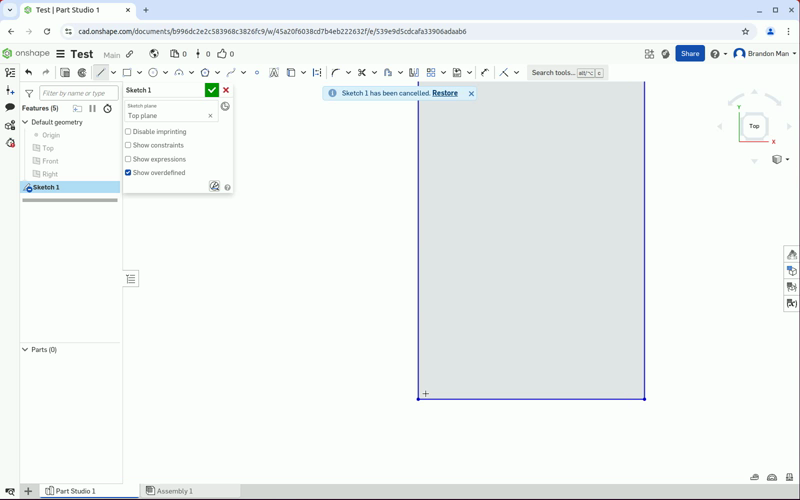
scroll(6)
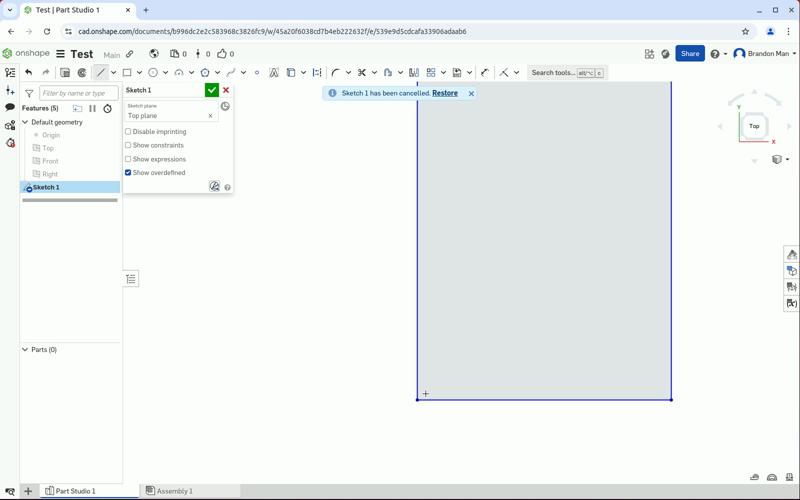
scroll(6)
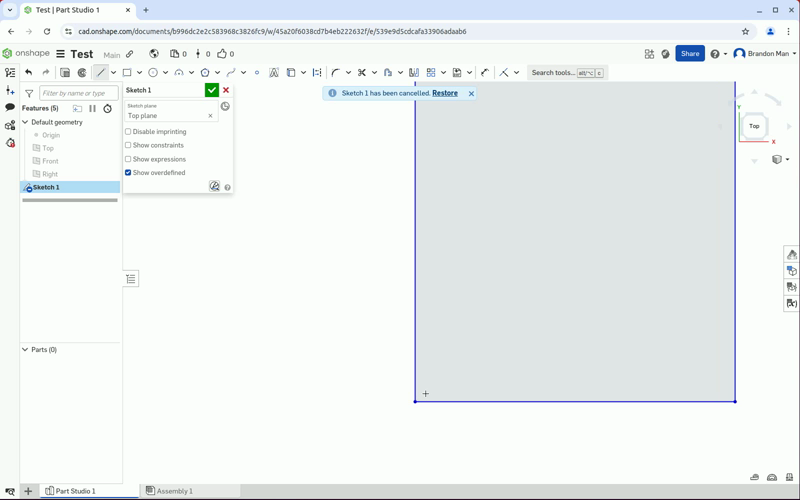
scroll(6)
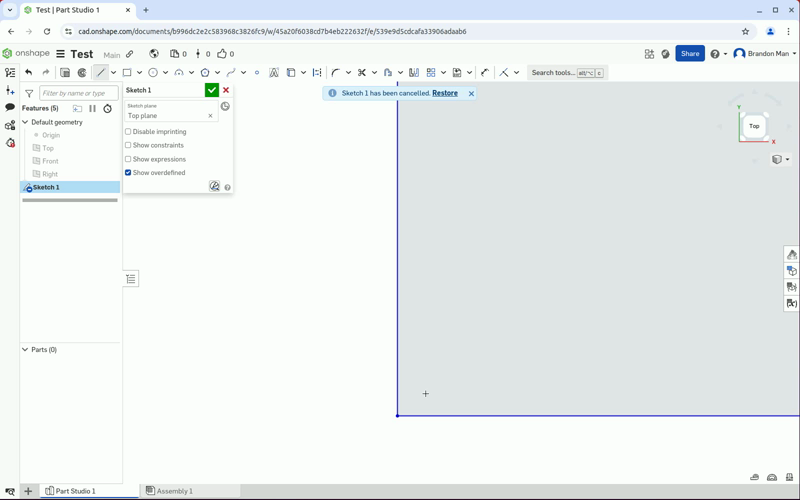
click(425, 393)
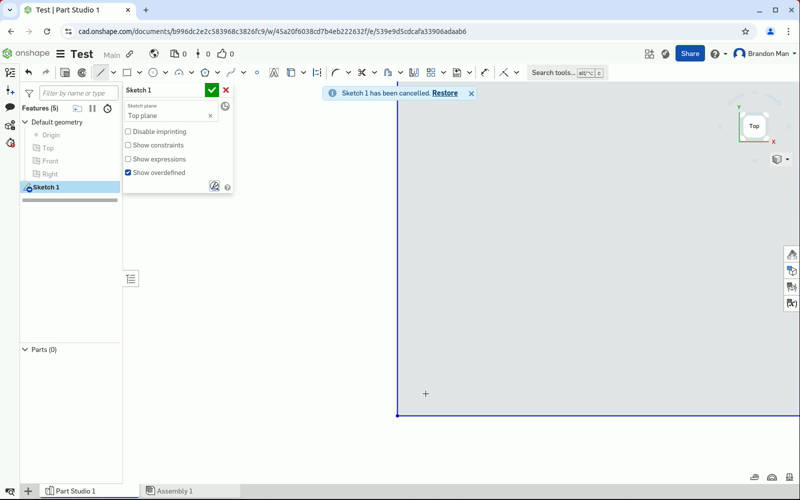
scroll(-6)
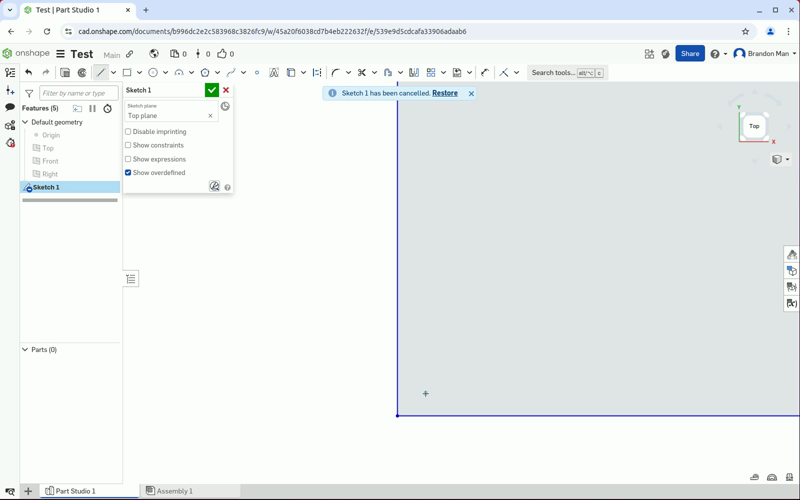
scroll(-6)
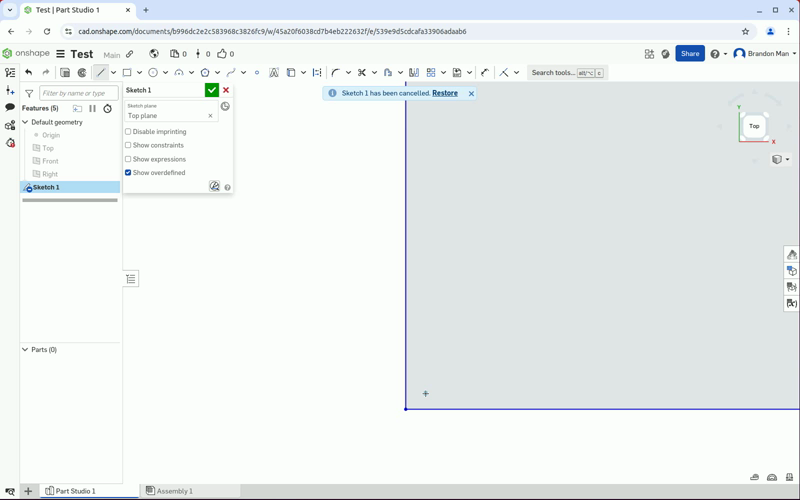
scroll(-6)
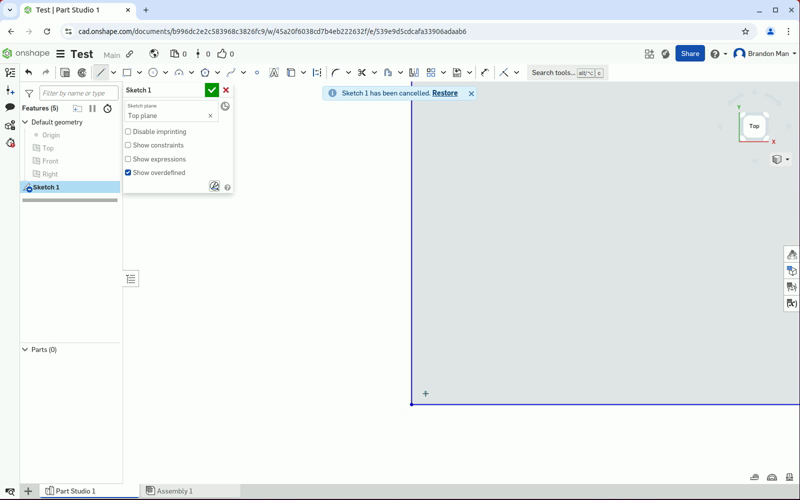
scroll(-6)
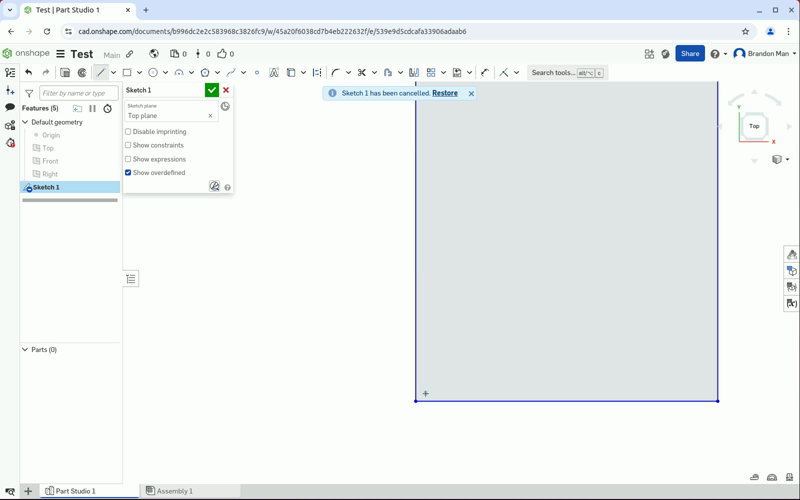
scroll(-6)
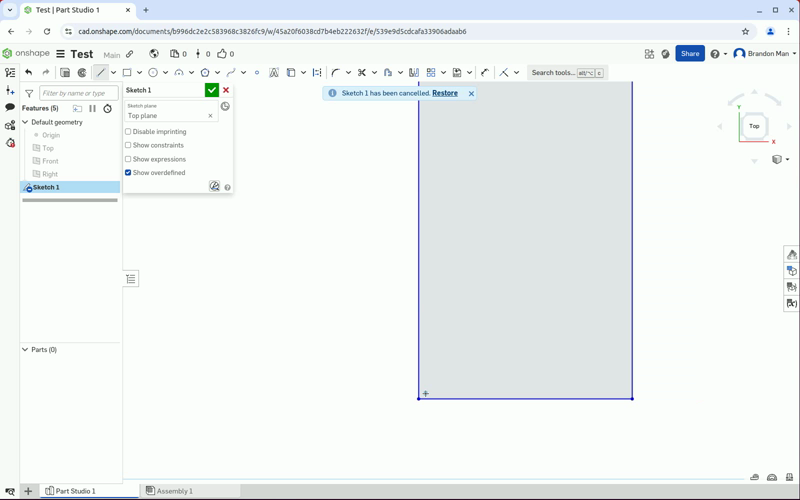
scroll(-6)
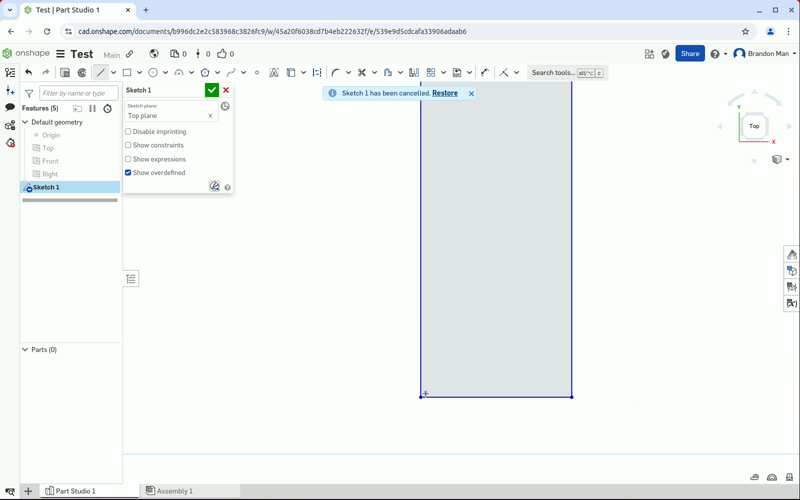
scroll(-6)
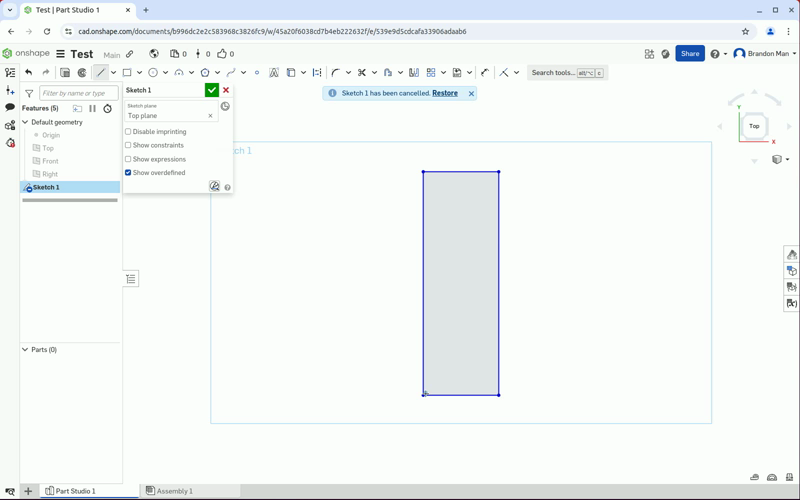
key_up(shift)
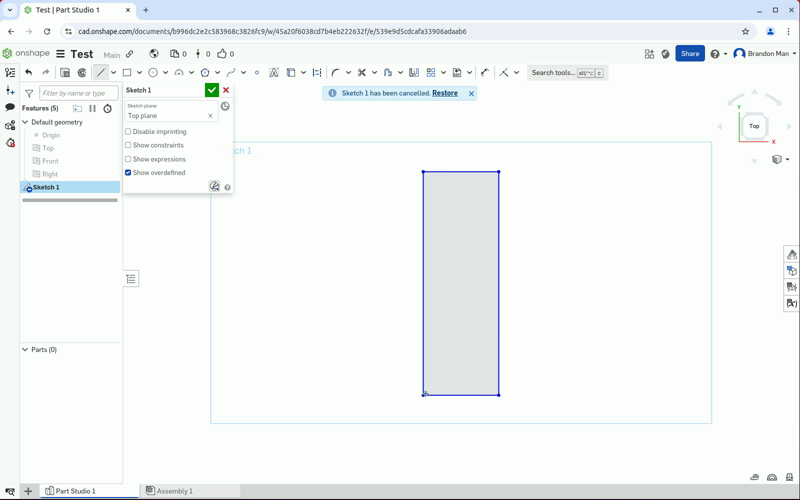
key_down(shift)
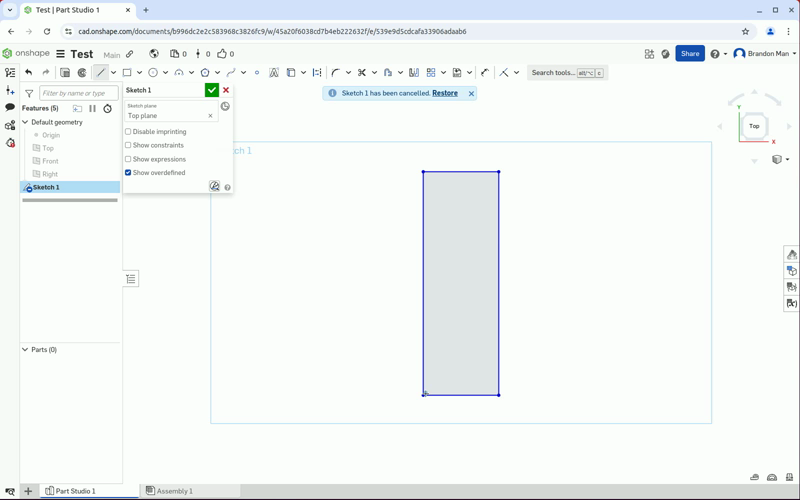
mouse_move(494, 393)
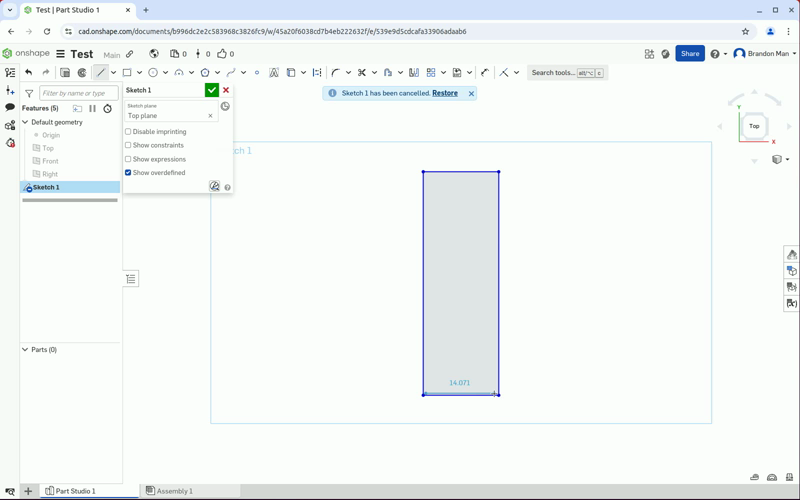
click(494, 393)
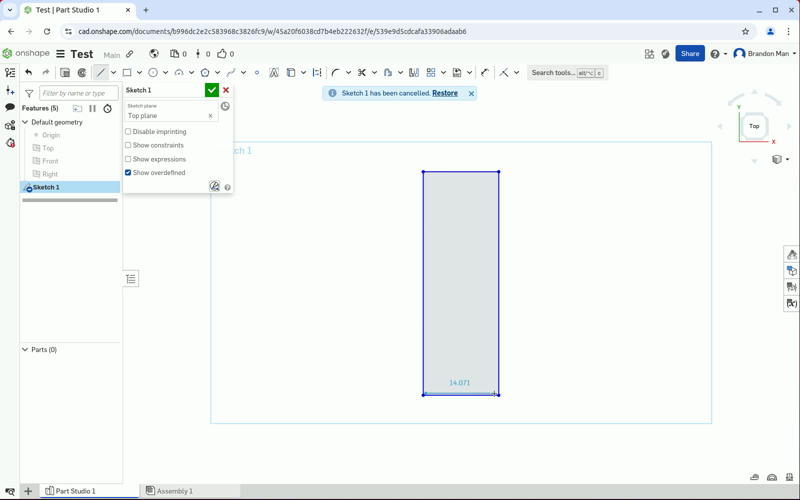
key_up(shift)
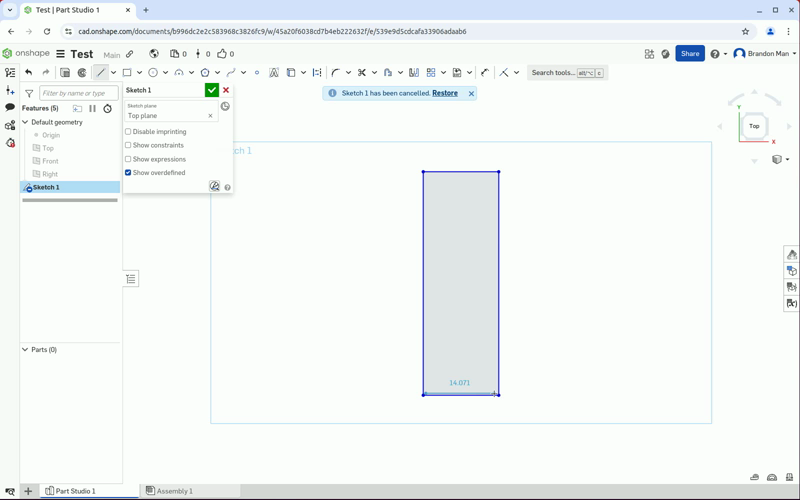
key_down(shift)
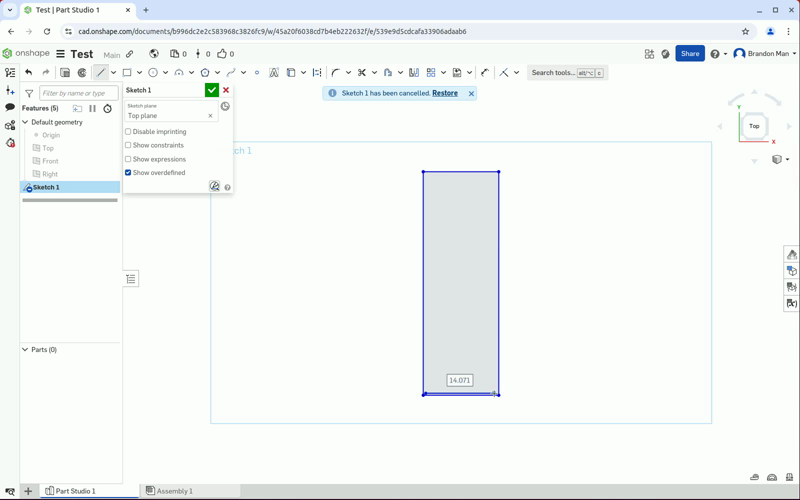
mouse_move(494, 322)
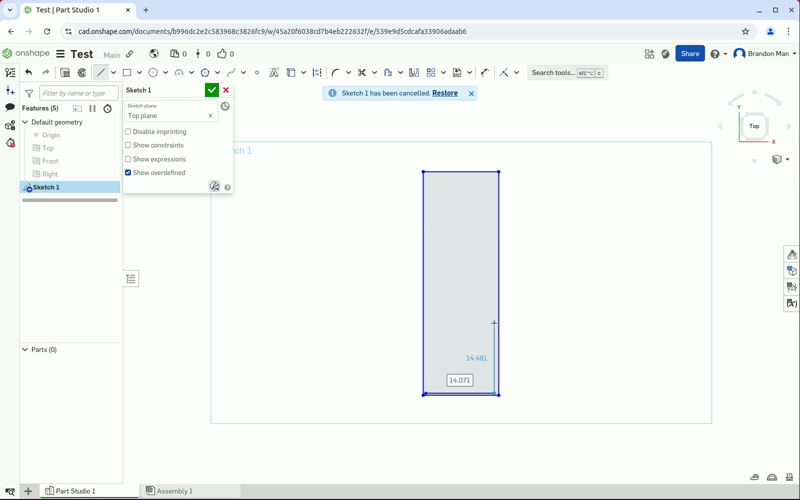
click(494, 322)
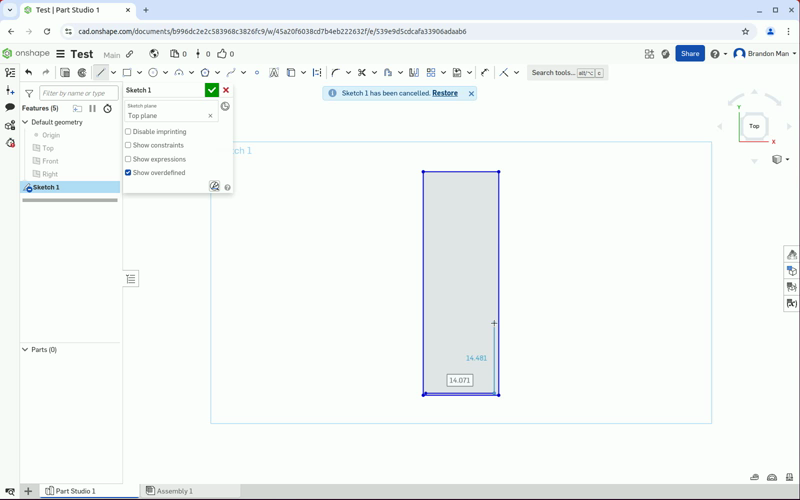
key_up(shift)
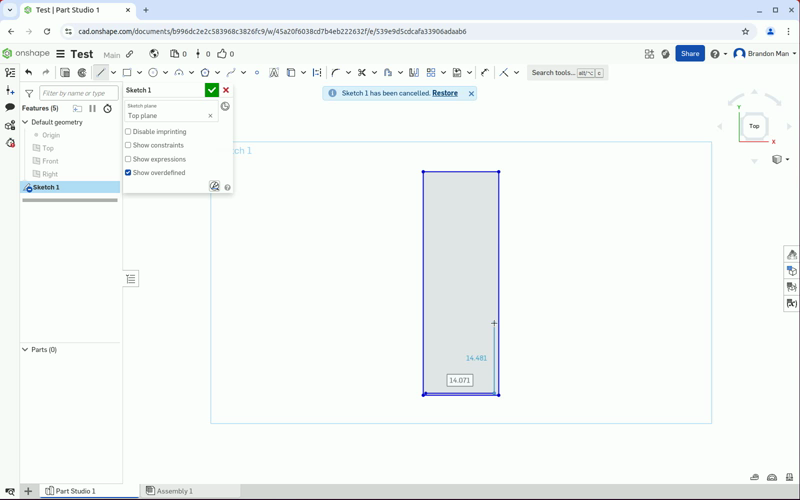
key_down(shift)
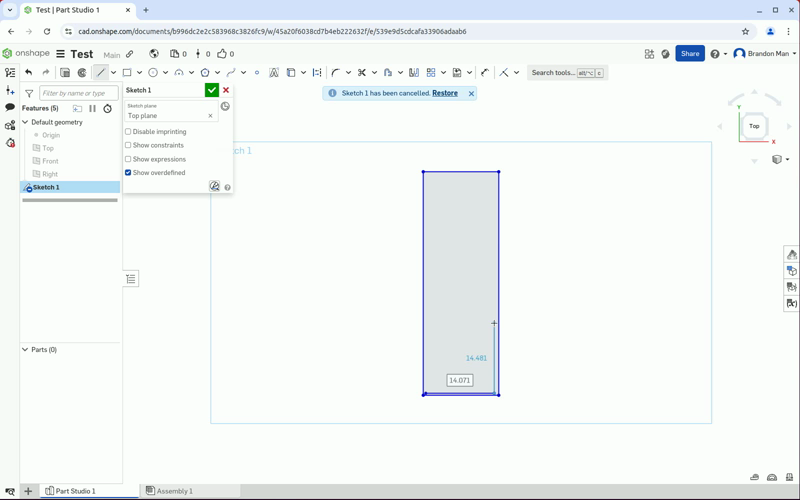
mouse_move(425, 322)
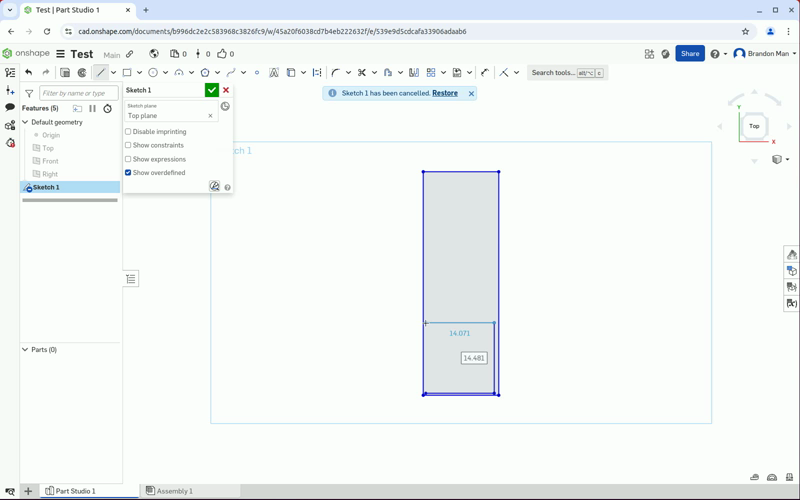
click(425, 322)
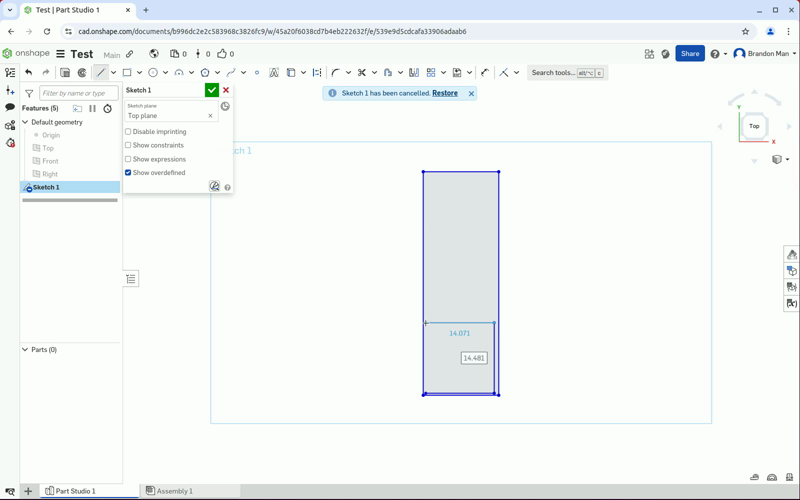
key_up(shift)
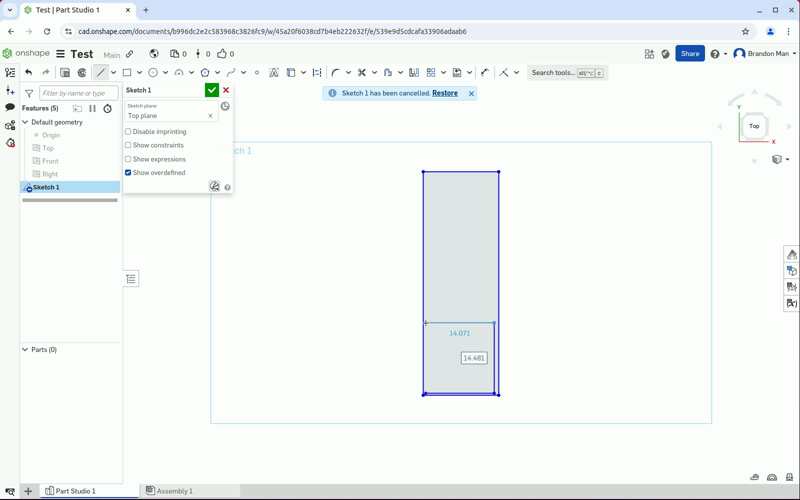
key_down(shift)
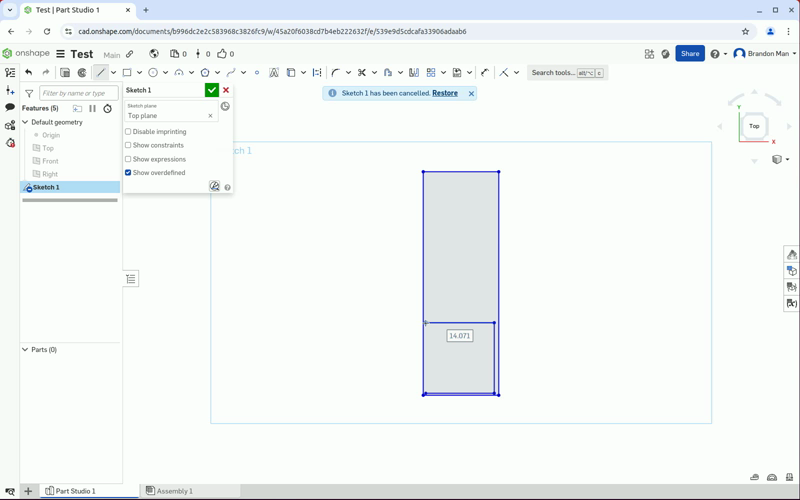
mouse_move(425, 393)
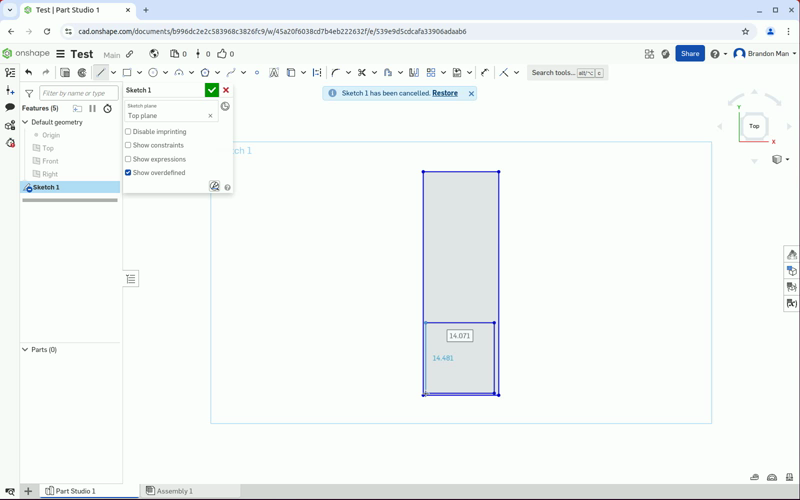
scroll(6)
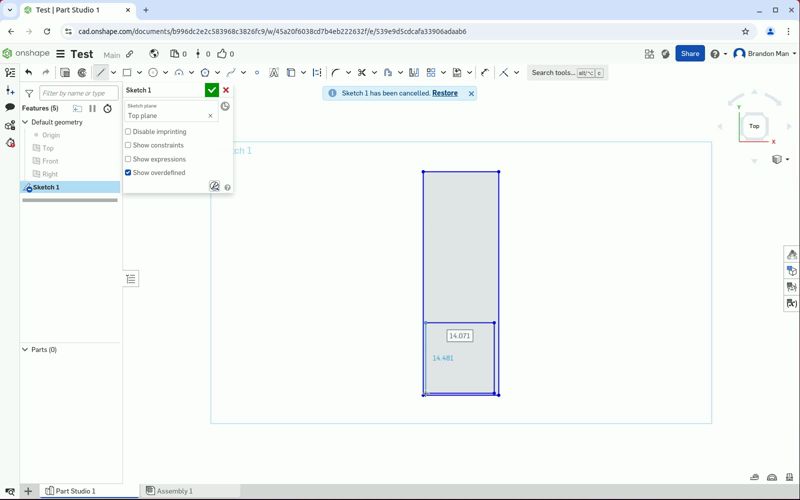
scroll(6)
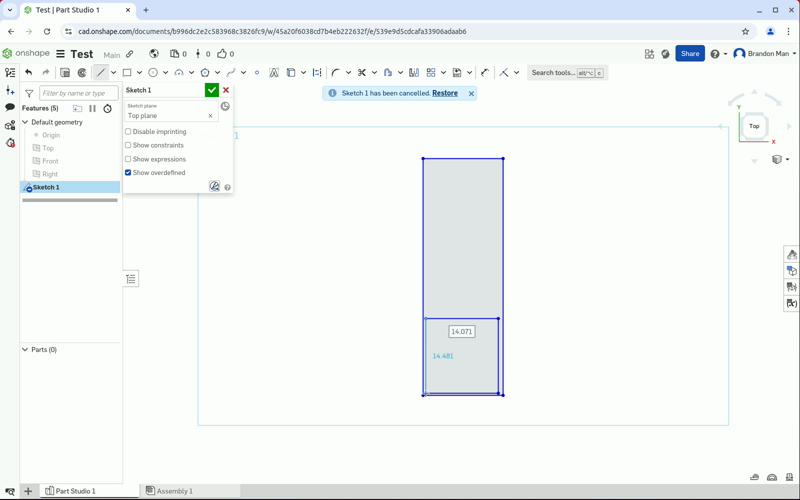
scroll(6)
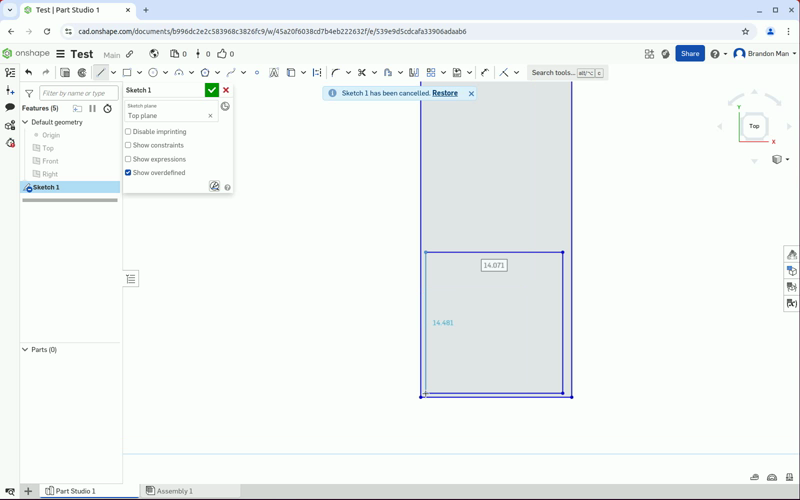
scroll(6)
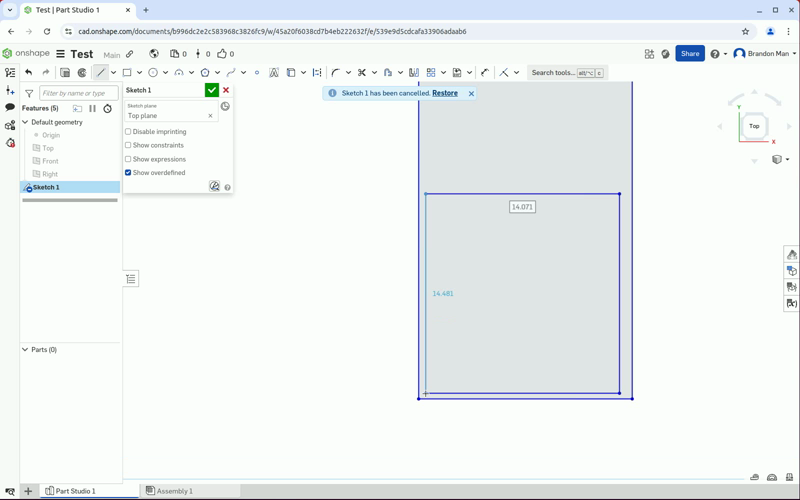
scroll(6)
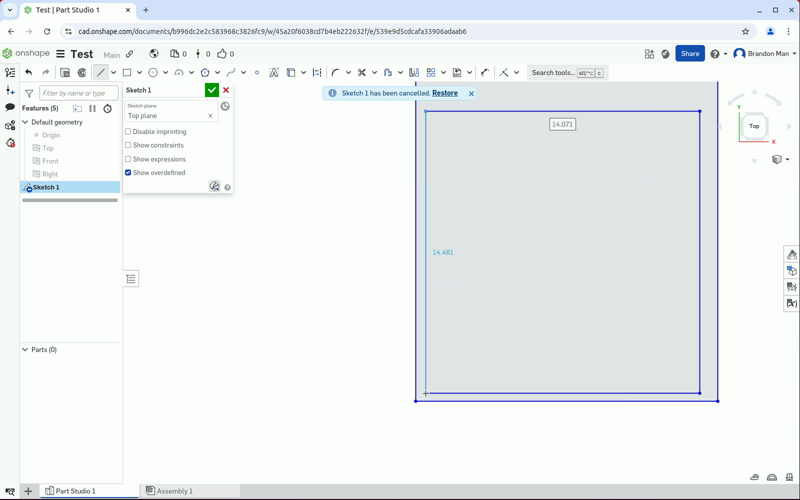
scroll(6)
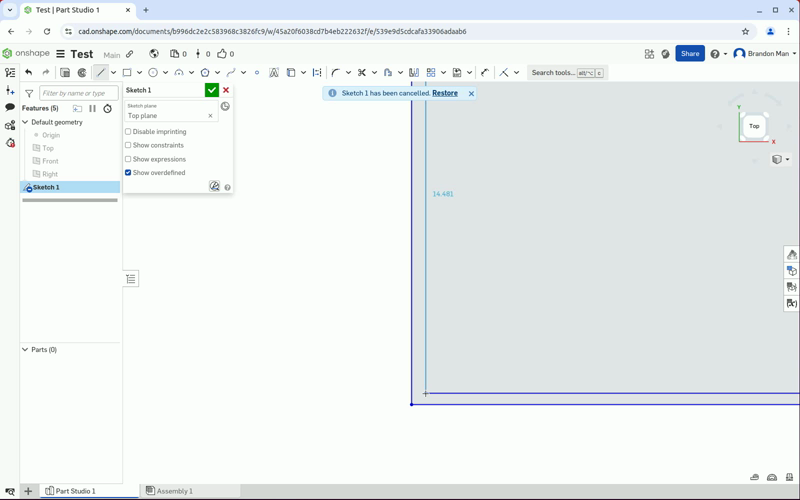
scroll(6)
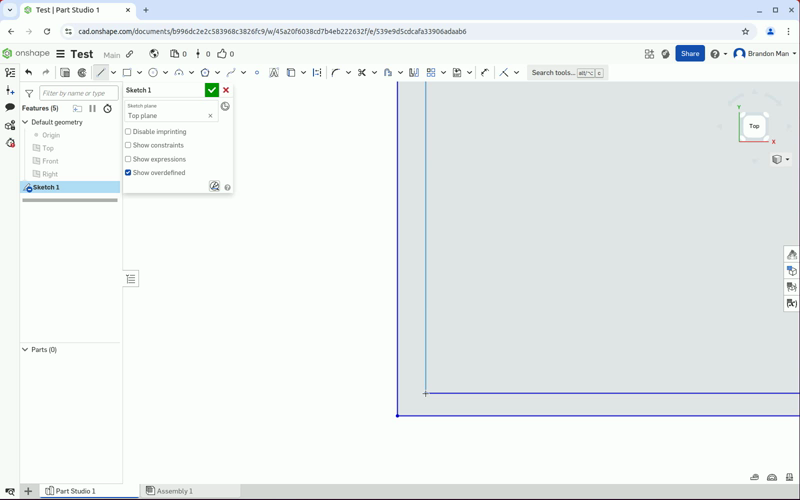
key_up(shift)
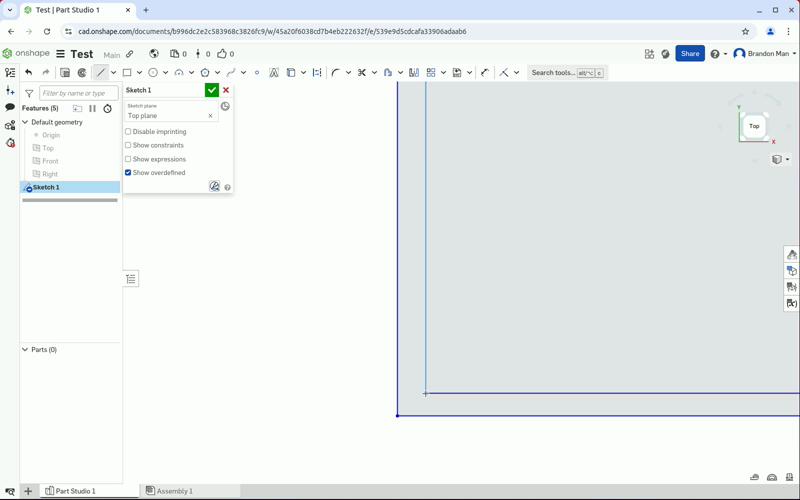
click(425, 393)
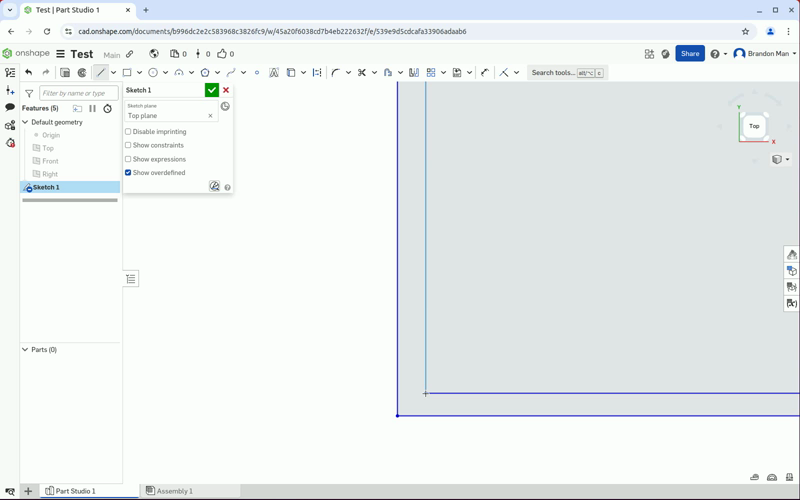
scroll(-6)
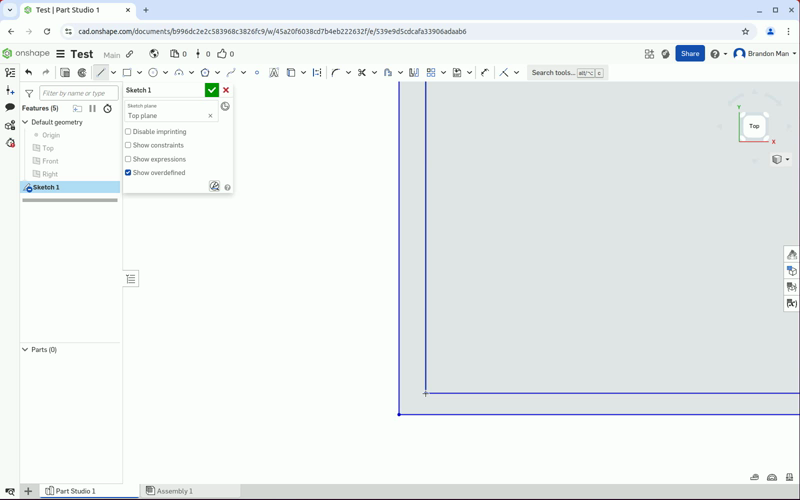
scroll(-6)
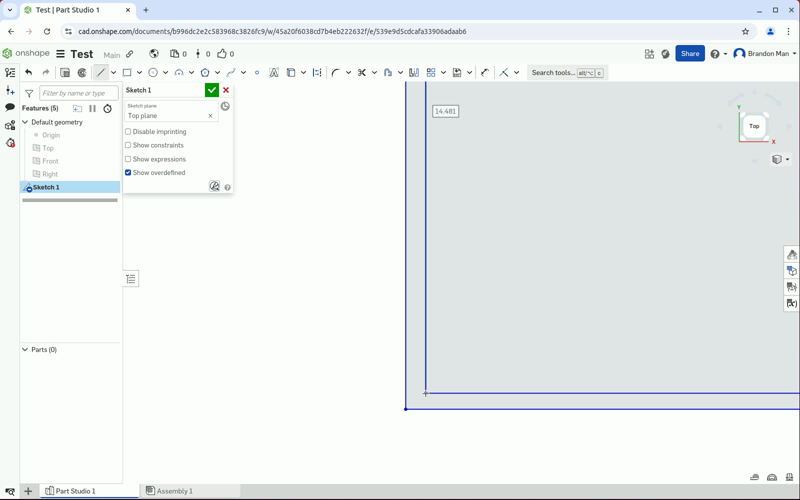
scroll(-6)
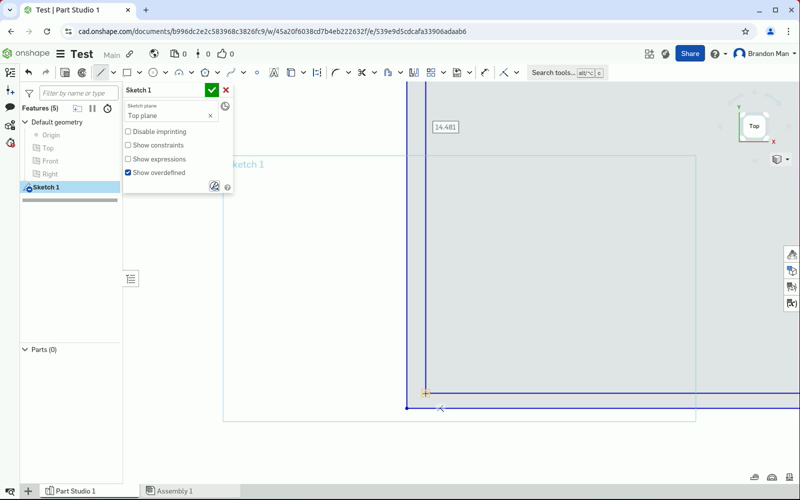
scroll(-6)
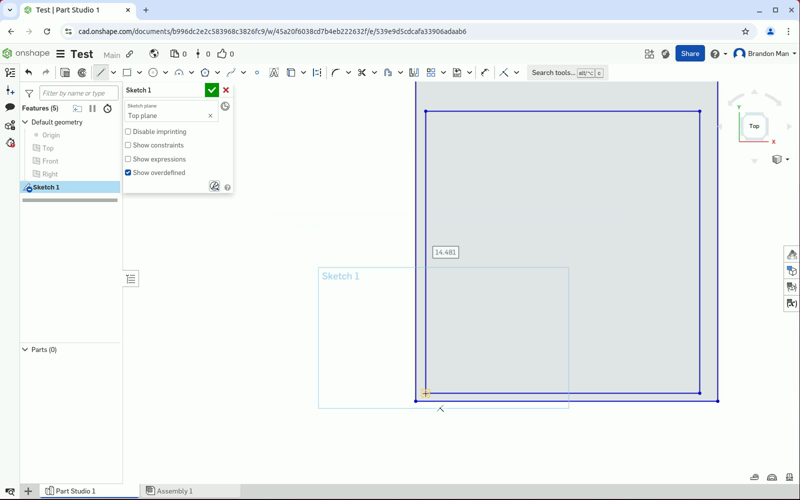
scroll(-6)
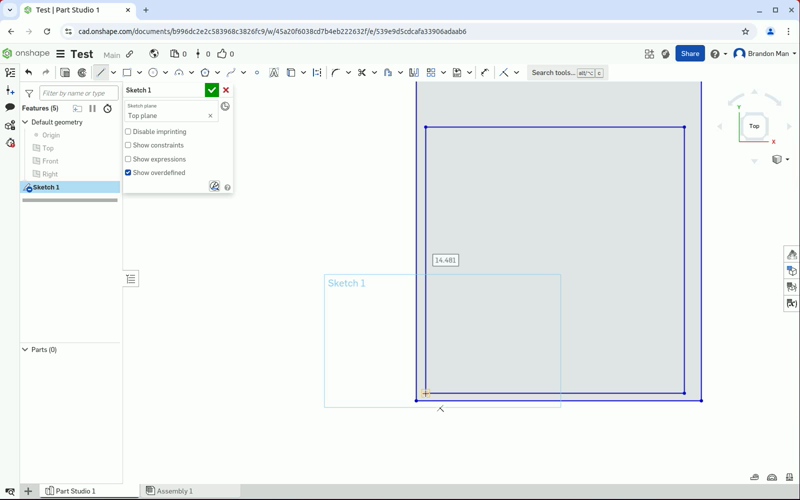
scroll(-6)
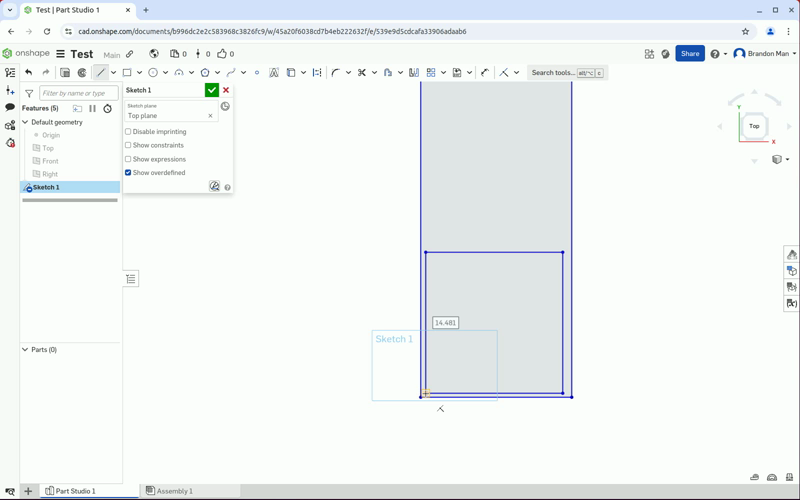
scroll(-6)
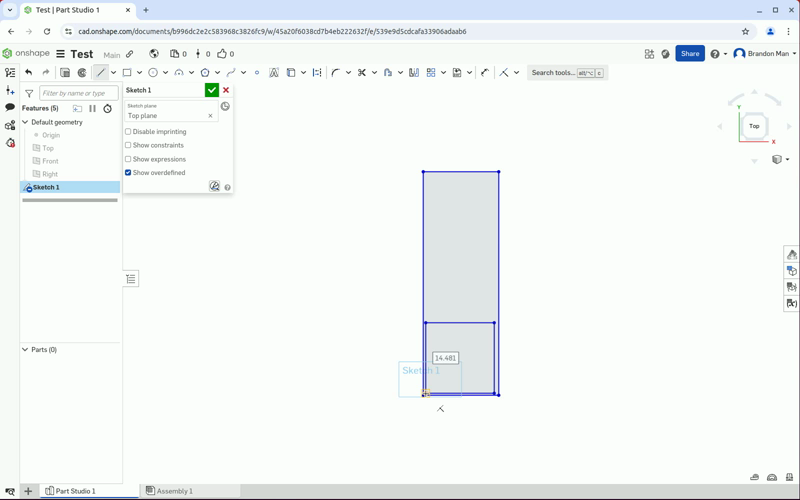
key(esc)
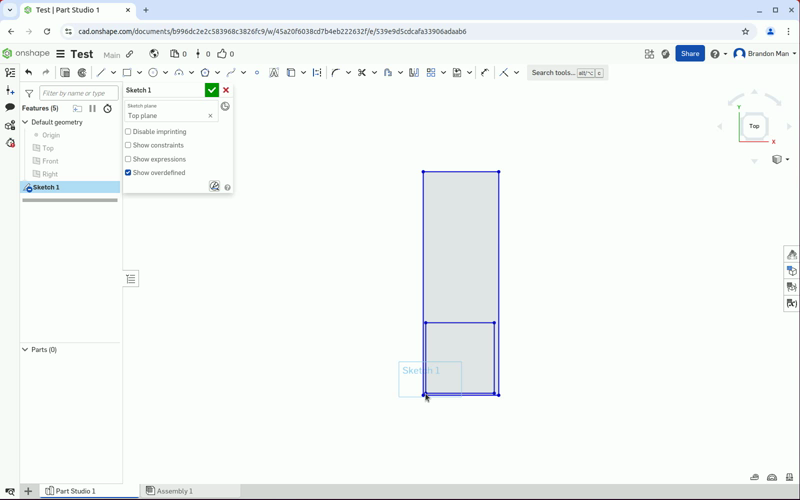
key(l)
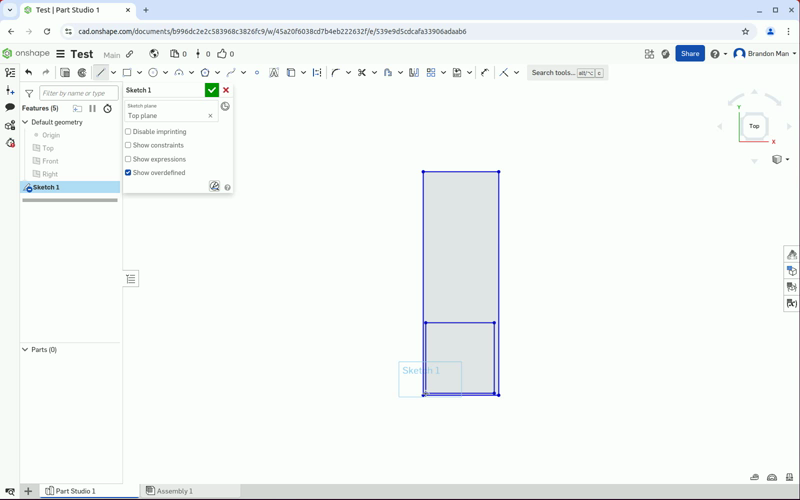
key_down(shift)
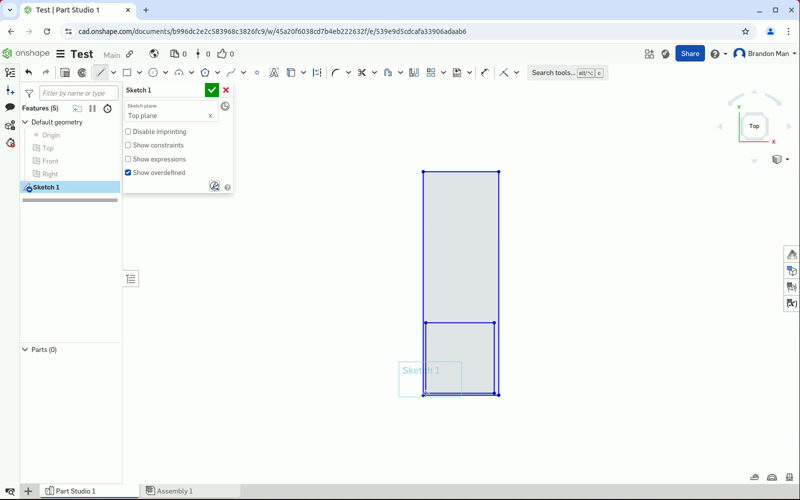
mouse_move(425, 320)
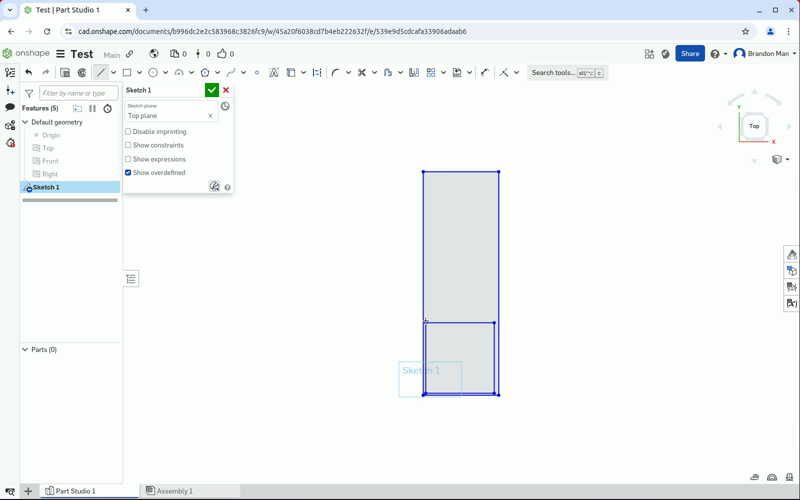
scroll(6)
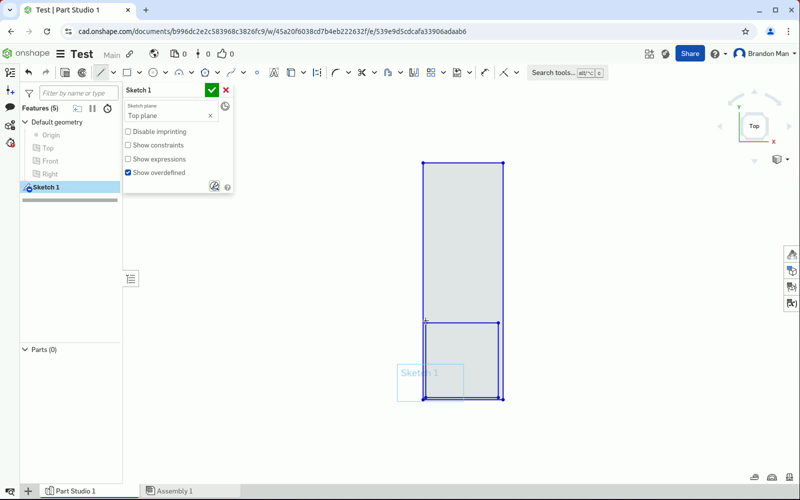
scroll(6)
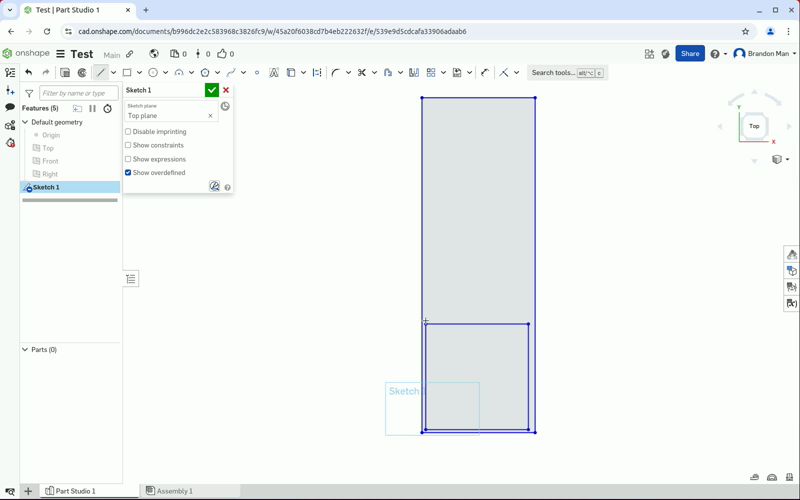
scroll(6)
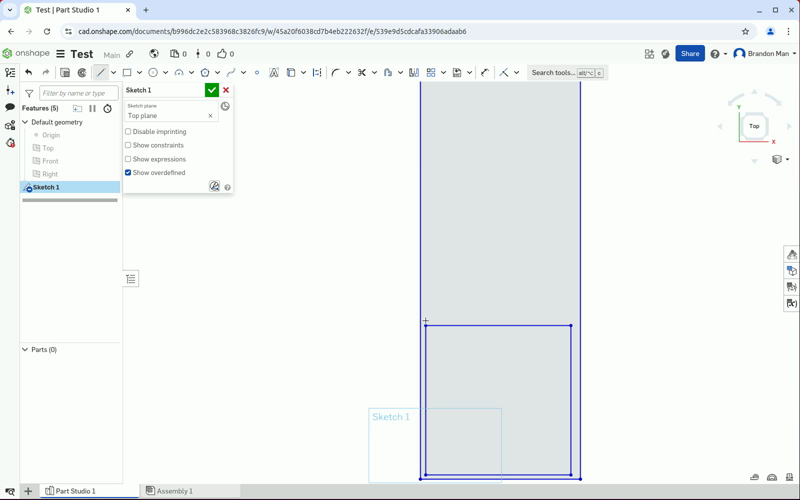
scroll(6)
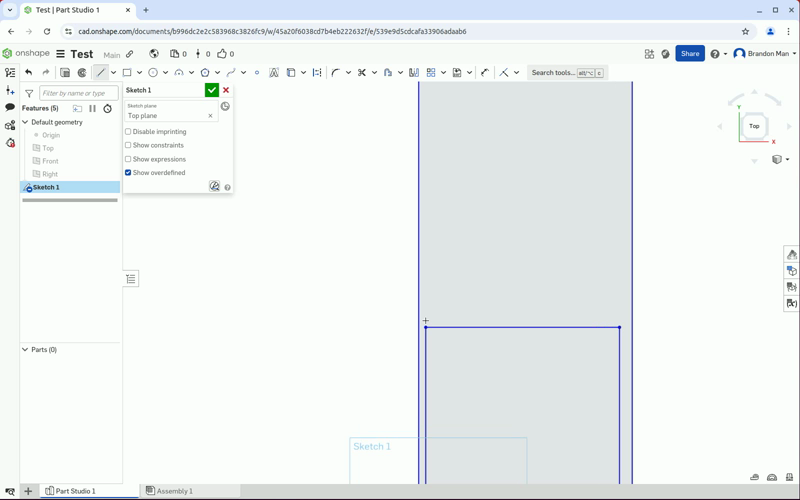
scroll(6)
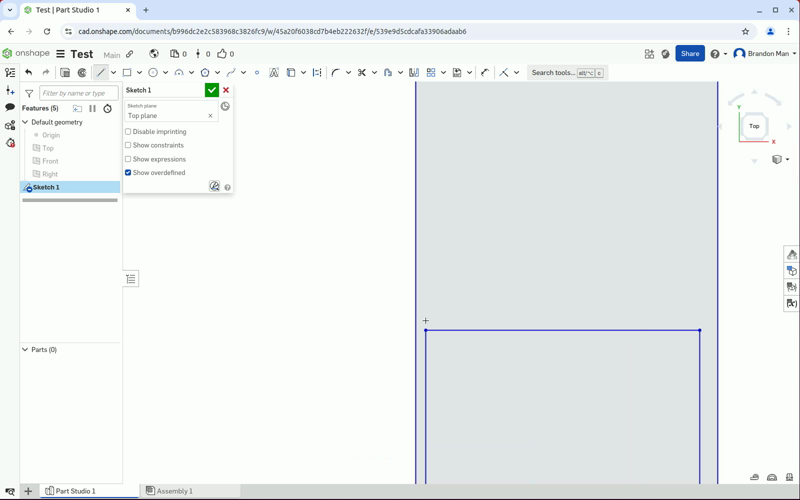
scroll(6)
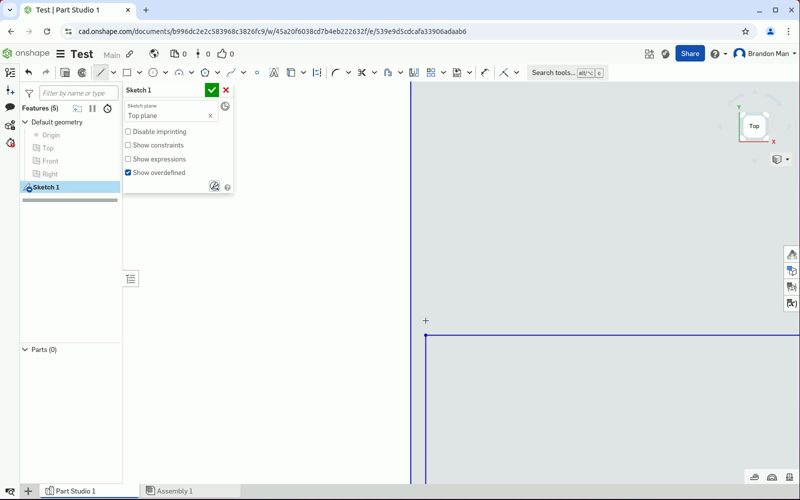
scroll(6)
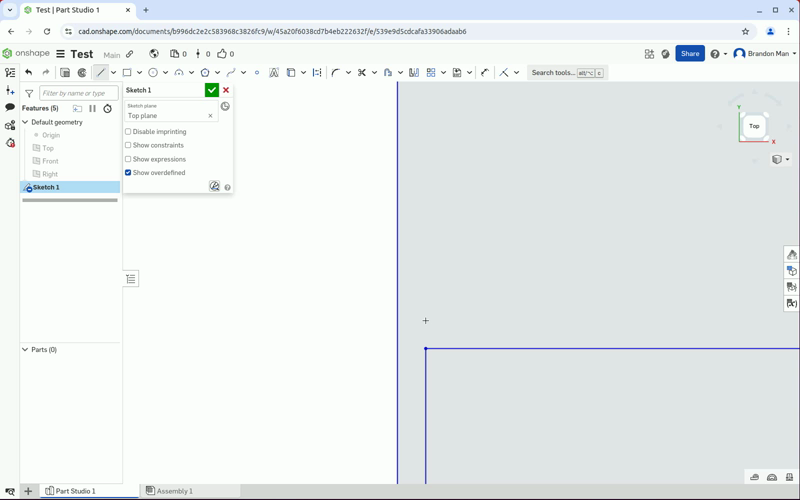
click(425, 320)
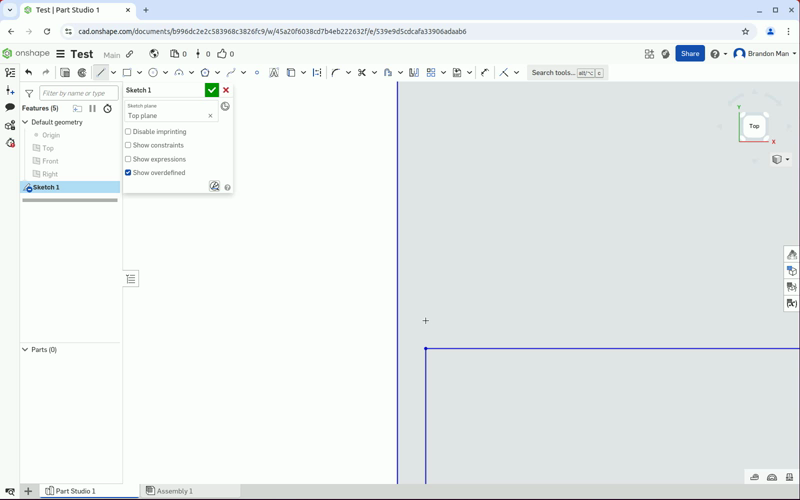
scroll(-6)
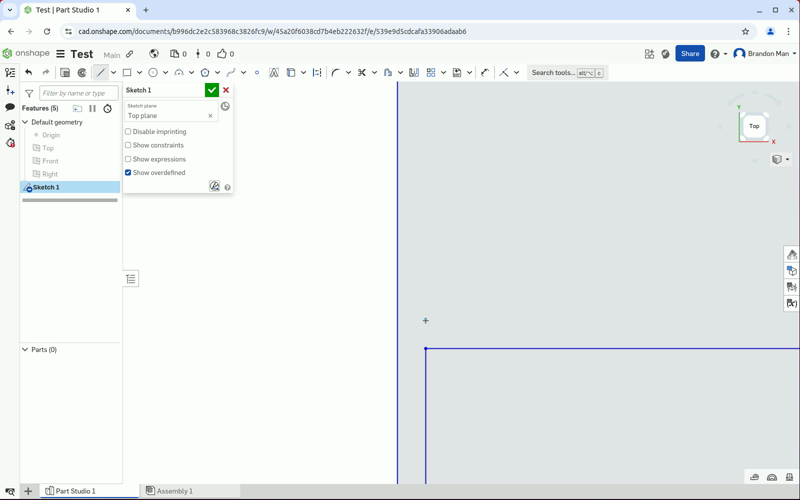
scroll(-6)
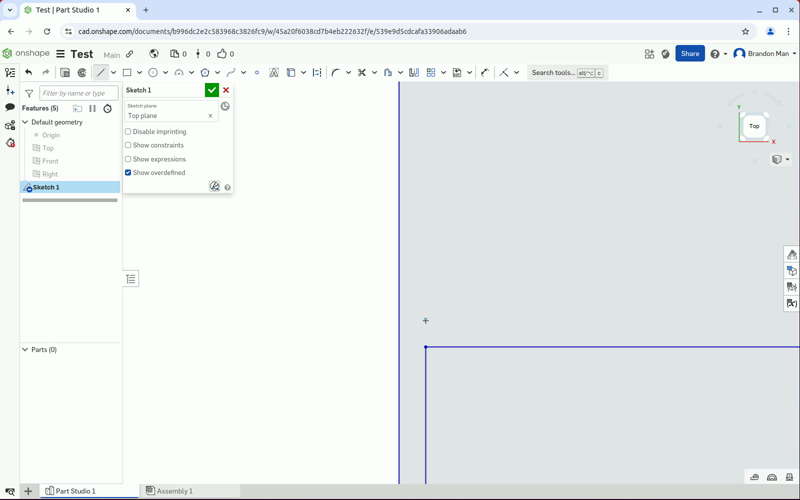
scroll(-6)
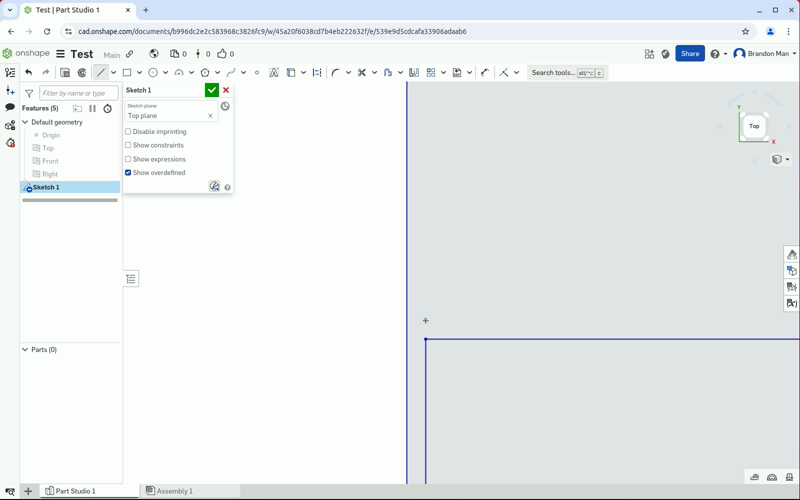
scroll(-6)
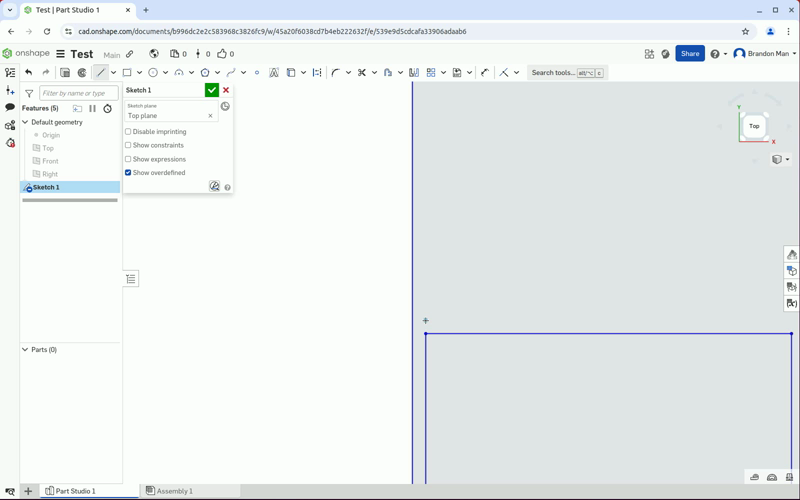
scroll(-6)
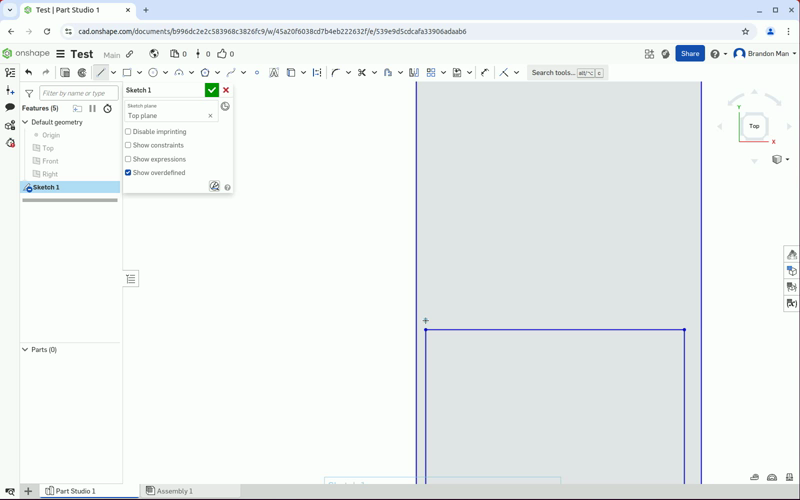
scroll(-6)
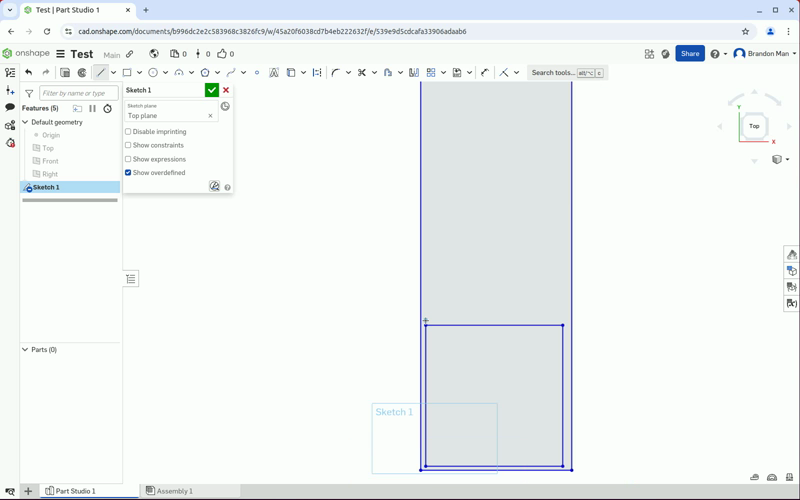
scroll(-6)
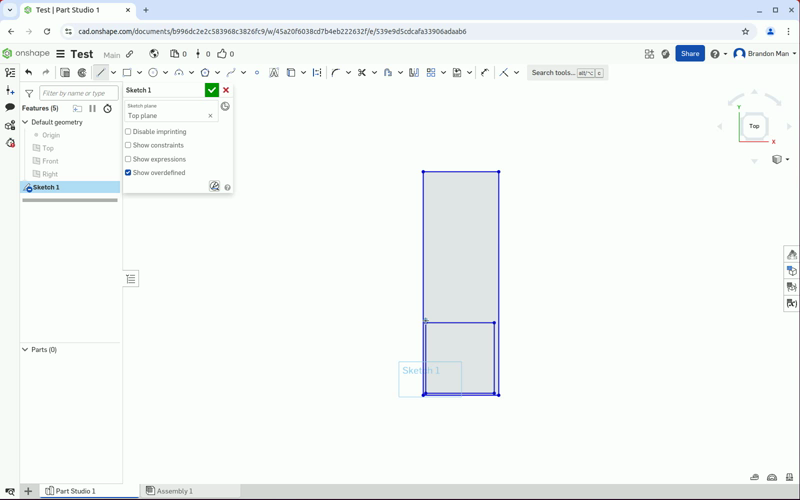
key_up(shift)
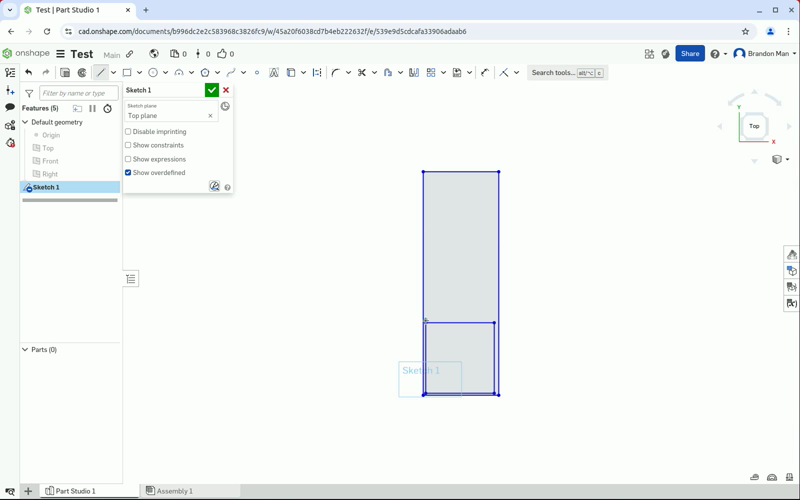
key_down(shift)
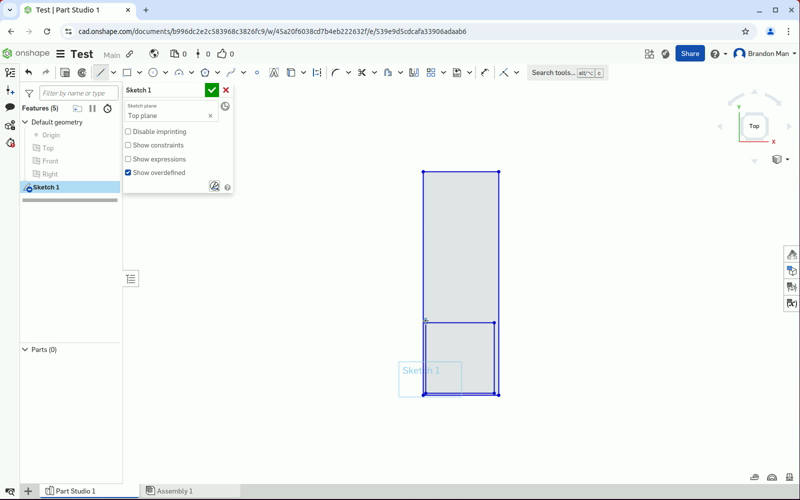
mouse_move(494, 320)
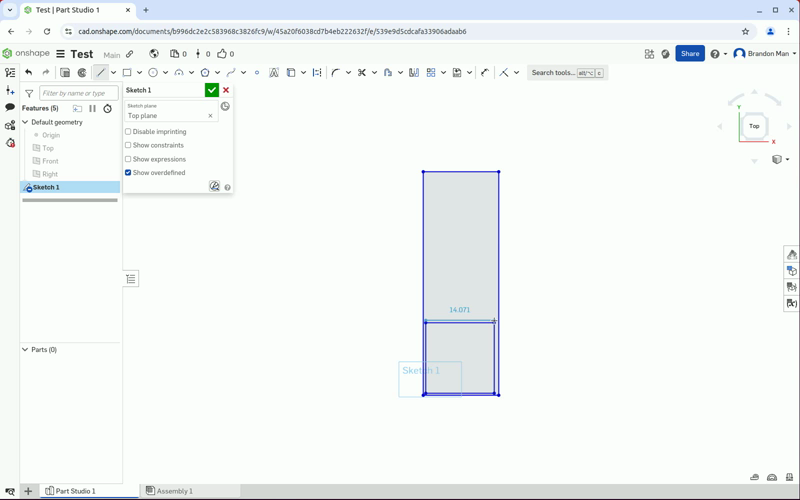
scroll(6)
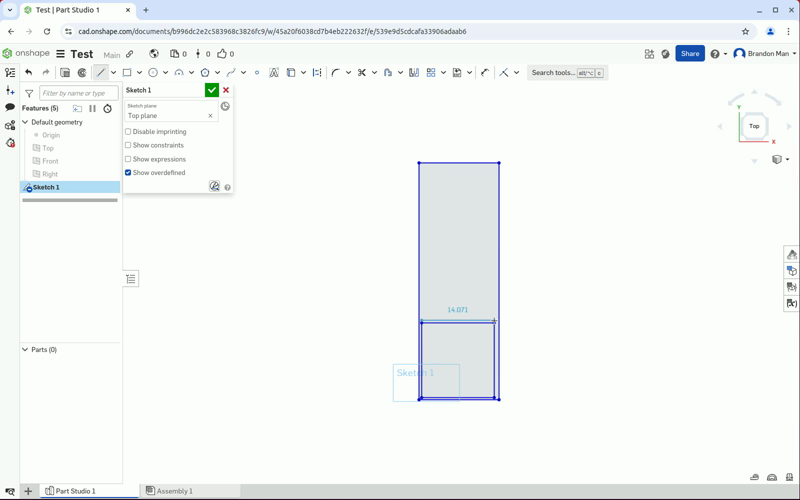
scroll(6)
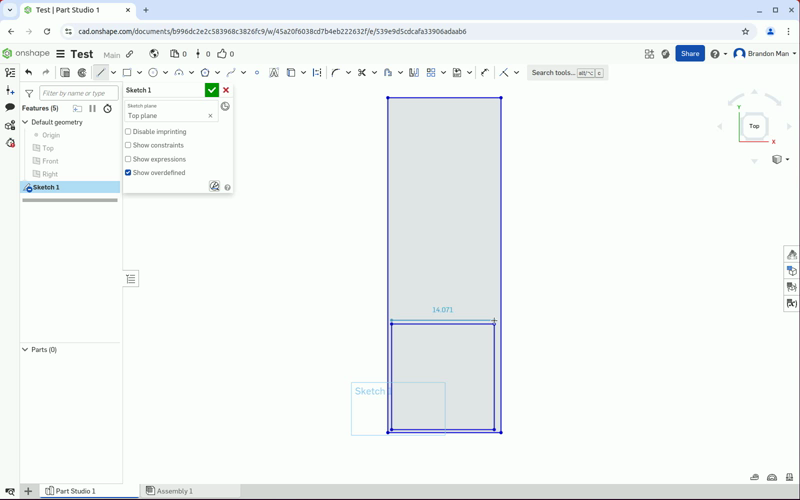
scroll(6)
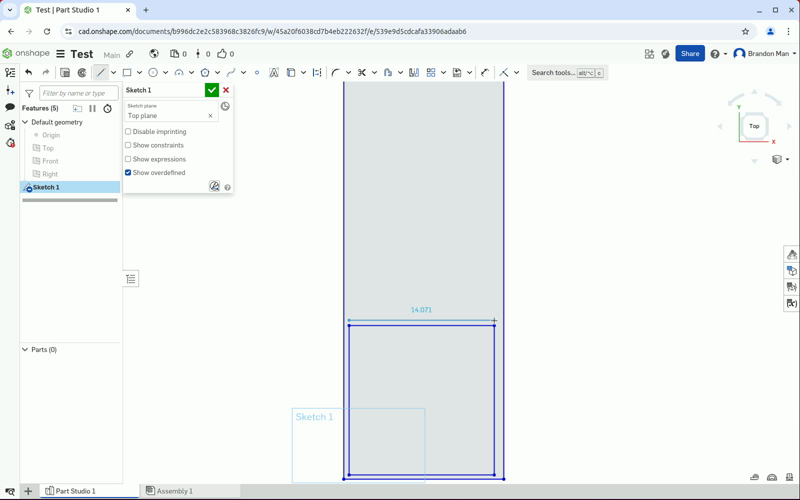
scroll(6)
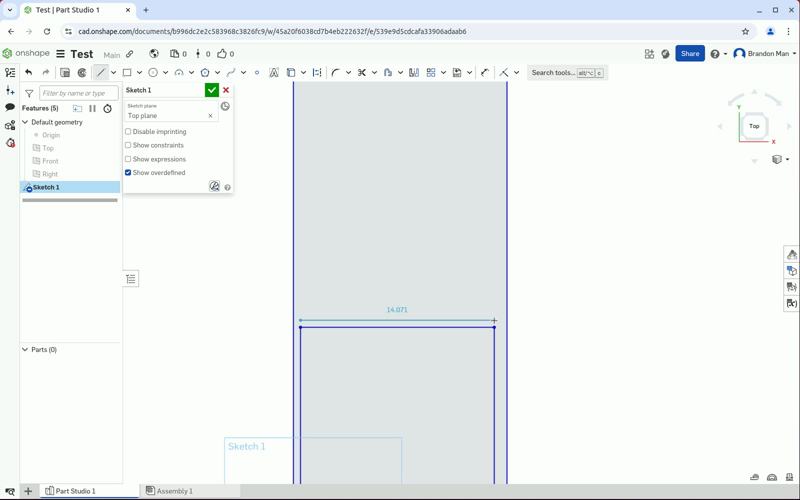
scroll(6)
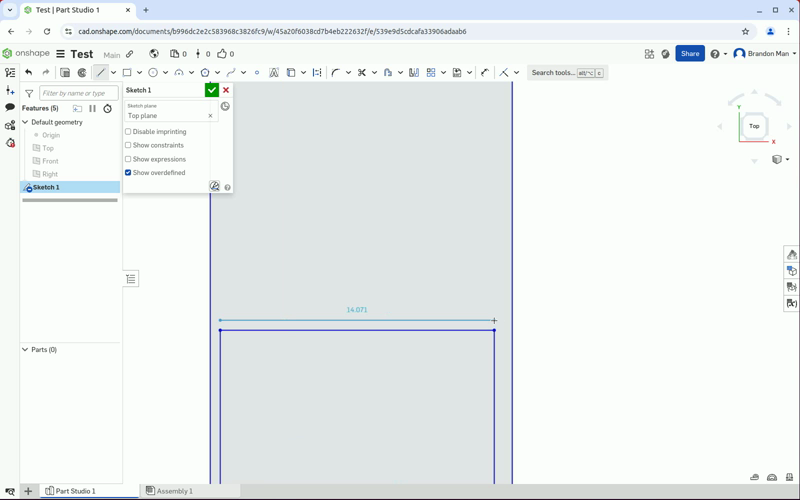
scroll(6)
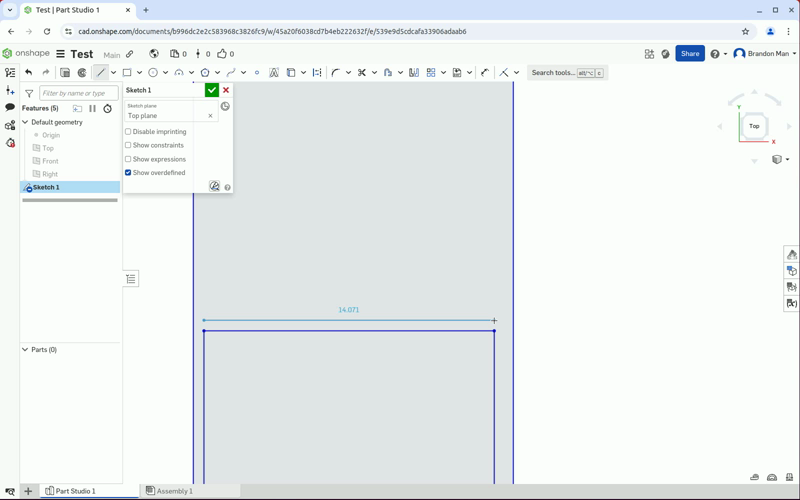
scroll(6)
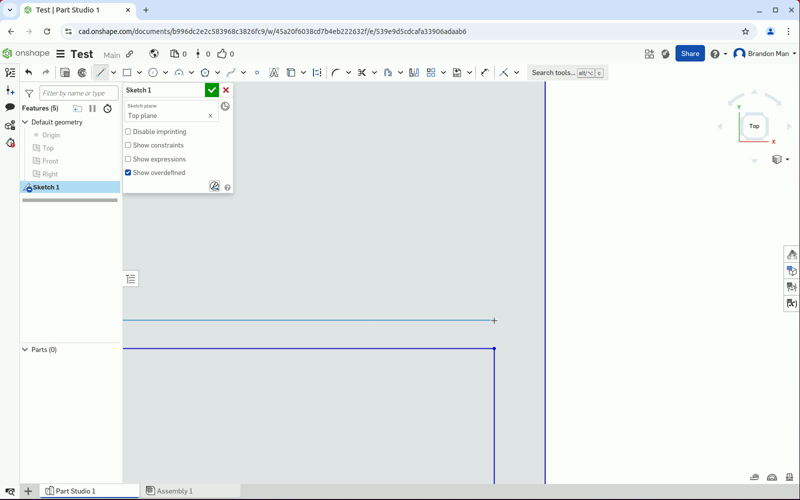
click(494, 320)
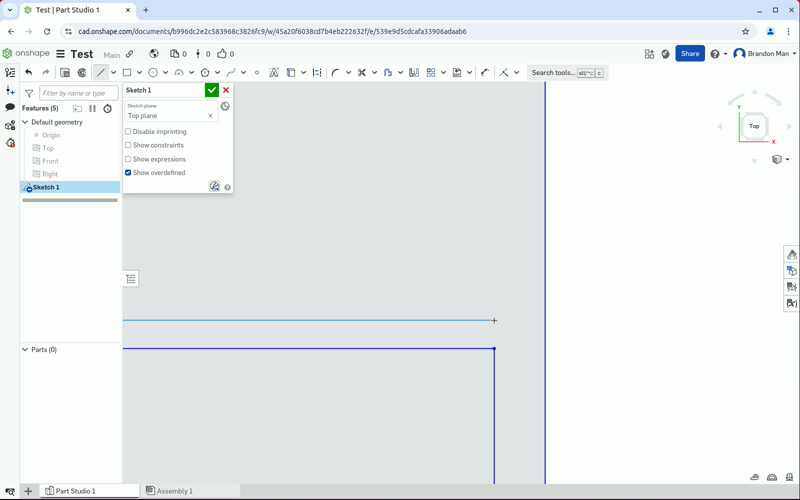
scroll(-6)
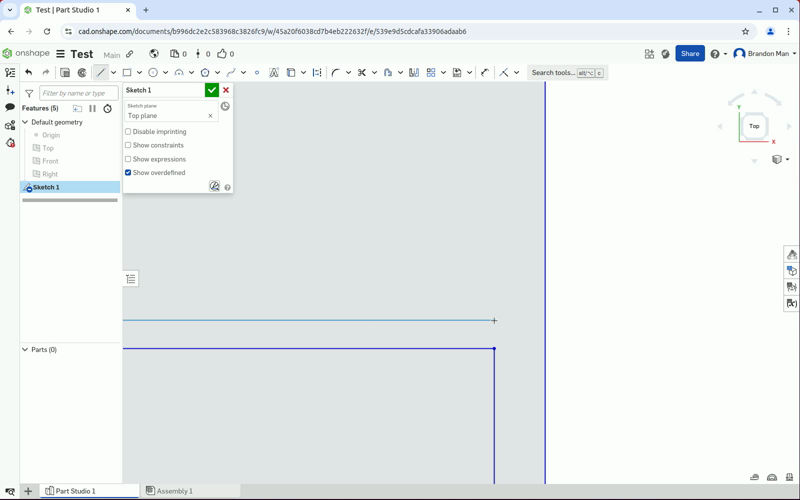
scroll(-6)
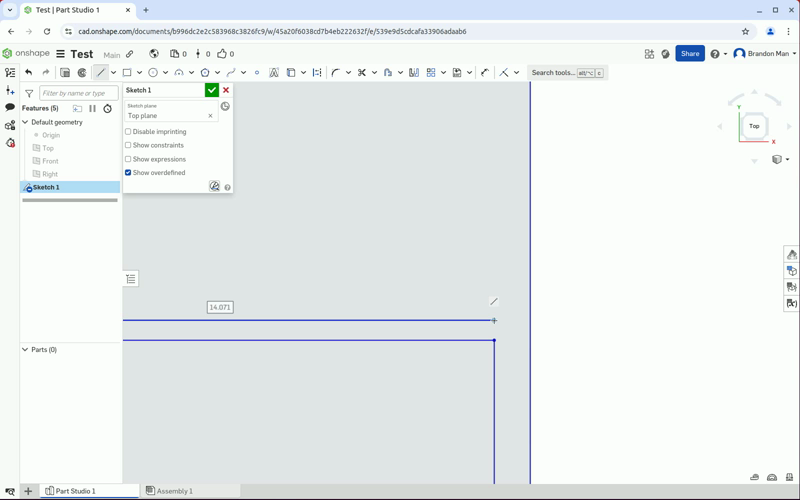
scroll(-6)
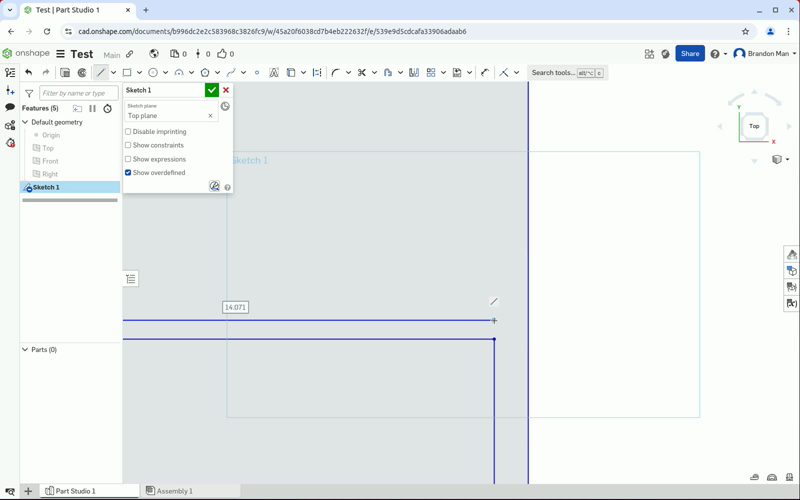
scroll(-6)
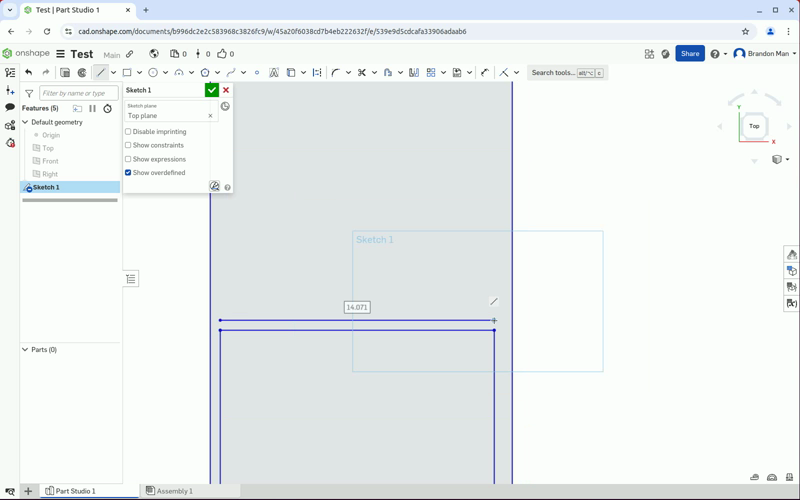
scroll(-6)
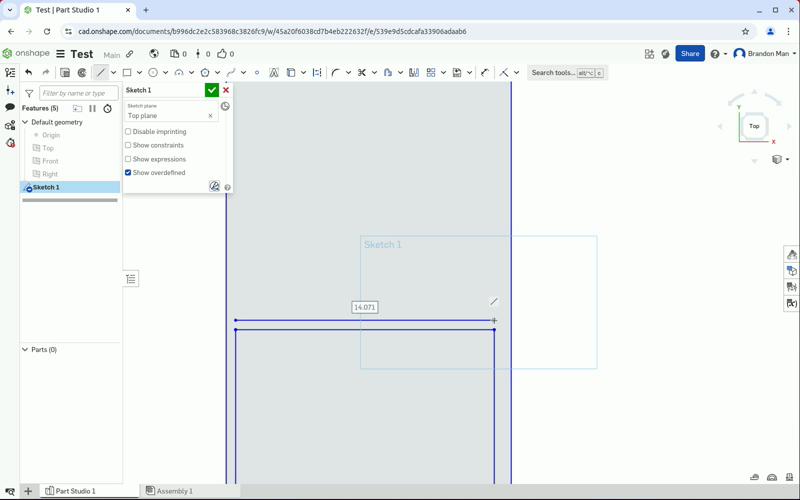
scroll(-6)
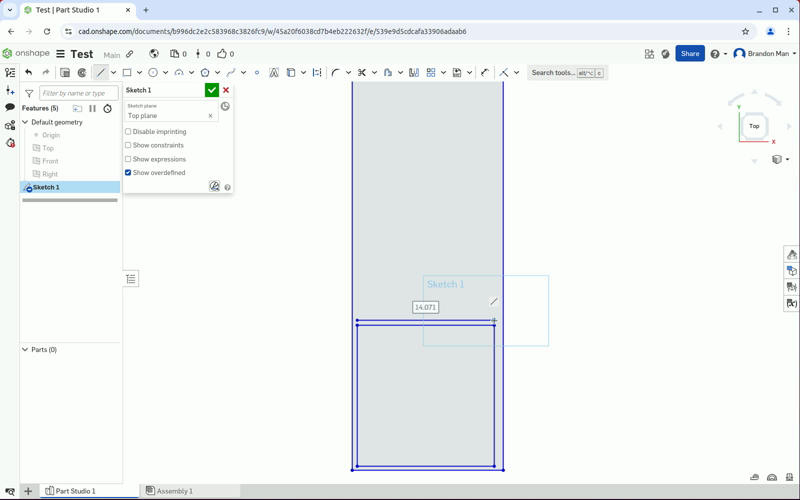
scroll(-6)
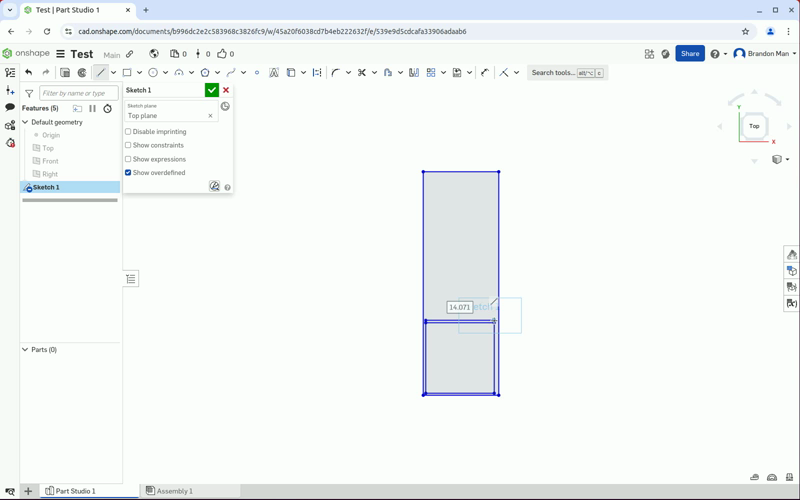
key_up(shift)
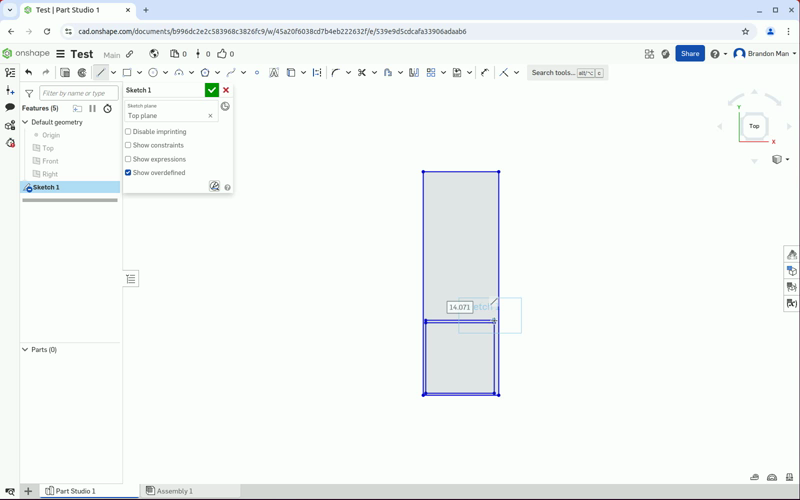
key_down(shift)
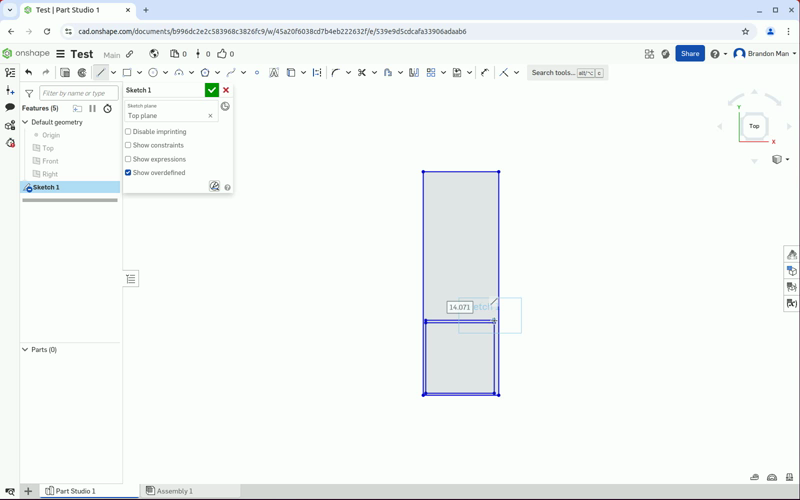
mouse_move(494, 174)
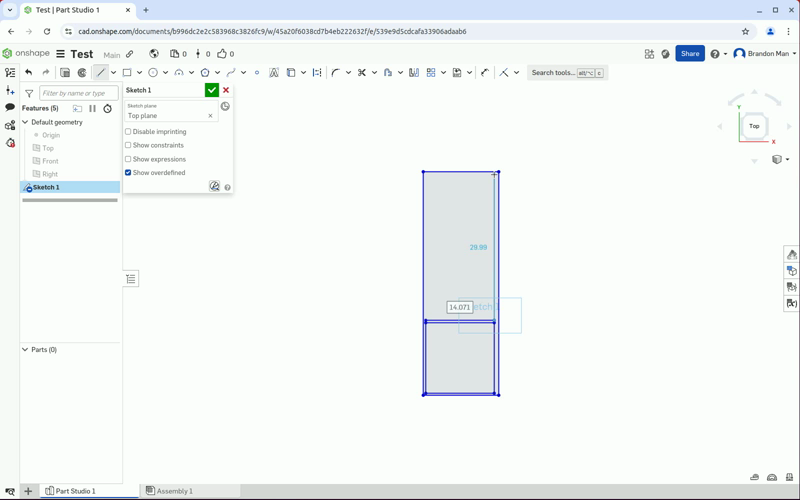
click(494, 174)
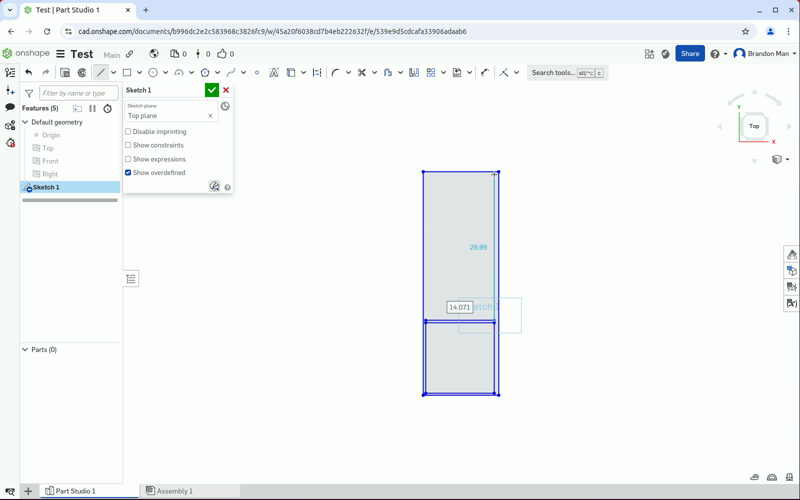
key_up(shift)
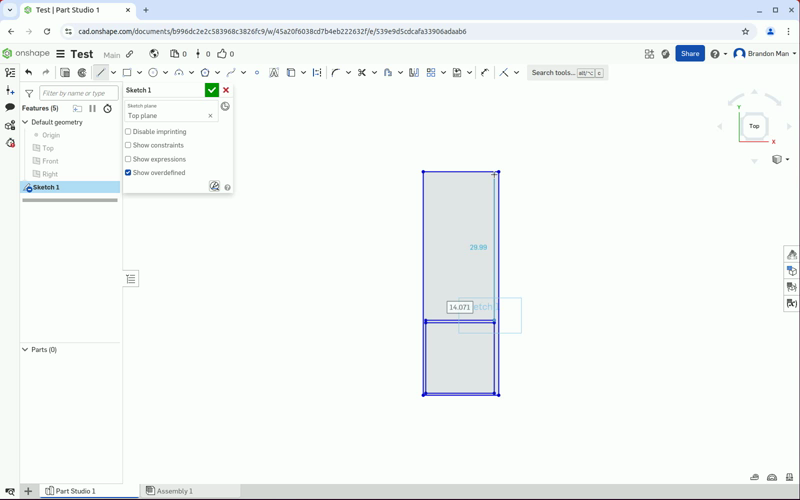
key_down(shift)
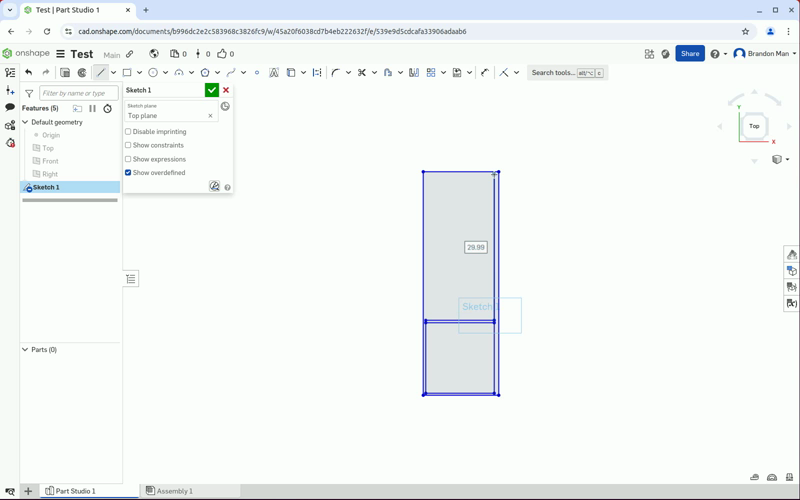
mouse_move(425, 174)
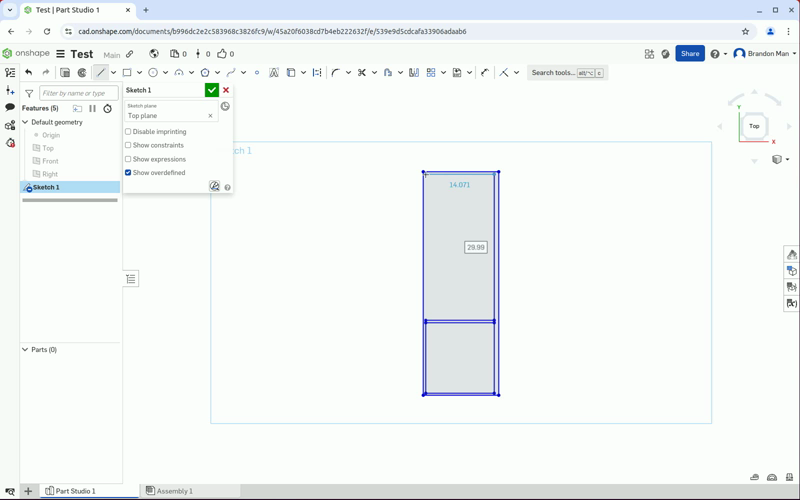
scroll(6)
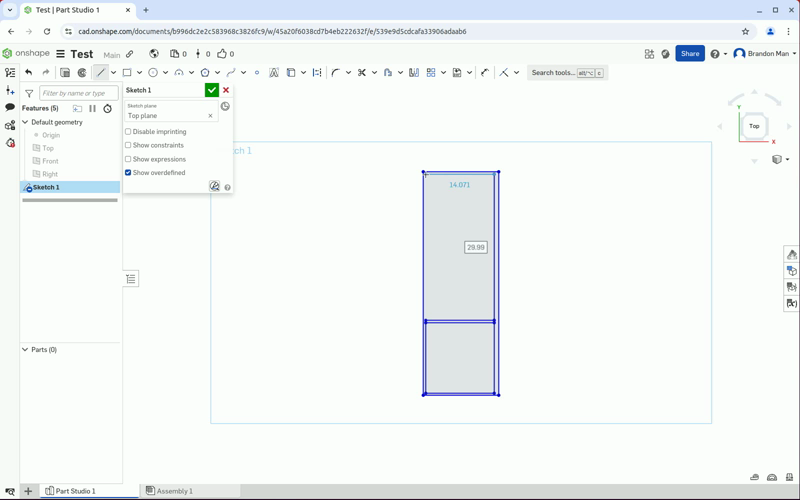
scroll(6)
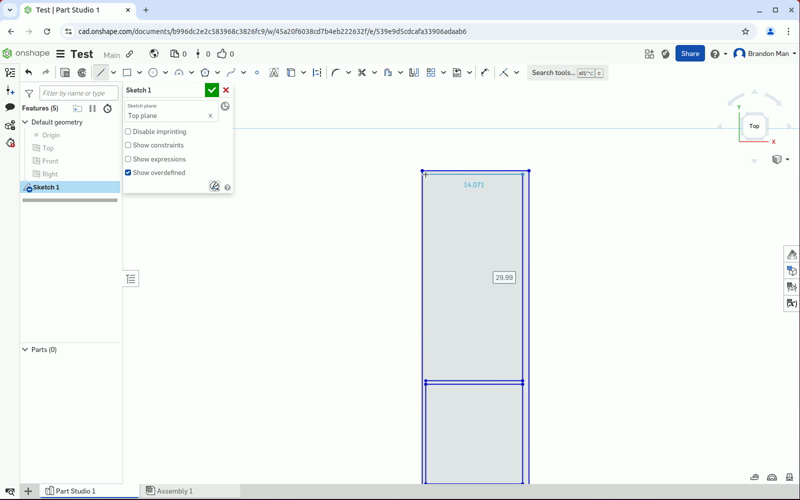
scroll(6)
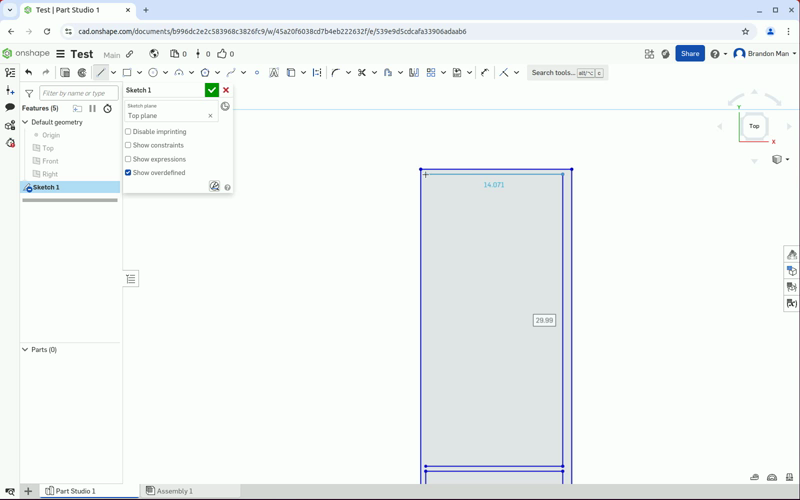
scroll(6)
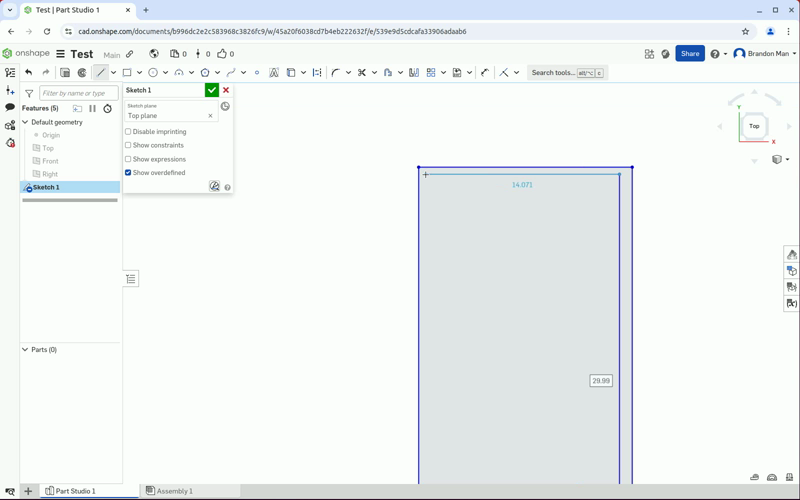
scroll(6)
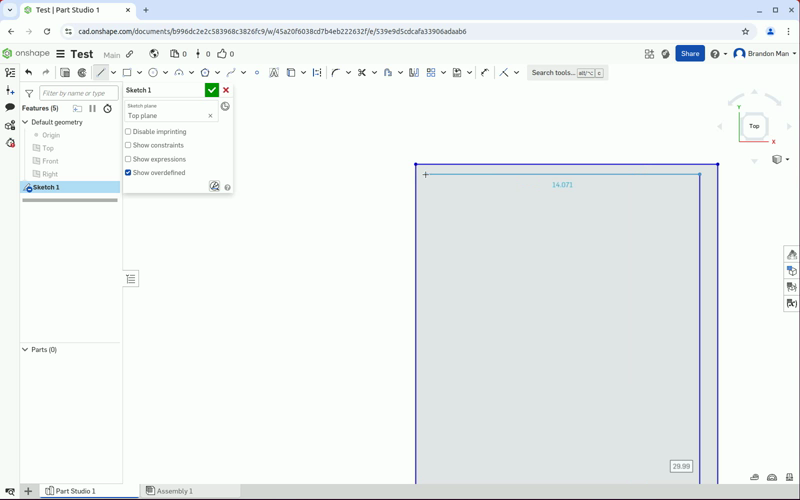
scroll(6)
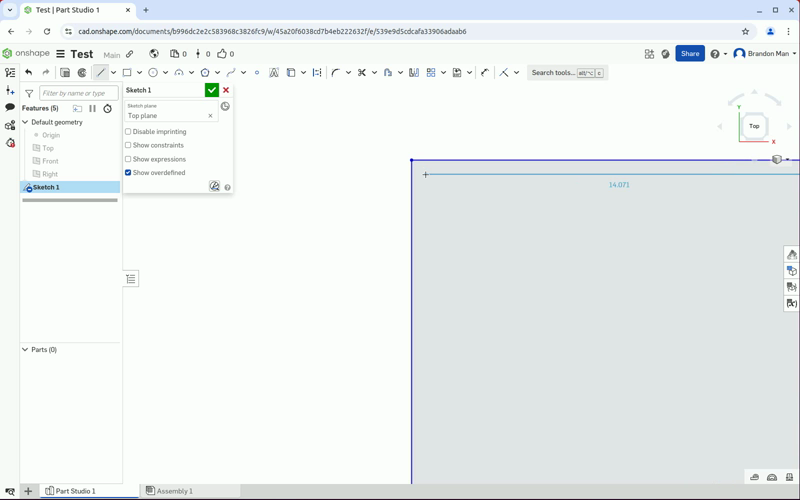
scroll(6)
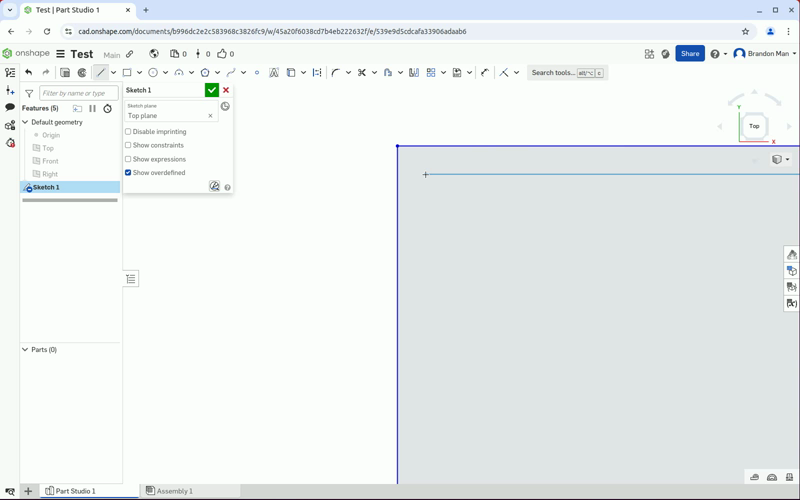
click(425, 174)
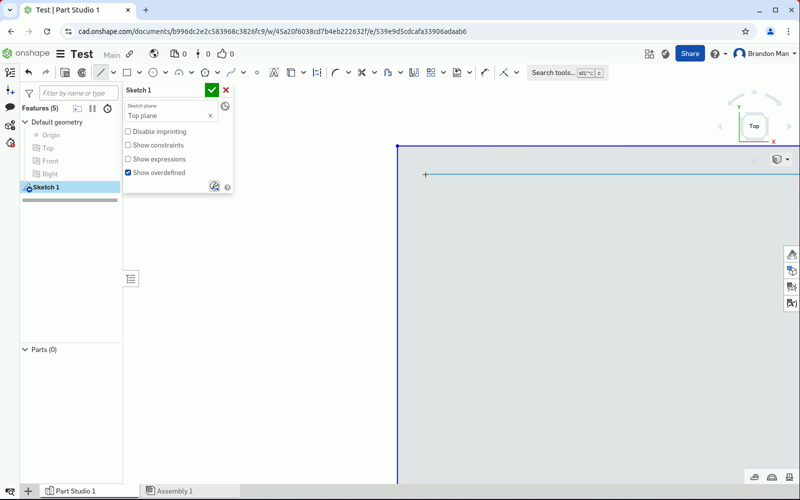
scroll(-6)
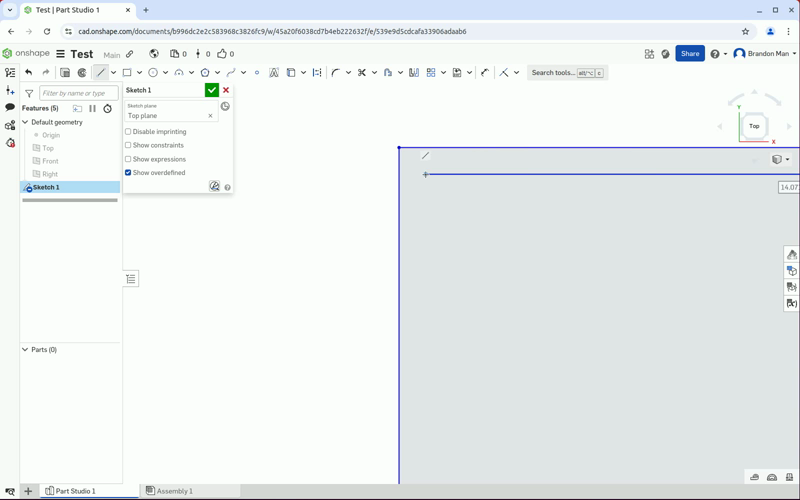
scroll(-6)
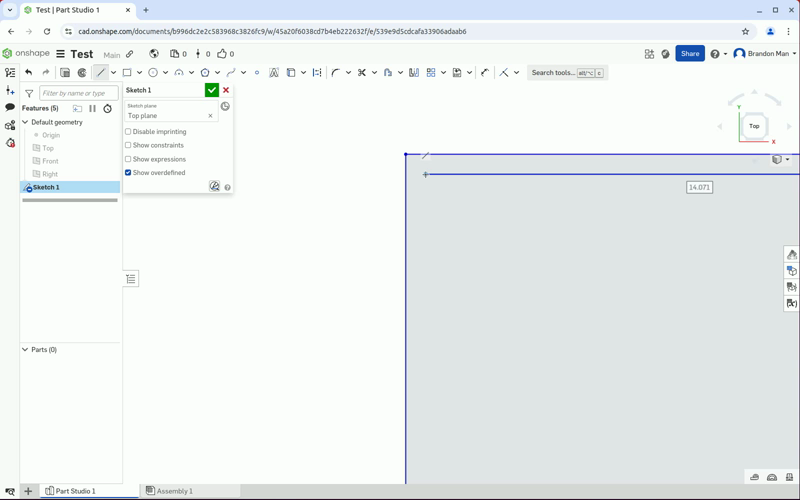
scroll(-6)
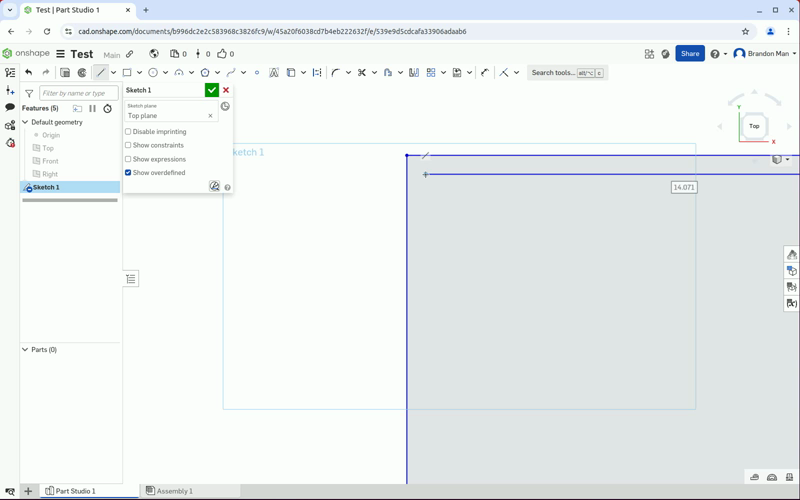
scroll(-6)
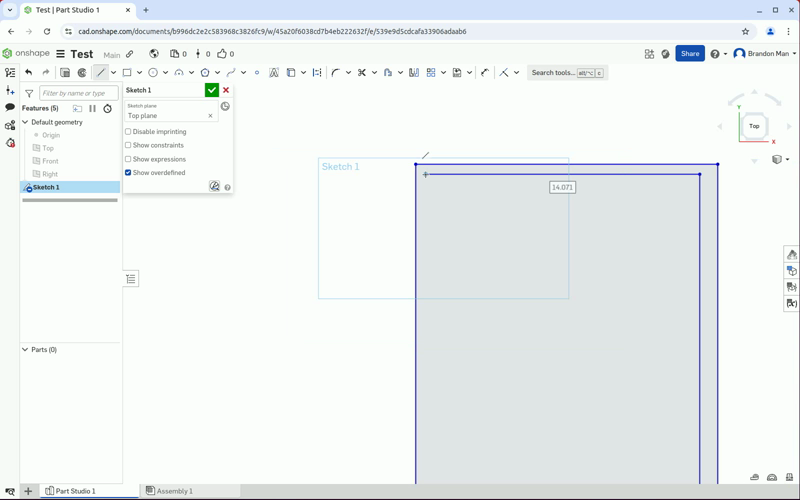
scroll(-6)
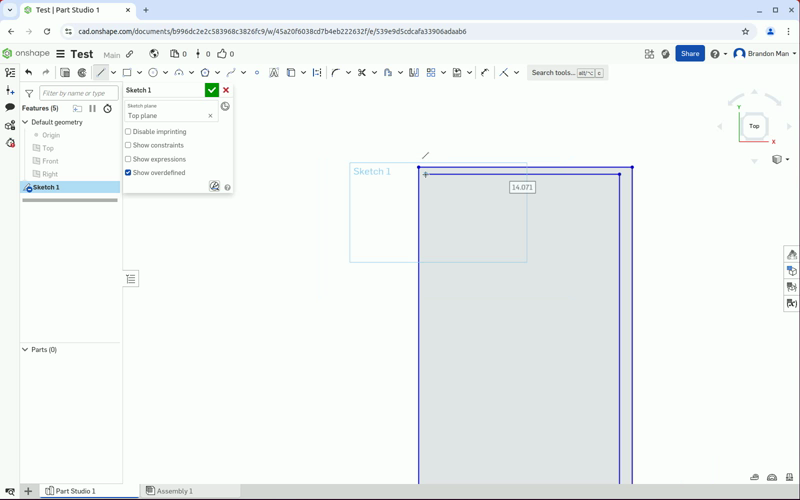
scroll(-6)
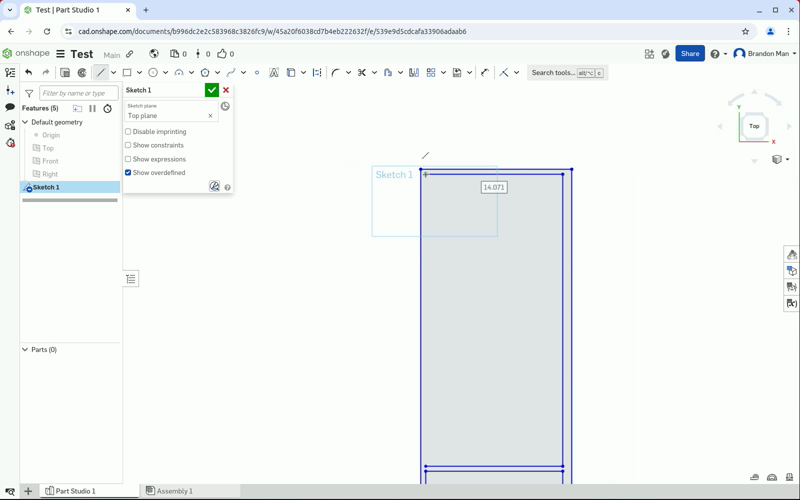
scroll(-6)
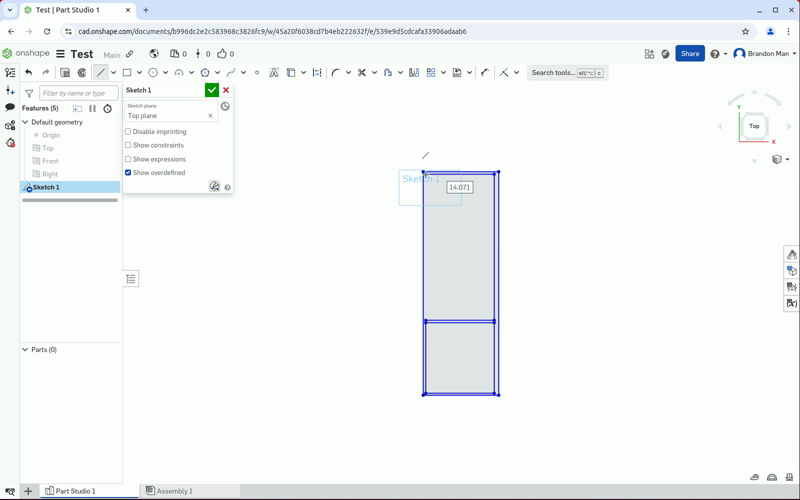
key_up(shift)
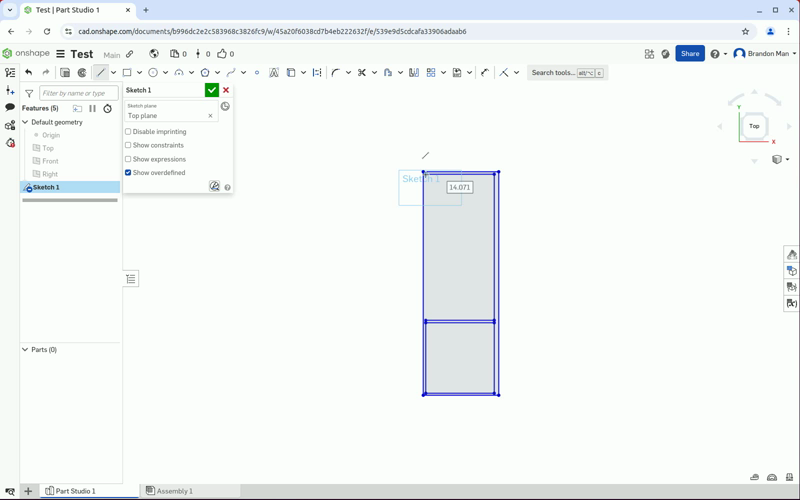
key_down(shift)
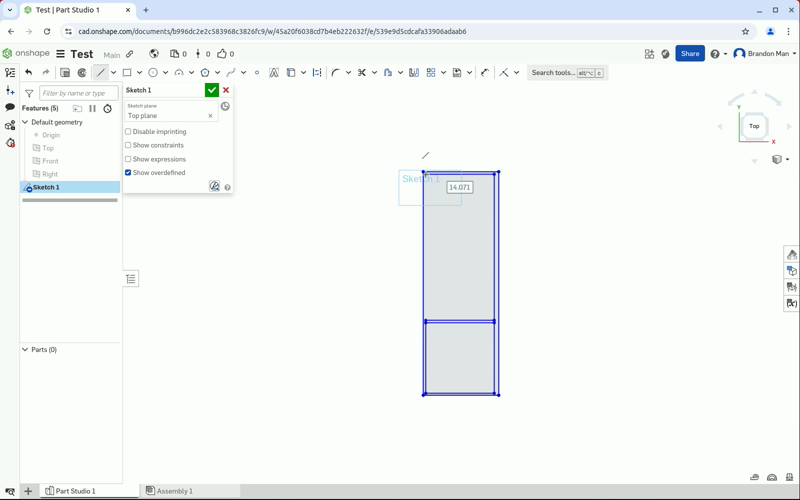
mouse_move(425, 320)
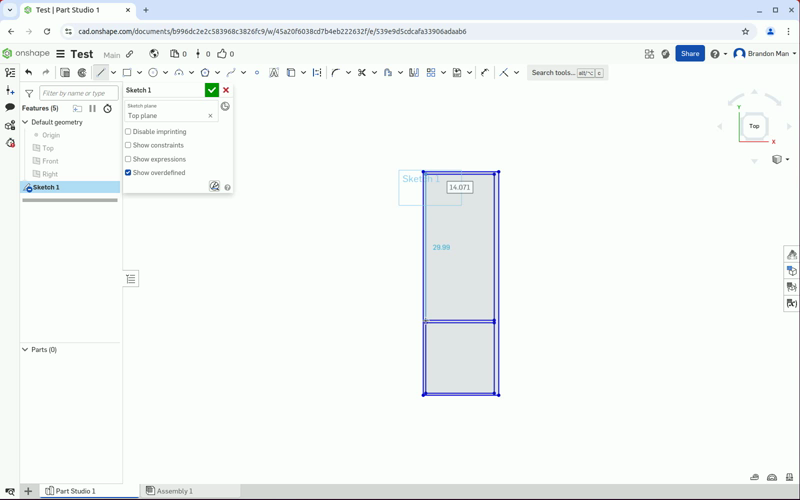
scroll(6)
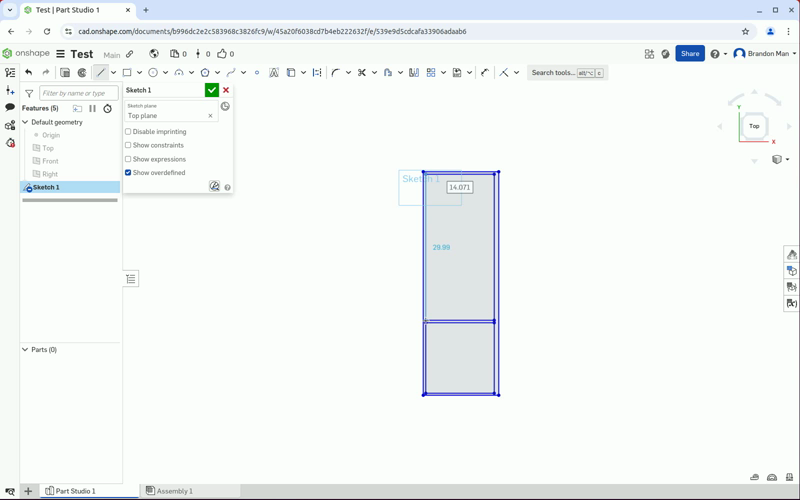
scroll(6)
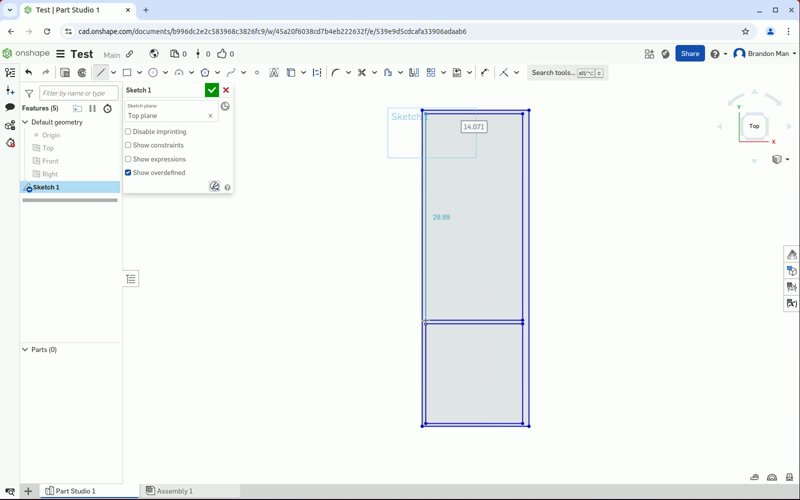
scroll(6)
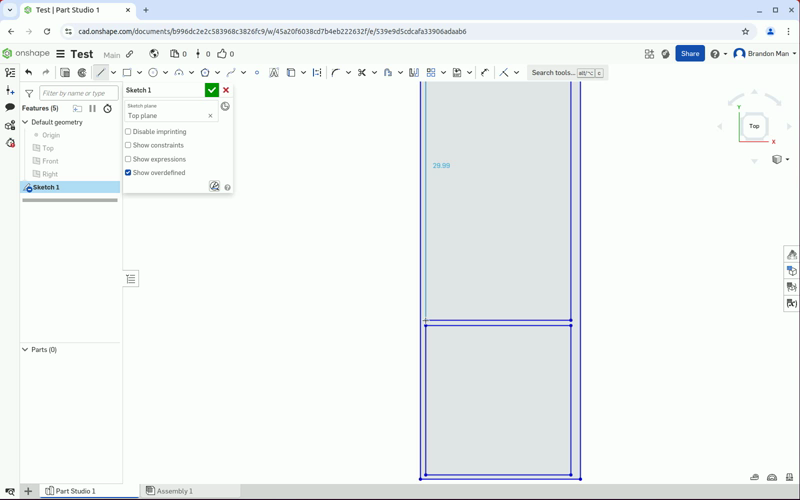
scroll(6)
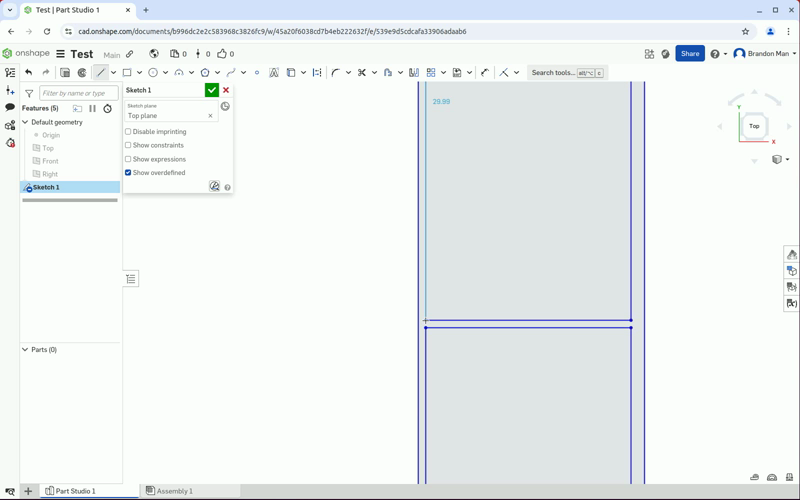
scroll(6)
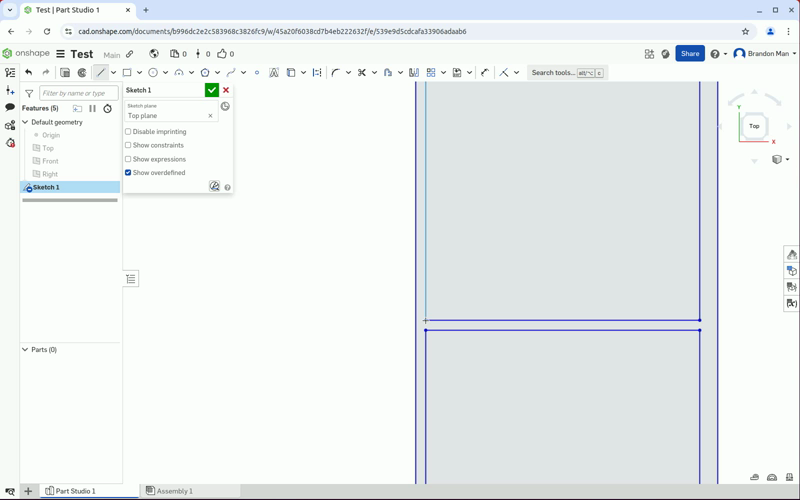
scroll(6)
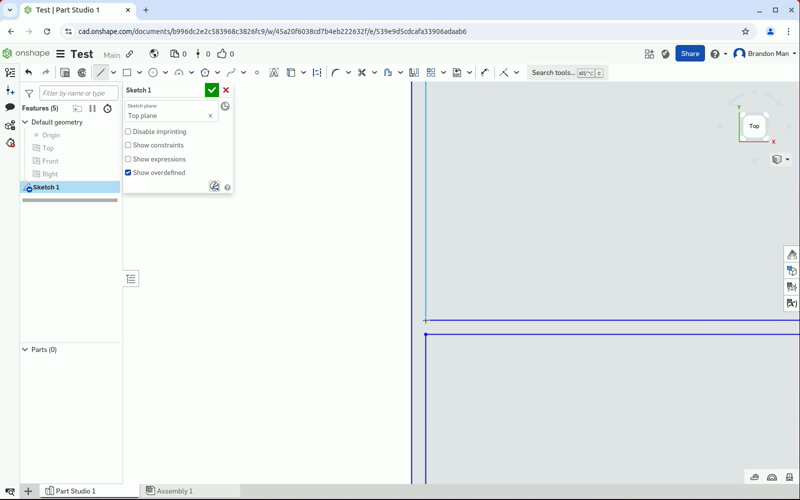
scroll(6)
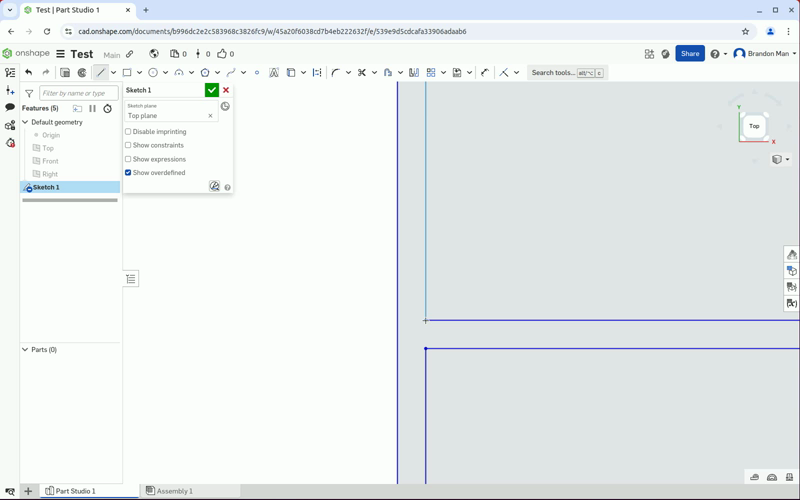
key_up(shift)
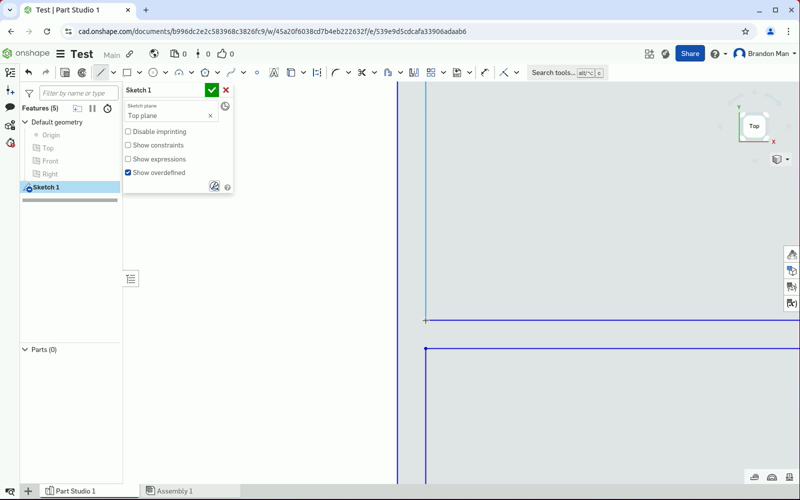
click(425, 320)
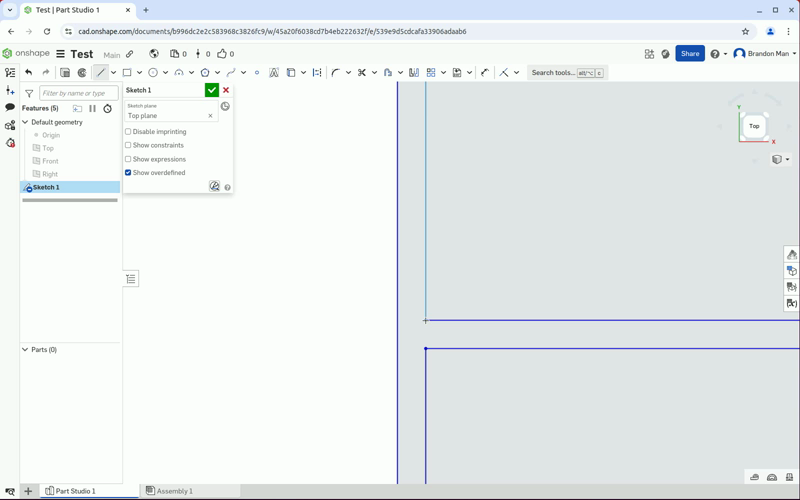
scroll(-6)
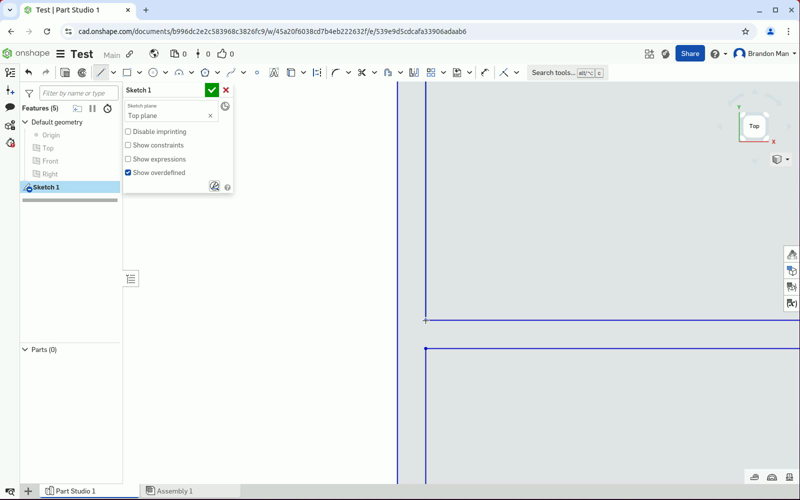
scroll(-6)
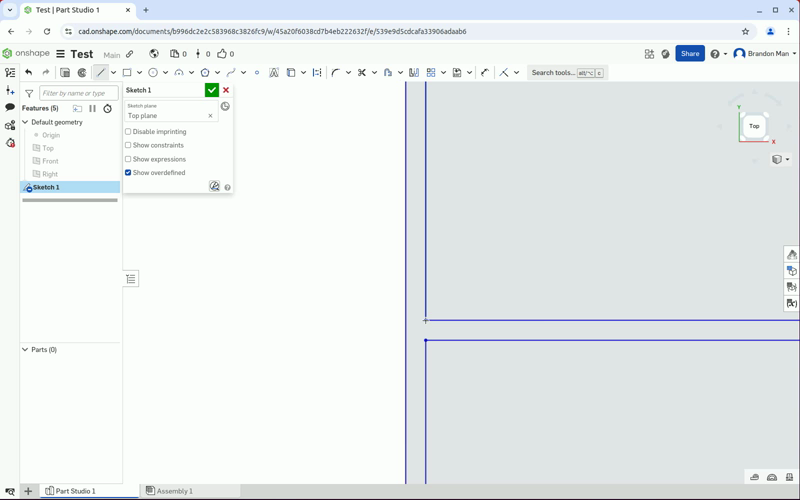
scroll(-6)
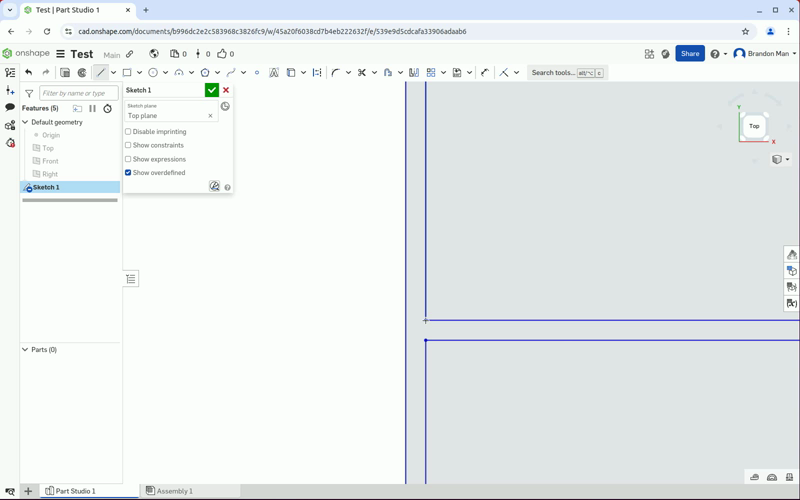
scroll(-6)
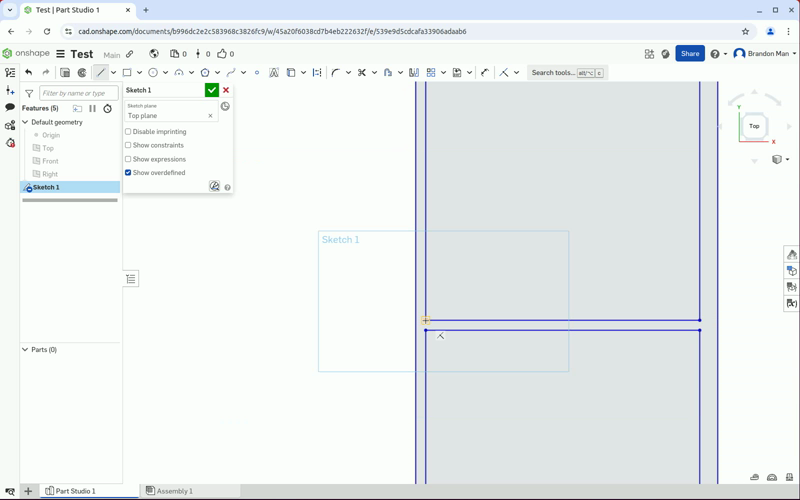
scroll(-6)
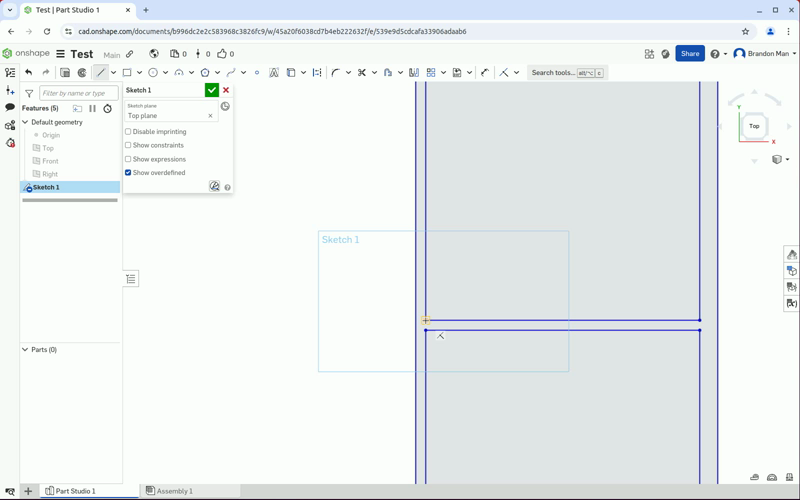
scroll(-6)
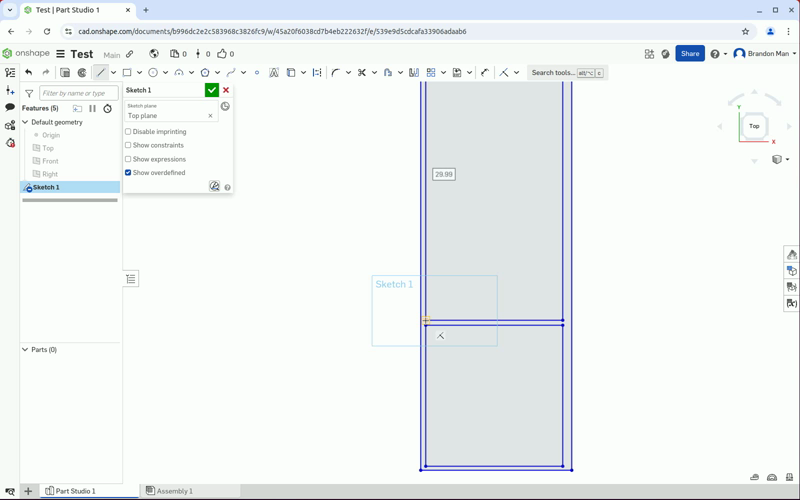
scroll(-6)
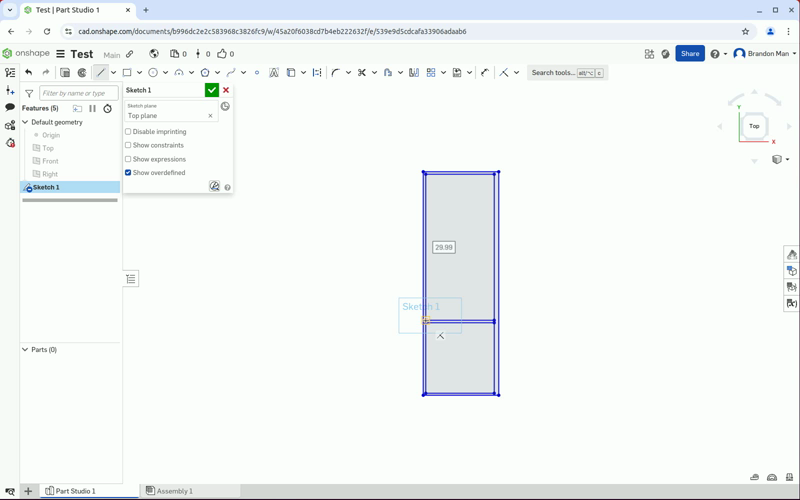
key(esc)
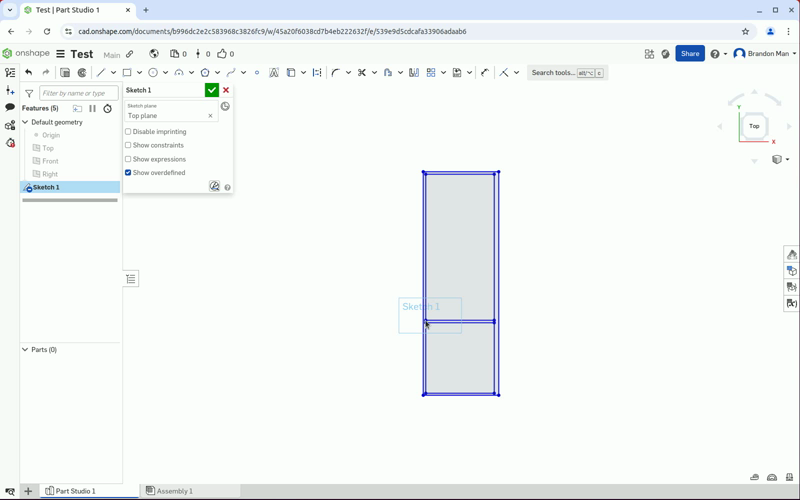
mouse_move(496, 313)
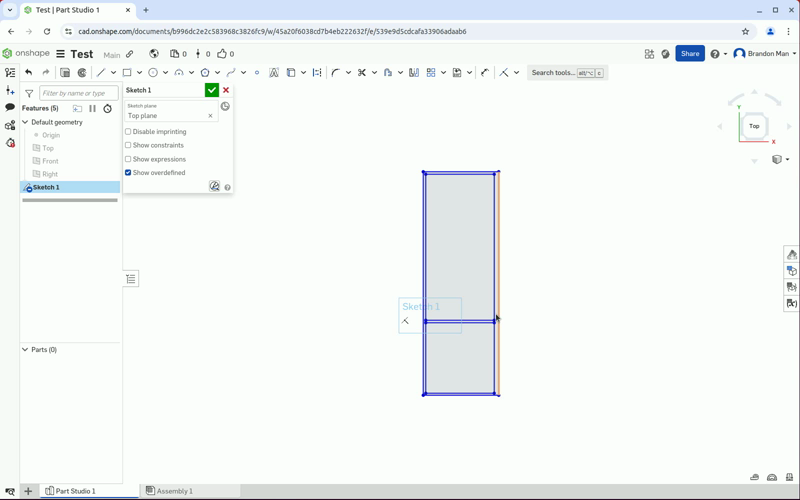
click(496, 313)
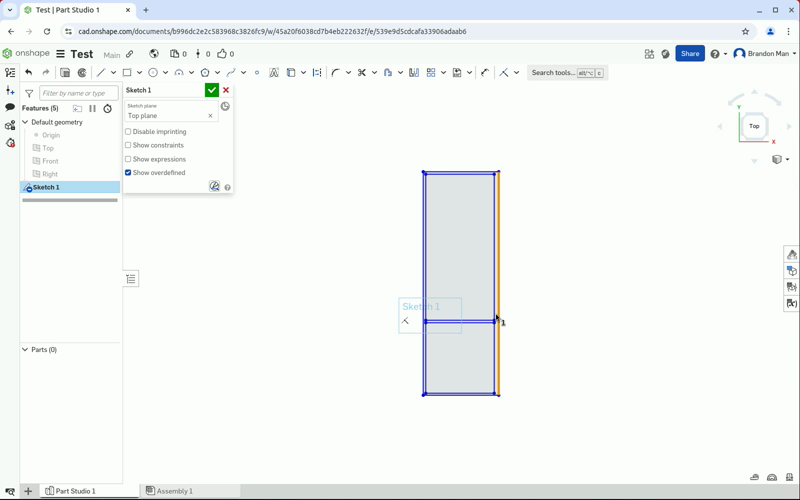
mouse_move(73, 352)
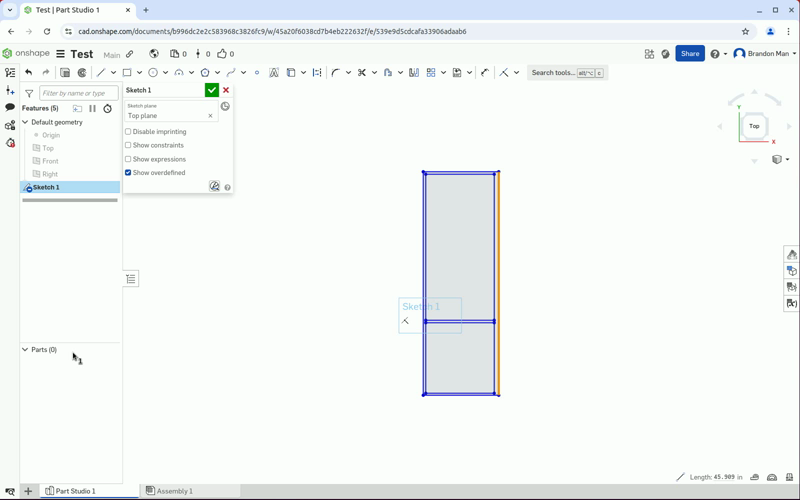
key(shift+y)
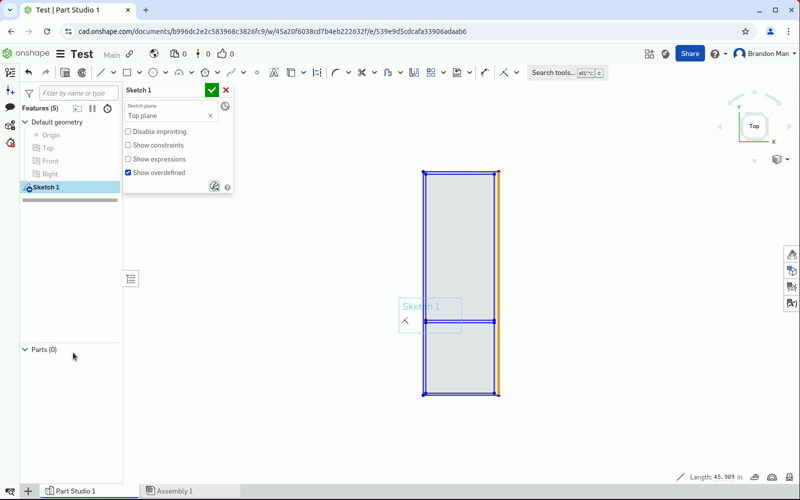
key(shift+e)
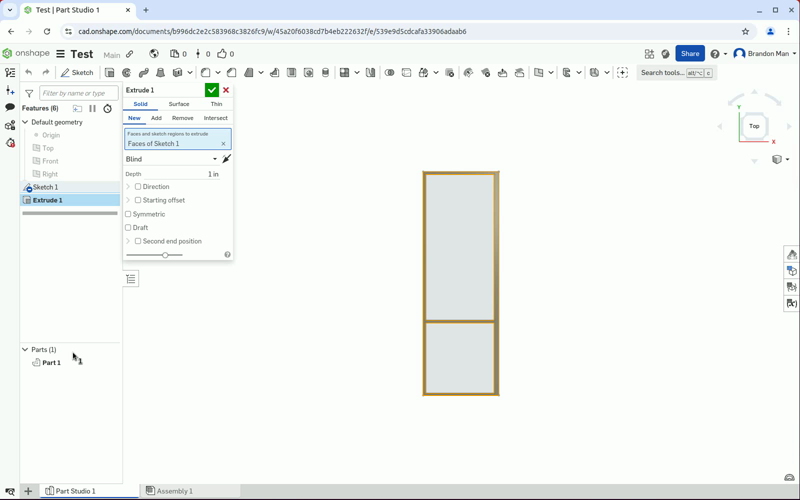
mouse_move(143, 106)
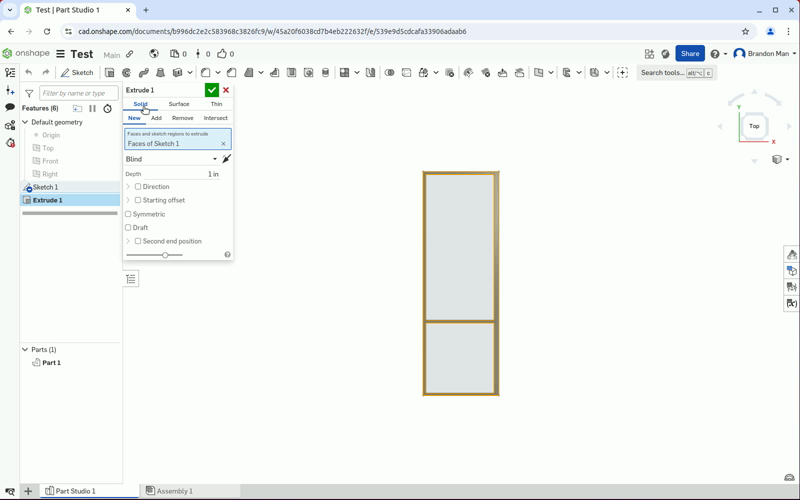
click(143, 106)
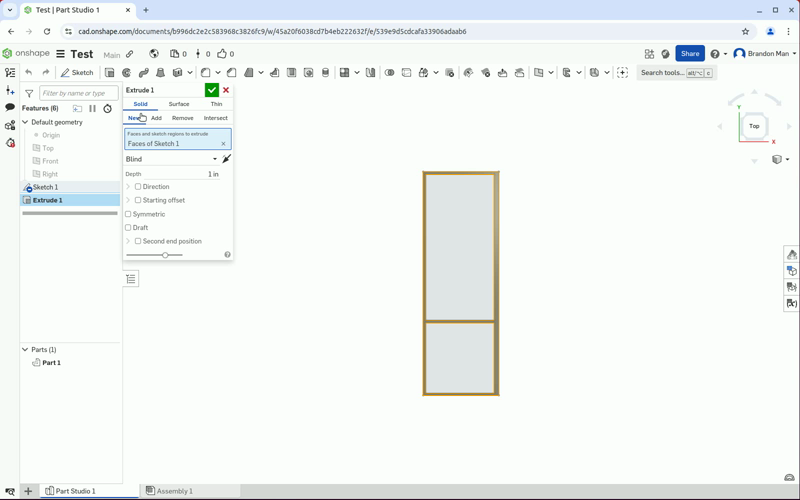
mouse_move(137, 120)
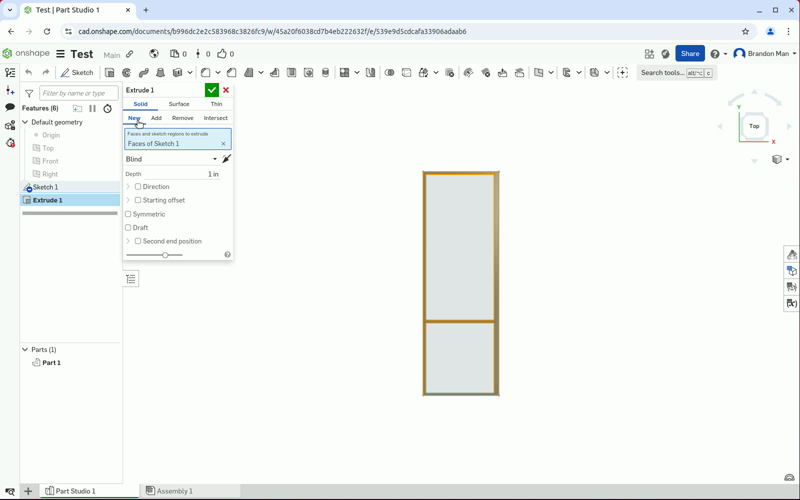
click(137, 120)
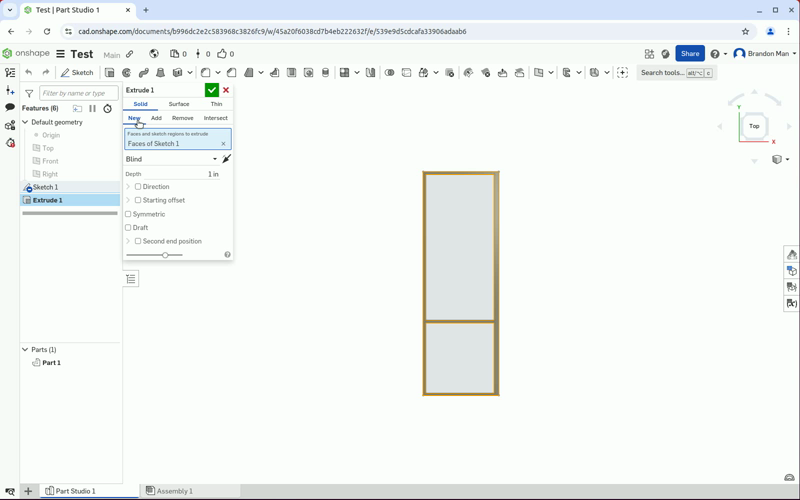
key(tab, 4)
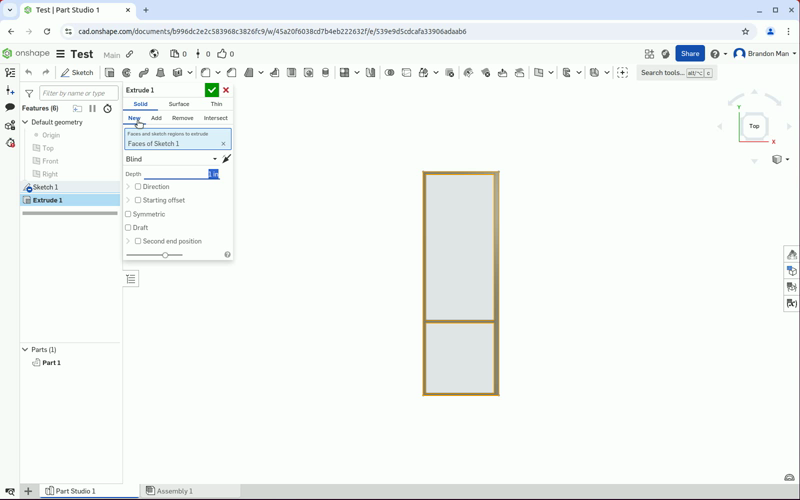
text(1.204)
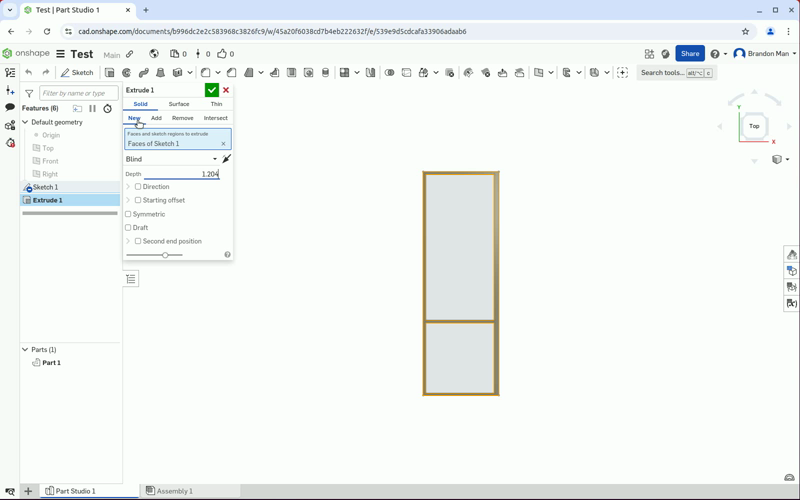
key(enter)
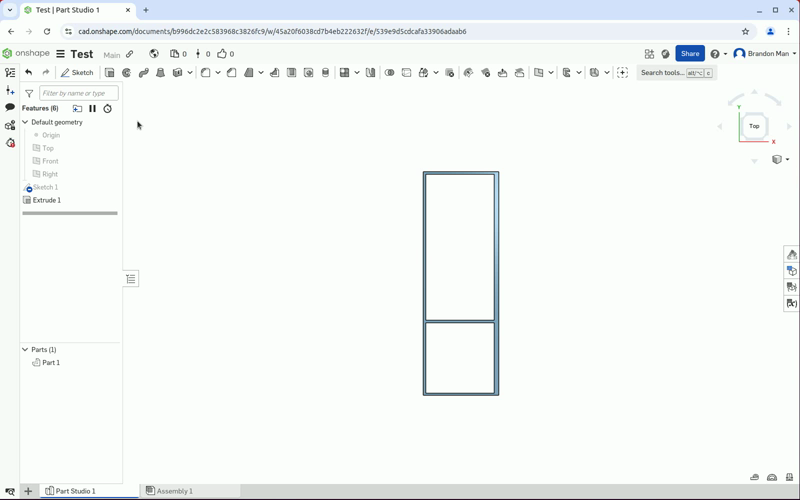
key(shift+h)
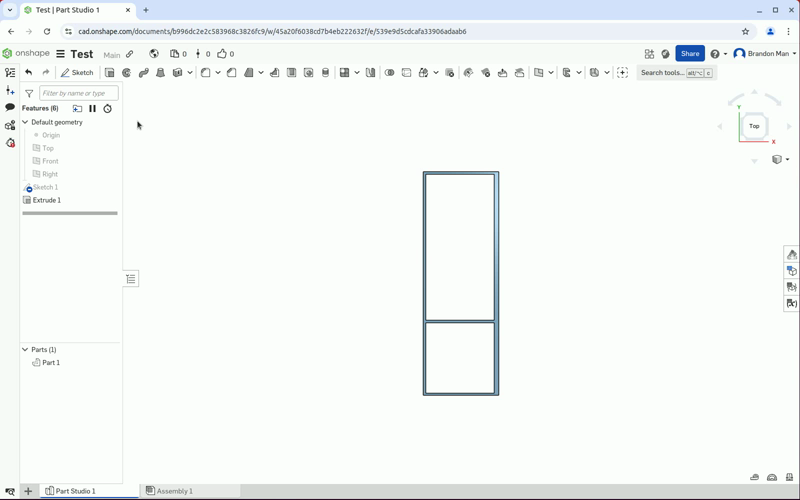
key(shift+h)
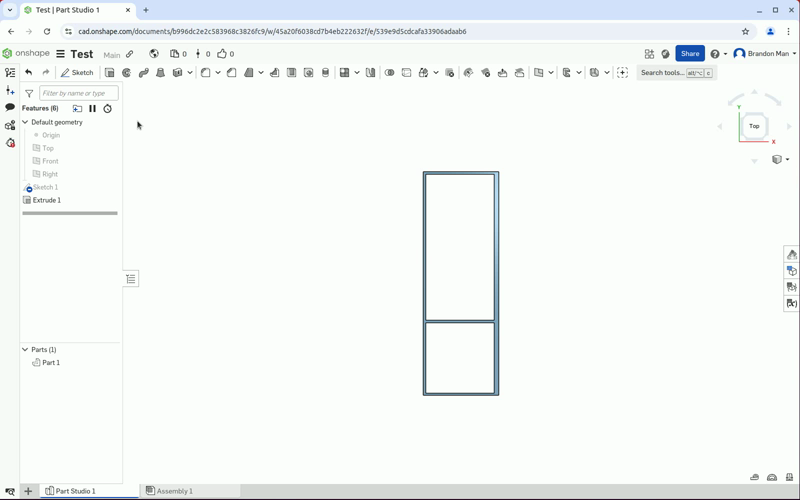
mouse_move(73, 189)
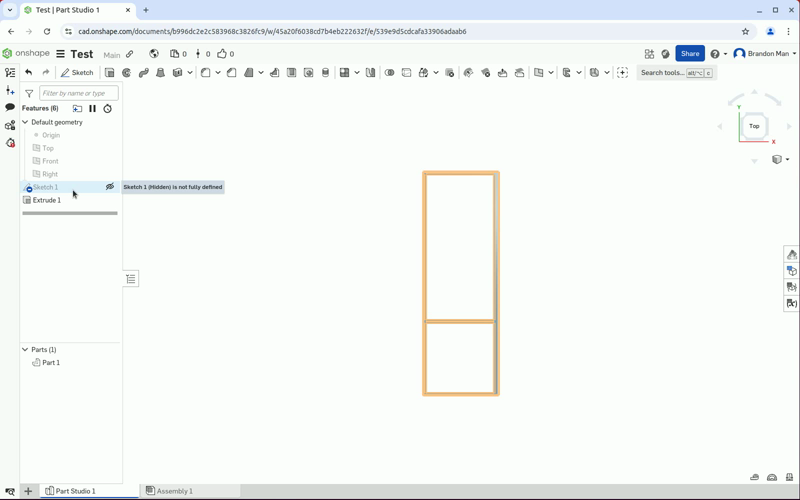
click(73, 189)
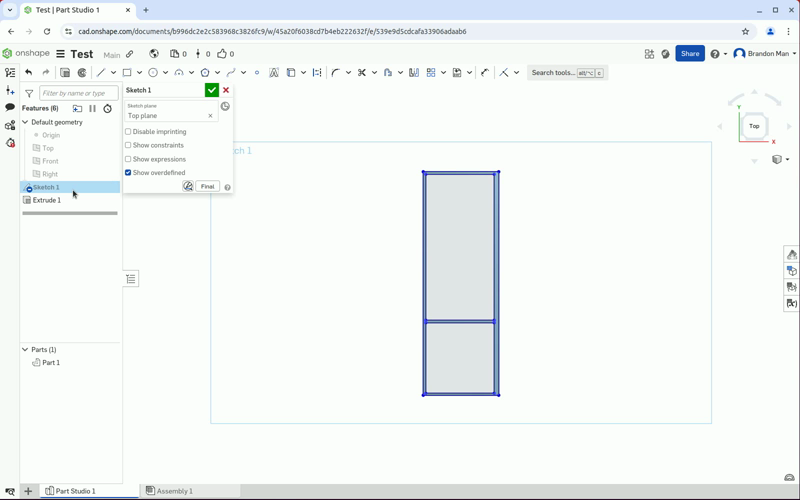
mouse_move(229, 92)
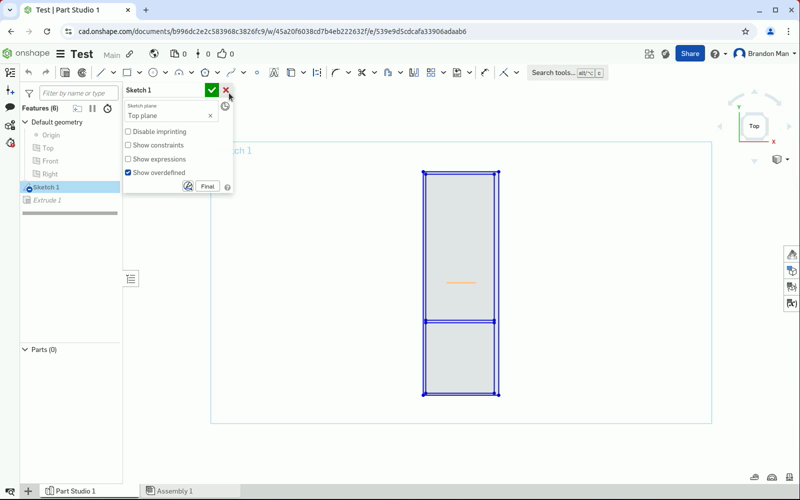
click(229, 92)
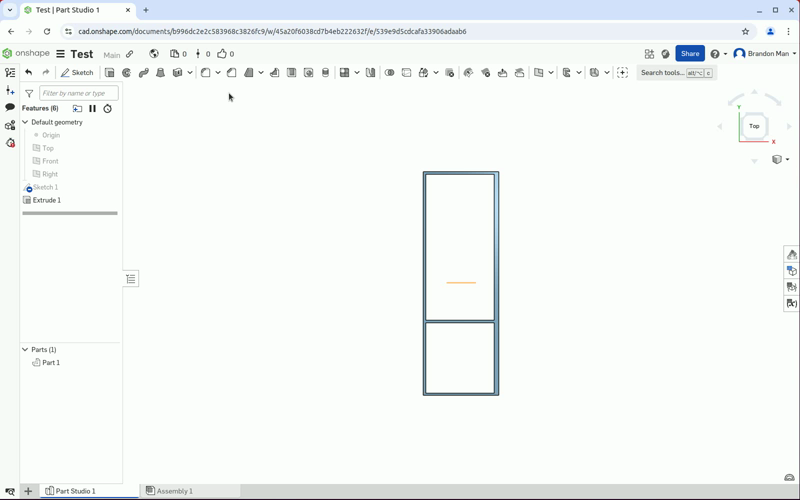
mouse_move(73, 352)
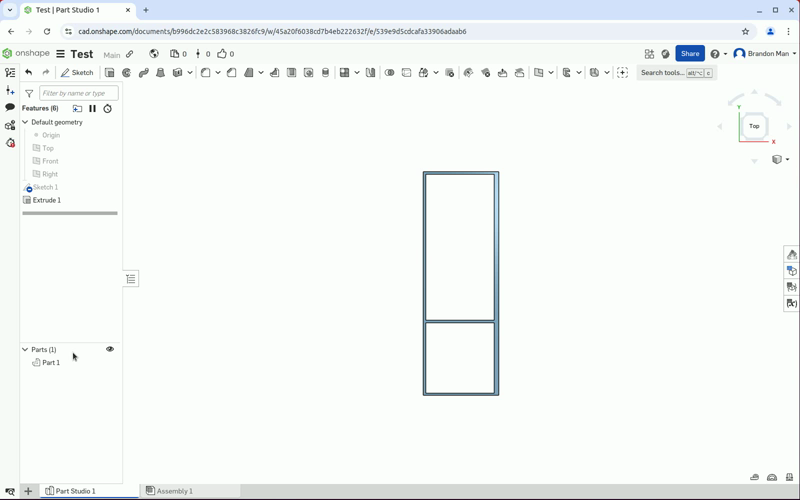
key(y)
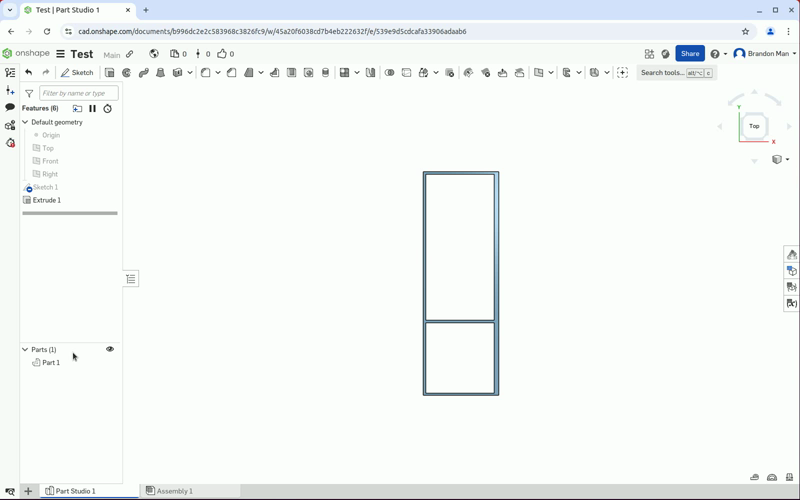
key(shift+p)
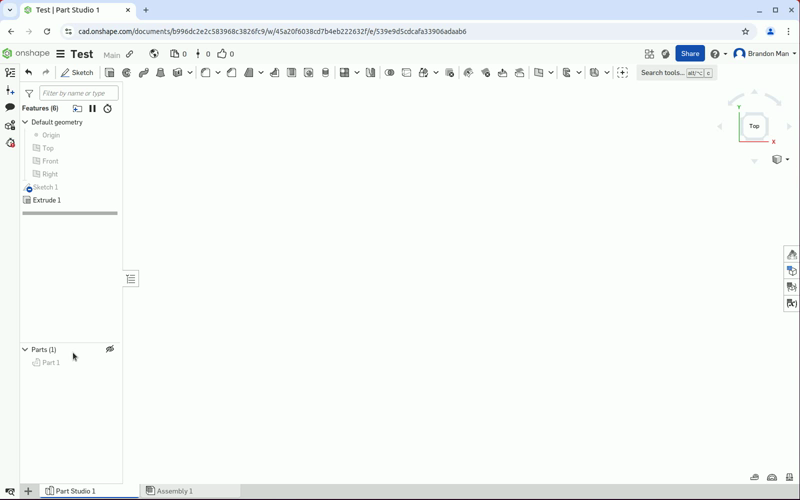
key(space)
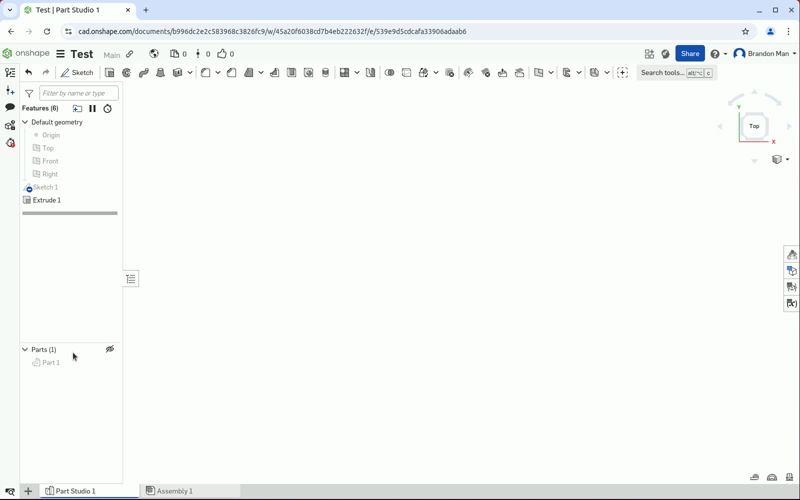
key_down(shift)
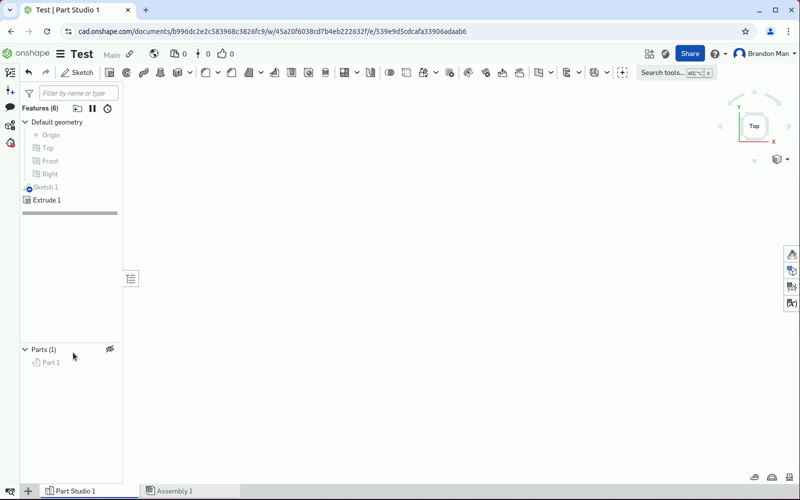
key(up)
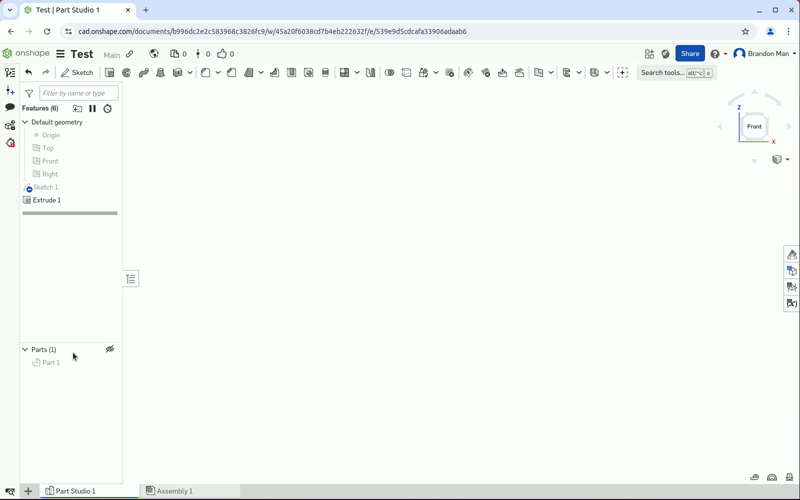
key_up(shift)
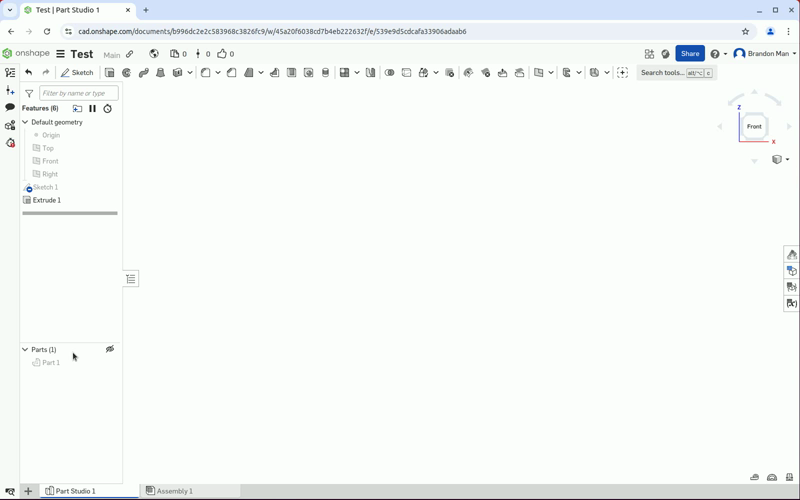
key(space)
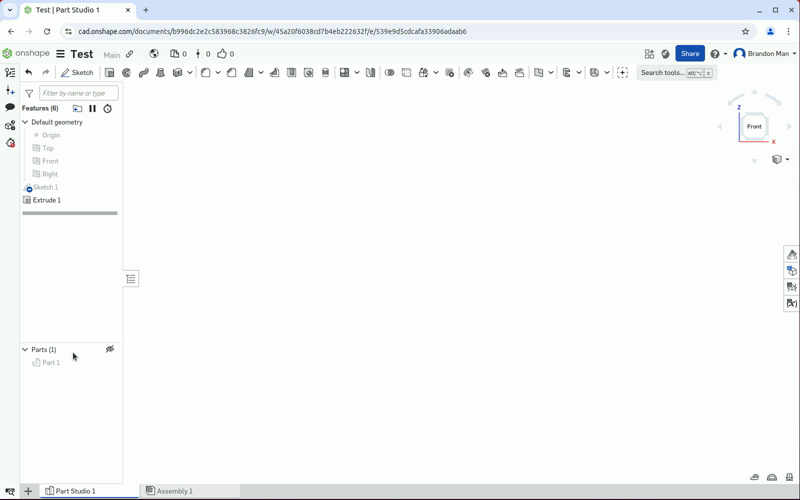
key_down(shift)
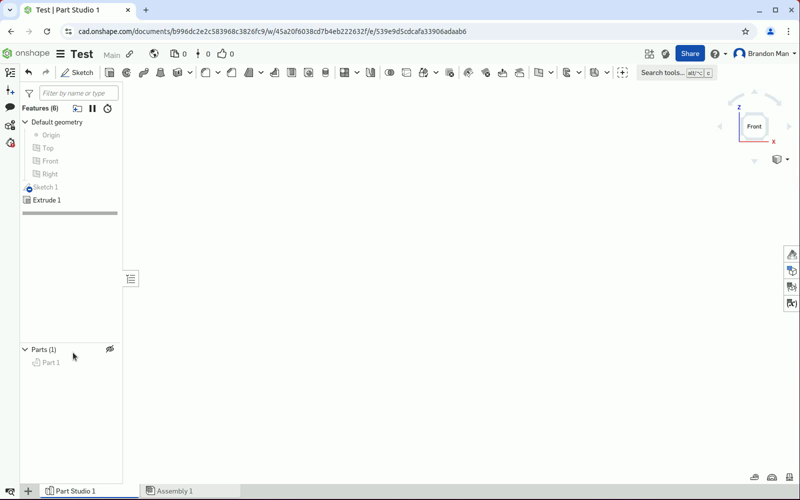
key(left)
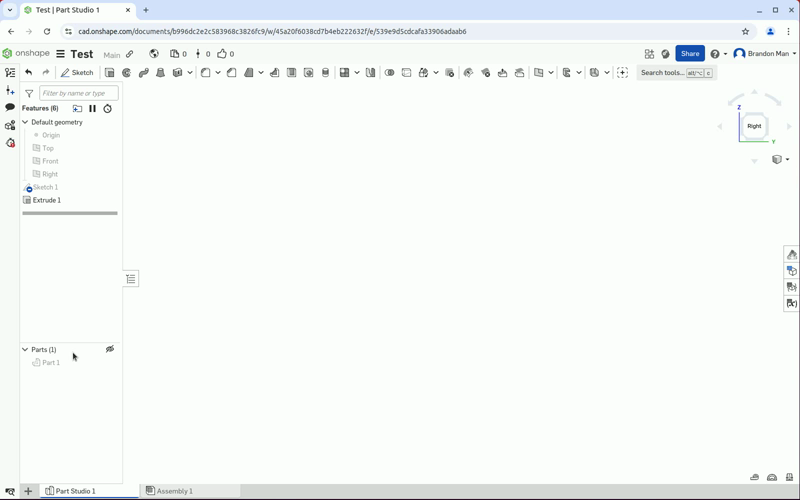
key_up(shift)
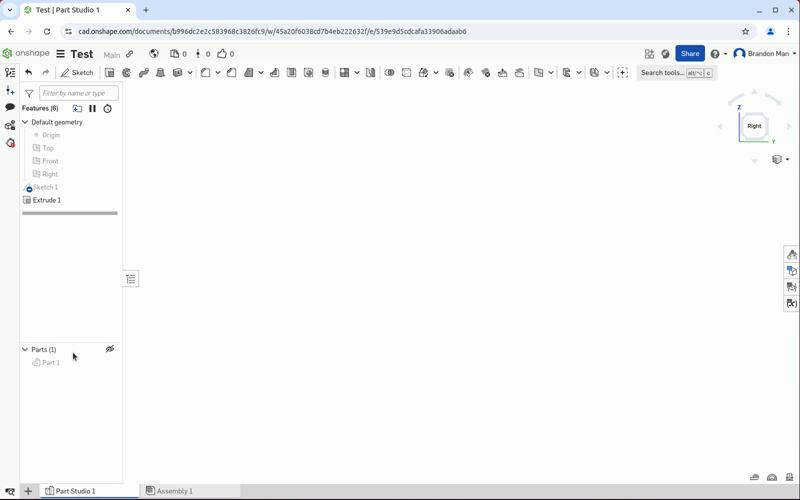
mouse_move(73, 352)
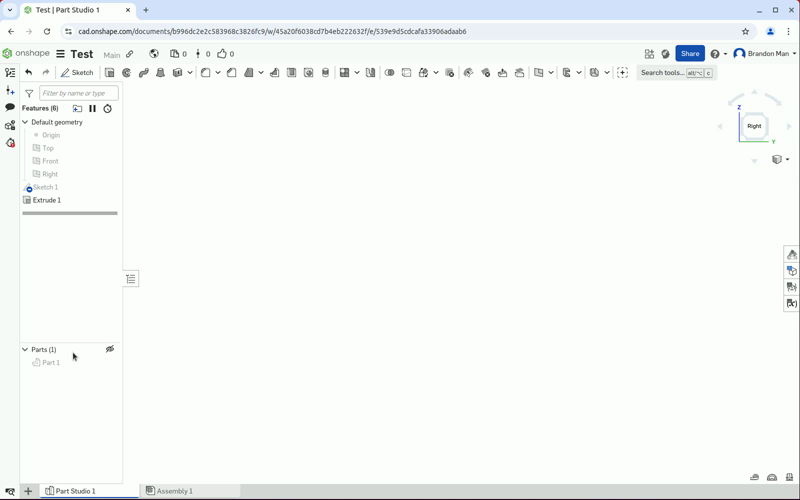
key(shift+y)
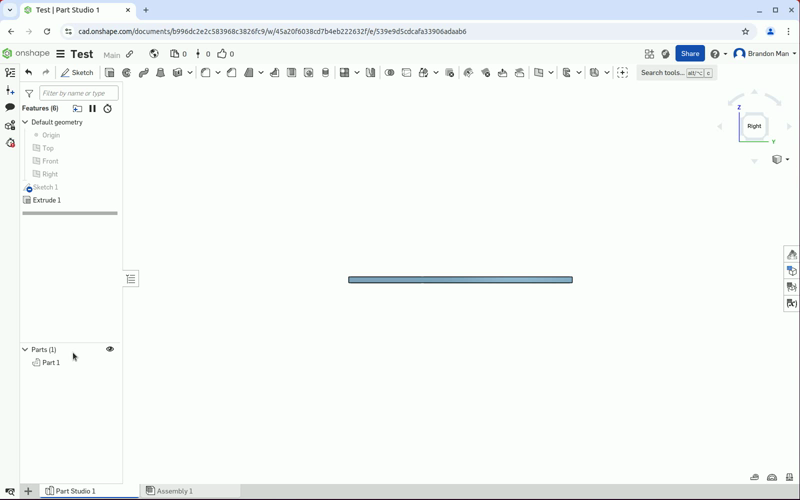
mouse_move(541, 75)
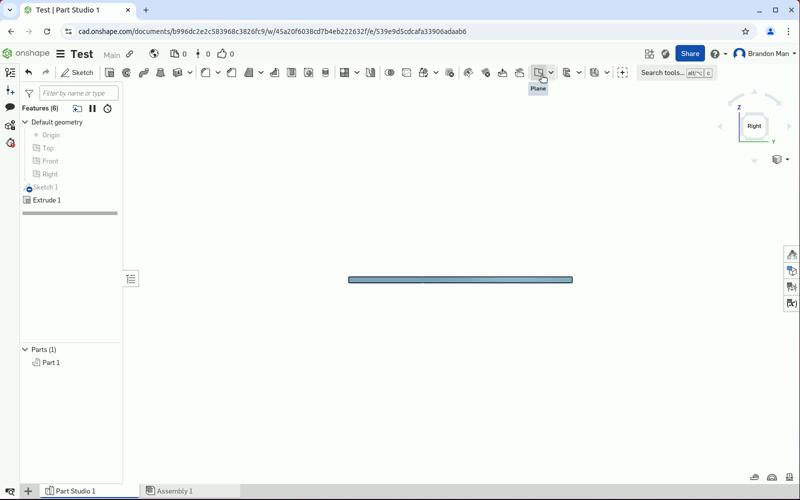
click(541, 75)
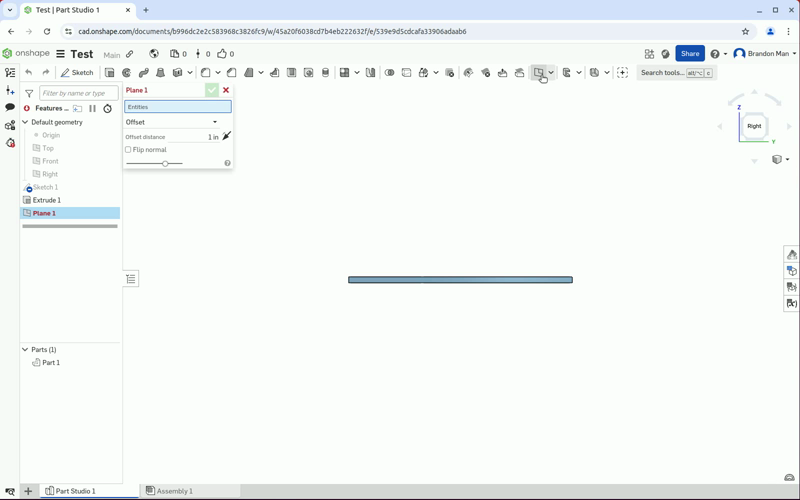
mouse_move(73, 176)
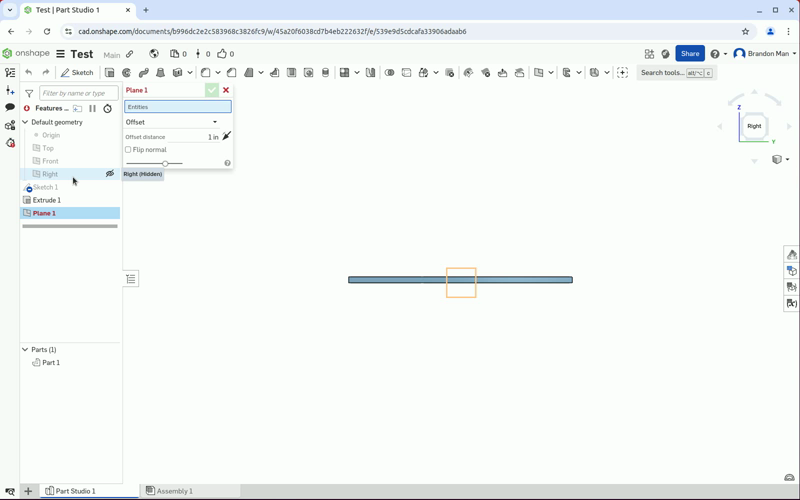
click(73, 176)
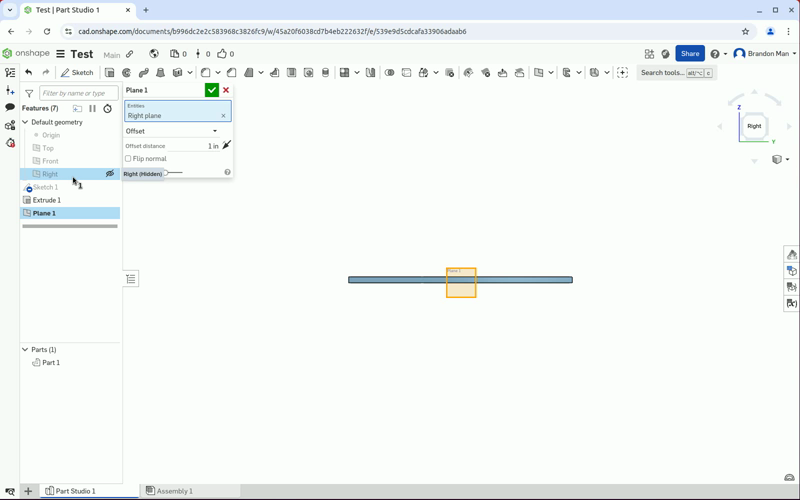
key(tab, 2)
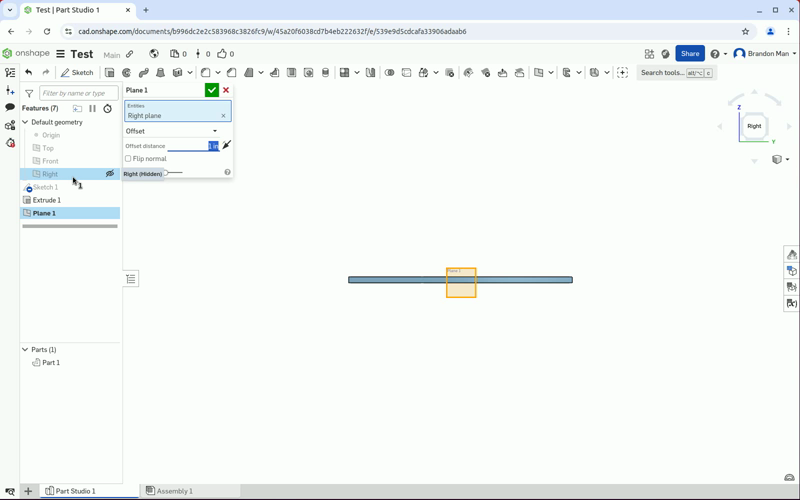
text(7.703)
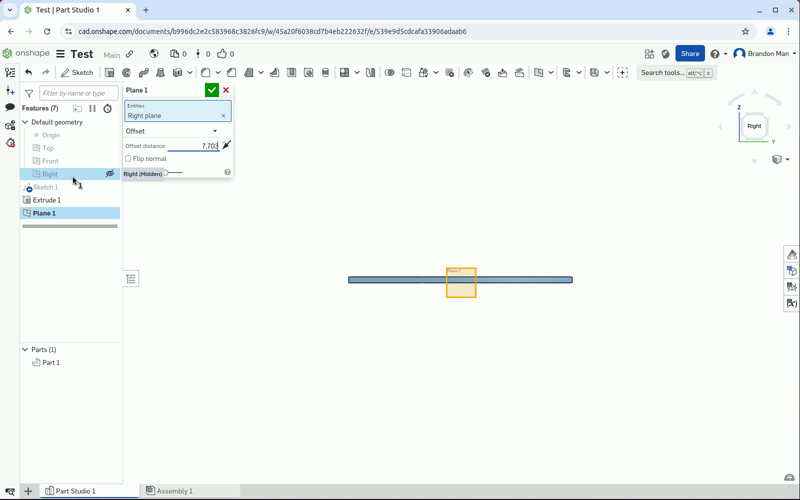
key(enter, 2)
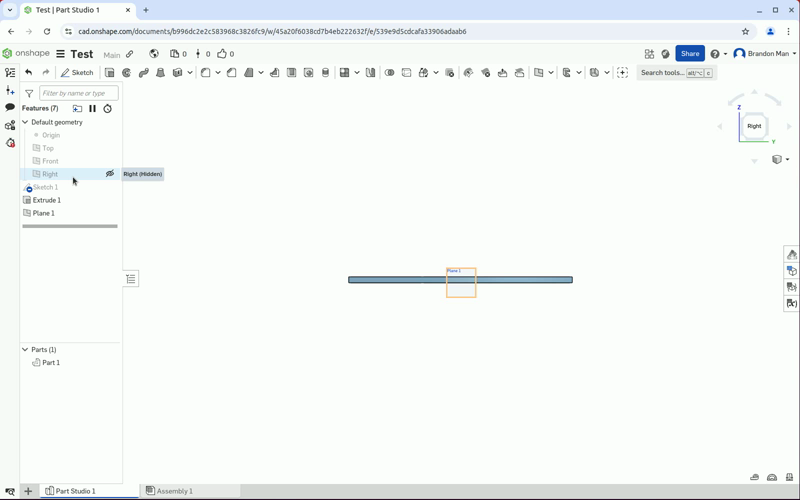
key(shift+s)
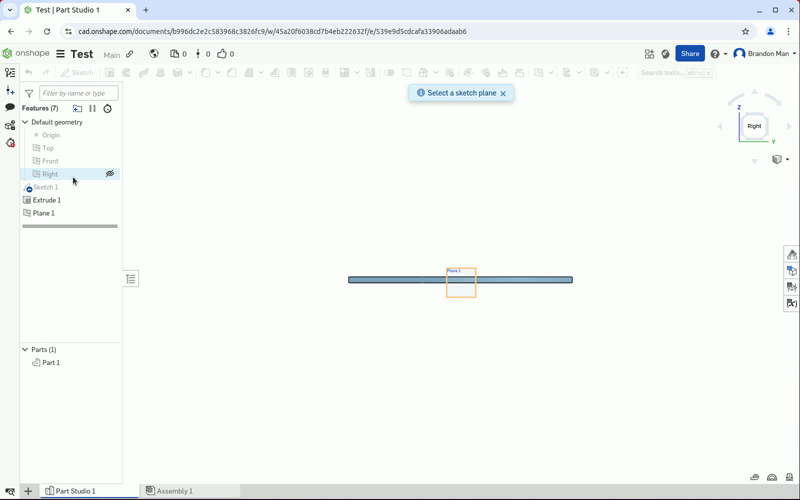
mouse_move(73, 215)
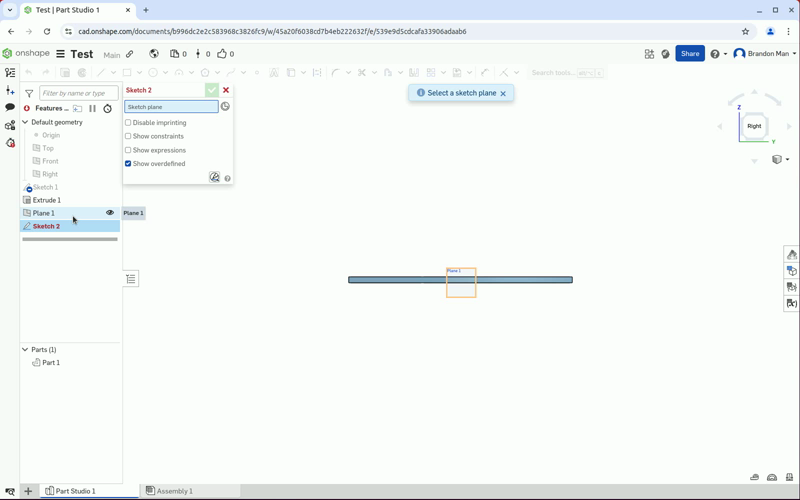
click(73, 215)
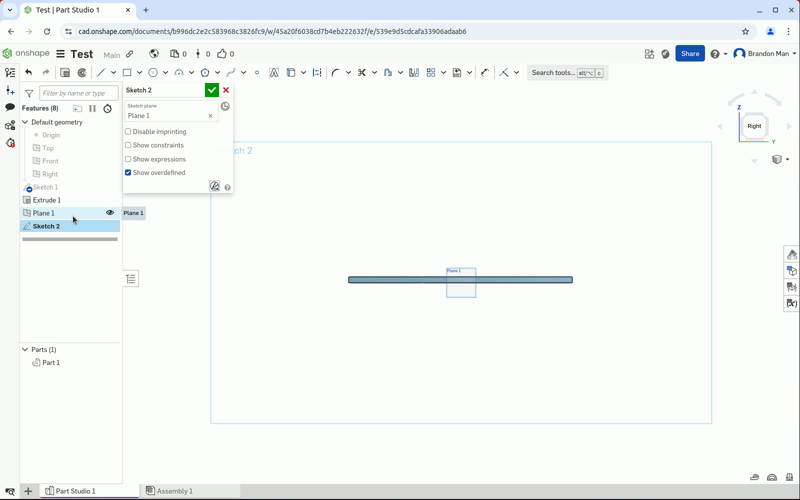
mouse_move(73, 352)
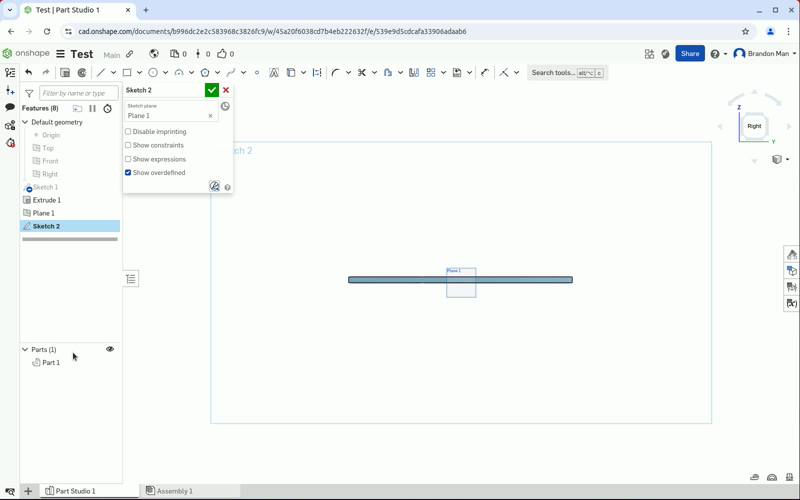
key(y)
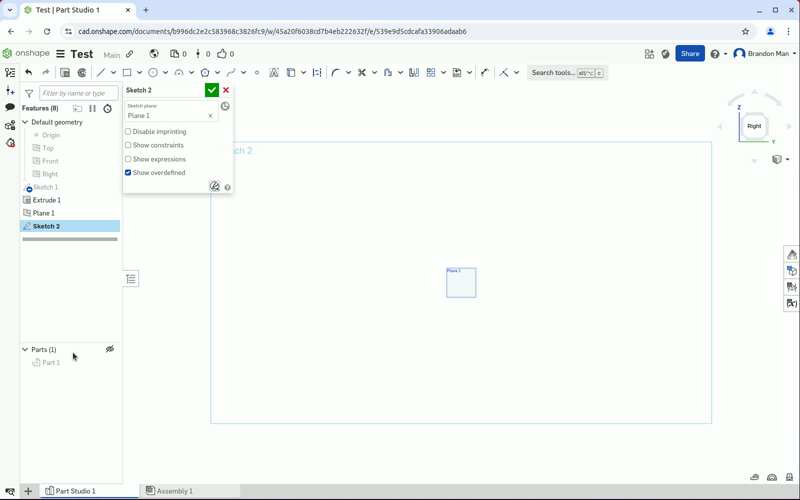
key(c)
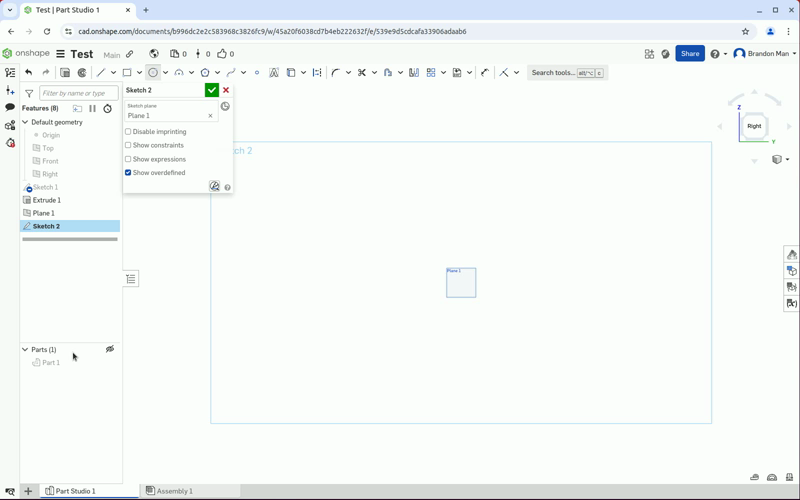
key_down(shift)
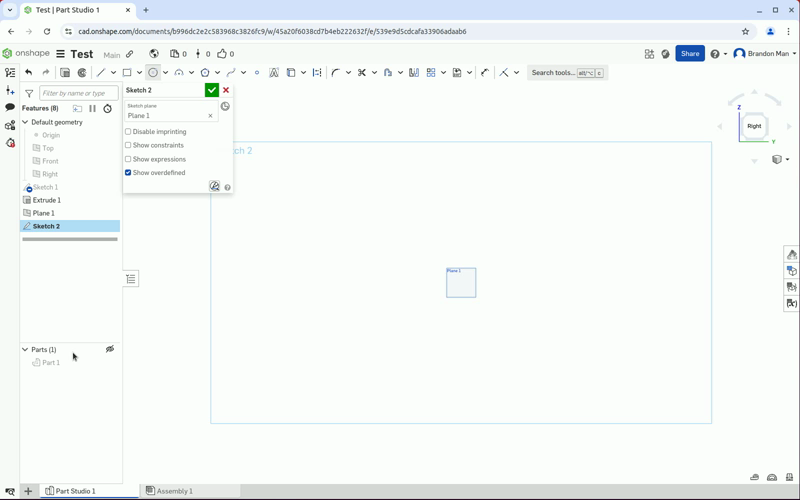
mouse_move(386, 279)
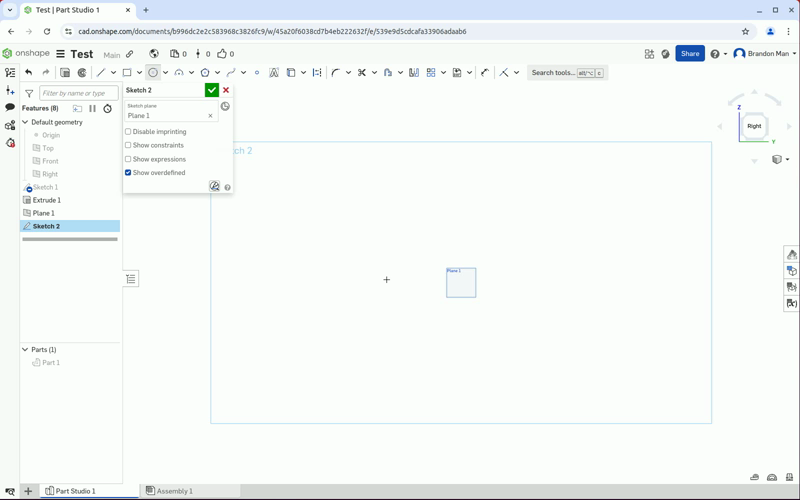
click(386, 279)
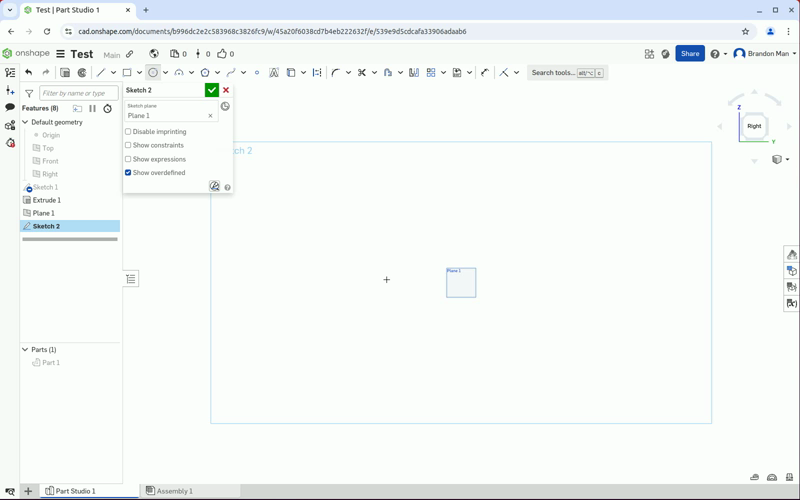
key_up(shift)
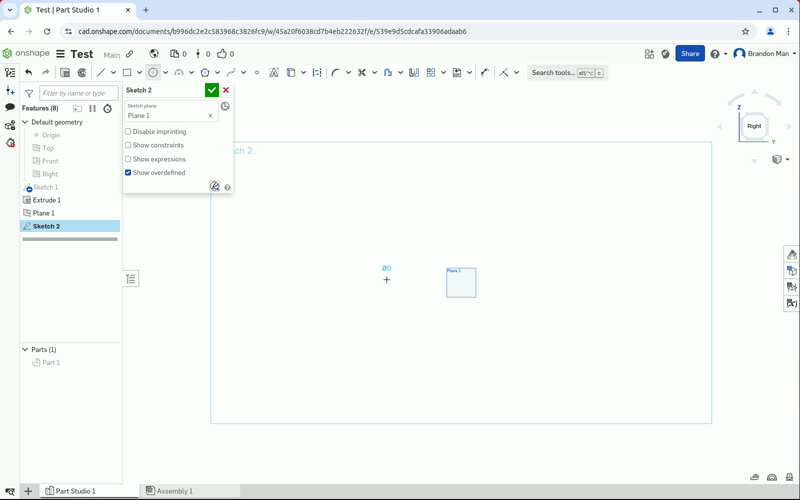
mouse_move(389, 279)
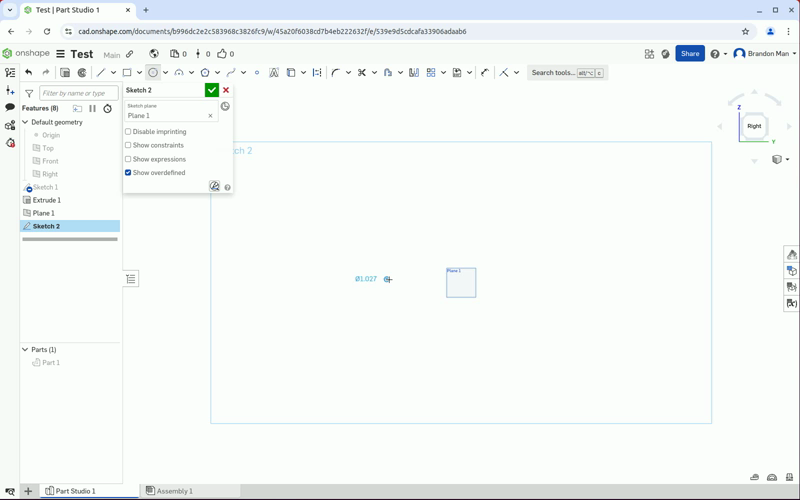
scroll(6)
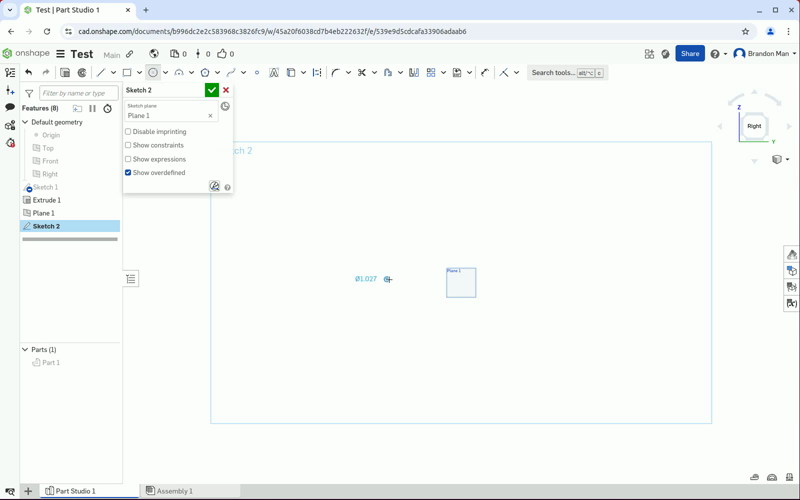
scroll(6)
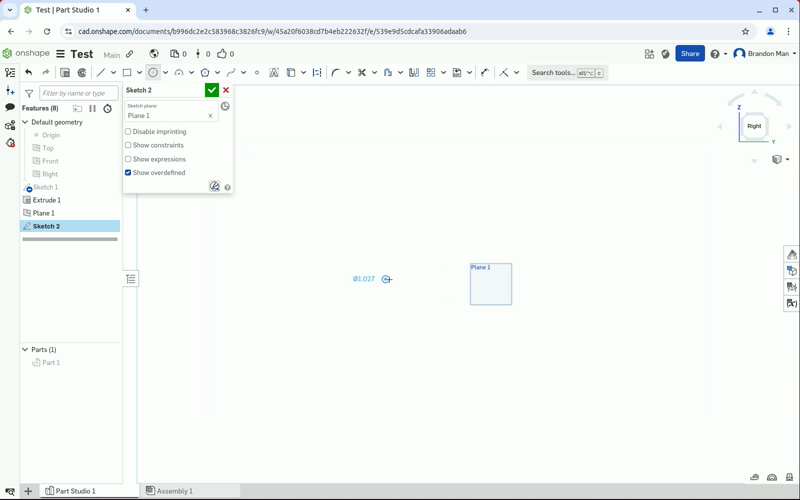
scroll(6)
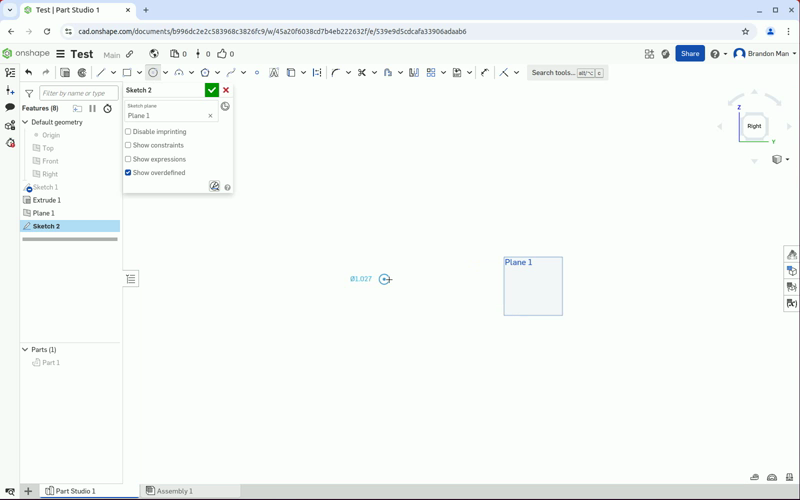
scroll(6)
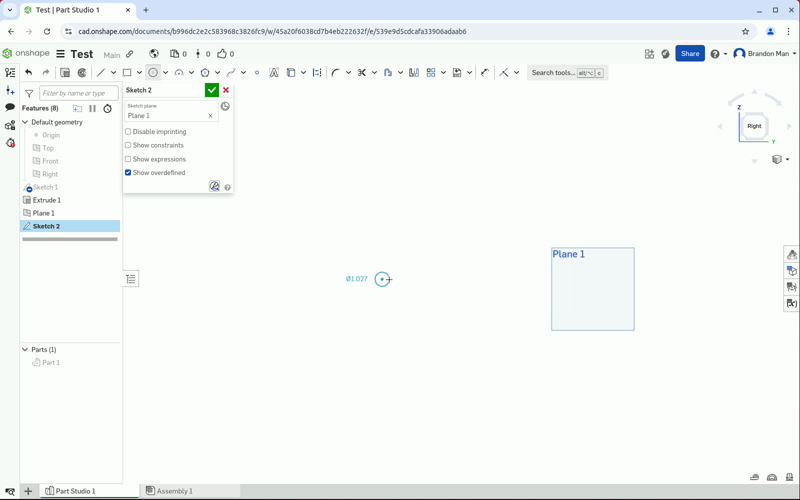
scroll(6)
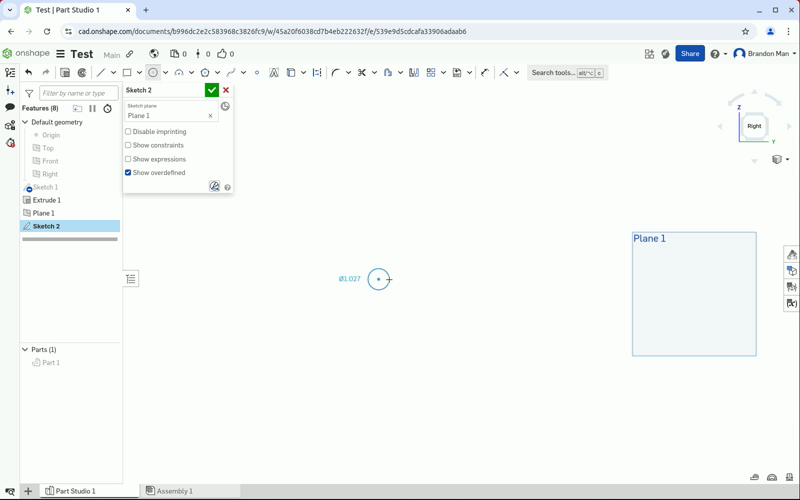
scroll(6)
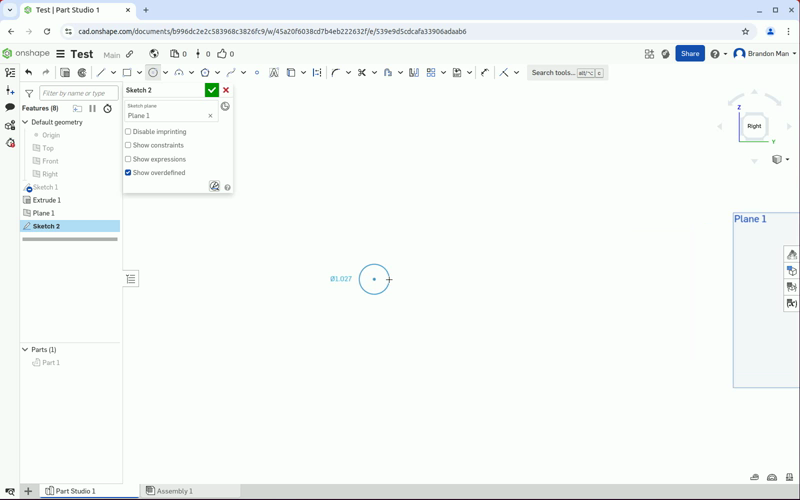
scroll(6)
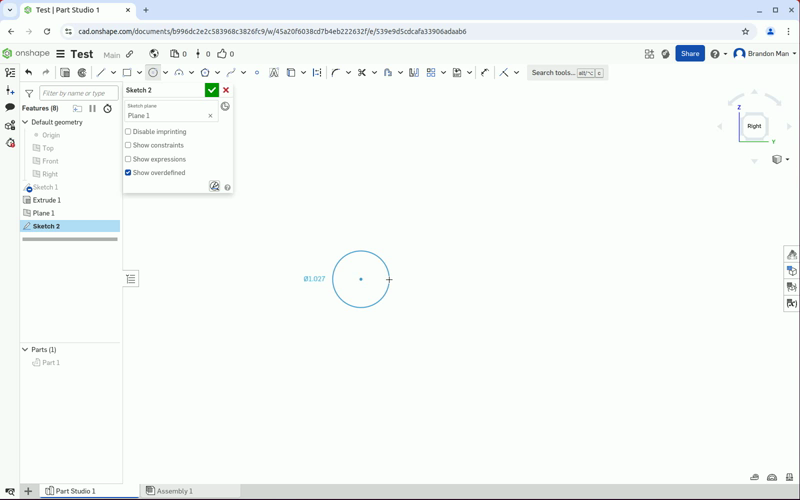
click(389, 279)
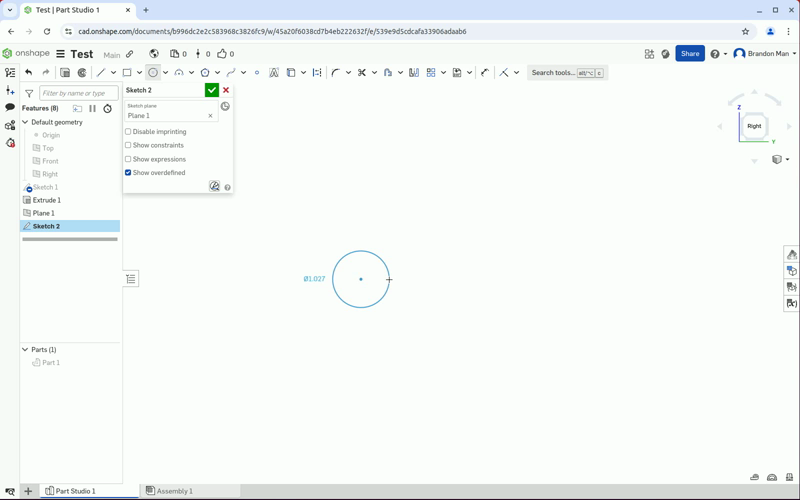
scroll(-6)
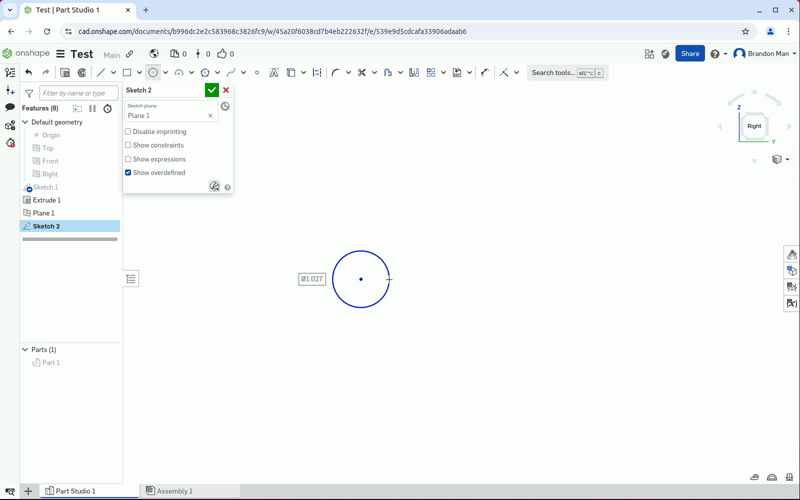
scroll(-6)
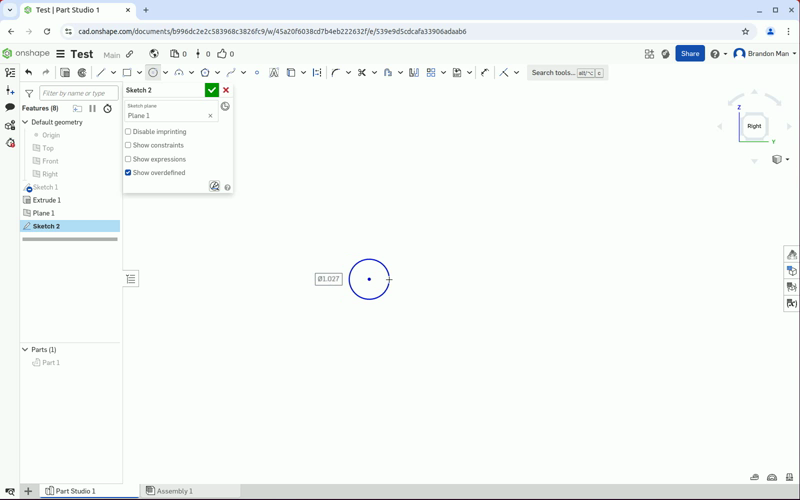
scroll(-6)
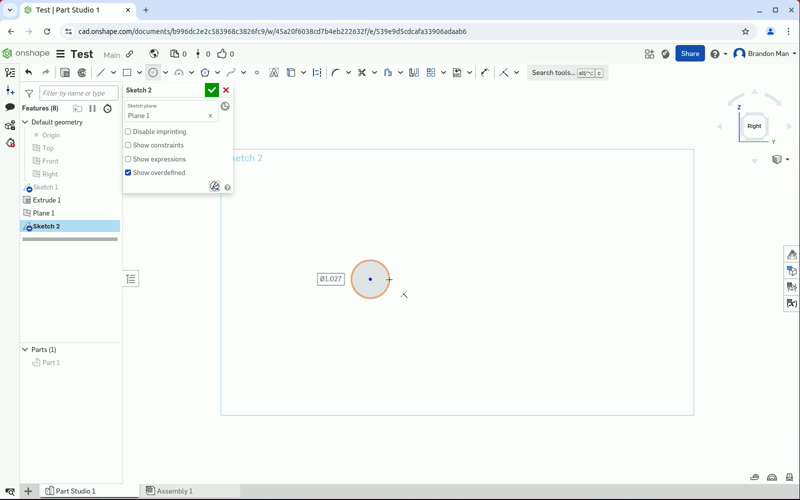
scroll(-6)
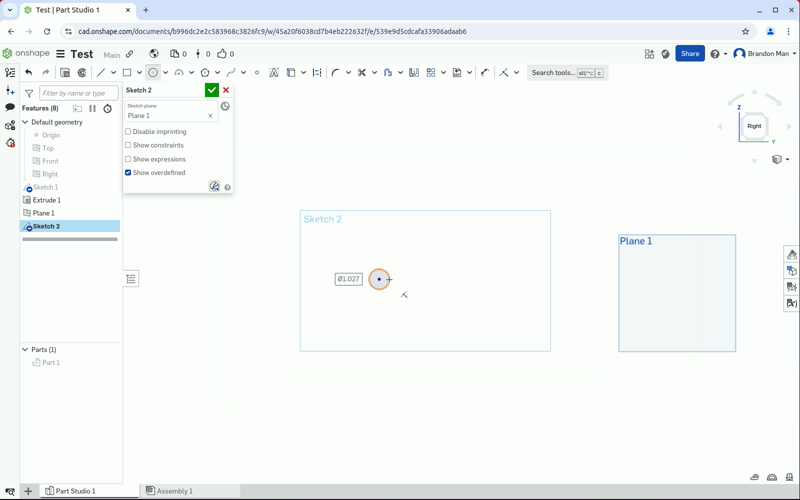
scroll(-6)
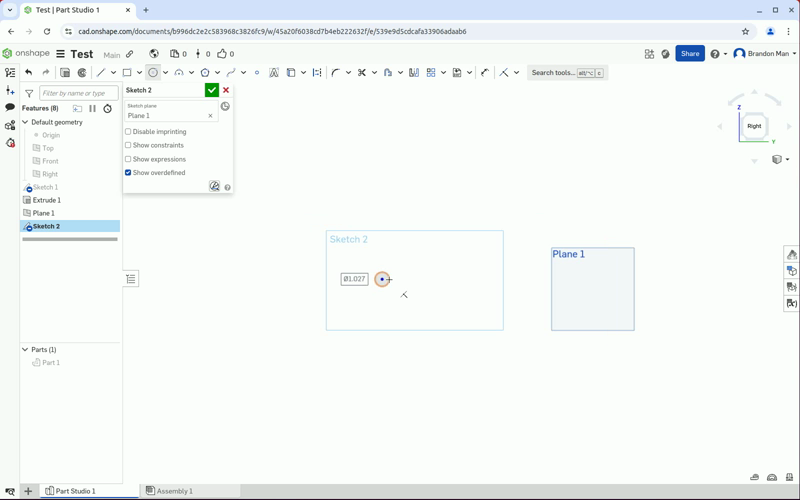
scroll(-6)
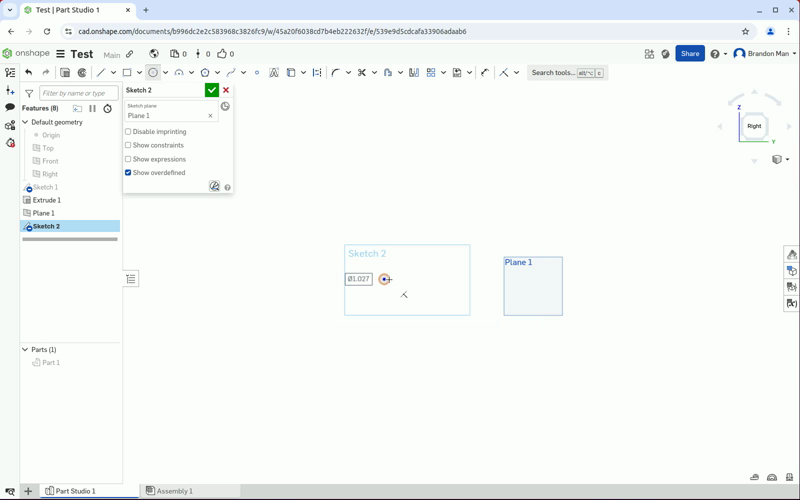
scroll(-6)
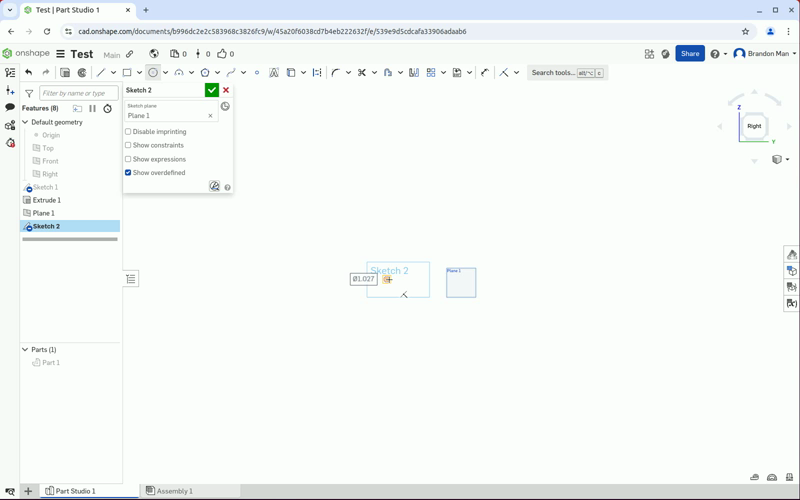
key(esc)
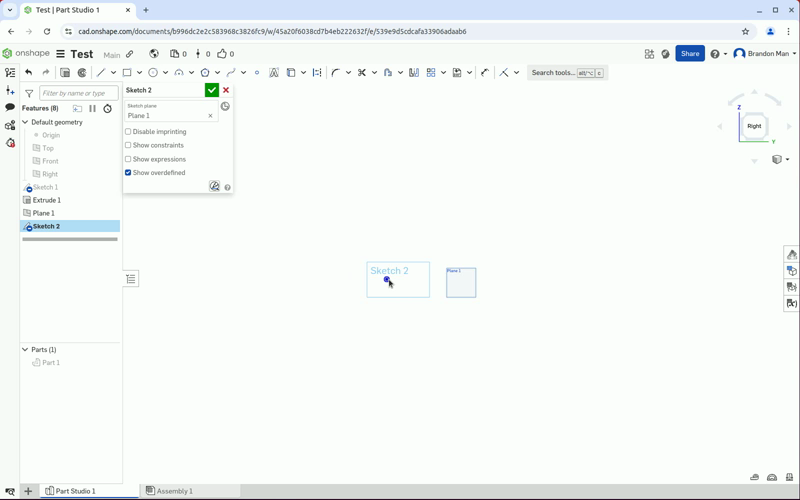
mouse_move(388, 279)
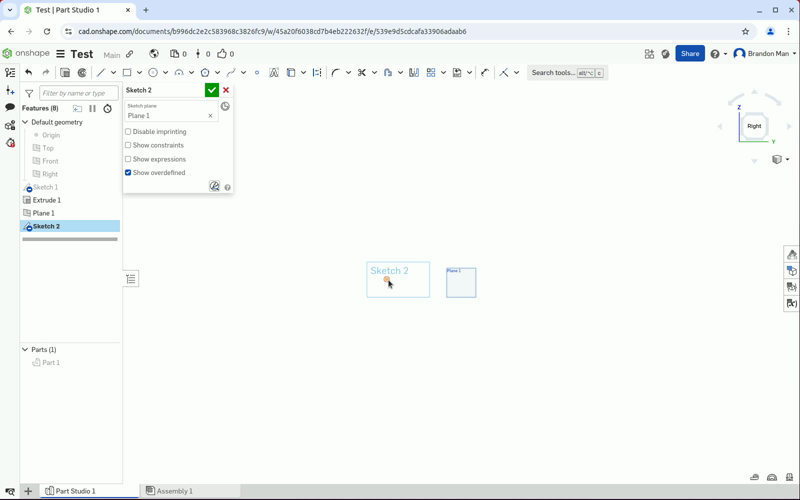
scroll(6)
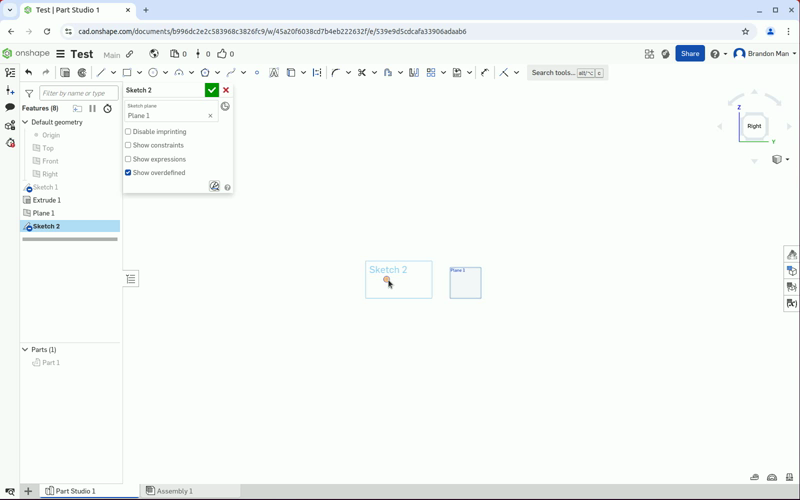
scroll(6)
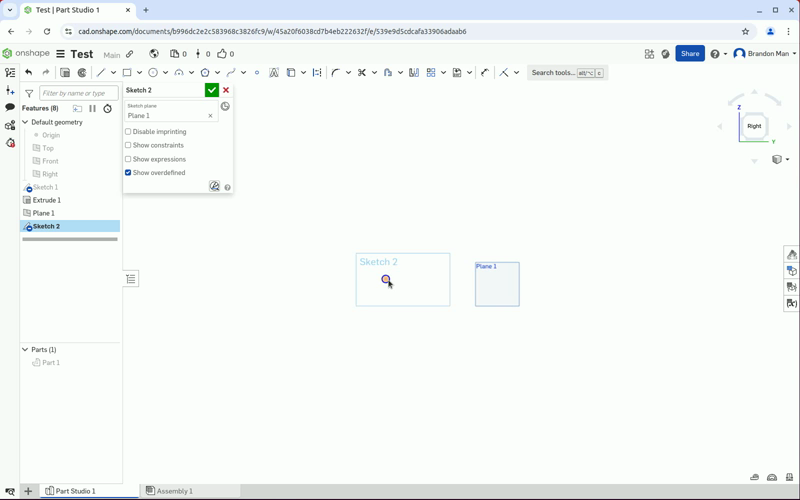
scroll(6)
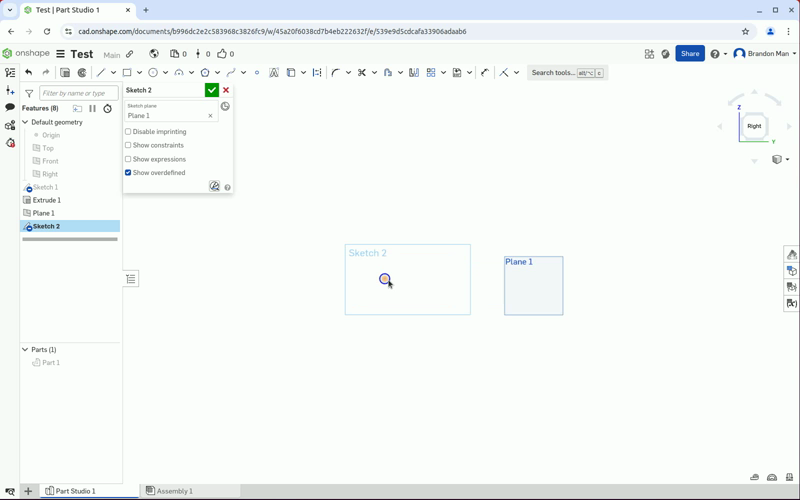
scroll(6)
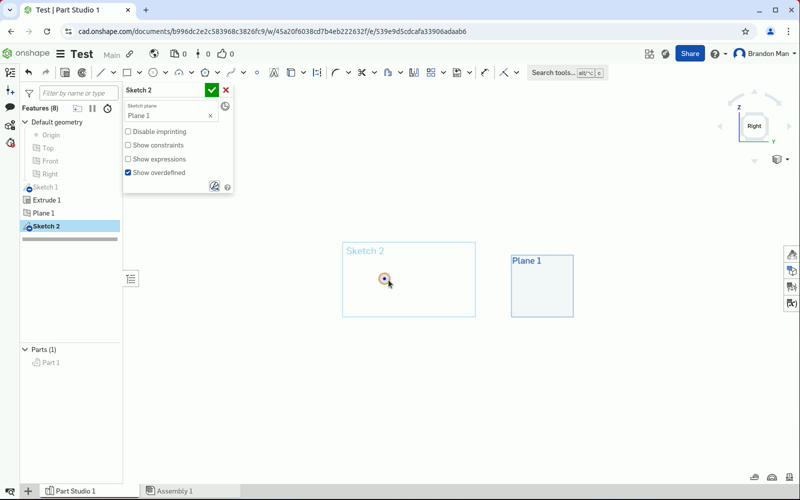
scroll(6)
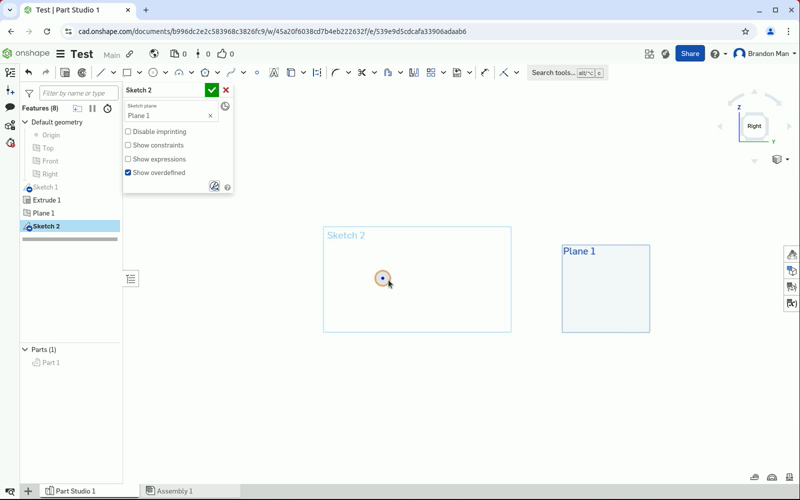
scroll(6)
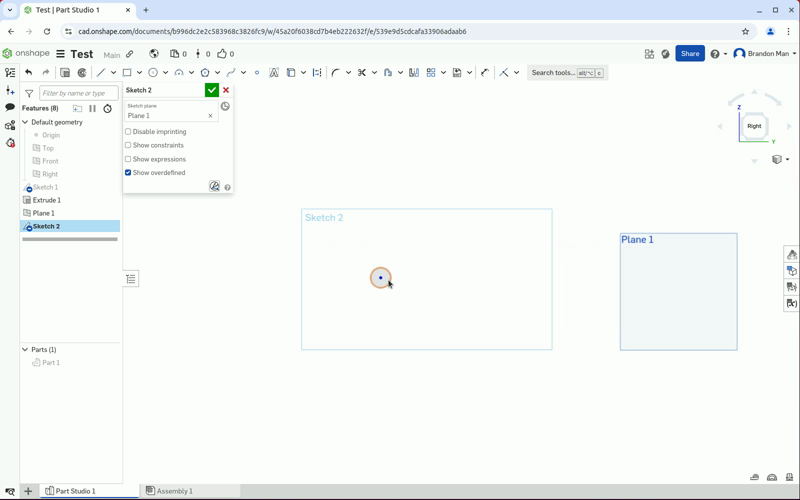
scroll(6)
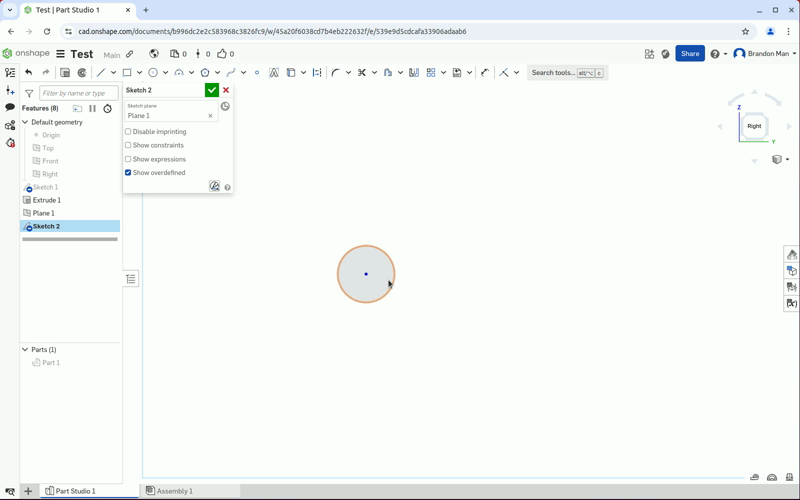
click(388, 279)
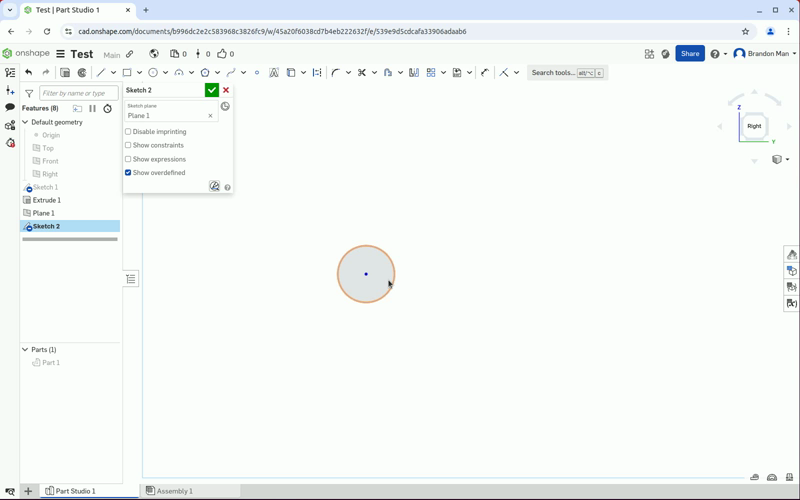
scroll(-6)
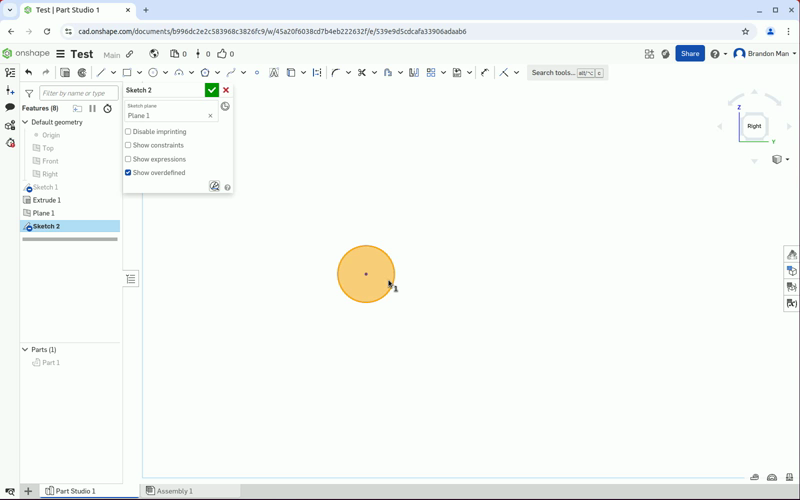
scroll(-6)
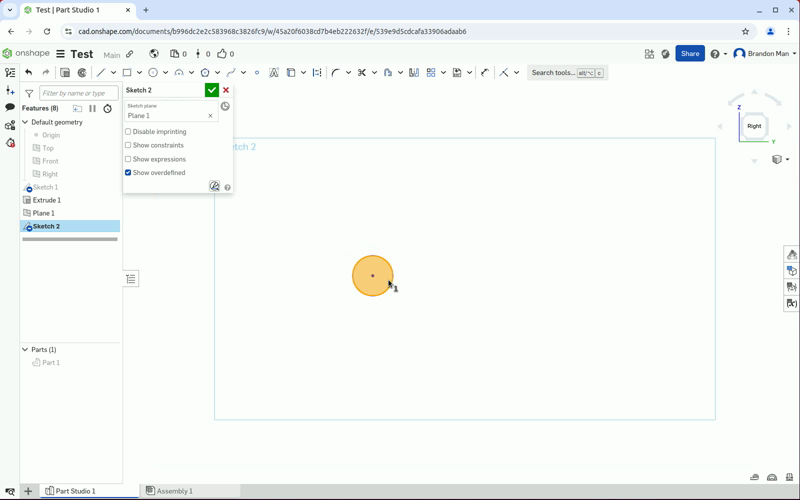
scroll(-6)
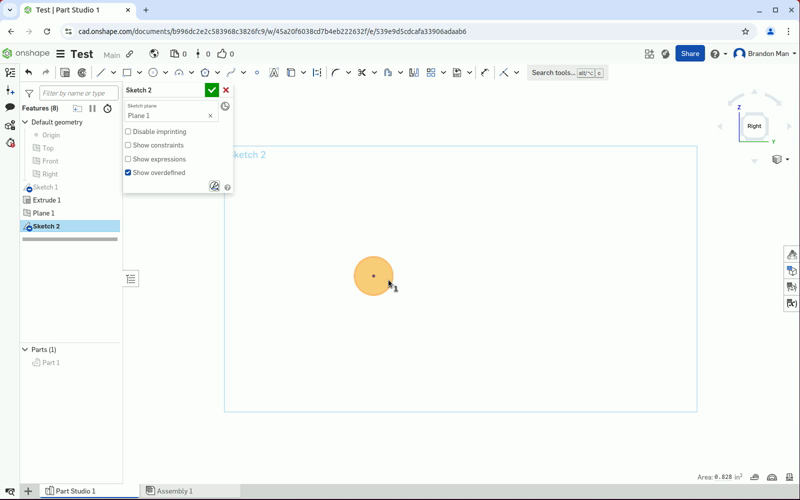
scroll(-6)
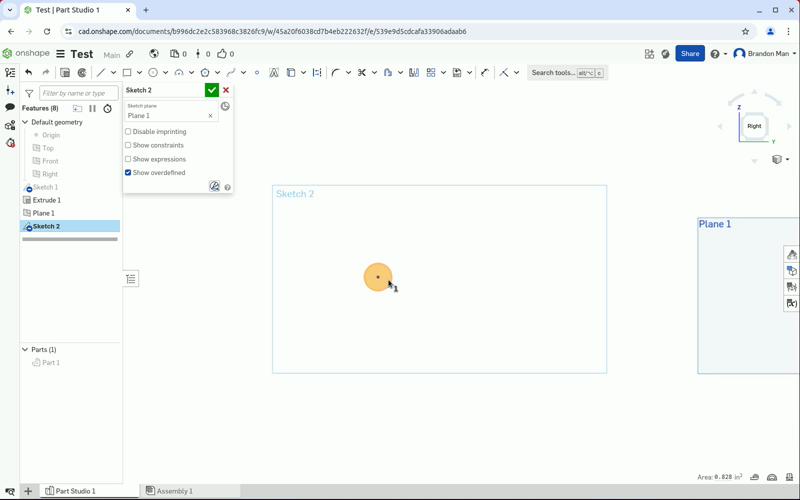
scroll(-6)
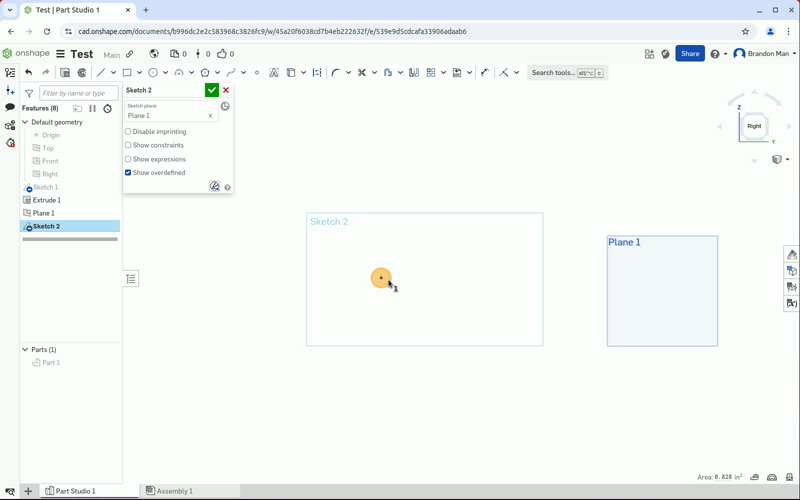
scroll(-6)
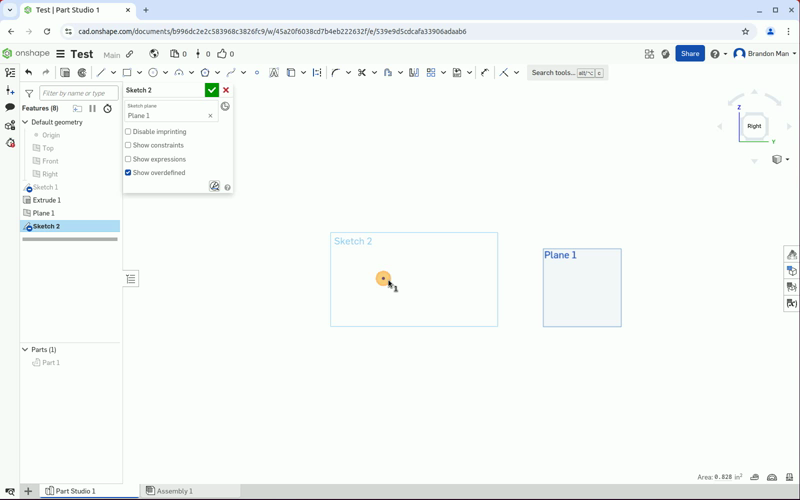
scroll(-6)
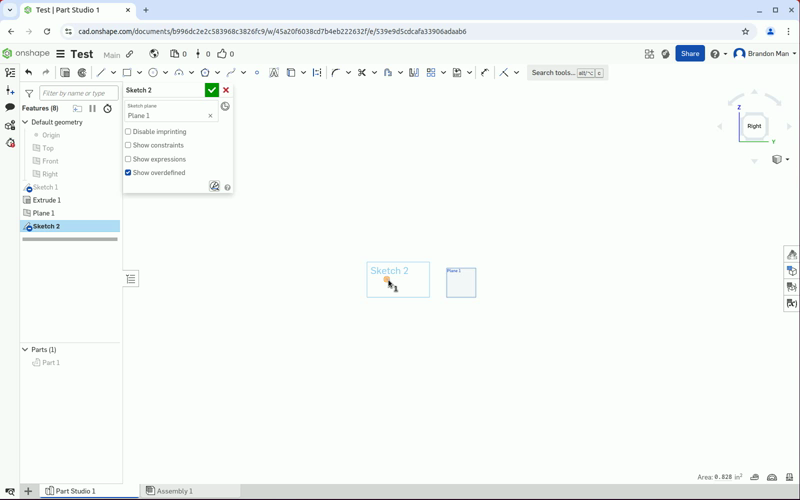
mouse_move(73, 352)
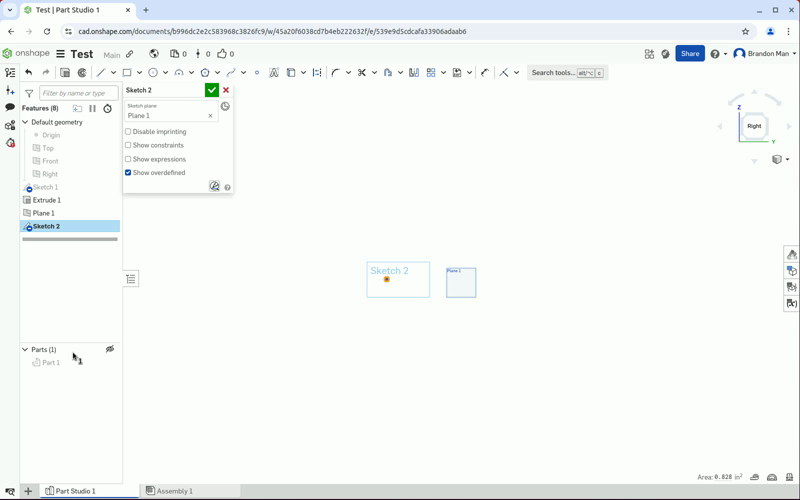
key(shift+y)
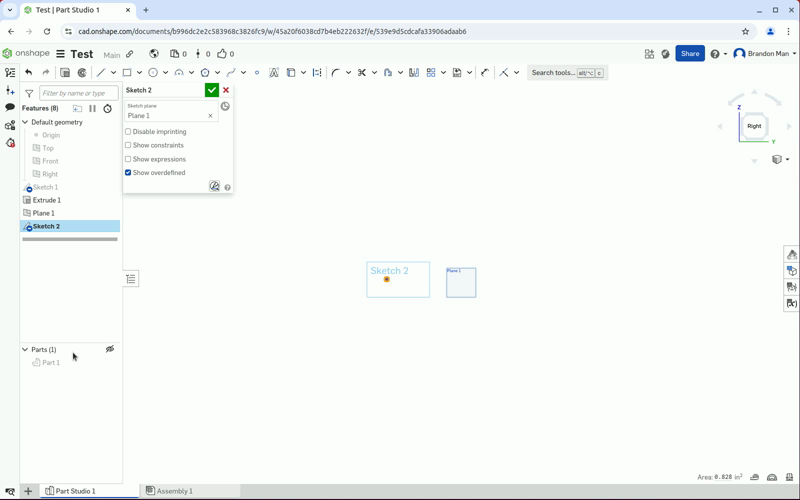
key(shift+e)
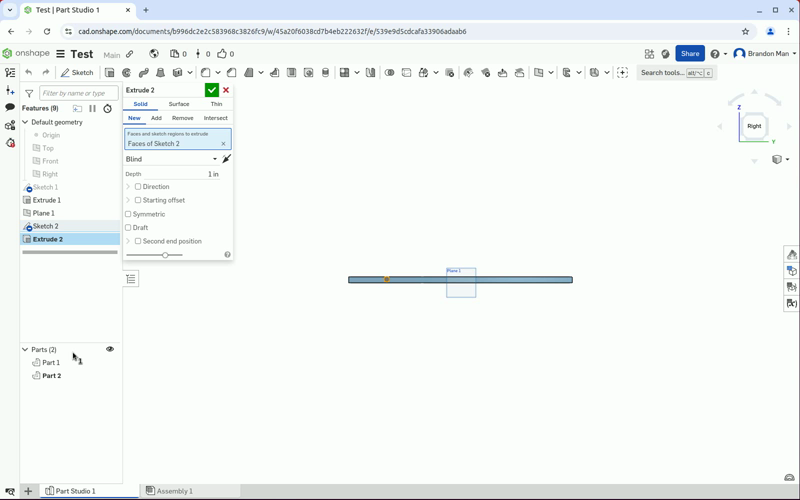
mouse_move(143, 106)
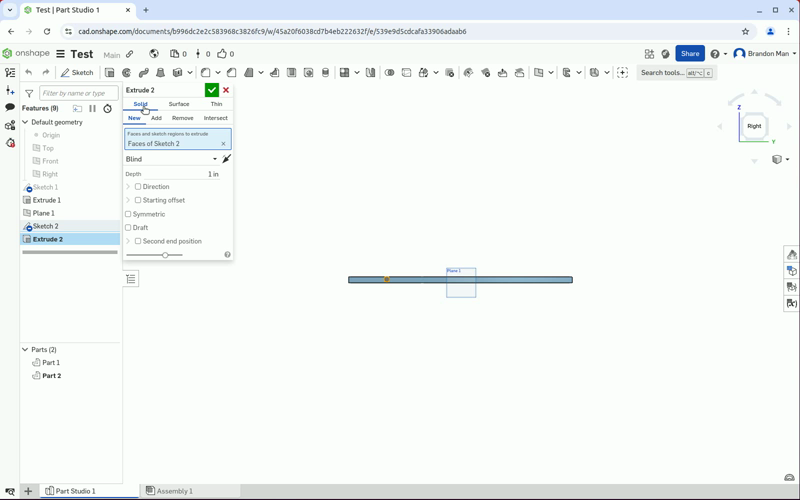
click(143, 106)
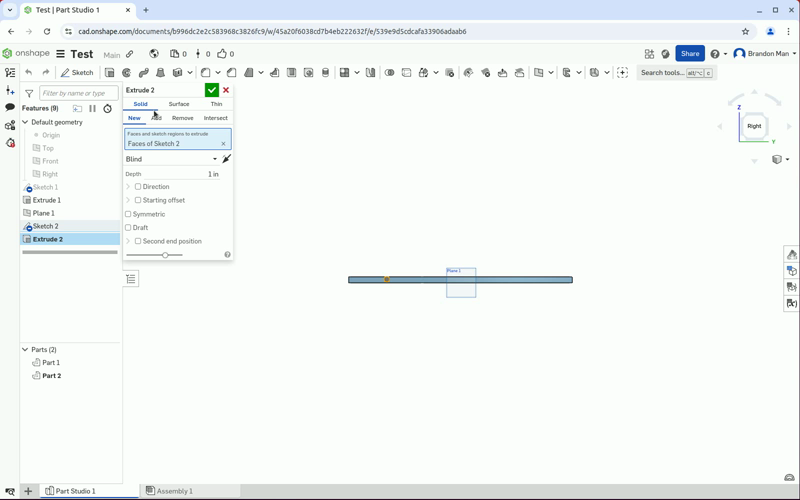
mouse_move(186, 120)
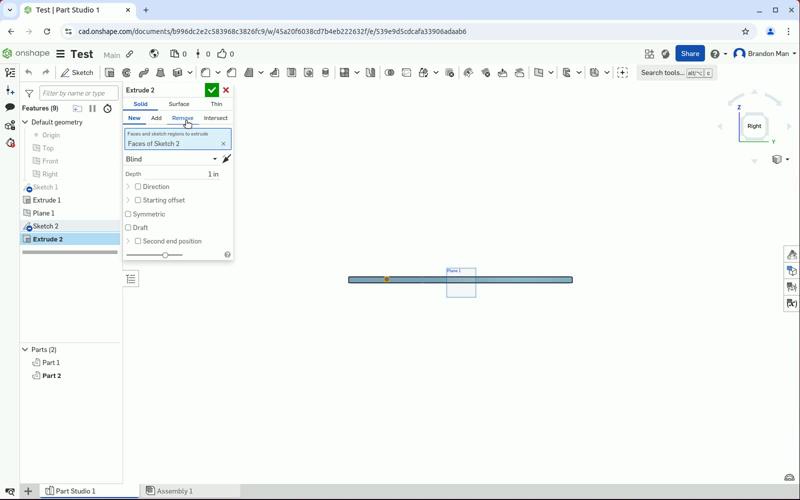
click(186, 120)
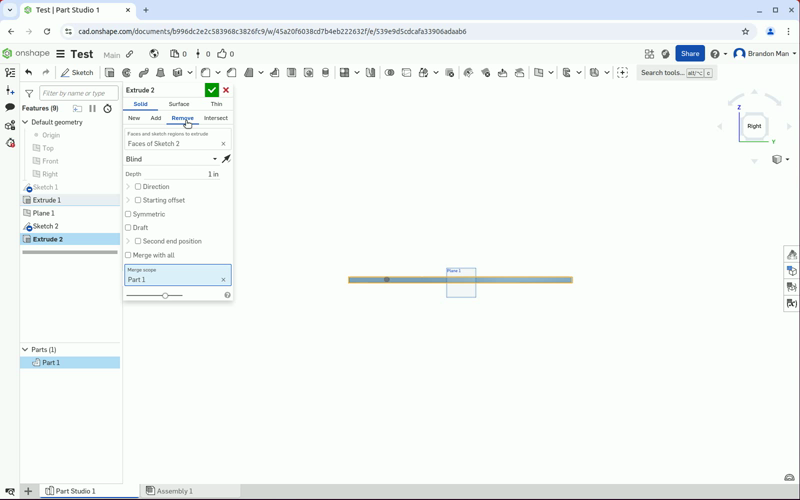
key(tab, 4)
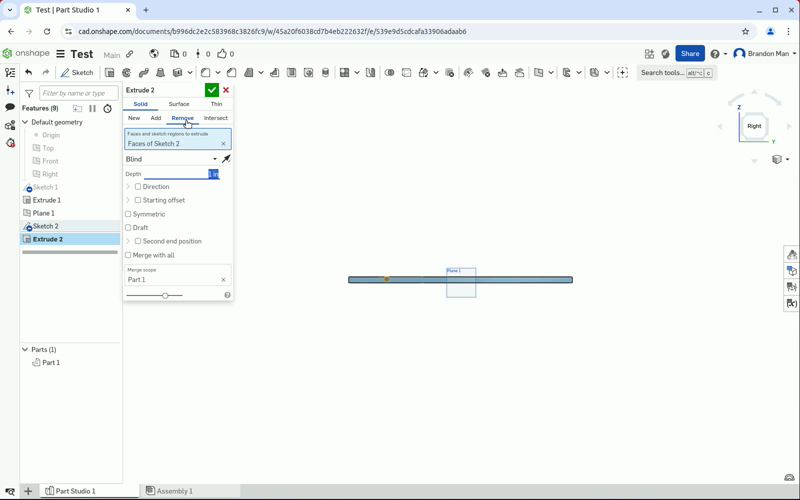
text(7.703)
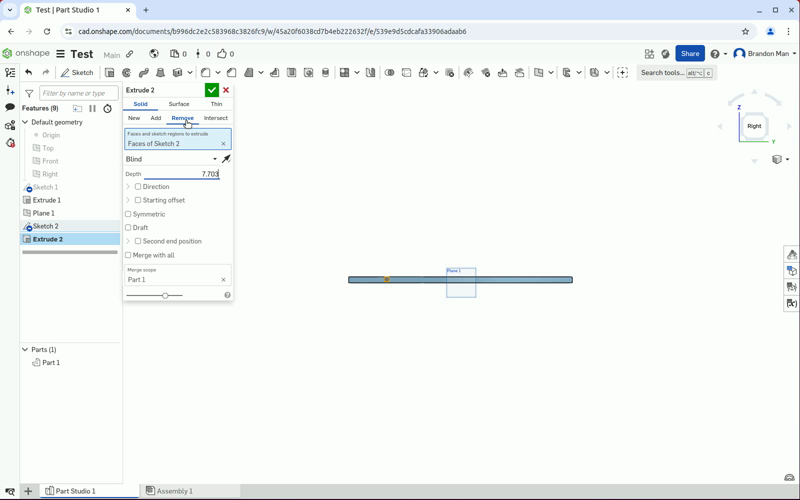
key(tab, 6)
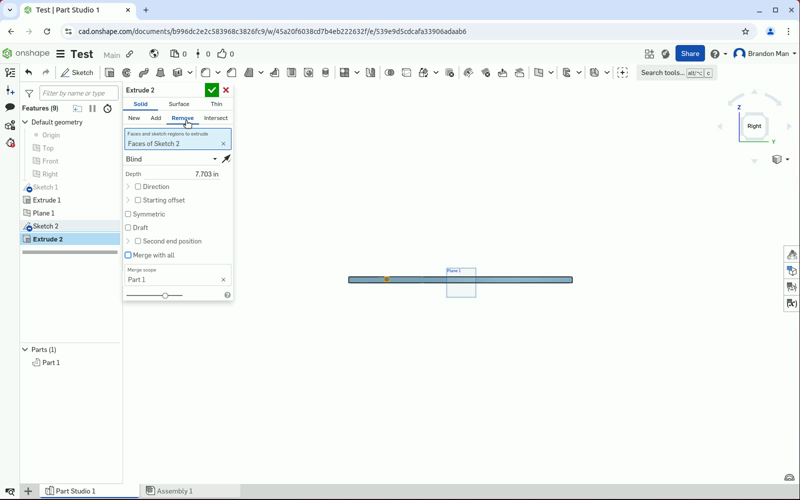
key(space)
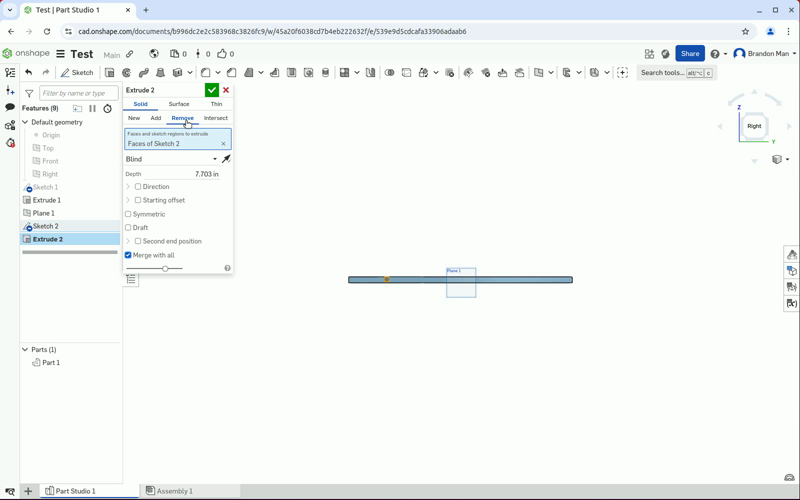
key(enter)
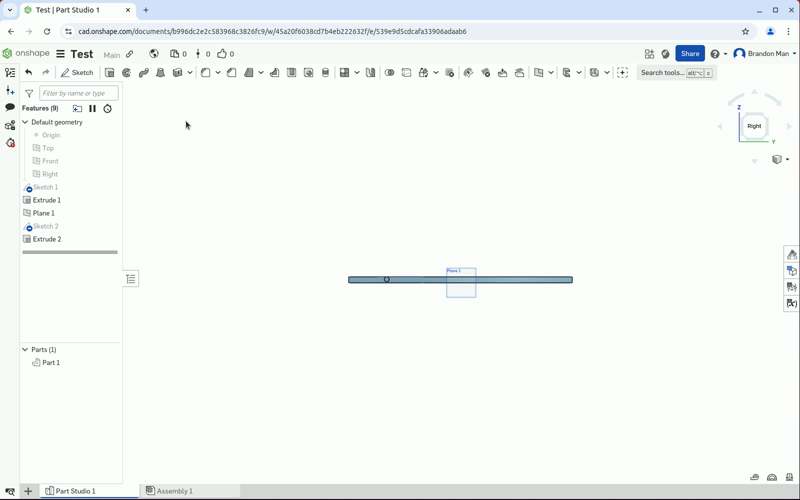
key(shift+h)
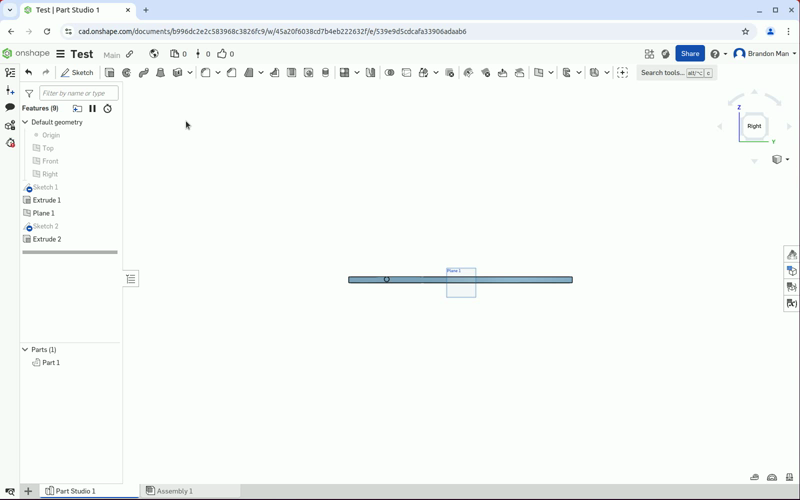
key(shift+h)
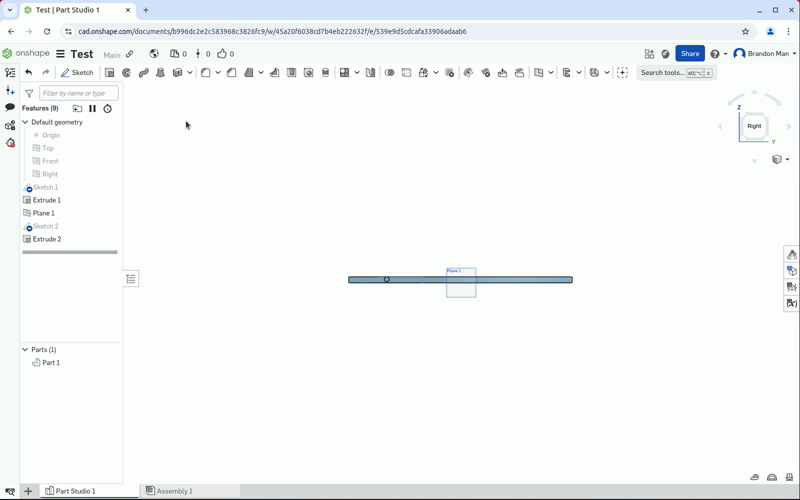
mouse_move(73, 189)
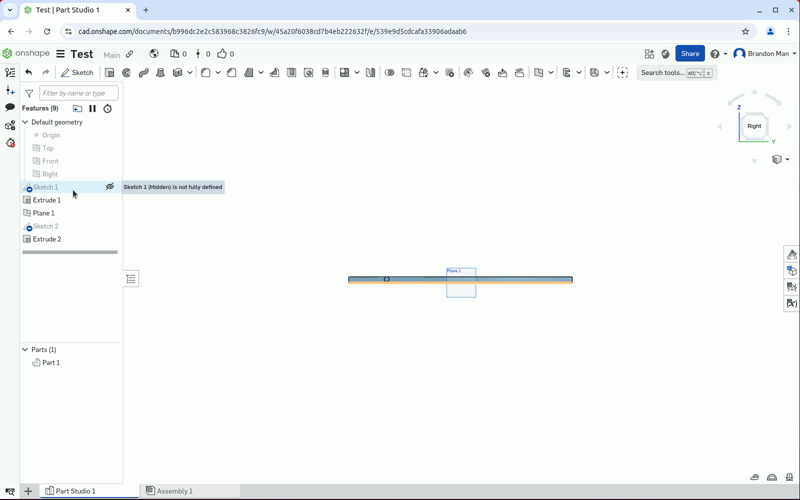
click(73, 189)
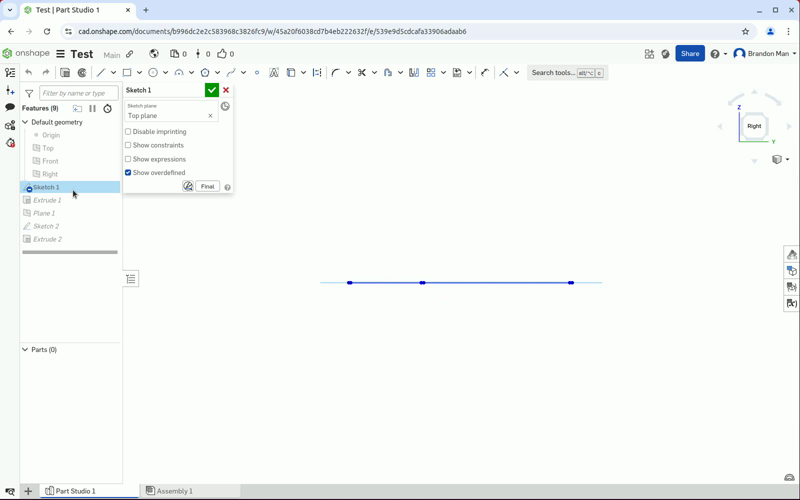
mouse_move(229, 92)
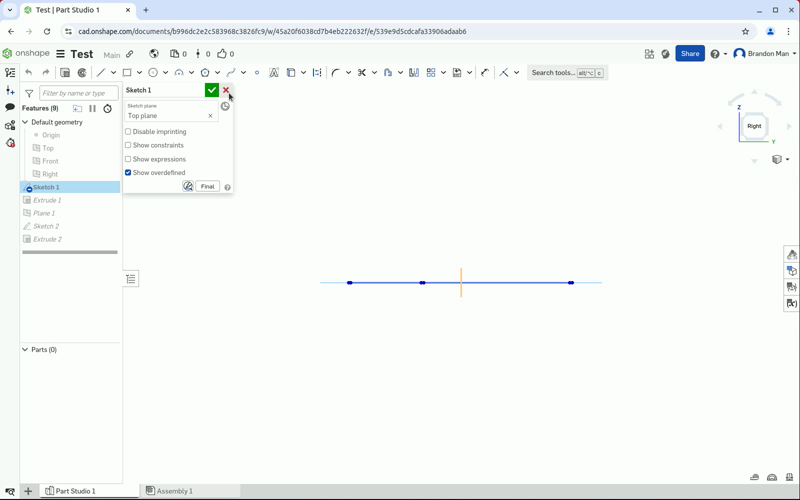
click(229, 92)
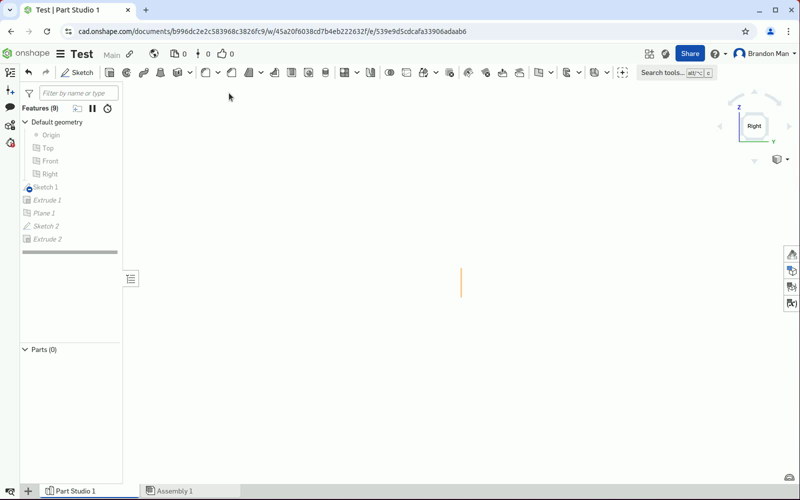
key(shift+s)
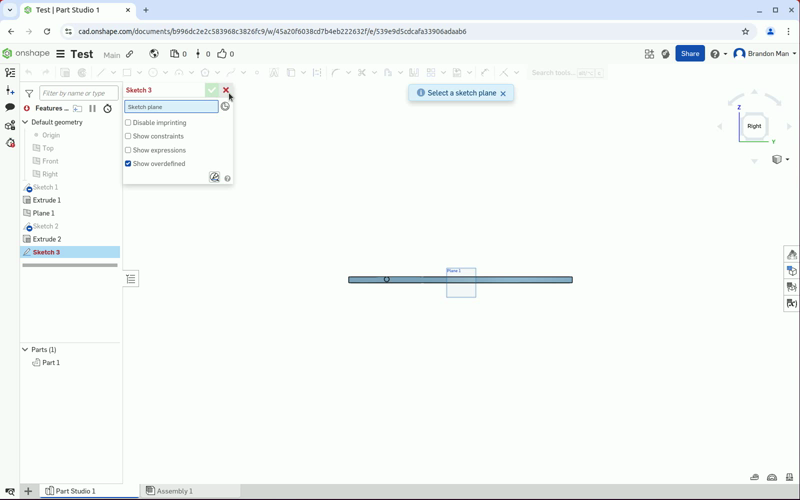
mouse_move(73, 215)
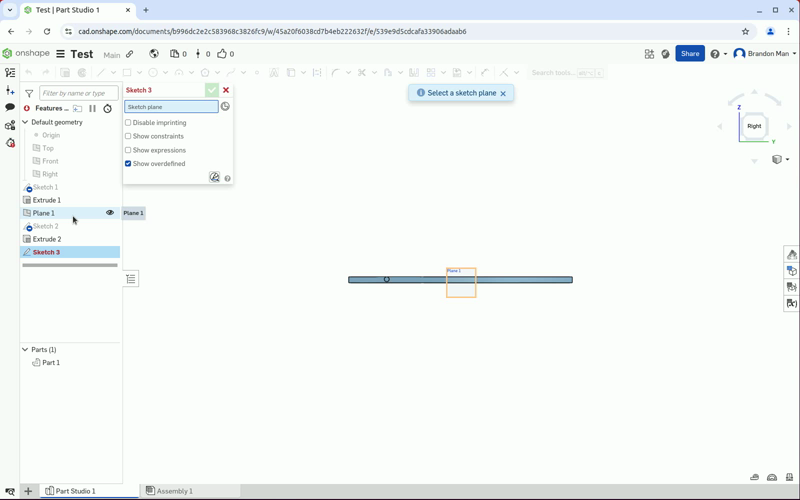
click(73, 215)
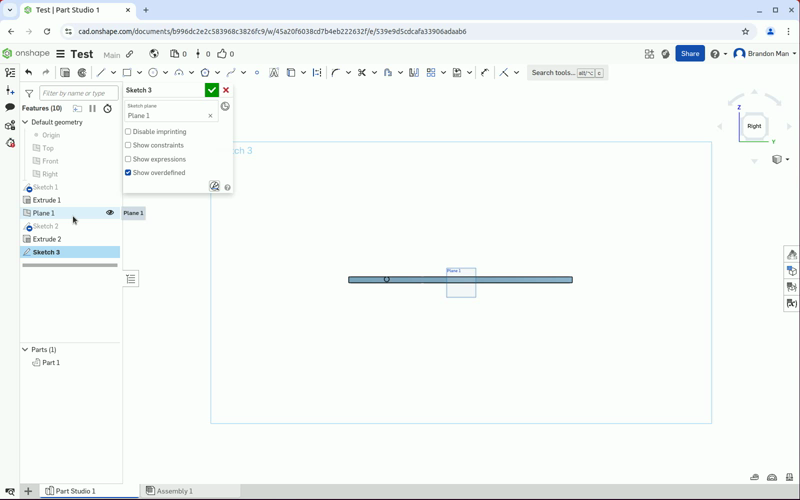
mouse_move(73, 352)
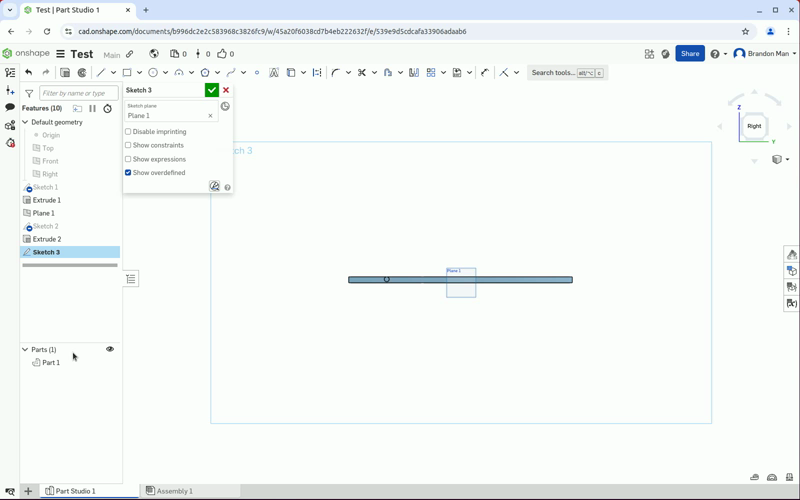
key(y)
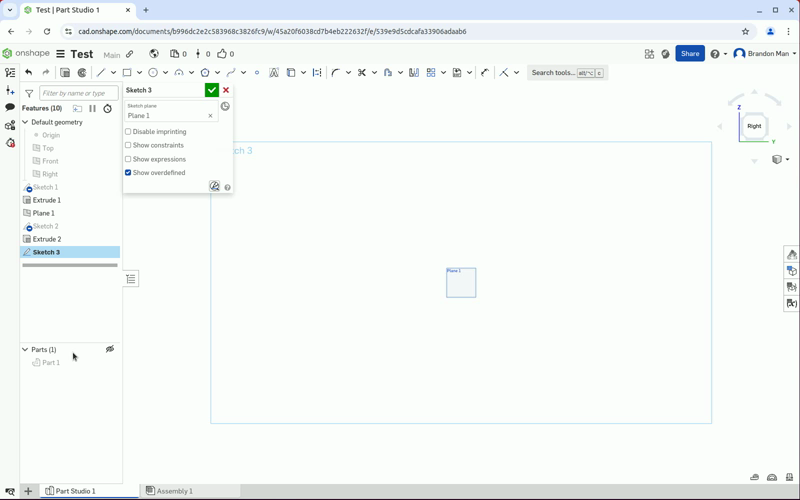
key(c)
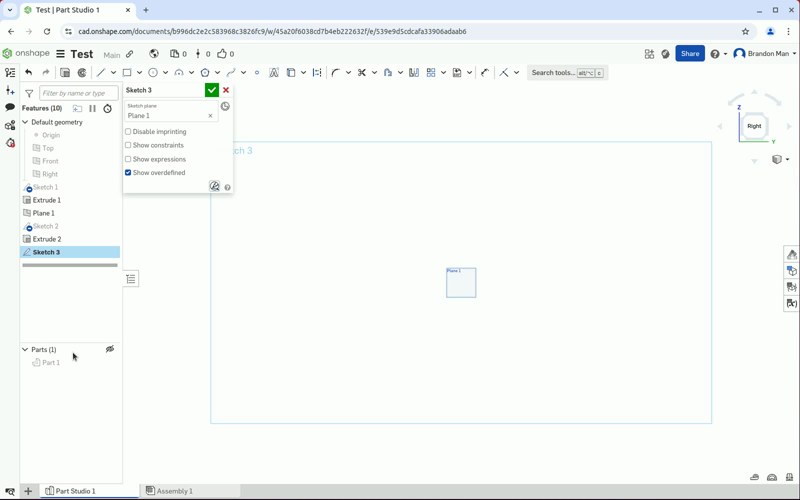
key_down(shift)
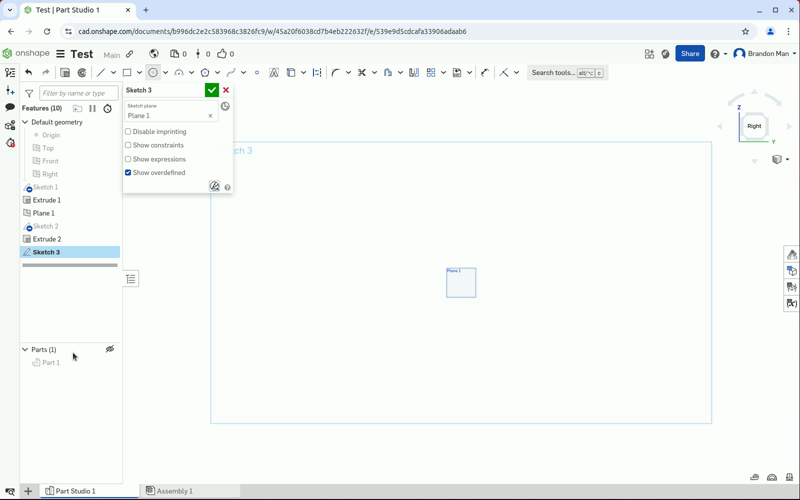
mouse_move(461, 279)
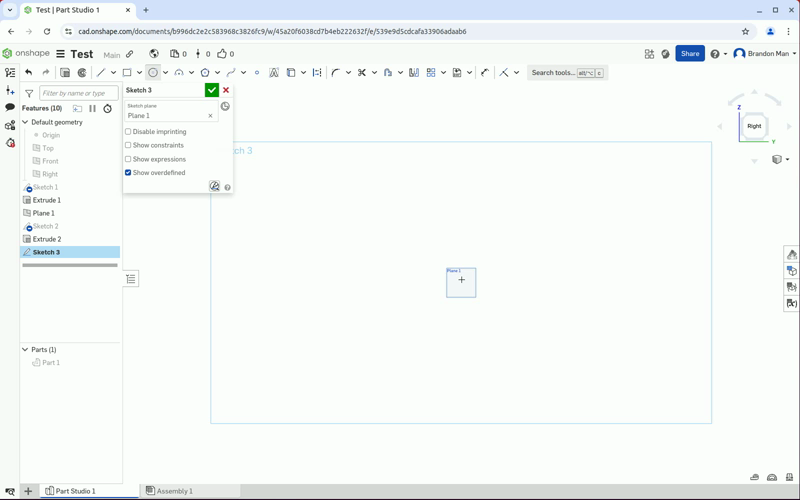
click(461, 279)
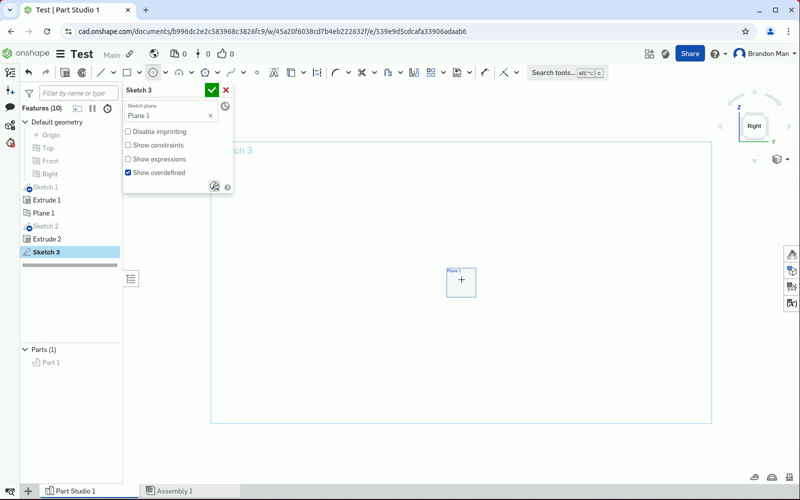
key_up(shift)
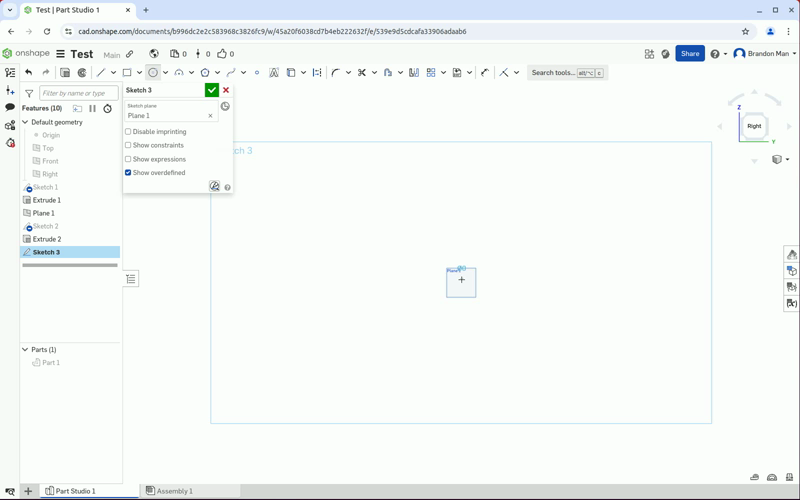
mouse_move(464, 279)
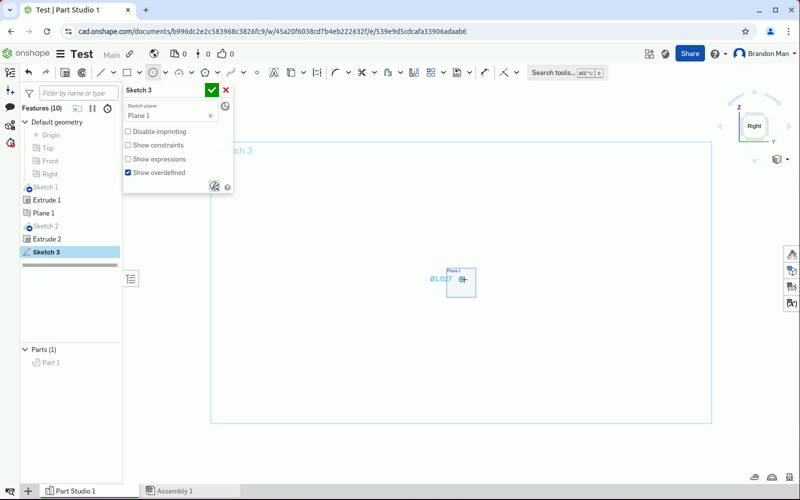
scroll(6)
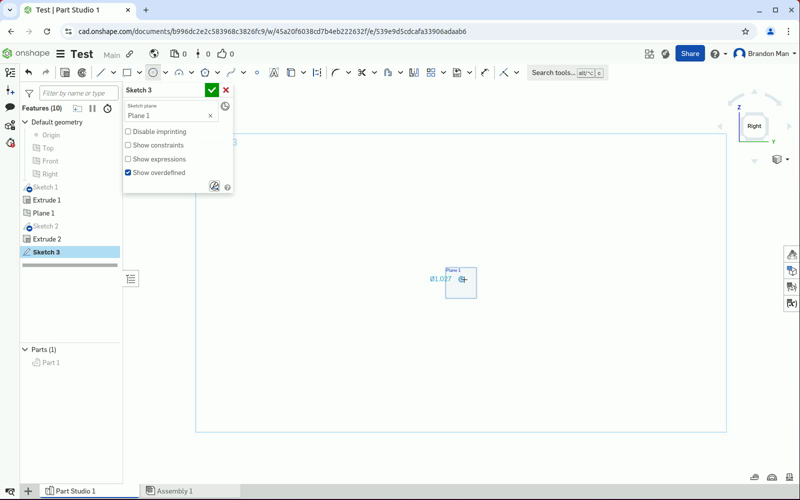
scroll(6)
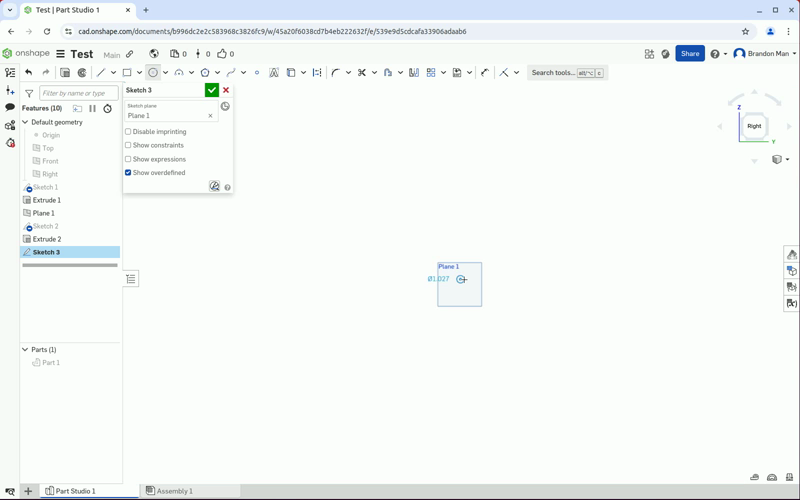
scroll(6)
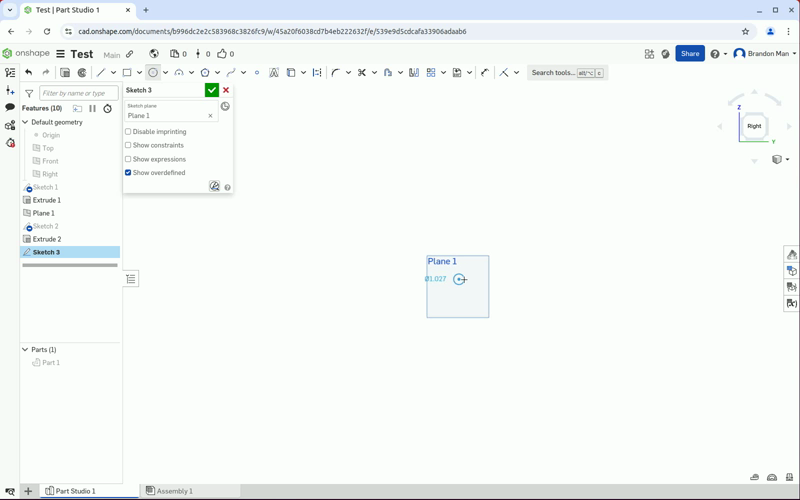
scroll(6)
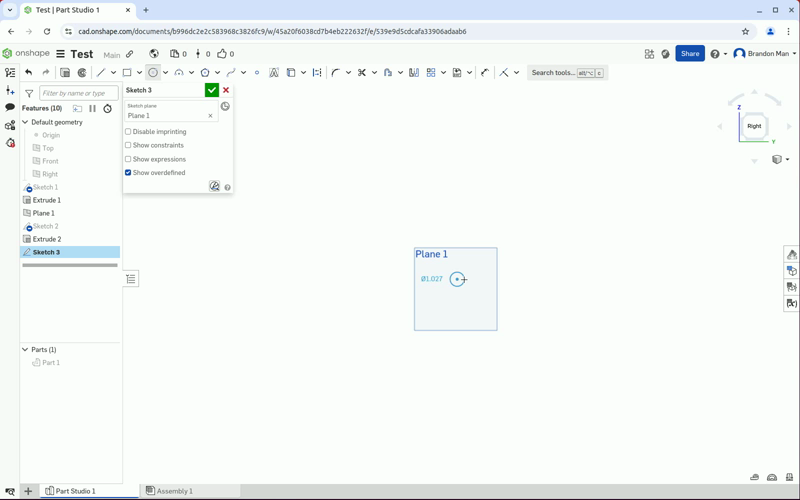
scroll(6)
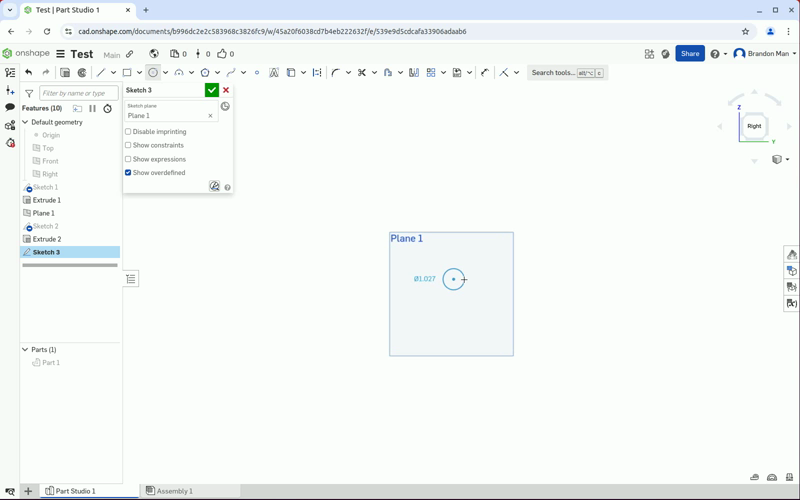
scroll(6)
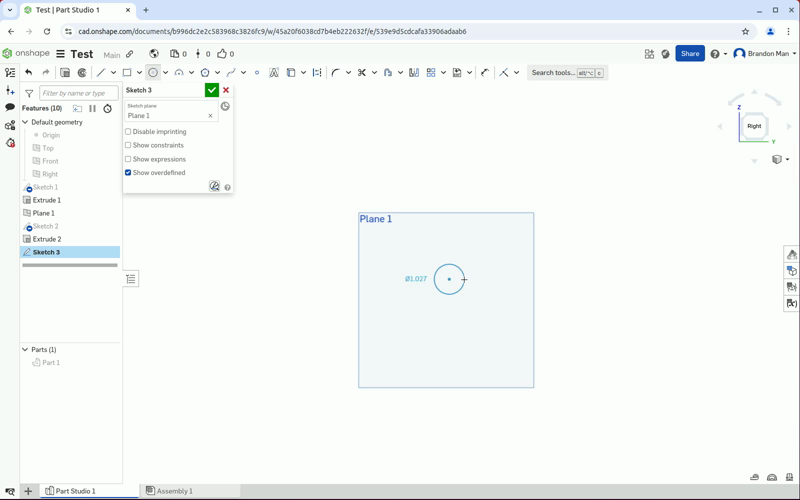
scroll(6)
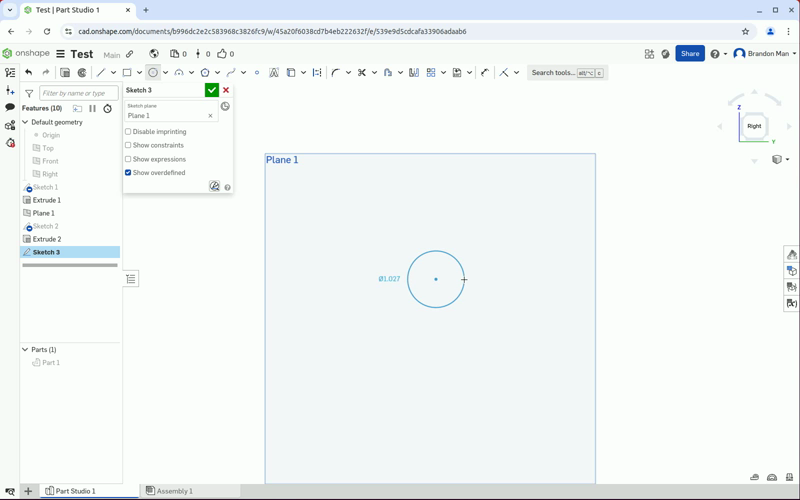
click(464, 279)
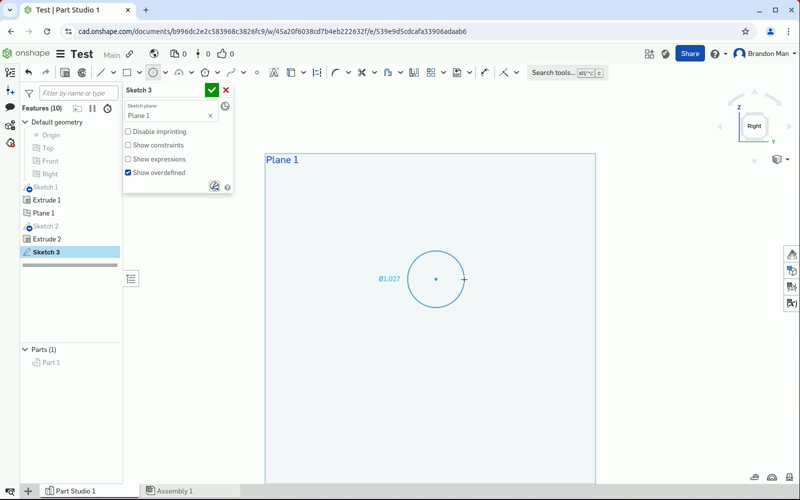
scroll(-6)
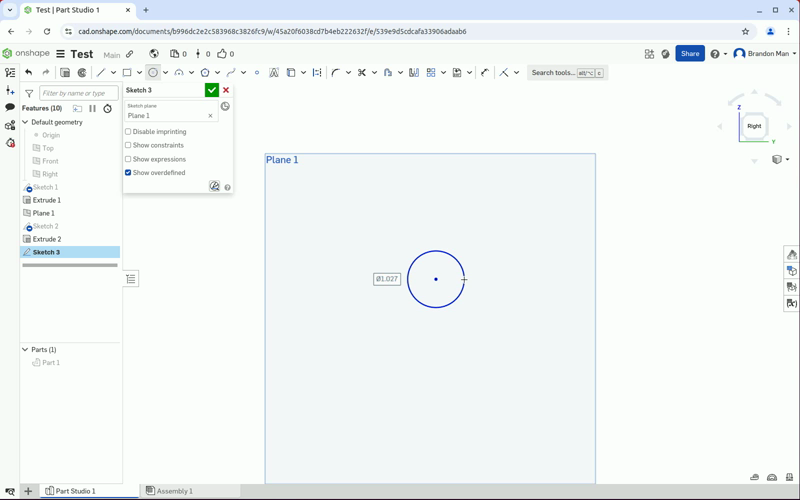
scroll(-6)
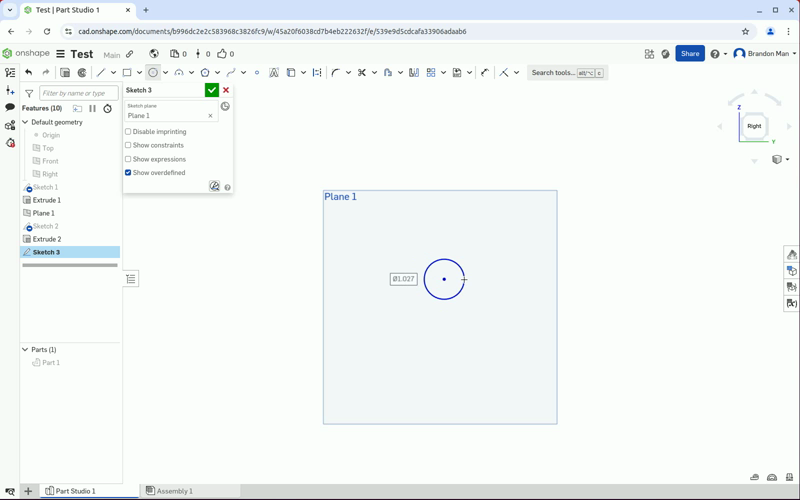
scroll(-6)
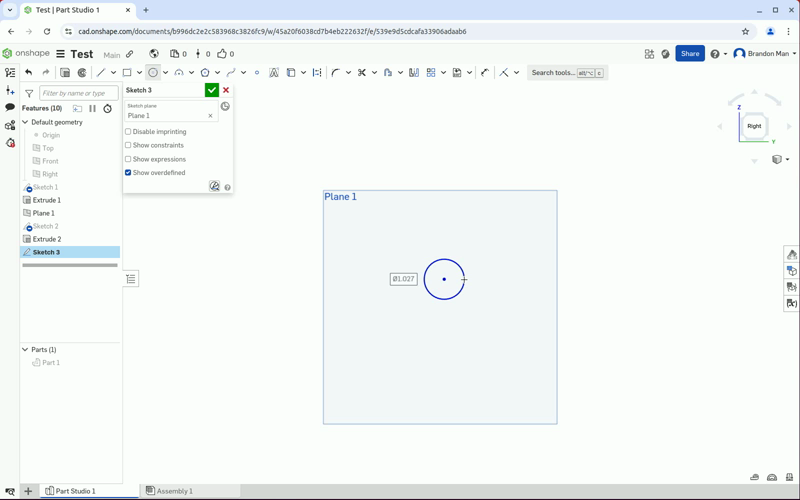
scroll(-6)
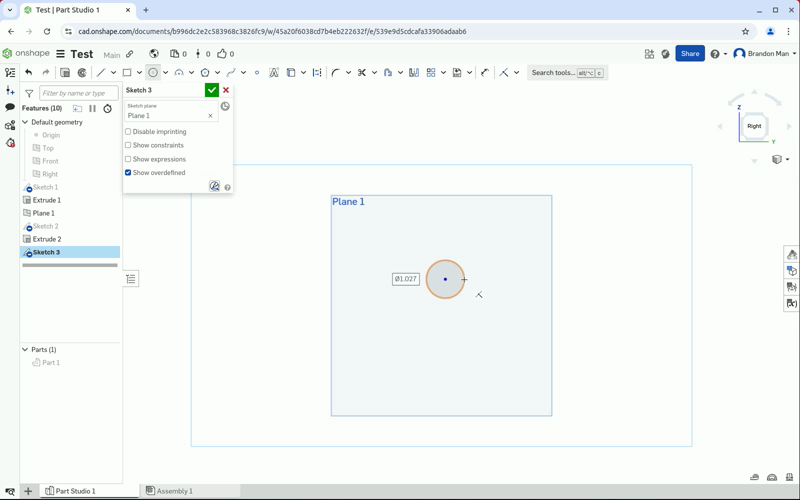
scroll(-6)
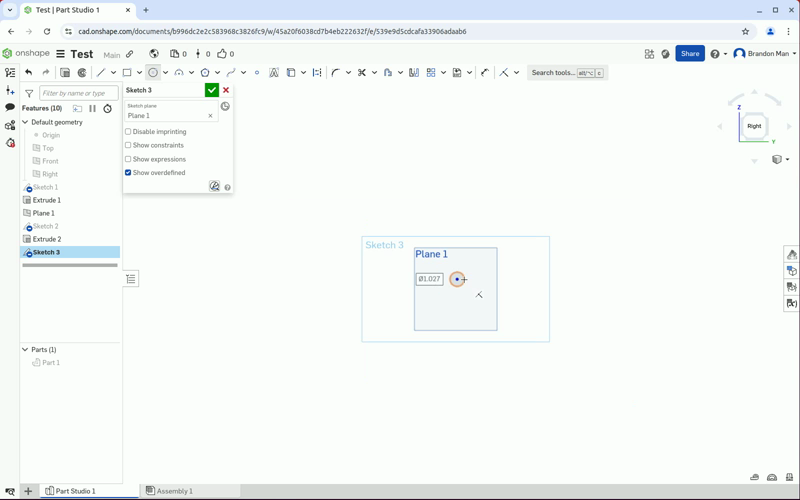
scroll(-6)
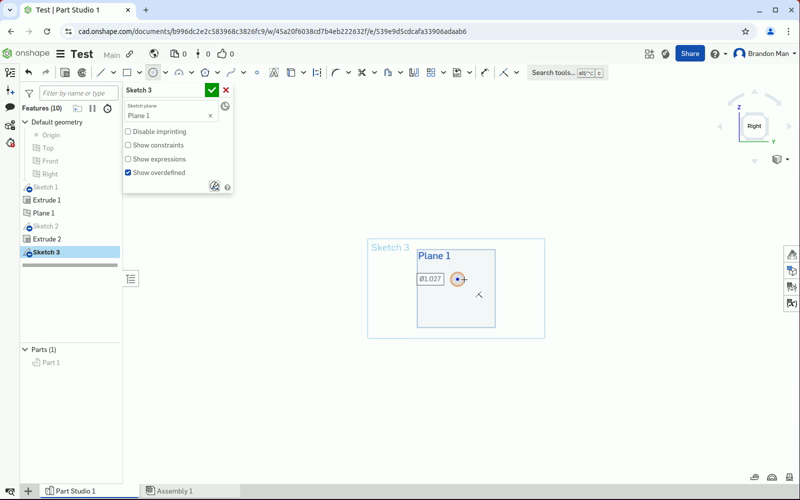
scroll(-6)
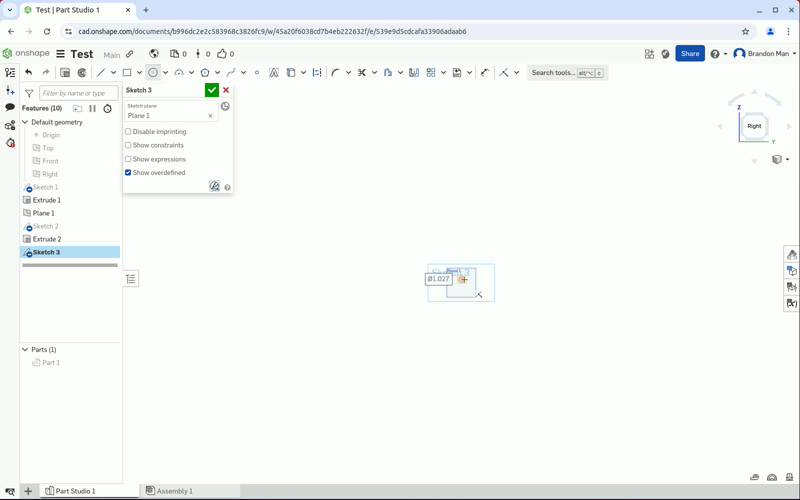
key(esc)
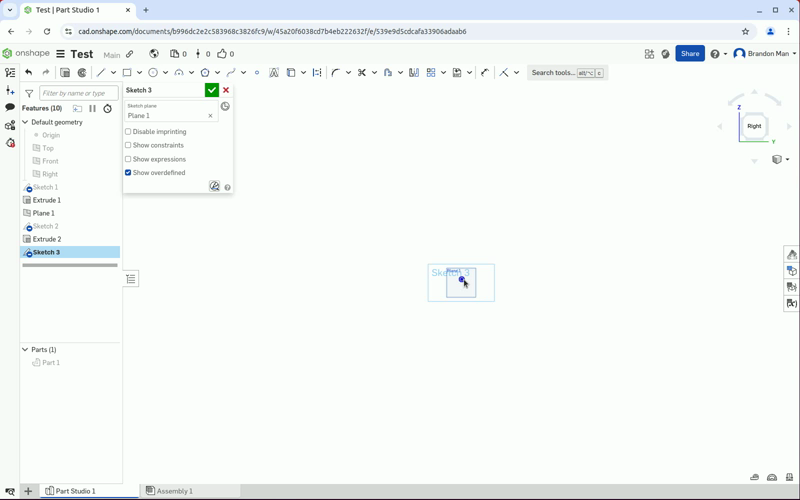
mouse_move(460, 280)
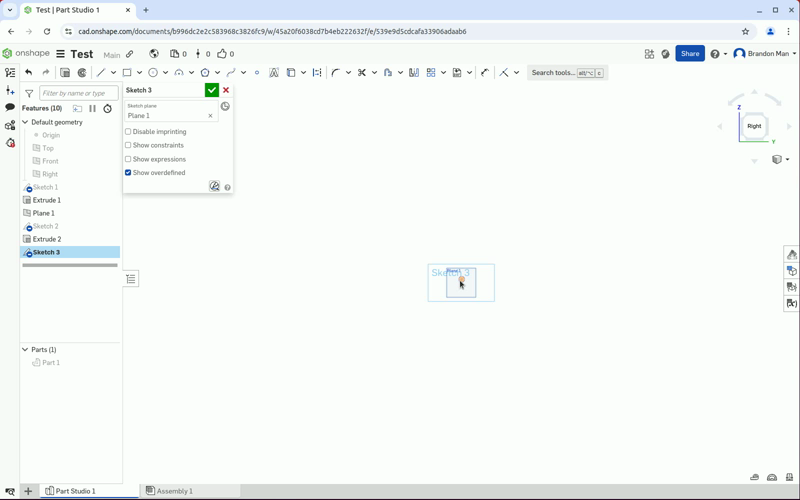
scroll(6)
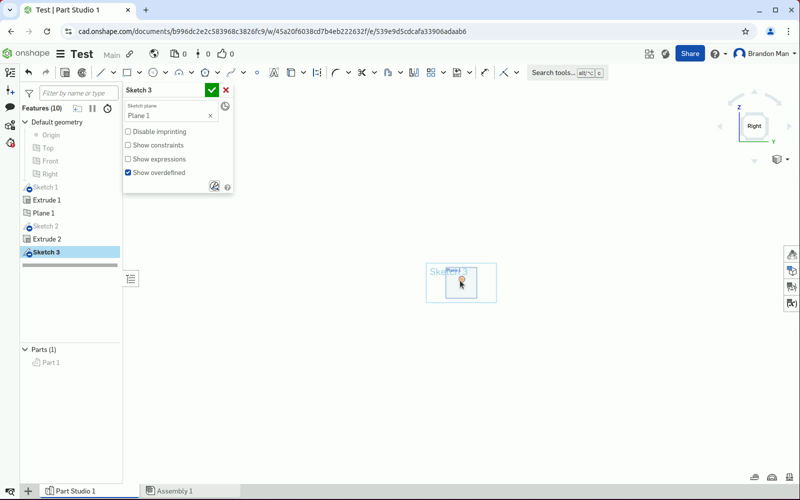
scroll(6)
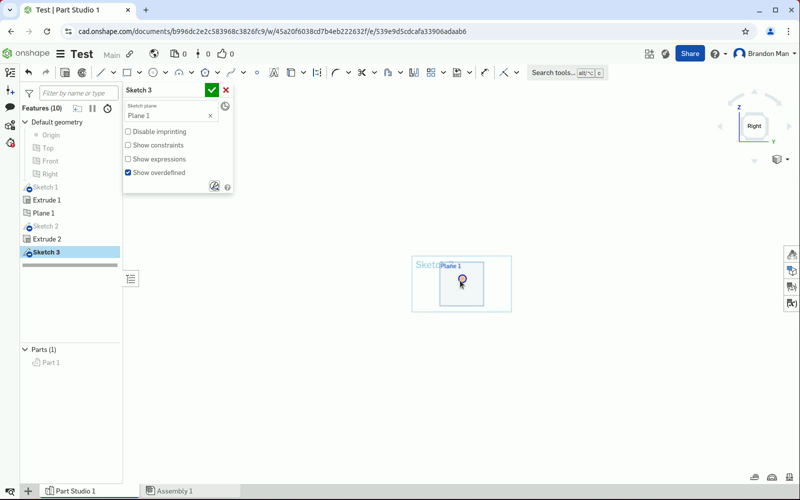
scroll(6)
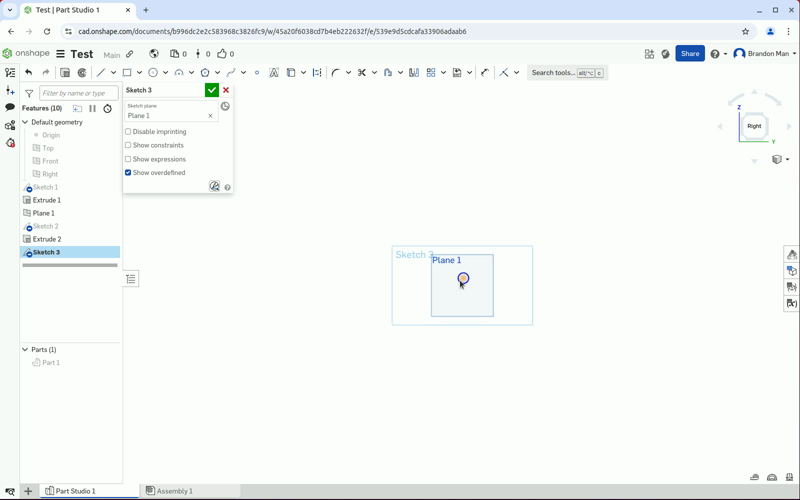
scroll(6)
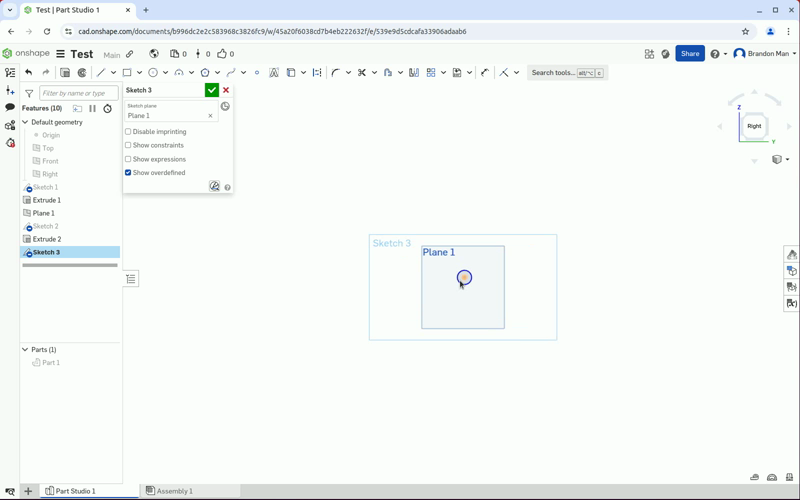
scroll(6)
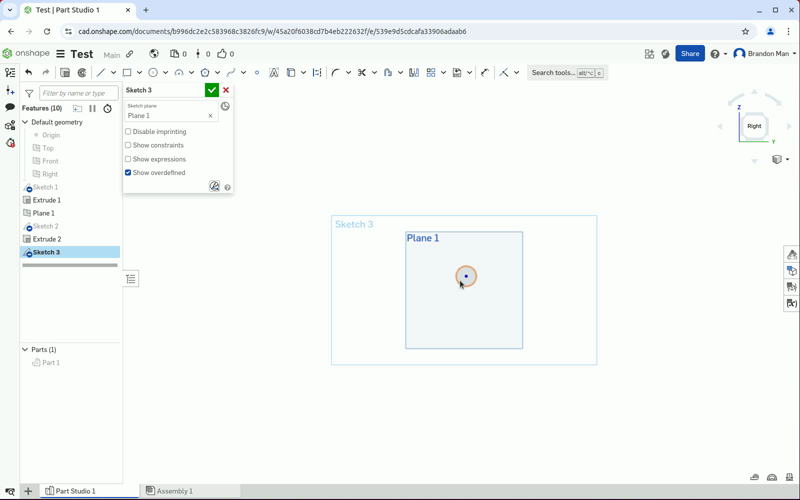
scroll(6)
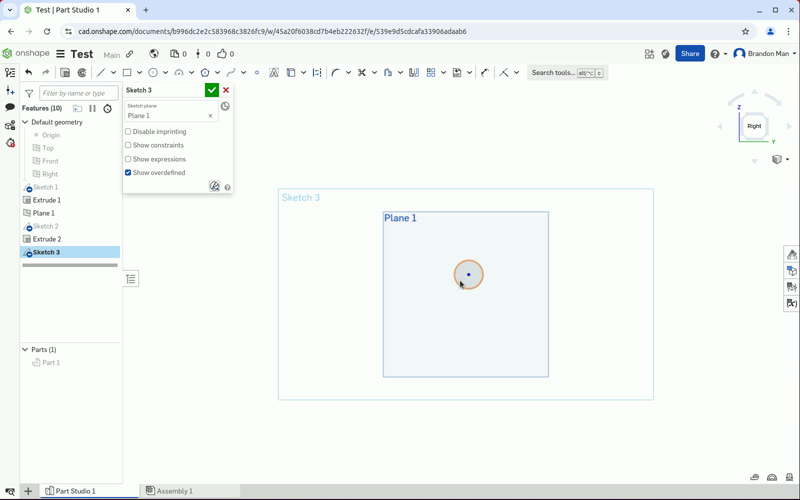
scroll(6)
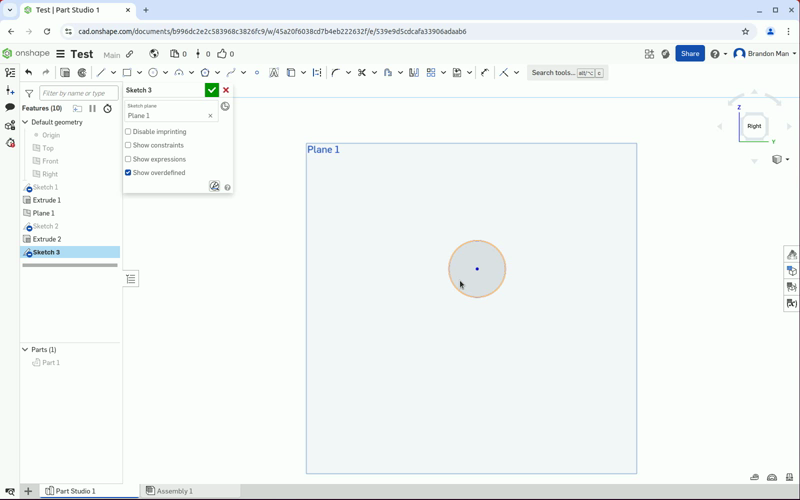
click(460, 280)
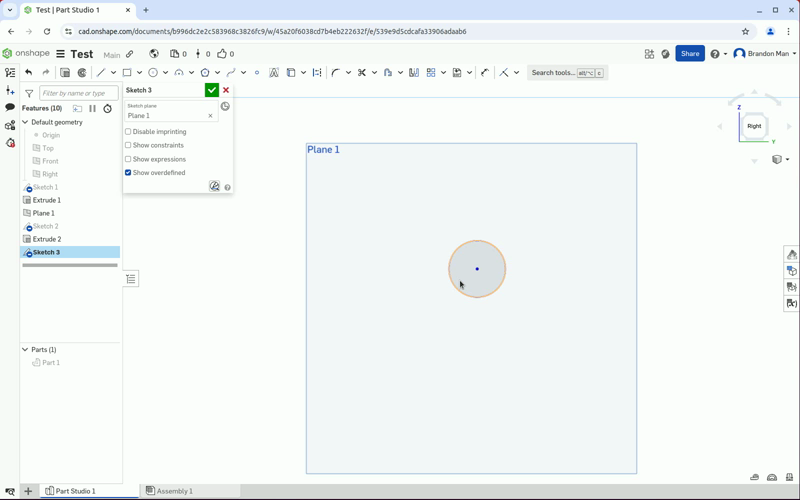
scroll(-6)
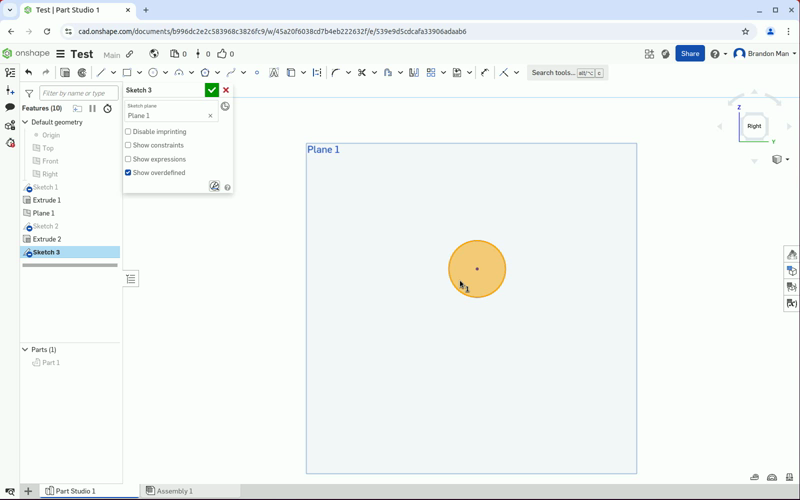
scroll(-6)
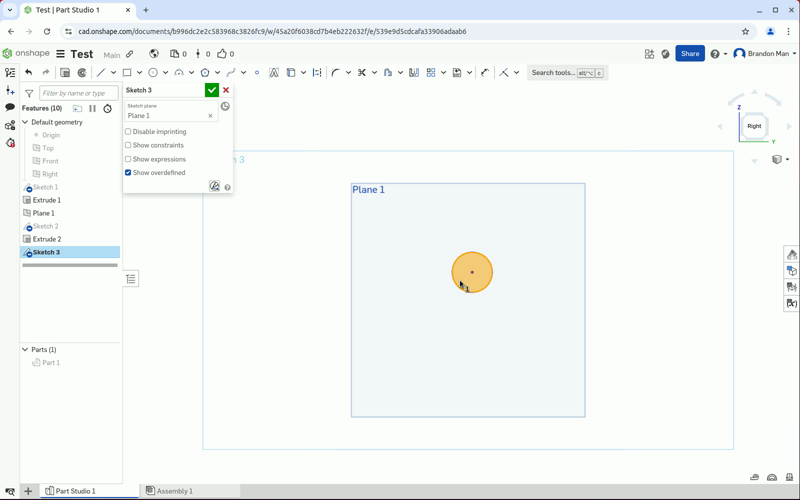
scroll(-6)
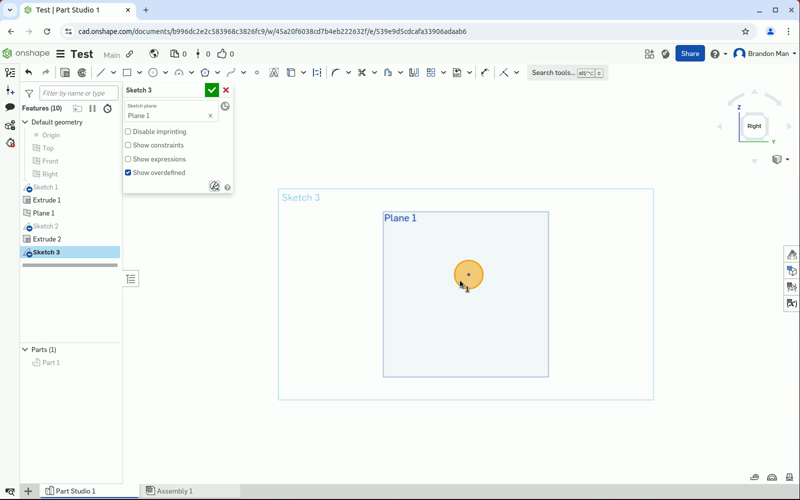
scroll(-6)
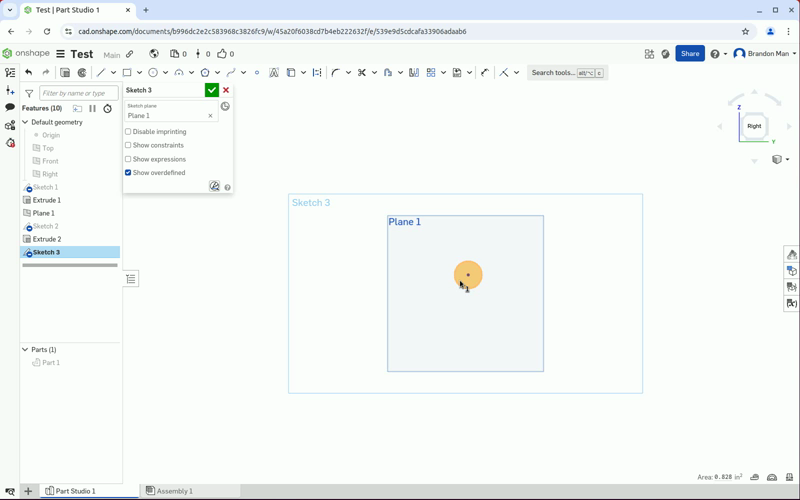
scroll(-6)
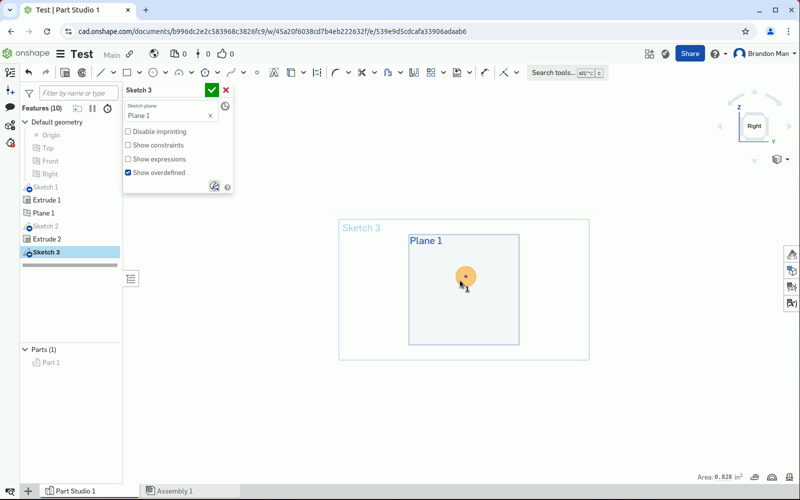
scroll(-6)
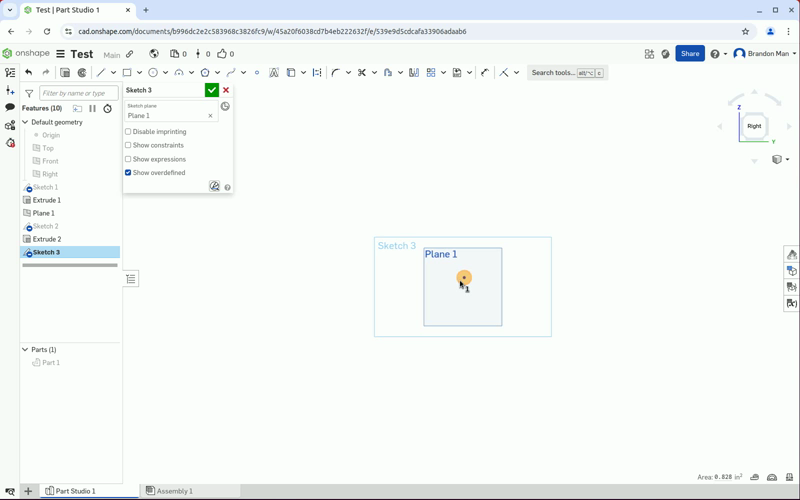
scroll(-6)
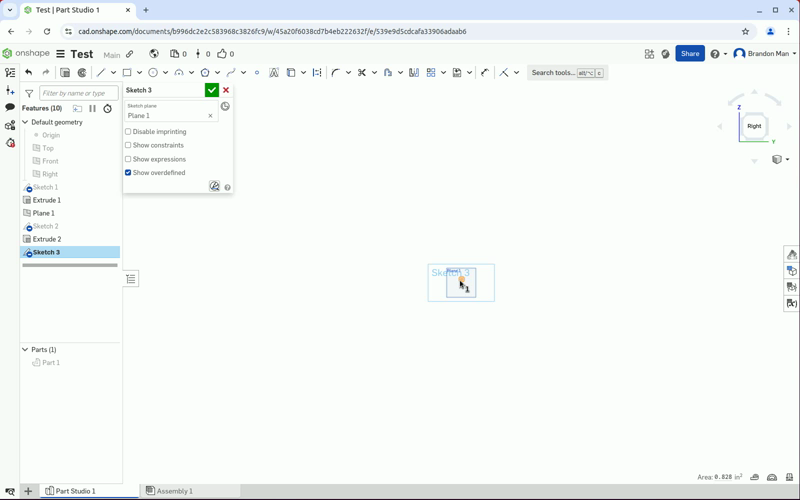
mouse_move(73, 352)
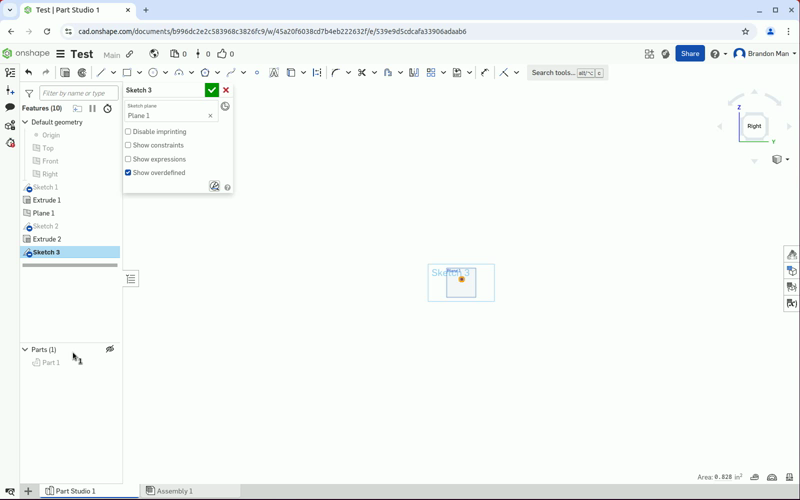
key(shift+y)
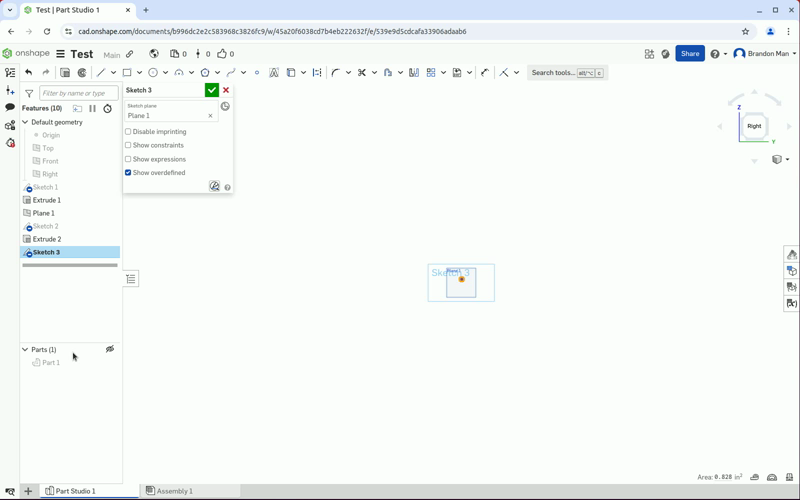
key(shift+e)
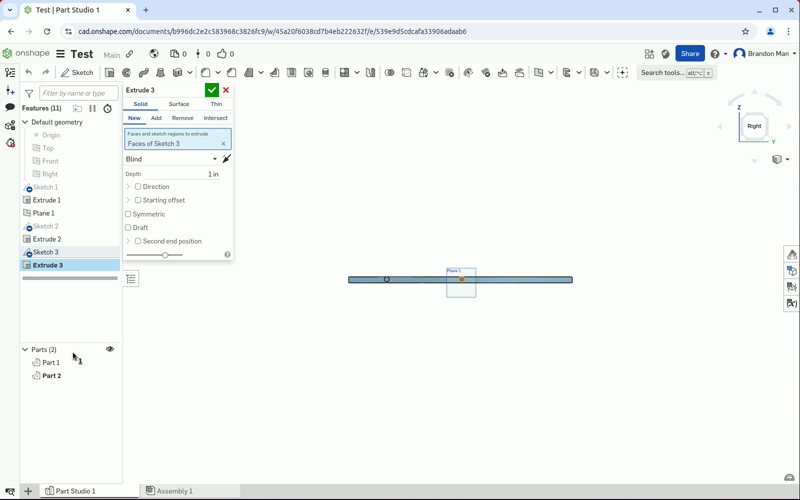
mouse_move(143, 106)
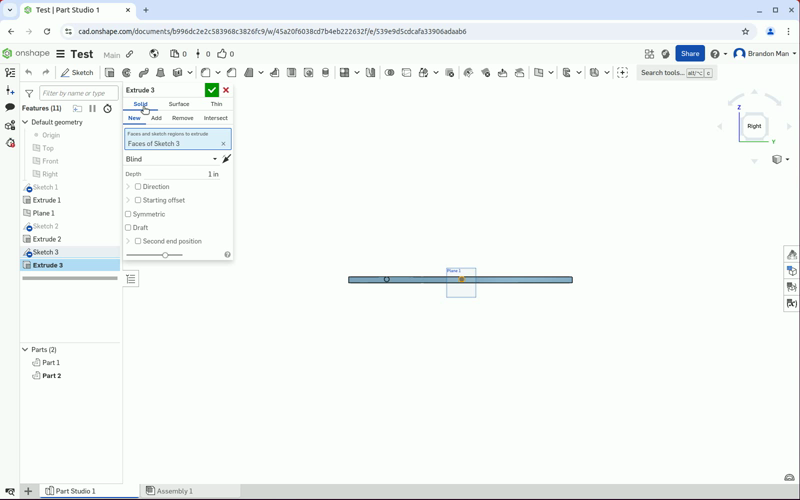
click(143, 106)
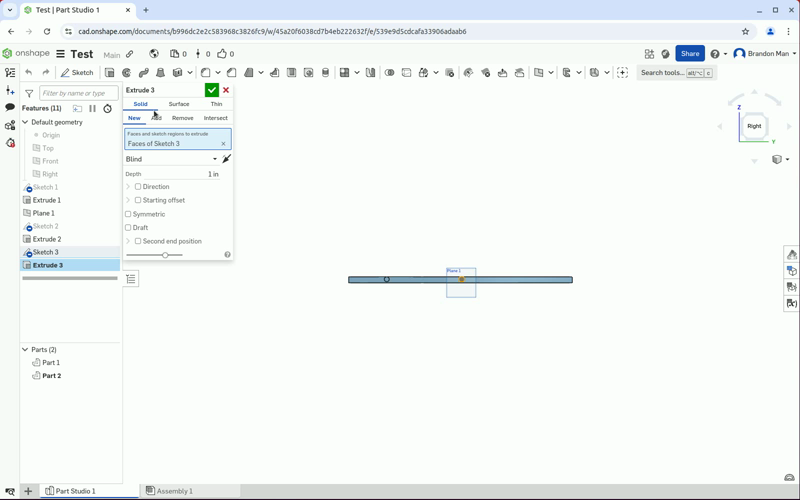
mouse_move(186, 120)
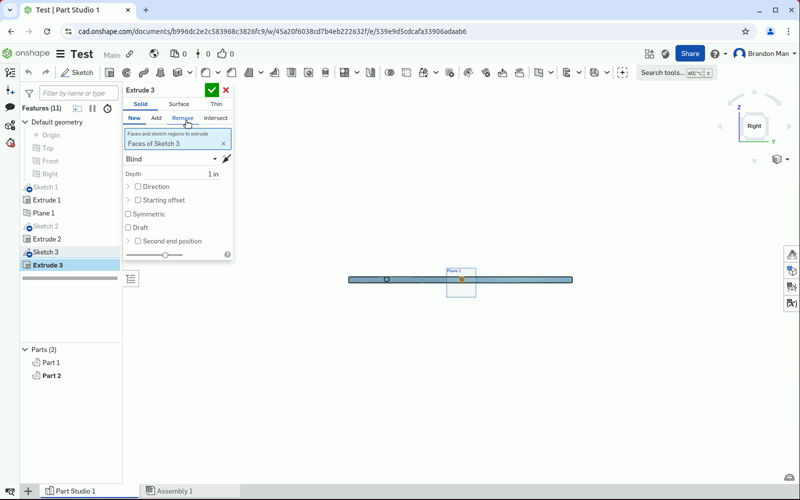
click(186, 120)
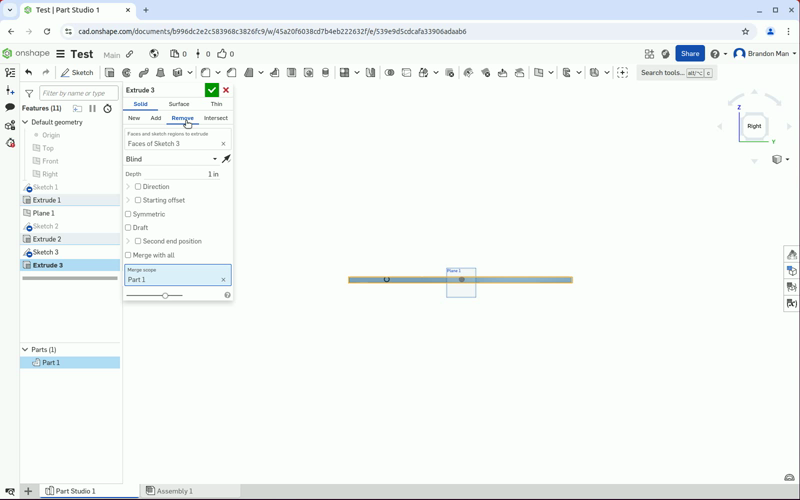
key(tab, 4)
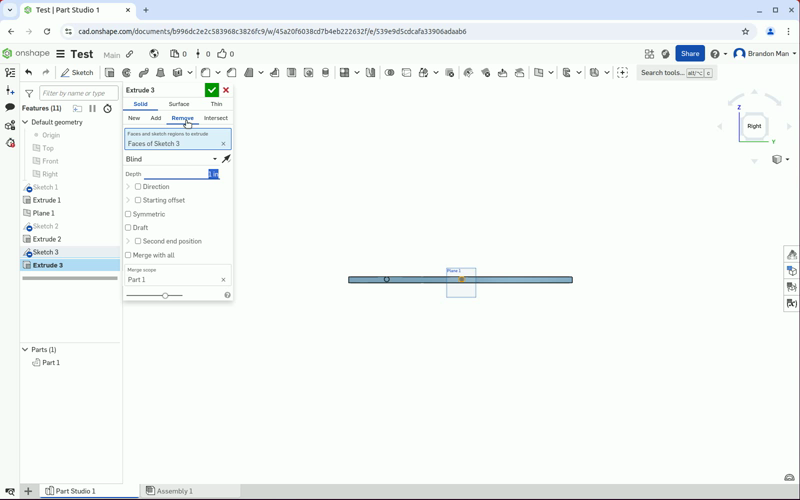
text(7.703)
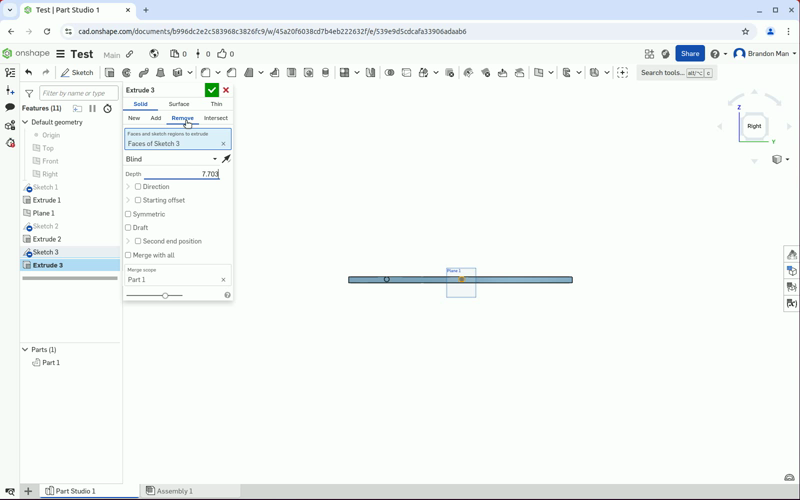
key(tab, 6)
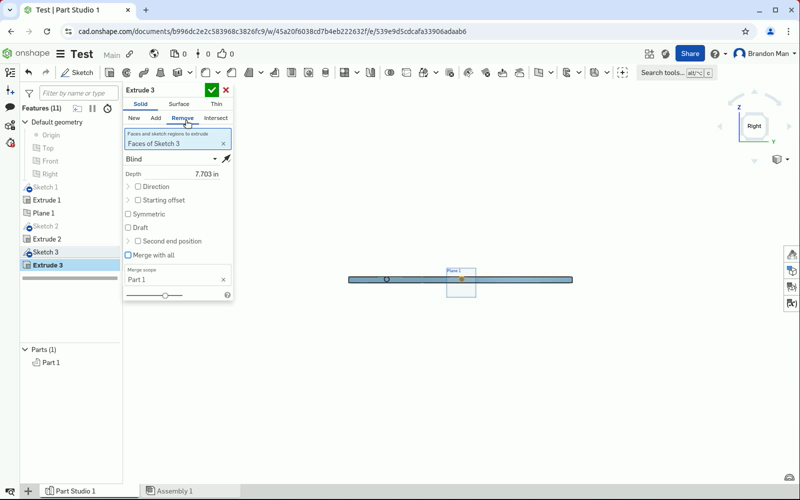
key(space)
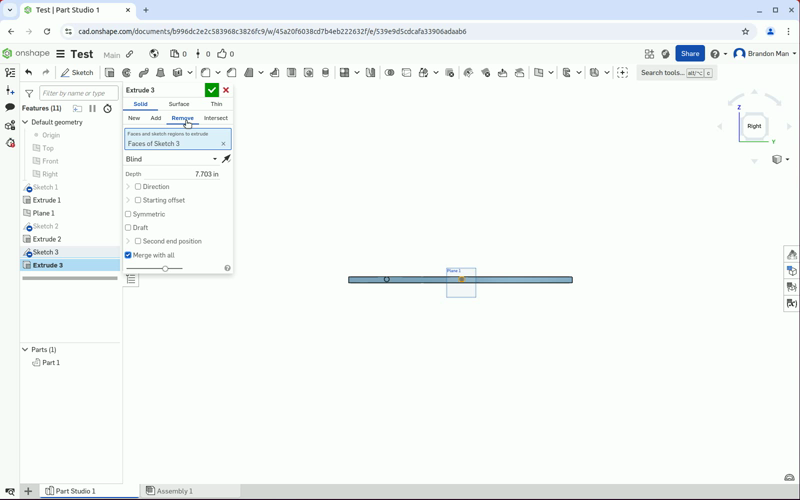
key(enter)
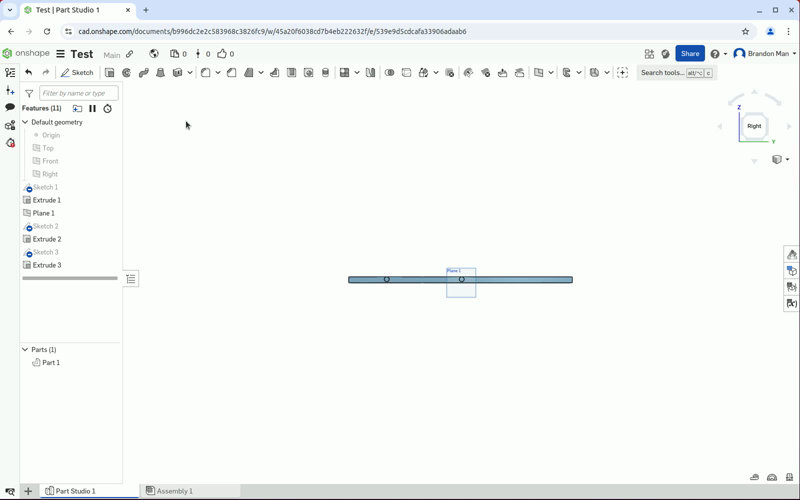
key(shift+h)
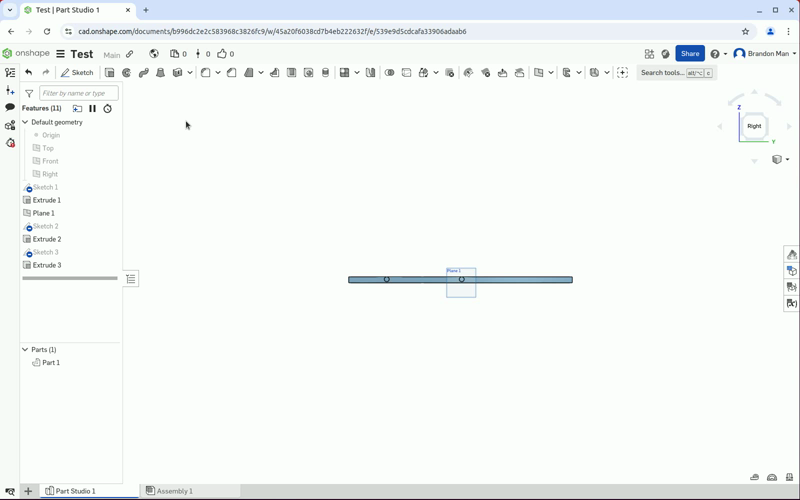
key(shift+h)
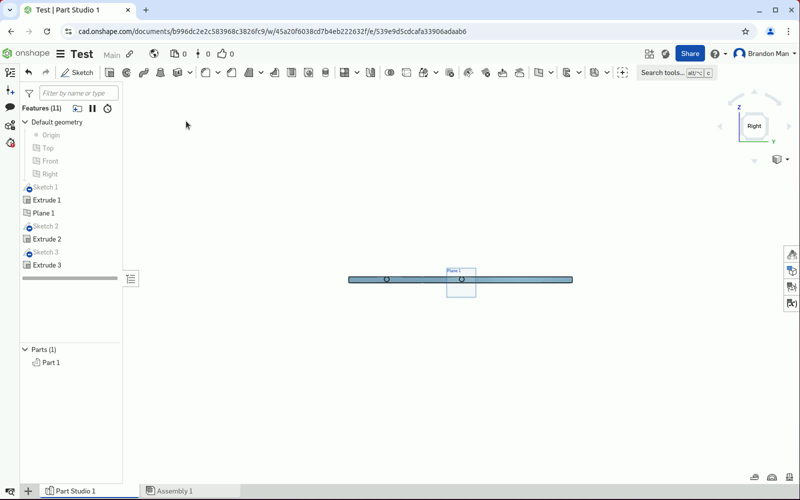
mouse_move(73, 189)
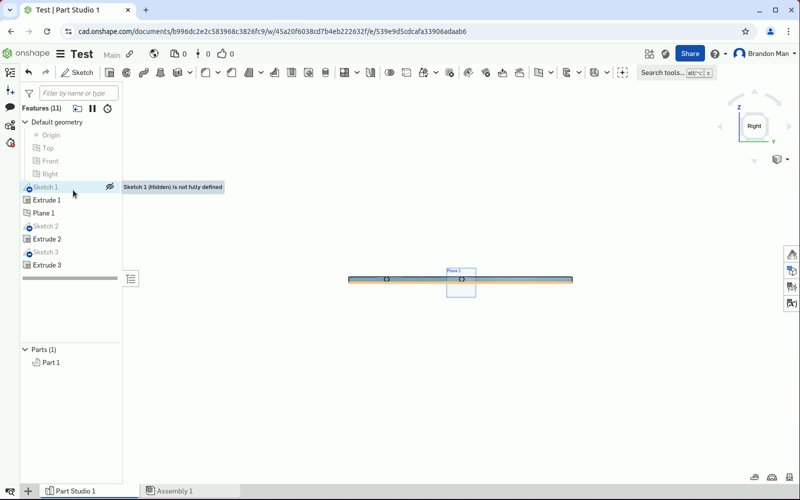
click(73, 189)
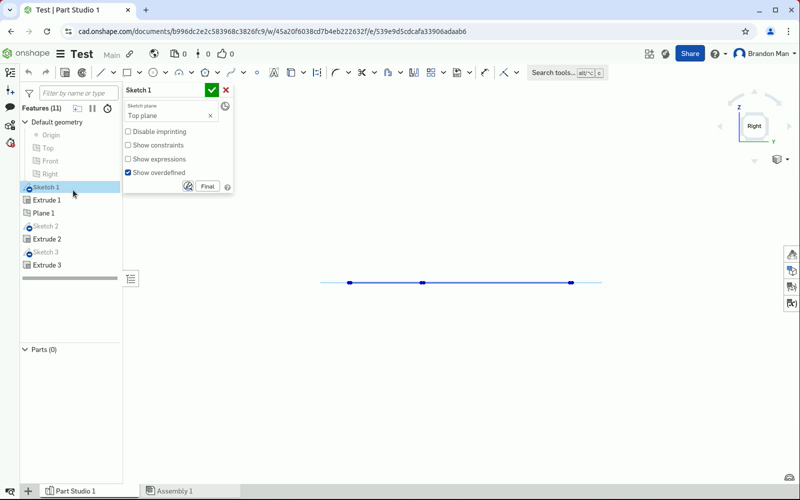
mouse_move(229, 92)
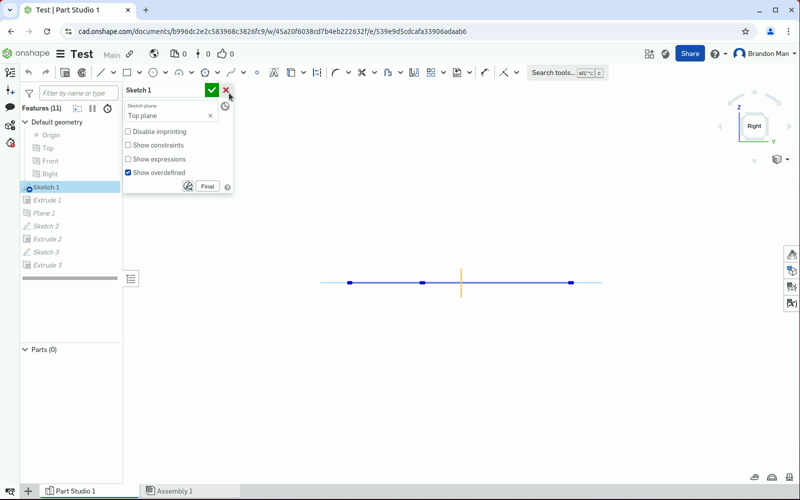
click(229, 92)
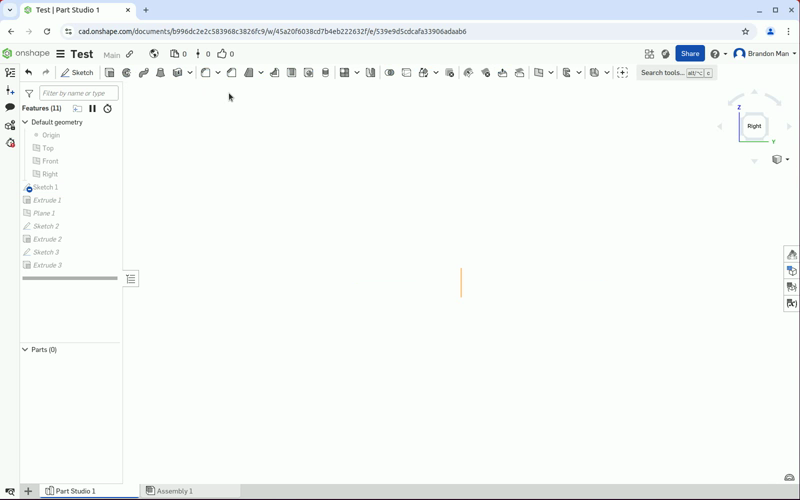
key(shift+s)
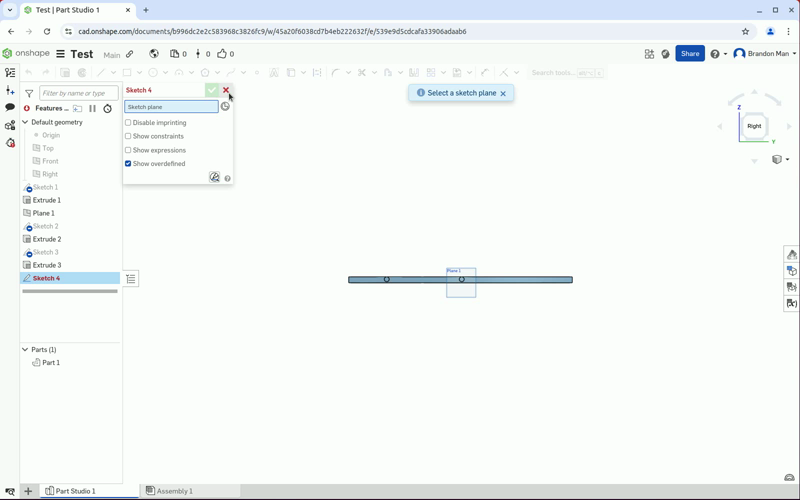
mouse_move(73, 215)
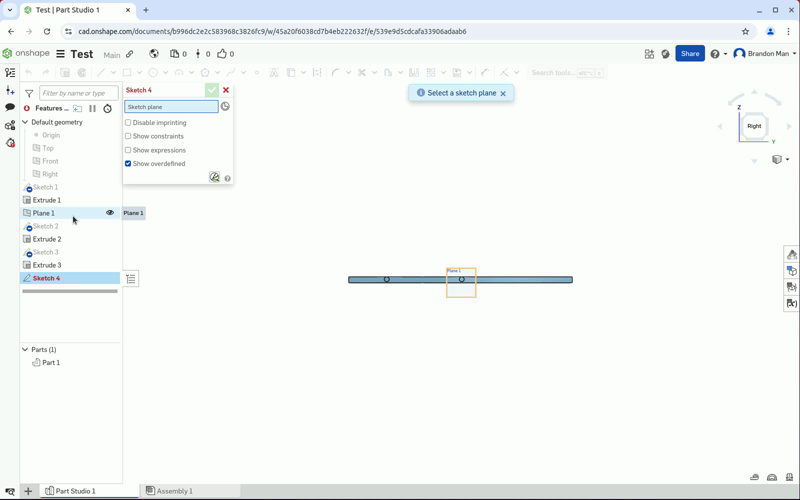
click(73, 215)
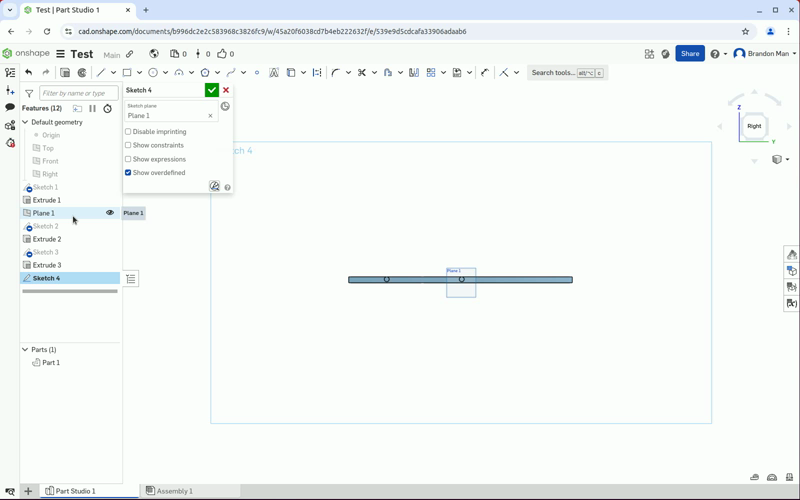
mouse_move(73, 352)
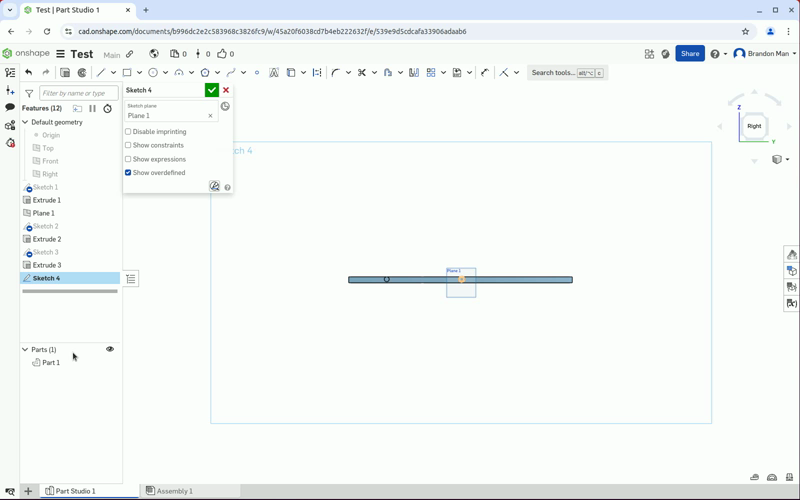
key(y)
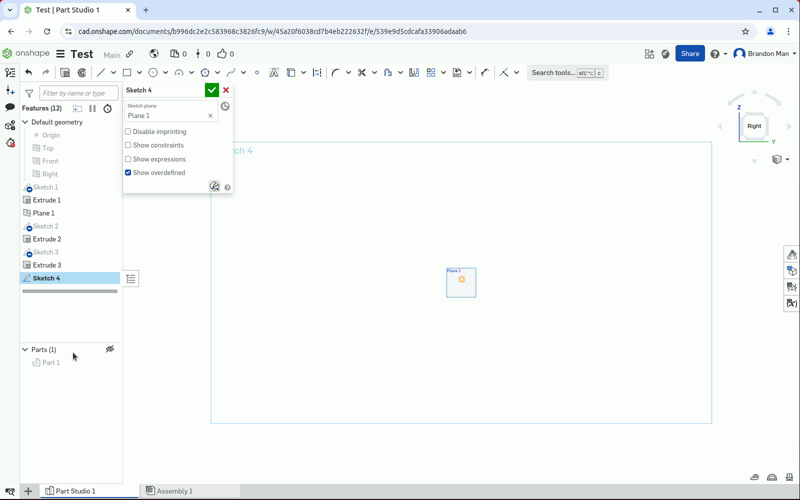
key(c)
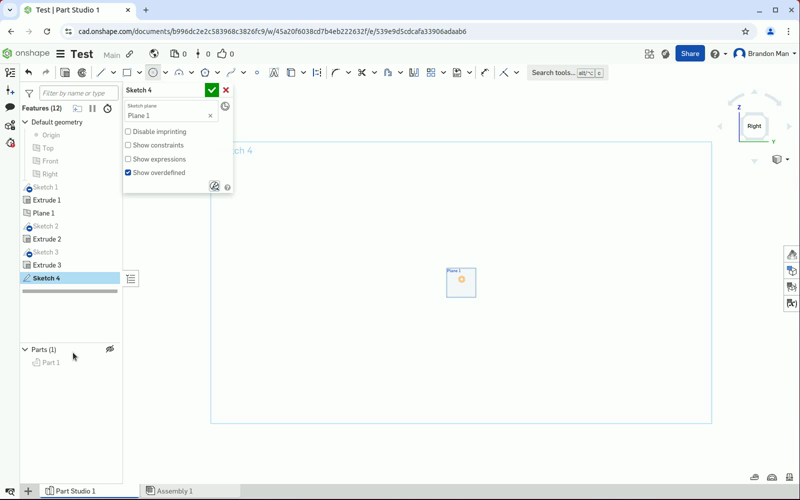
key_down(shift)
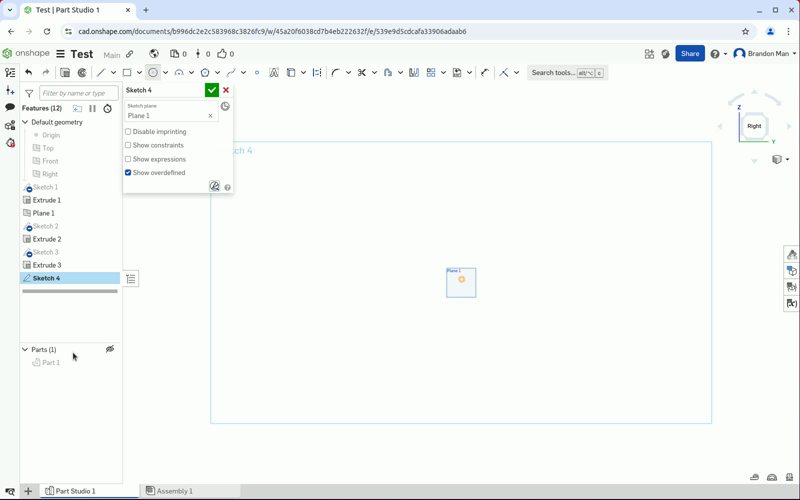
mouse_move(535, 279)
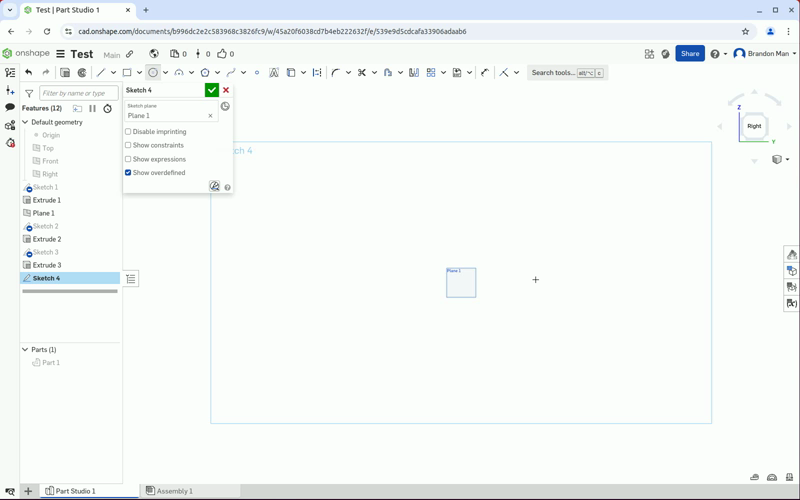
click(535, 279)
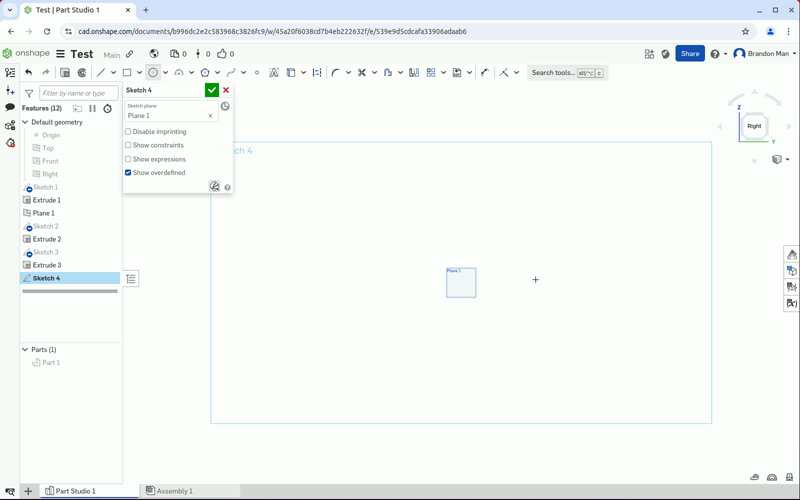
key_up(shift)
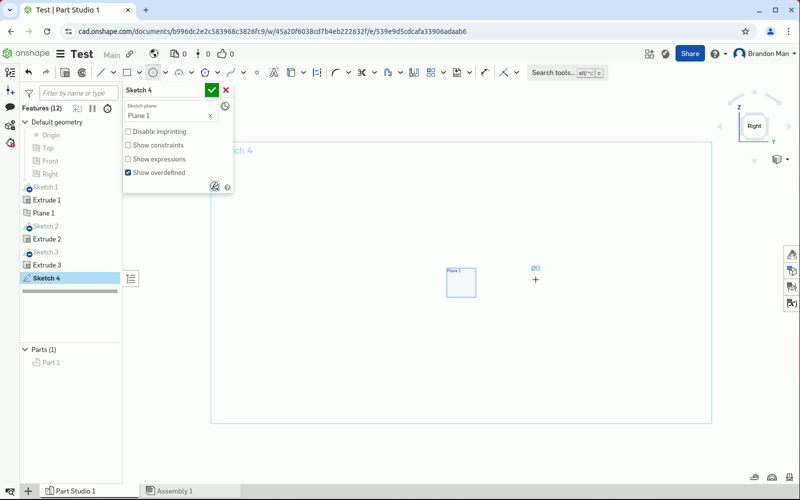
mouse_move(538, 279)
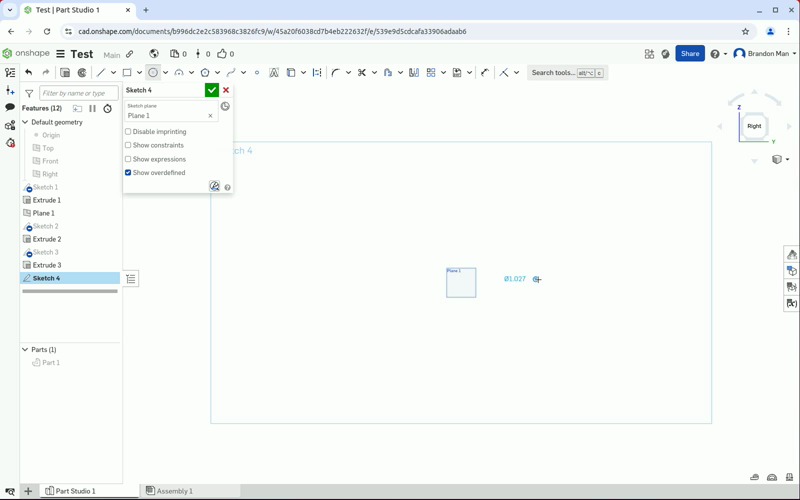
scroll(6)
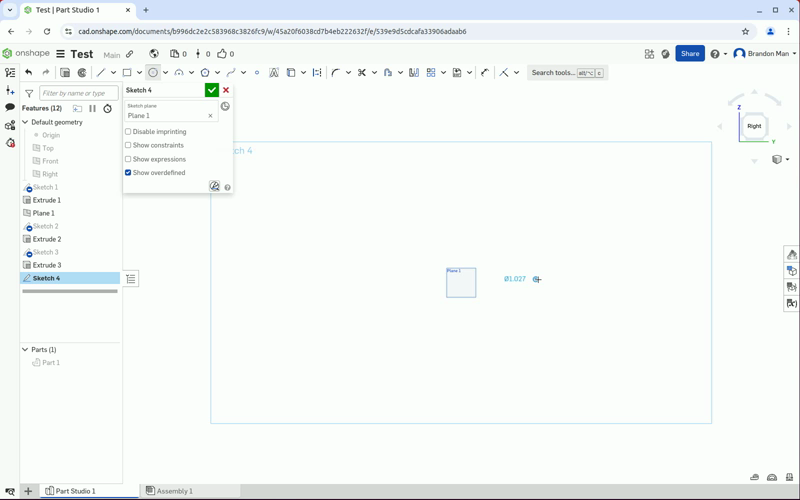
scroll(6)
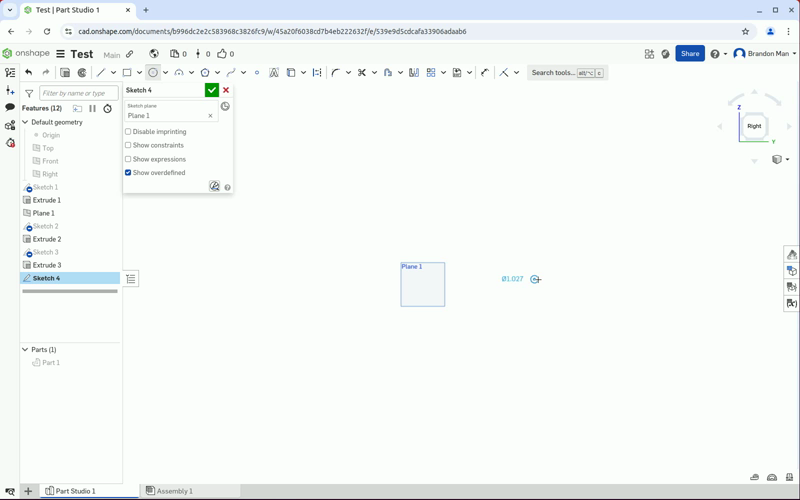
scroll(6)
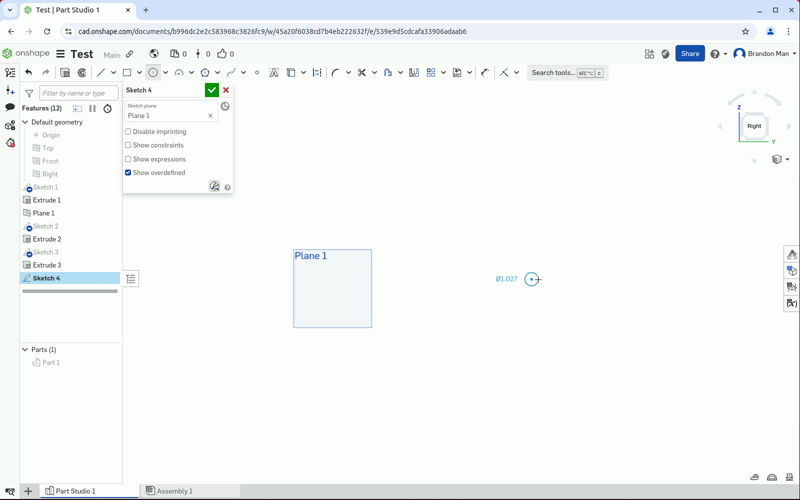
scroll(6)
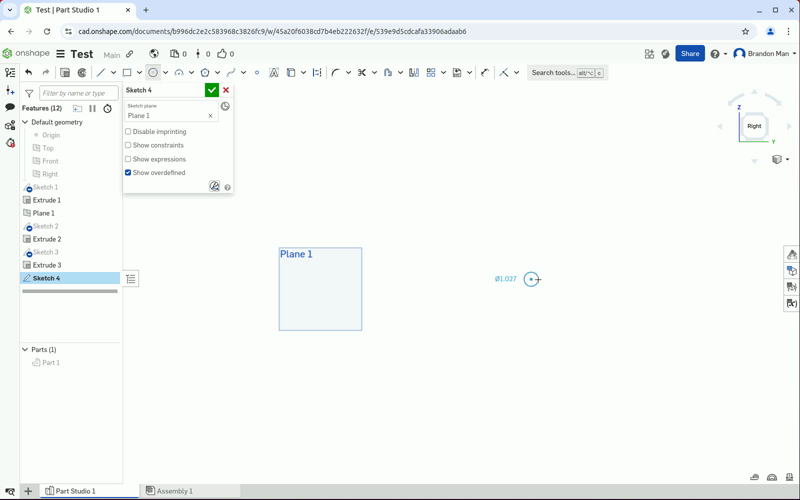
scroll(6)
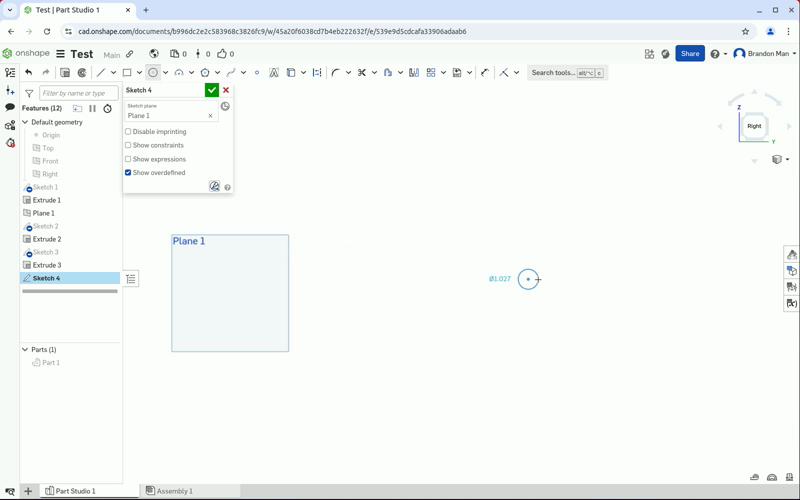
scroll(6)
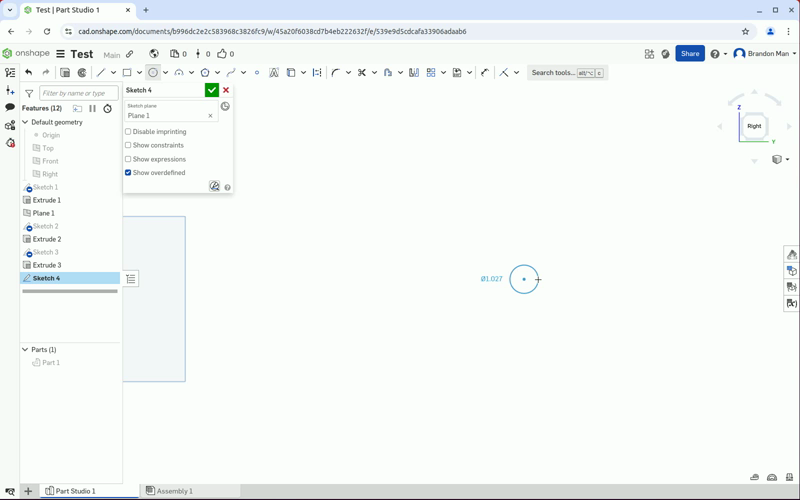
scroll(6)
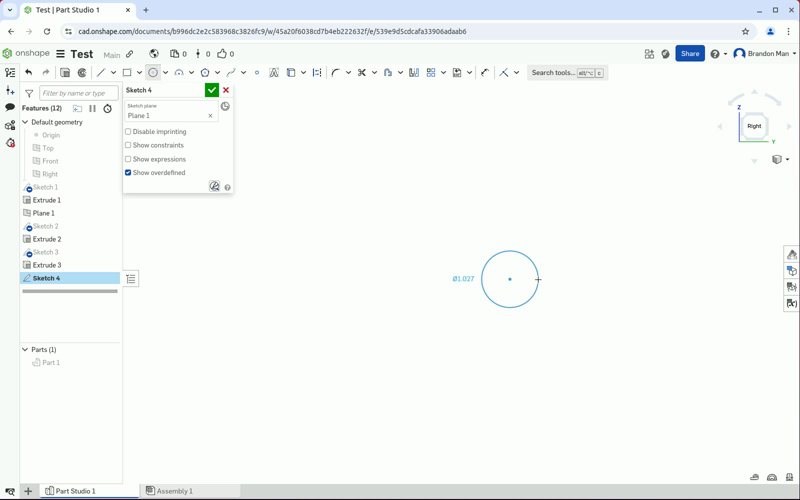
click(538, 279)
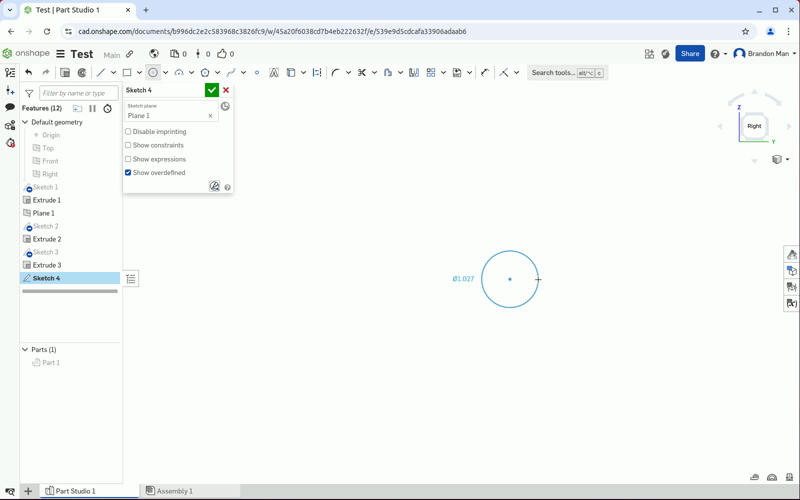
scroll(-6)
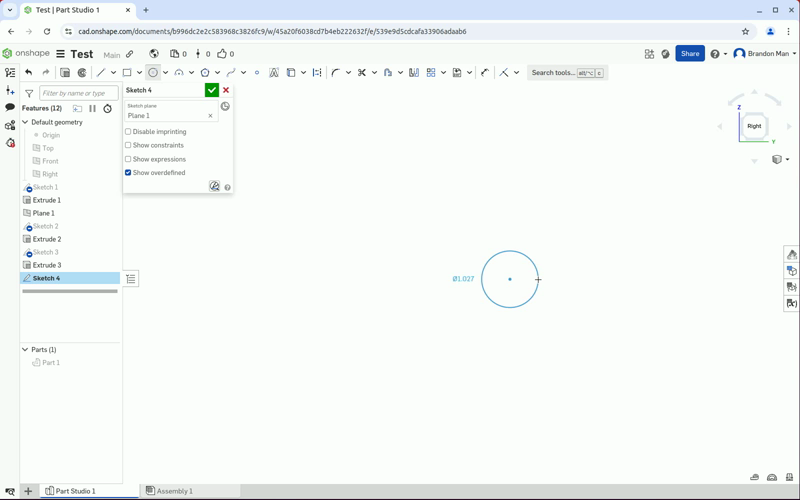
scroll(-6)
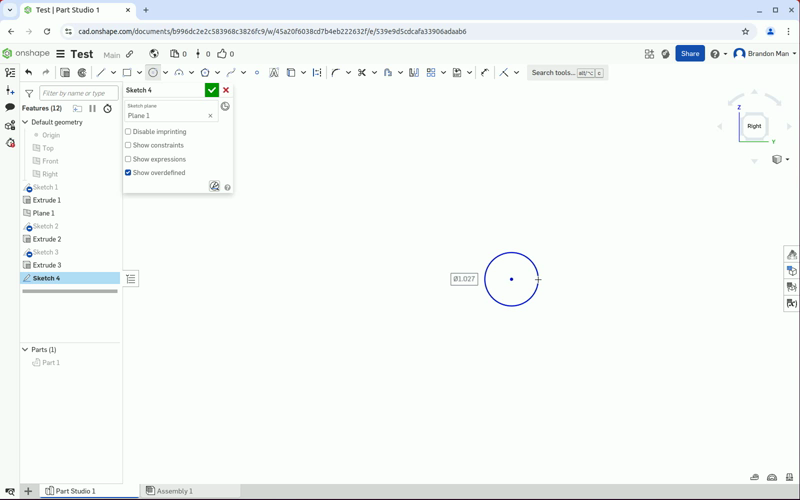
scroll(-6)
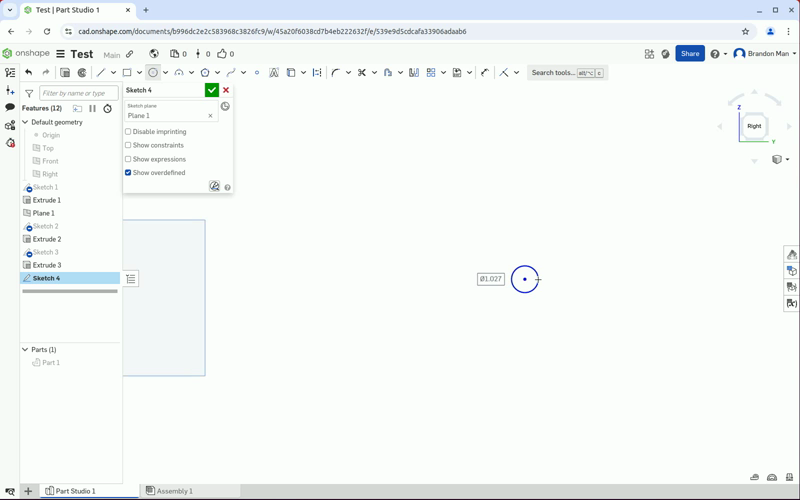
scroll(-6)
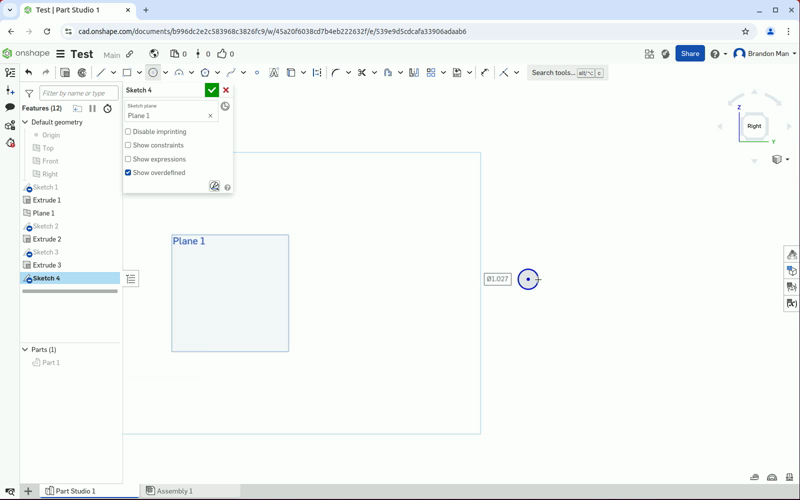
scroll(-6)
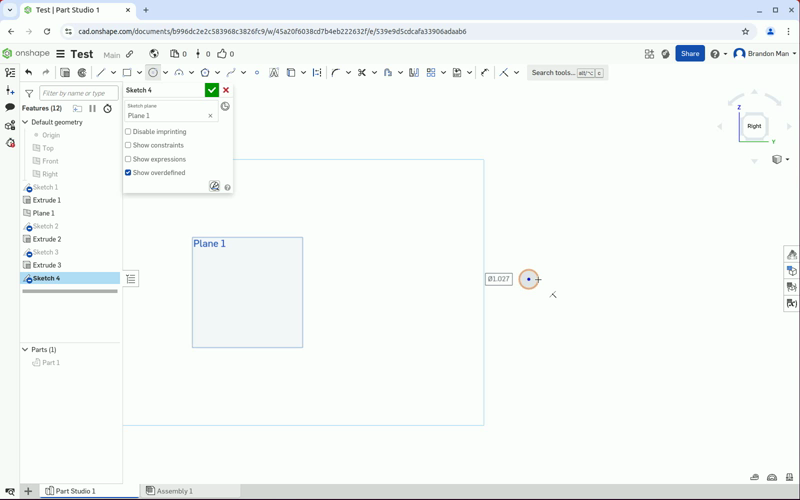
scroll(-6)
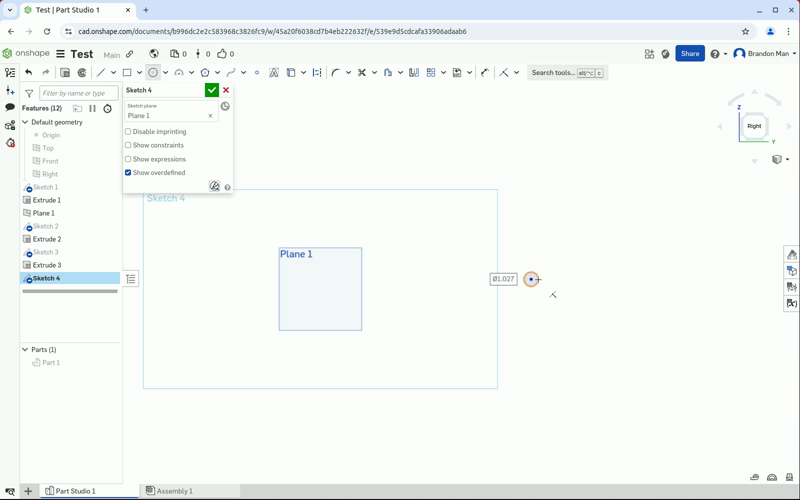
scroll(-6)
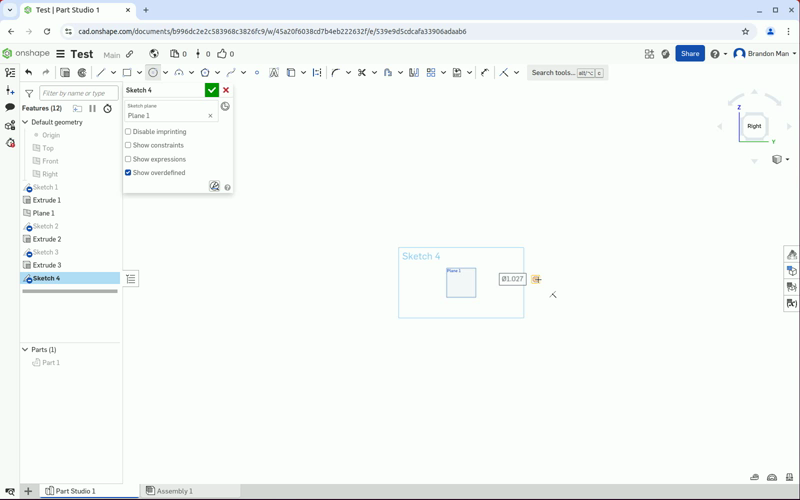
key(esc)
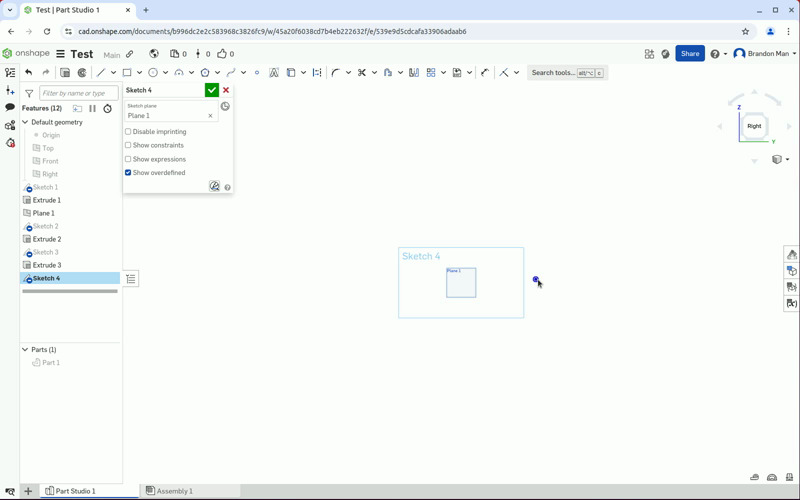
mouse_move(536, 281)
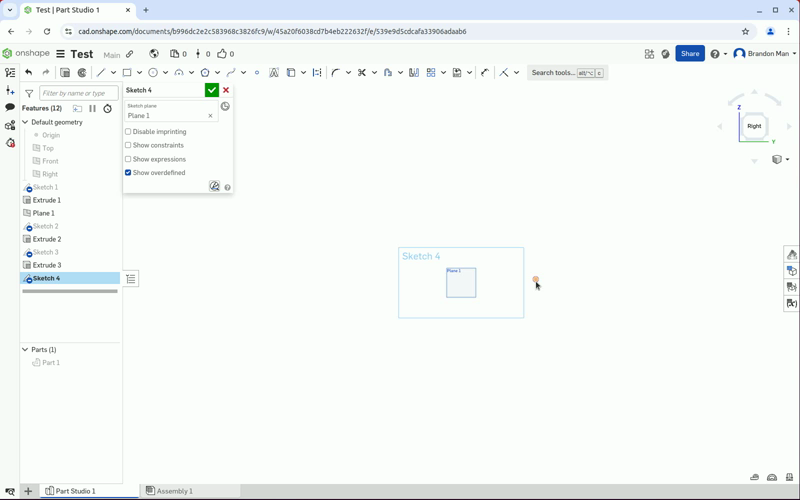
scroll(6)
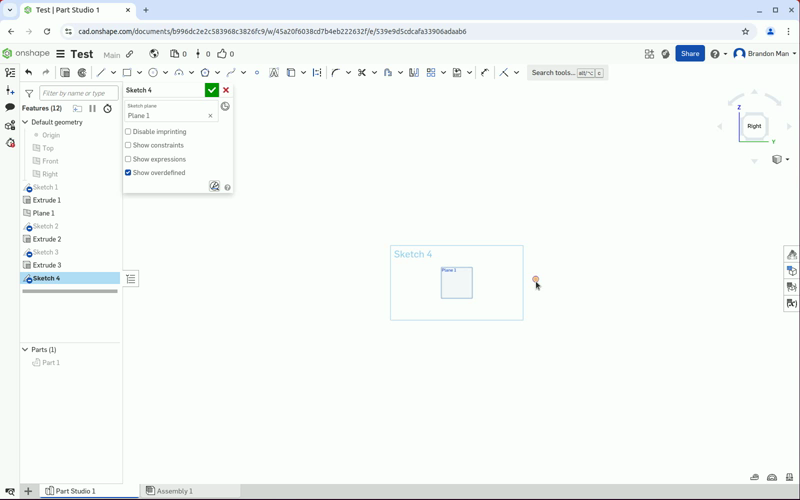
scroll(6)
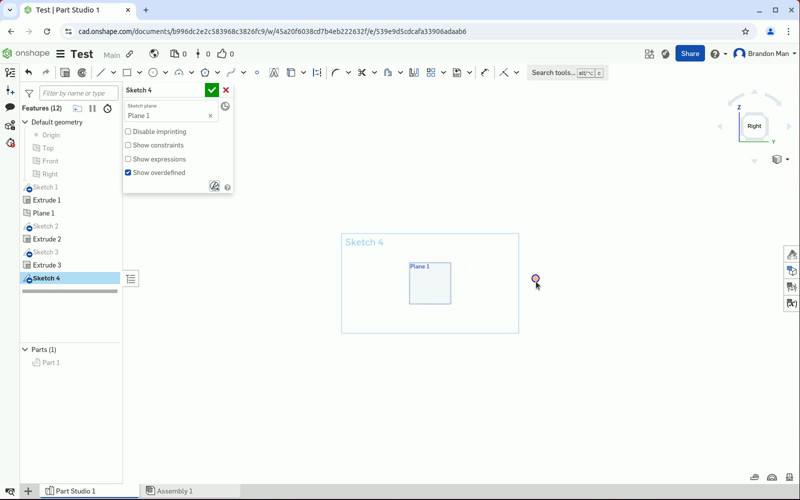
scroll(6)
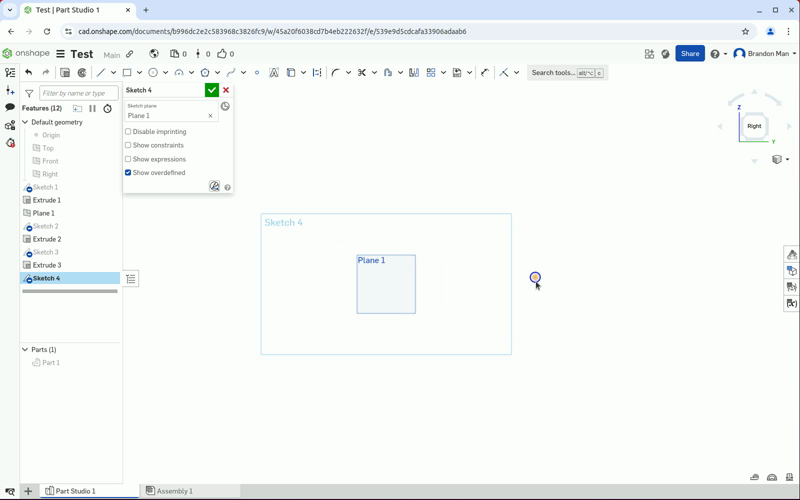
scroll(6)
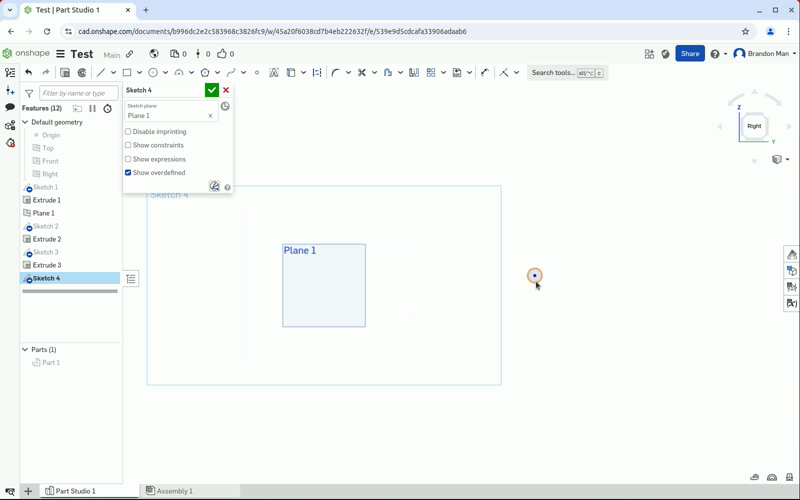
scroll(6)
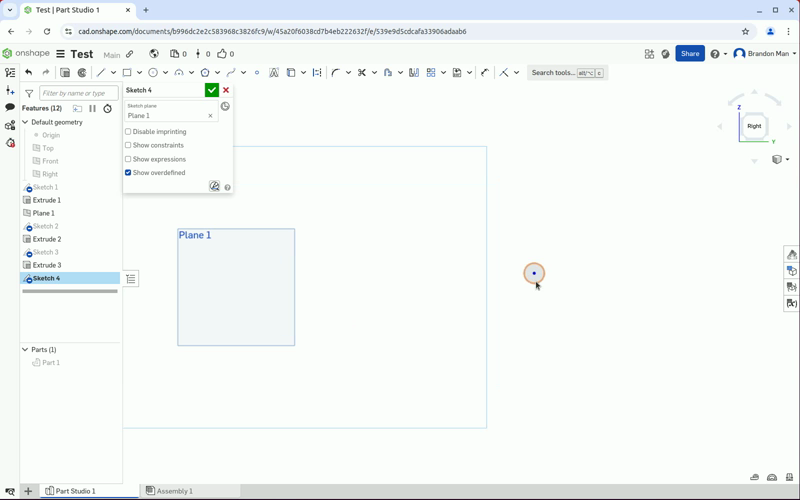
scroll(6)
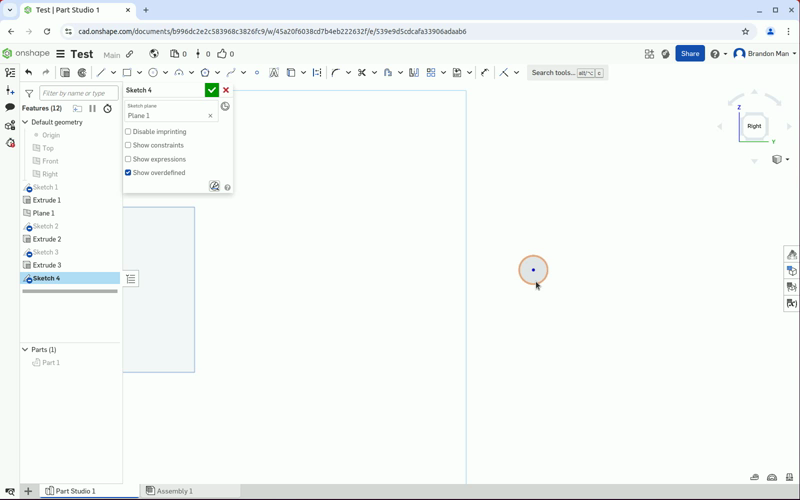
scroll(6)
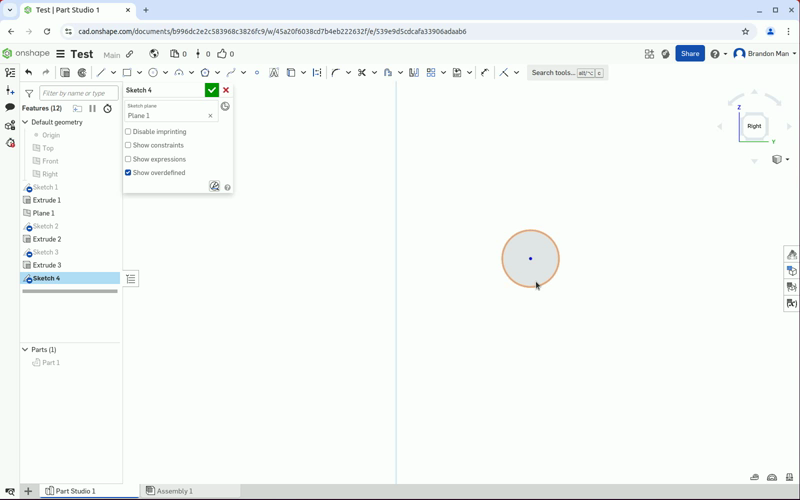
click(536, 281)
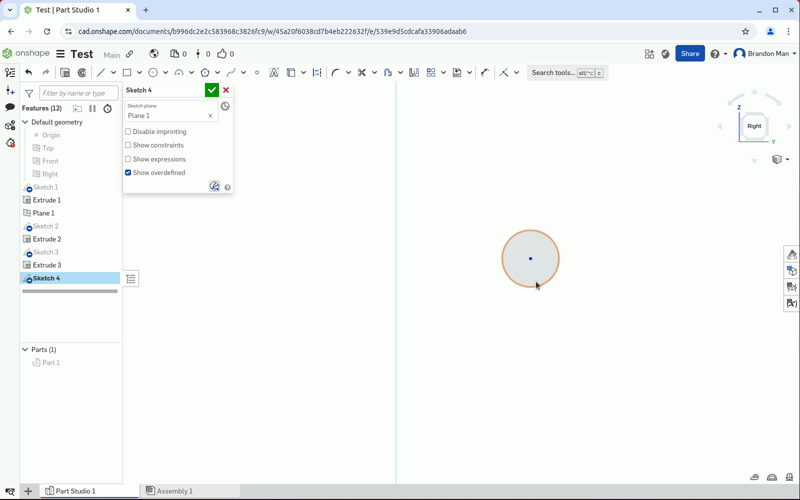
scroll(-6)
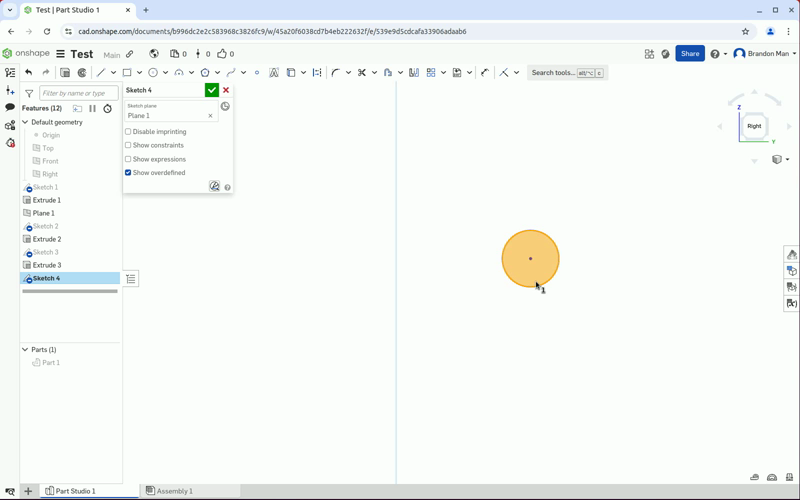
scroll(-6)
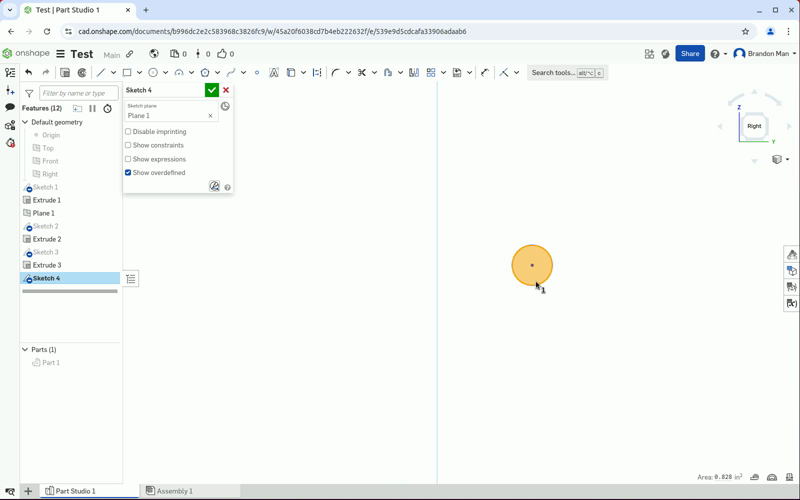
scroll(-6)
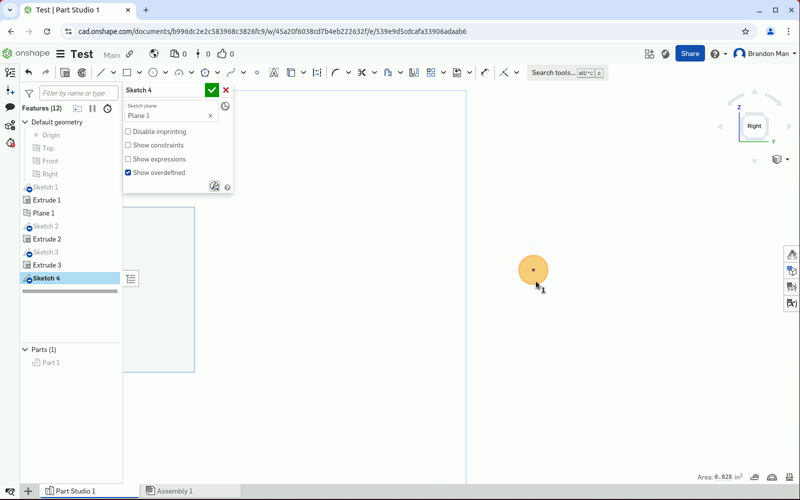
scroll(-6)
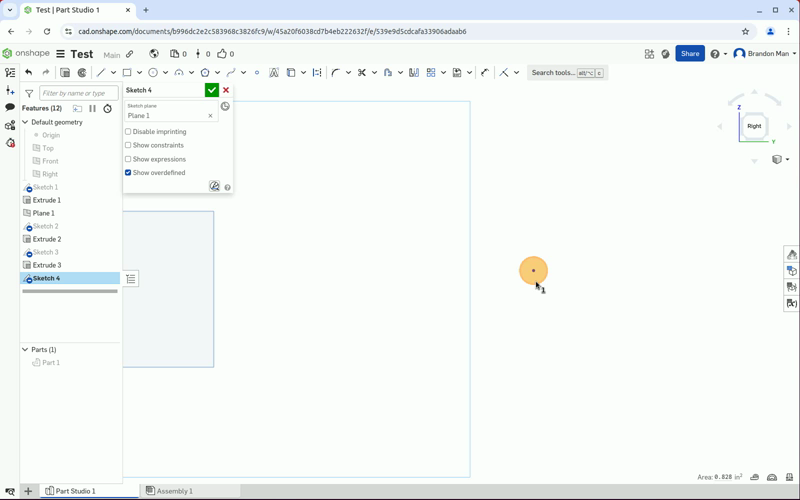
scroll(-6)
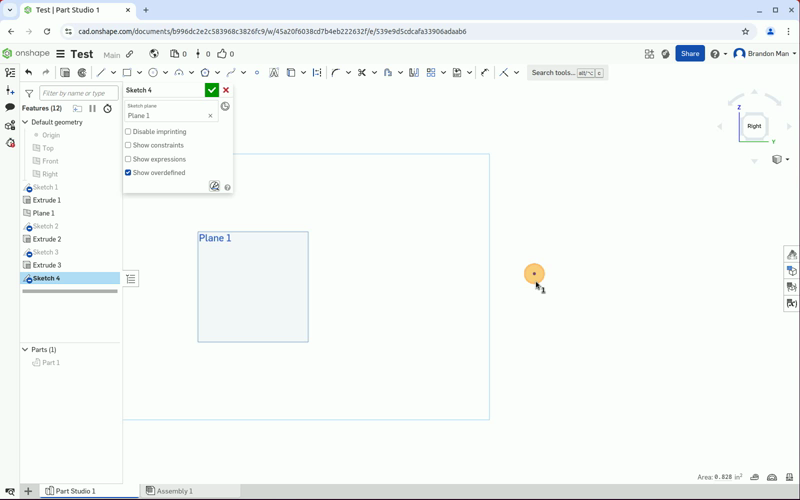
scroll(-6)
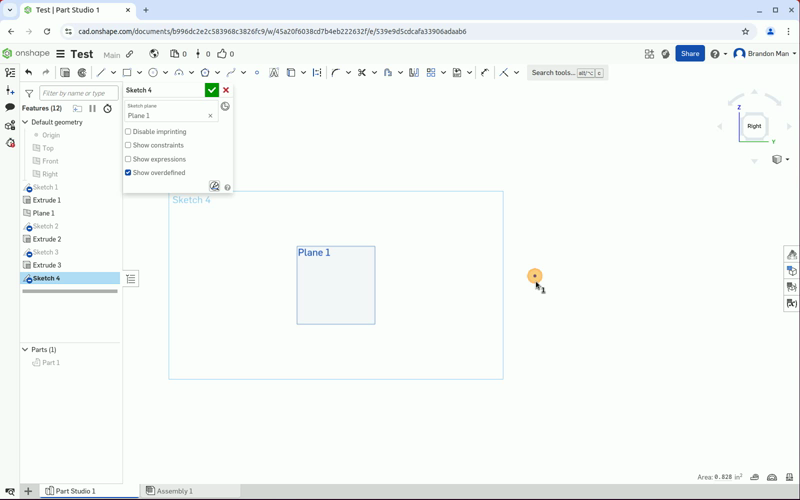
scroll(-6)
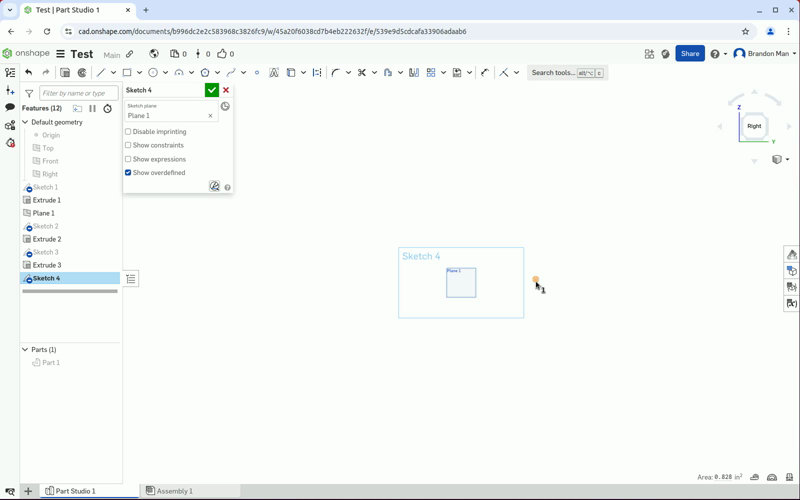
mouse_move(73, 352)
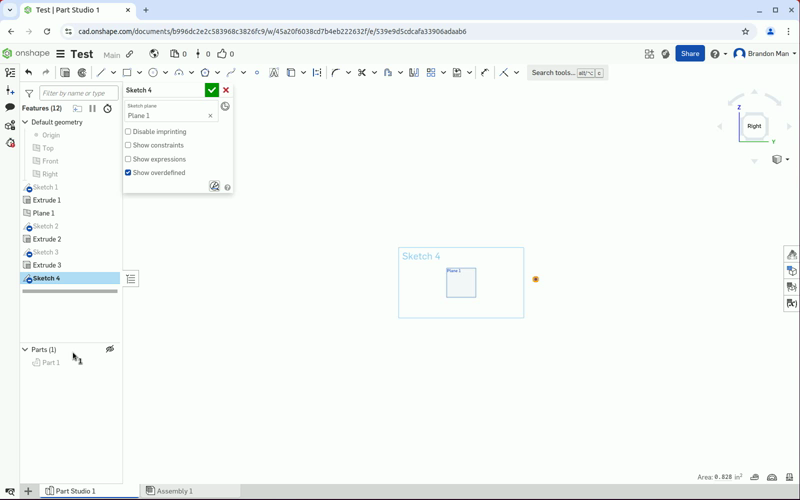
key(shift+y)
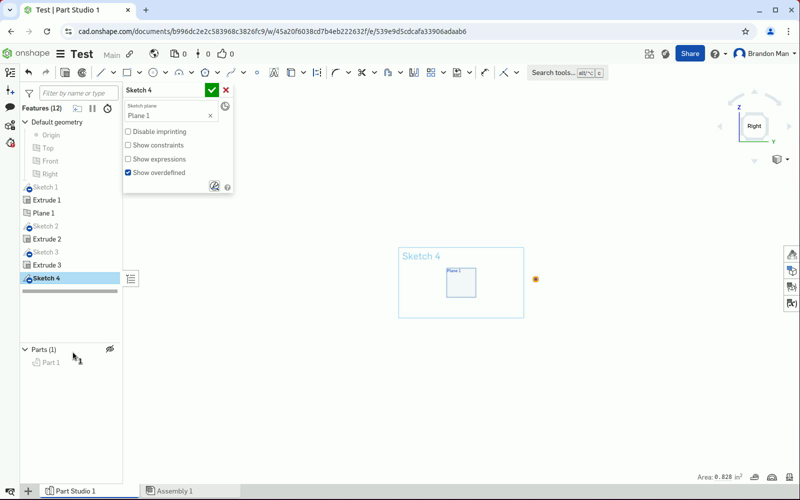
key(shift+e)
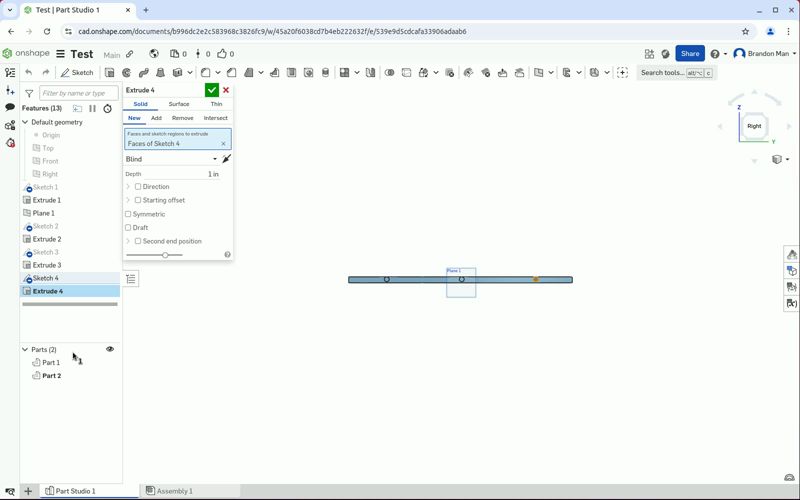
mouse_move(143, 106)
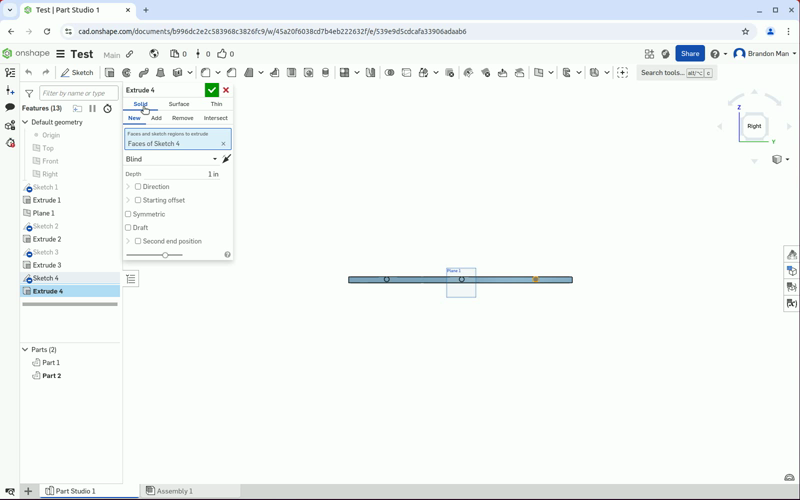
click(143, 106)
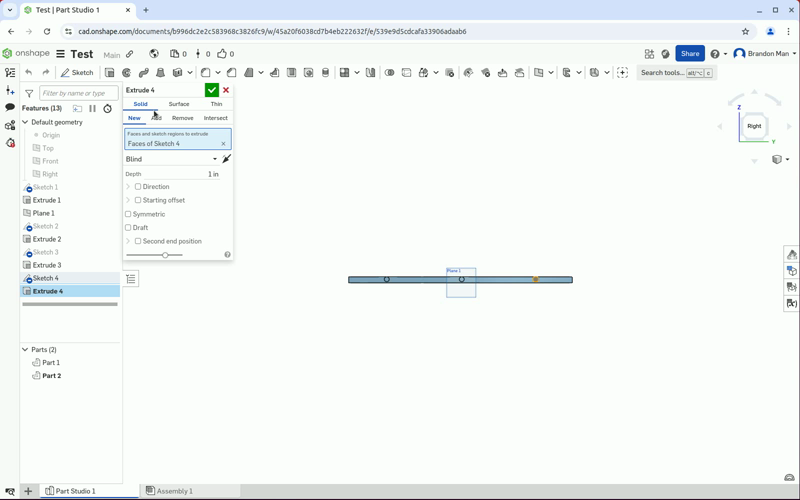
mouse_move(186, 120)
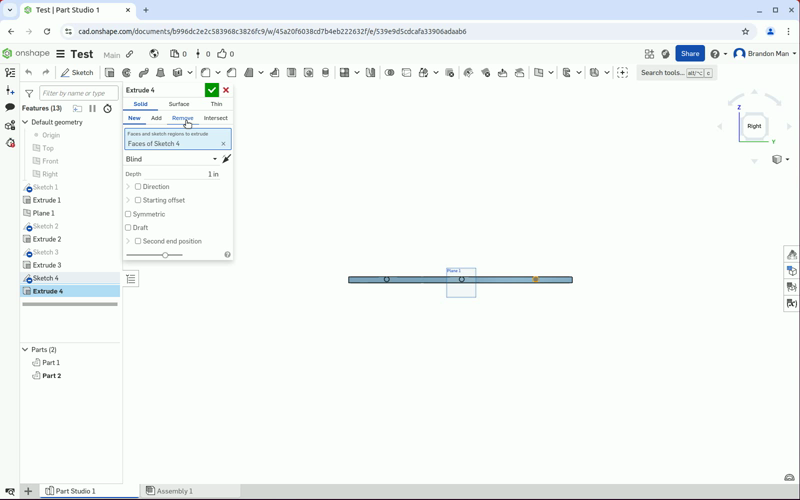
click(186, 120)
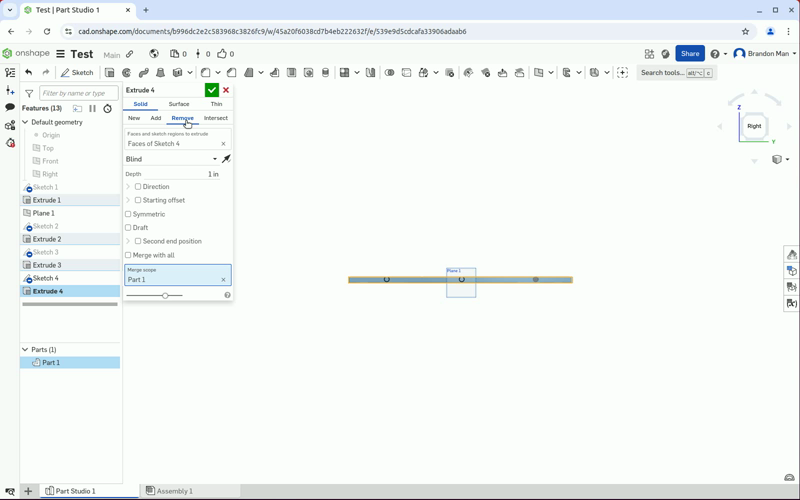
key(tab, 4)
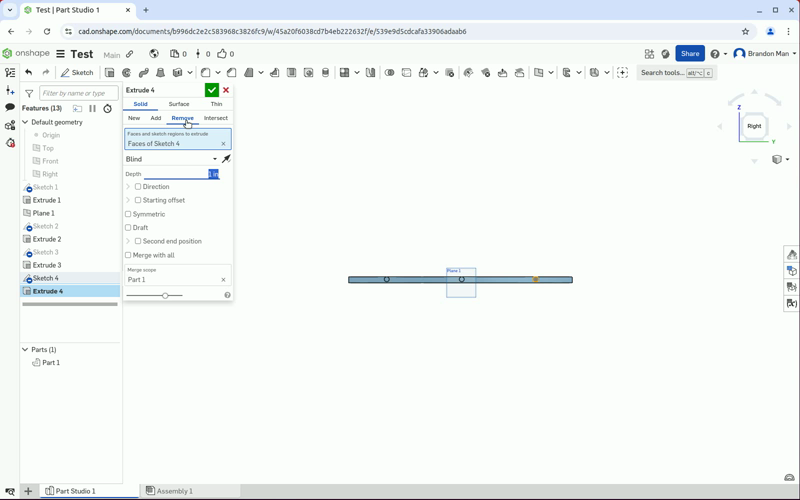
text(7.703)
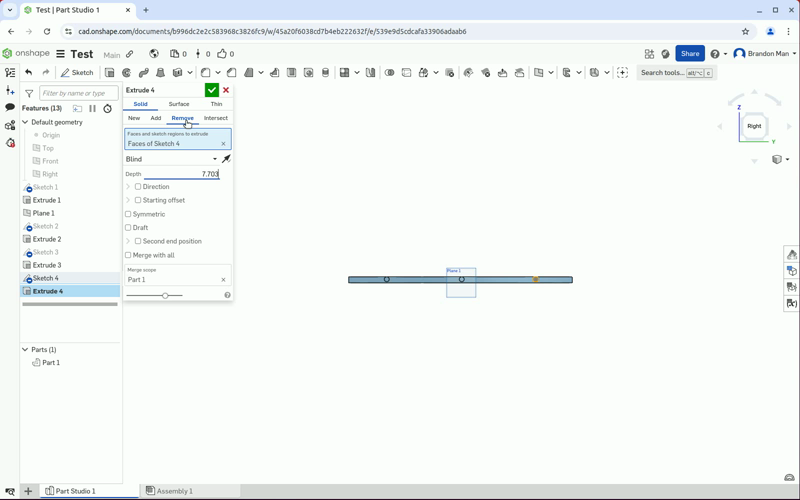
key(tab, 6)
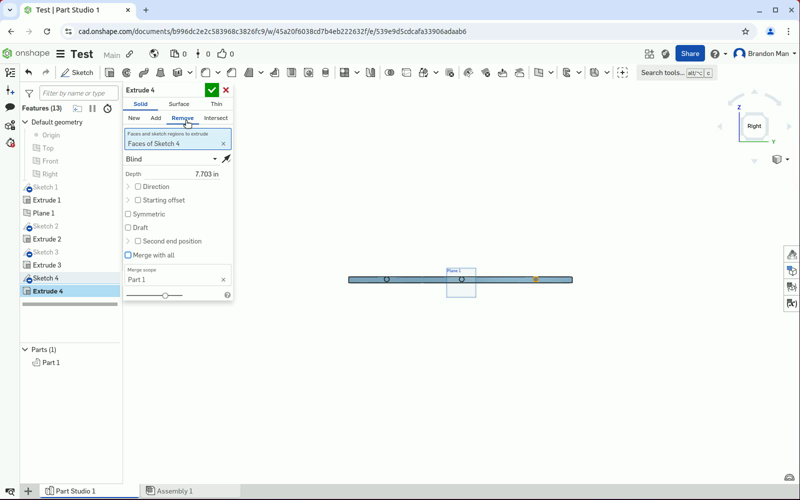
key(space)
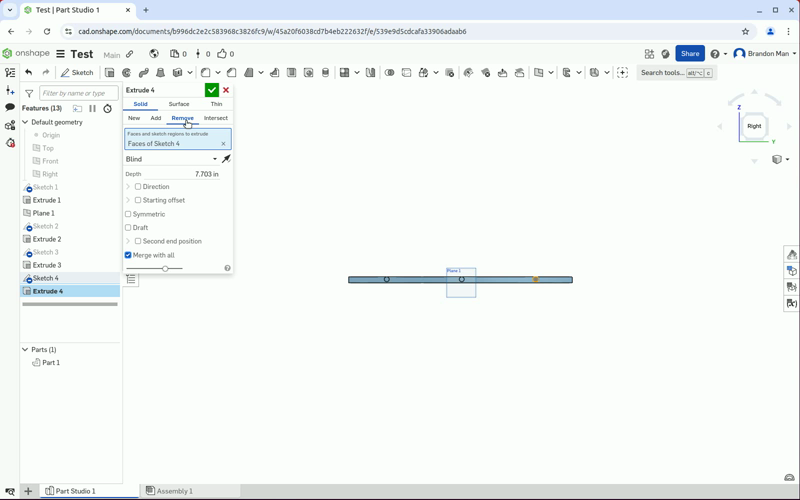
key(enter)
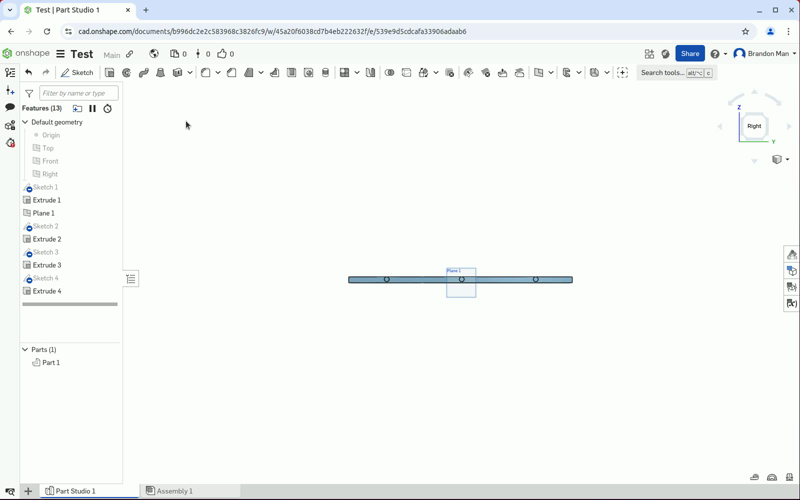
key(shift+h)
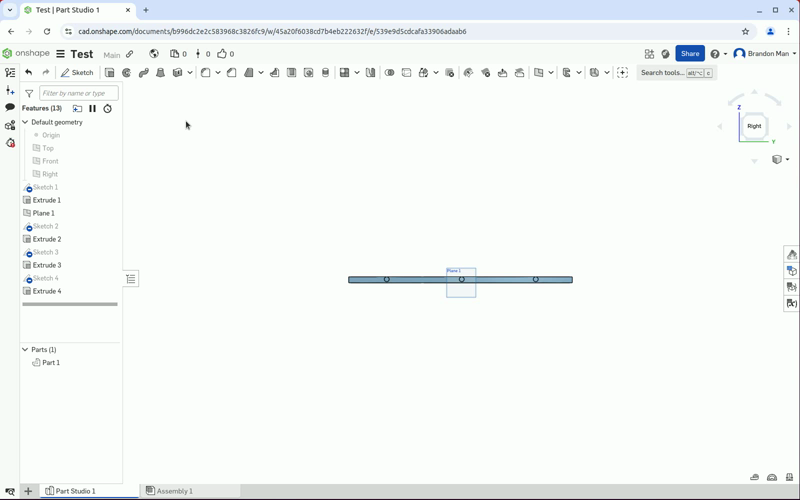
key(shift+h)
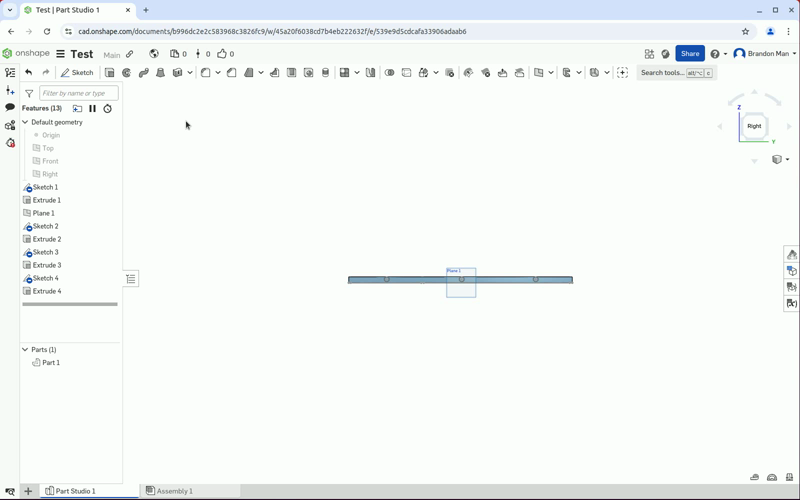
key(shift+7)
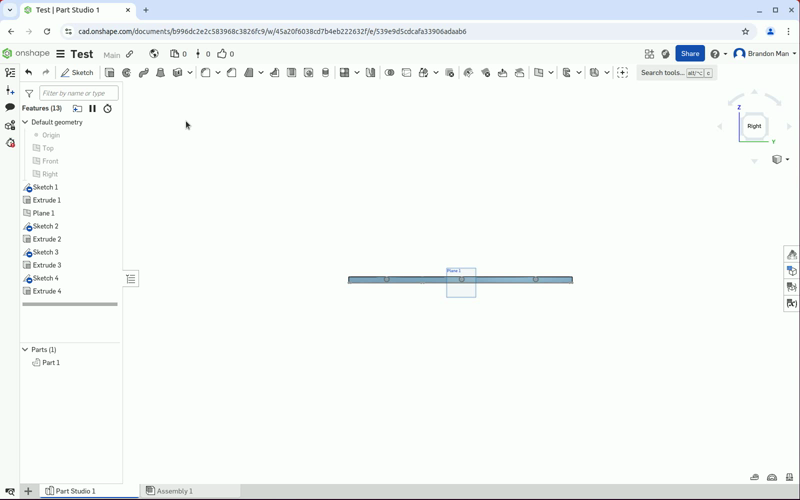
key(right, 2)
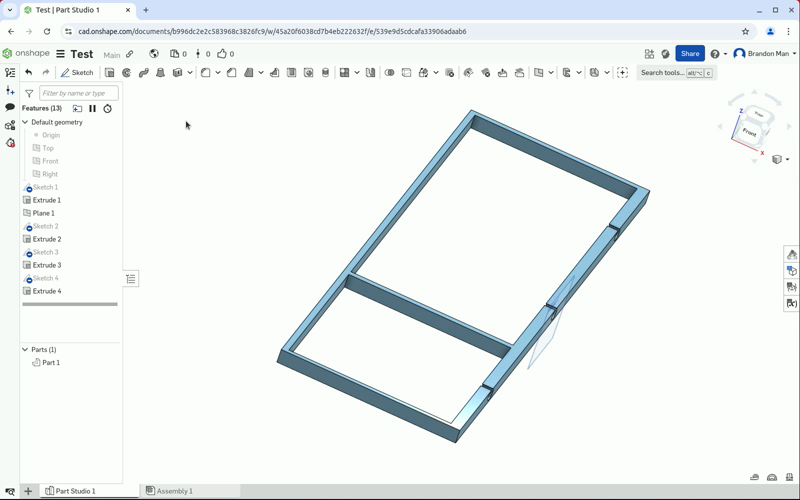
key(down, 2)
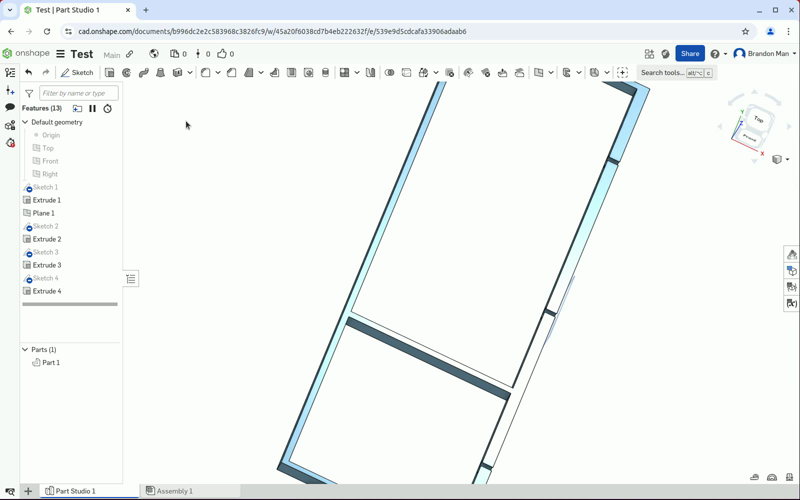
key(up, 2)
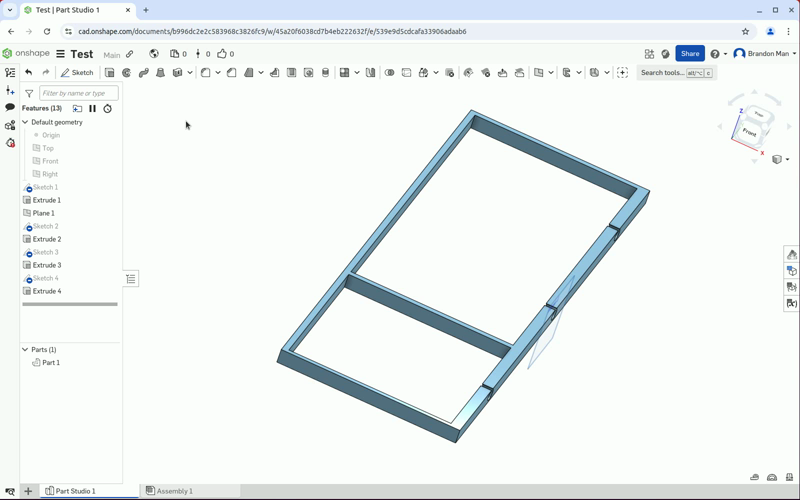
key(left, 2)
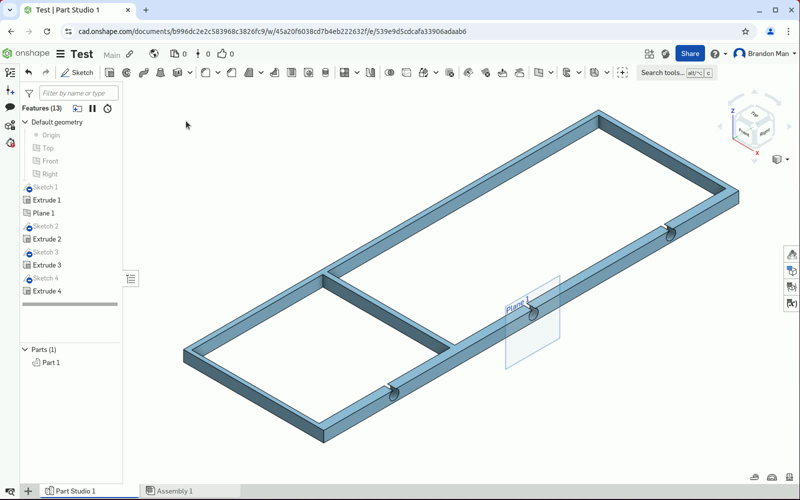
mouse_move(73, 189)
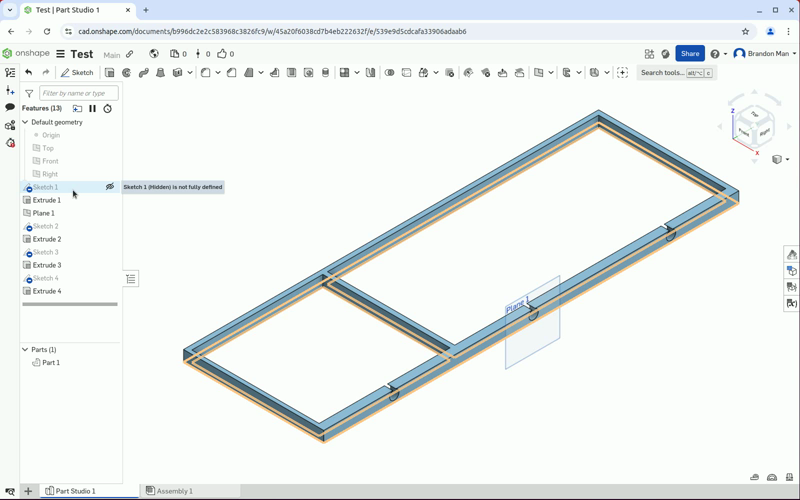
click(73, 189)